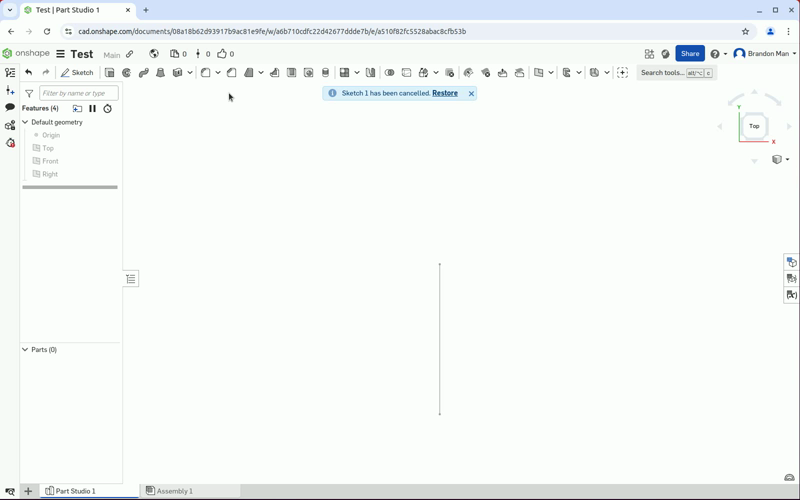
key(shift+h)
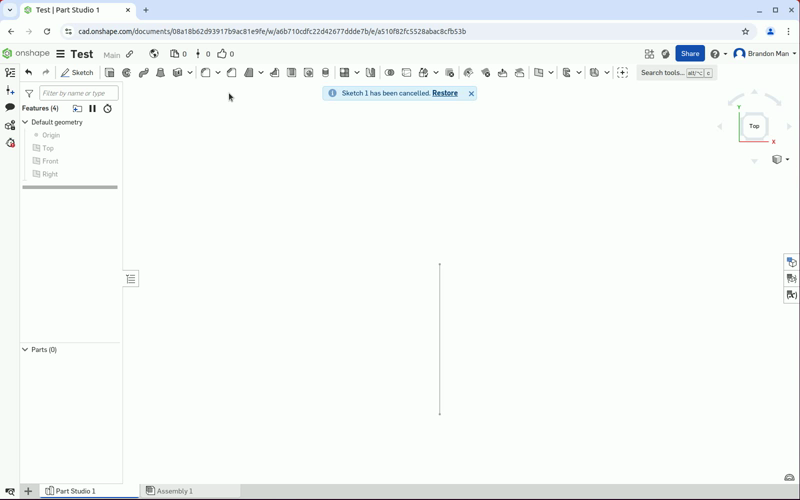
key(shift+s)
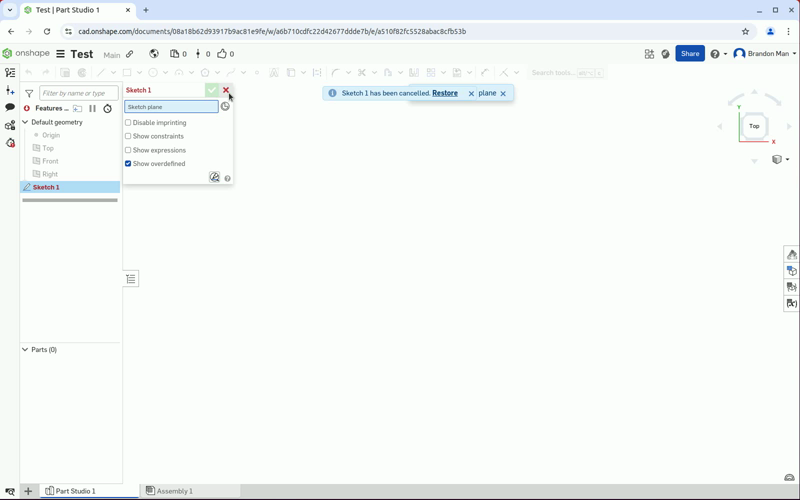
mouse_move(73, 150)
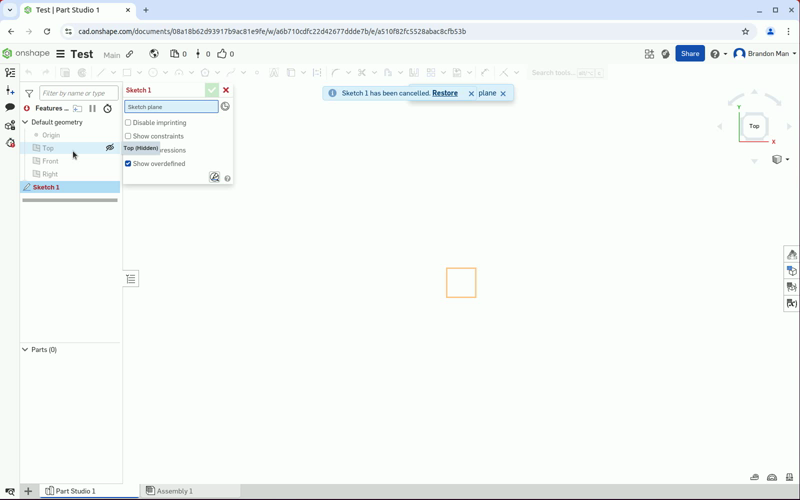
click(73, 150)
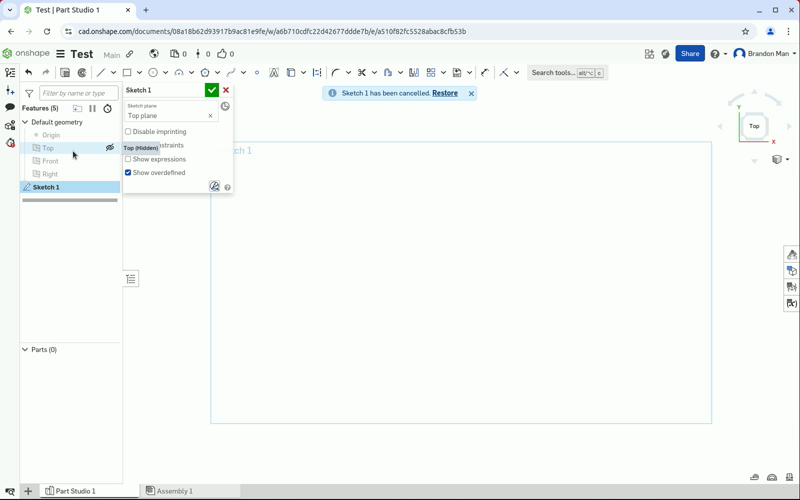
mouse_move(73, 352)
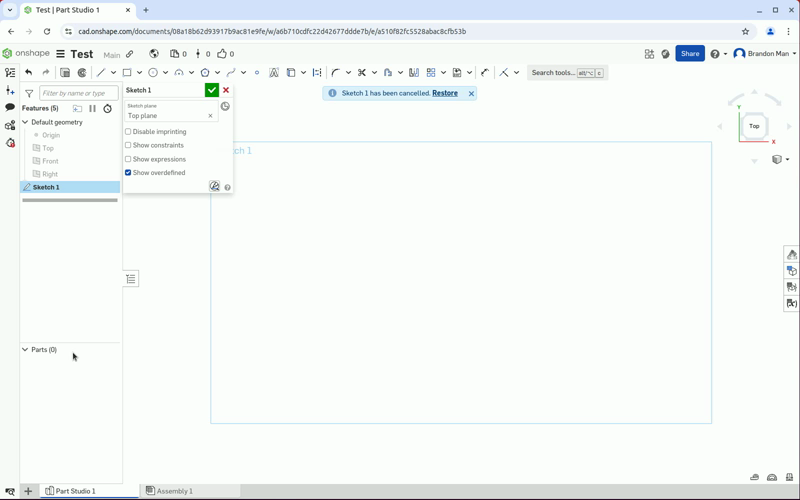
key(y)
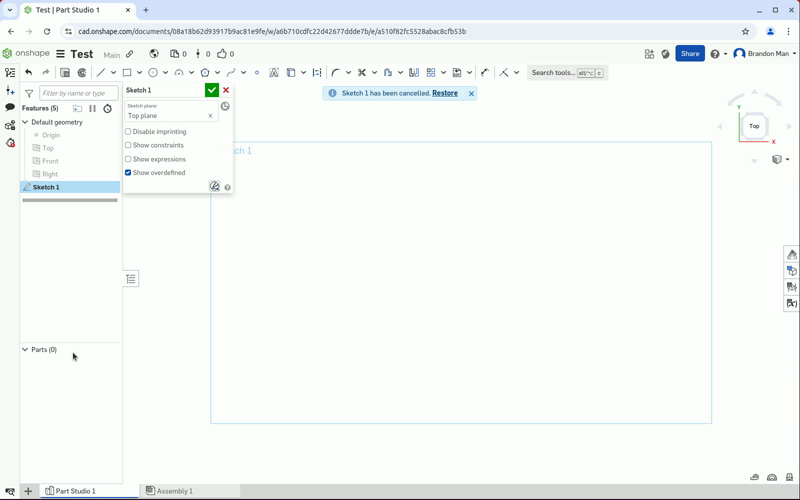
key(l)
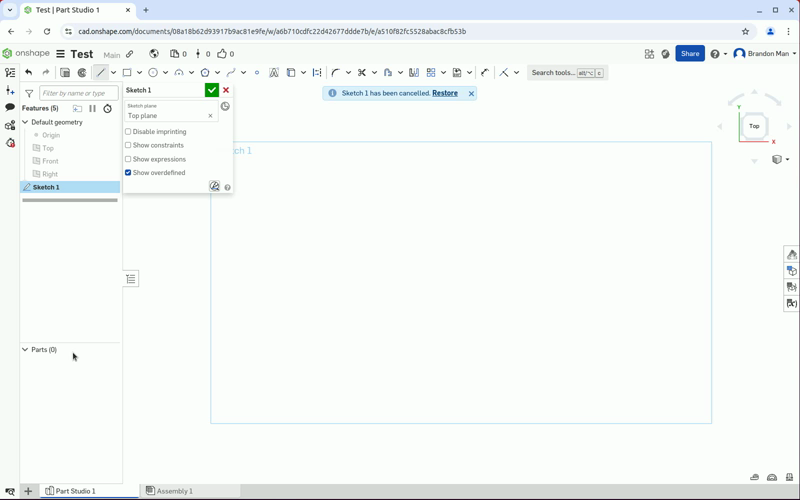
key_down(shift)
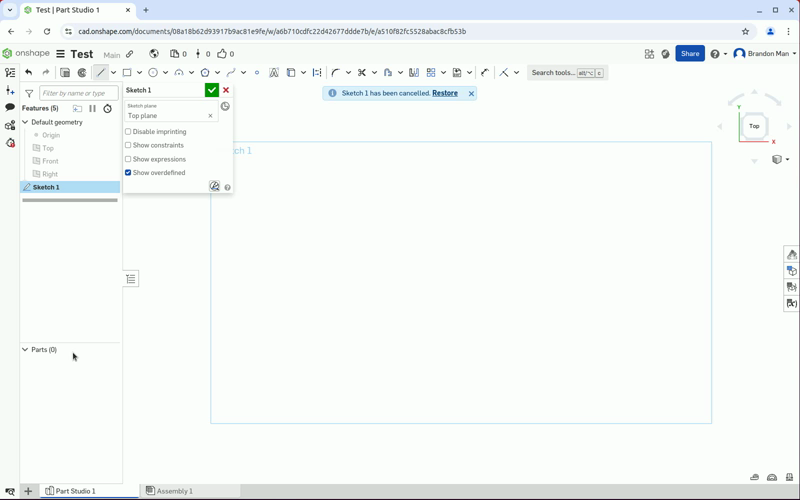
mouse_move(413, 298)
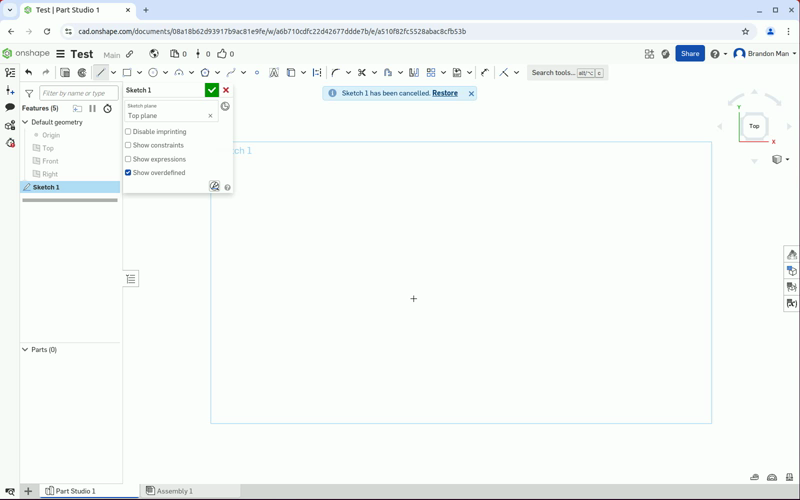
click(413, 298)
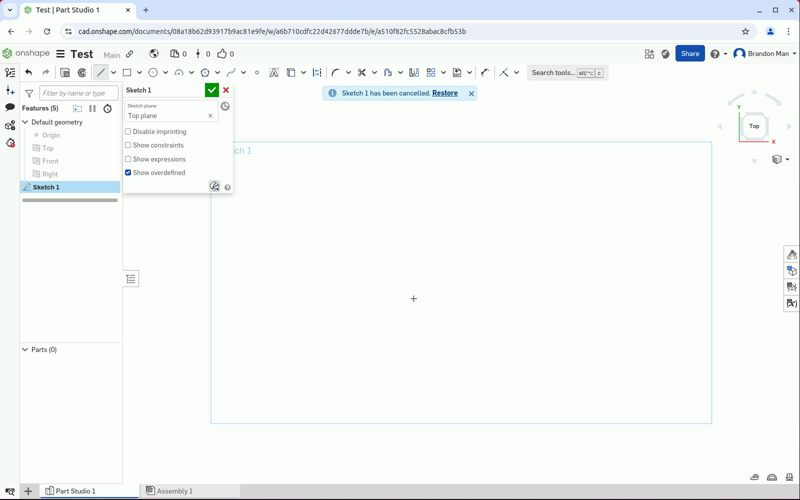
key_up(shift)
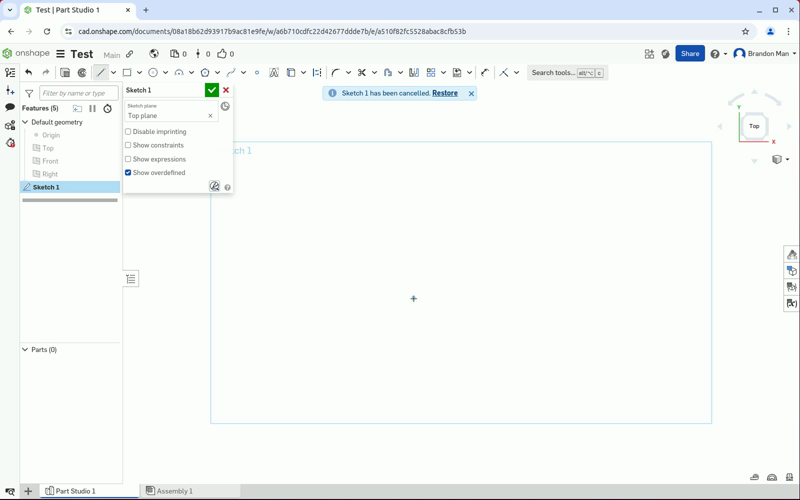
key_down(shift)
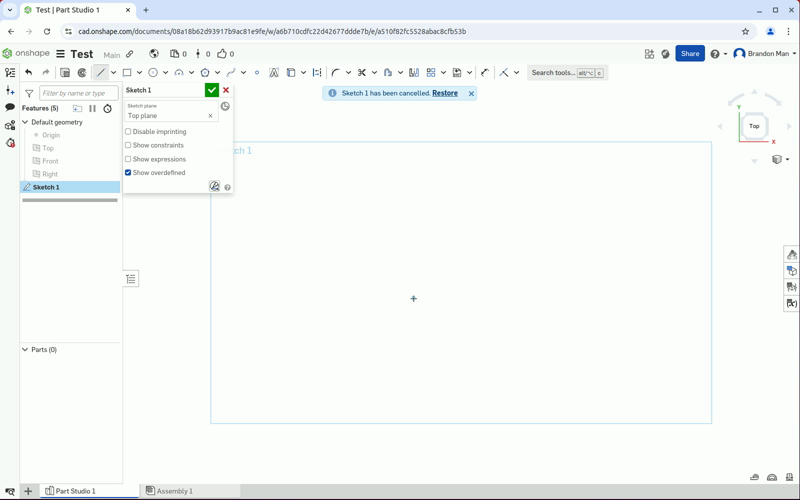
mouse_move(504, 298)
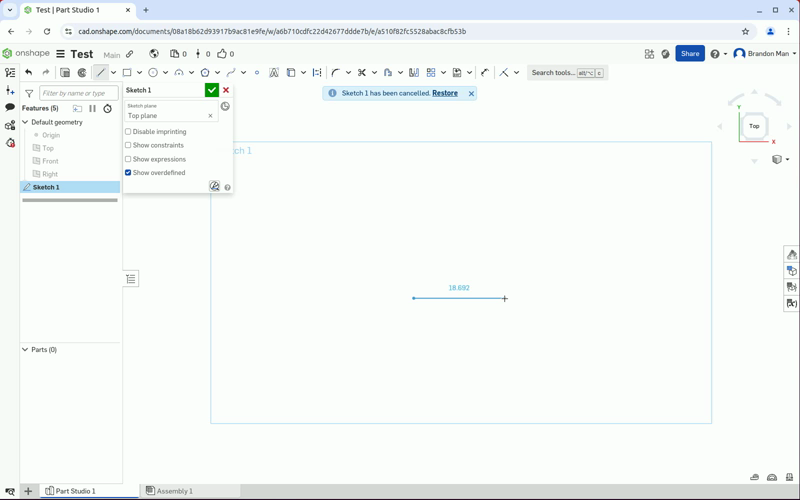
click(504, 298)
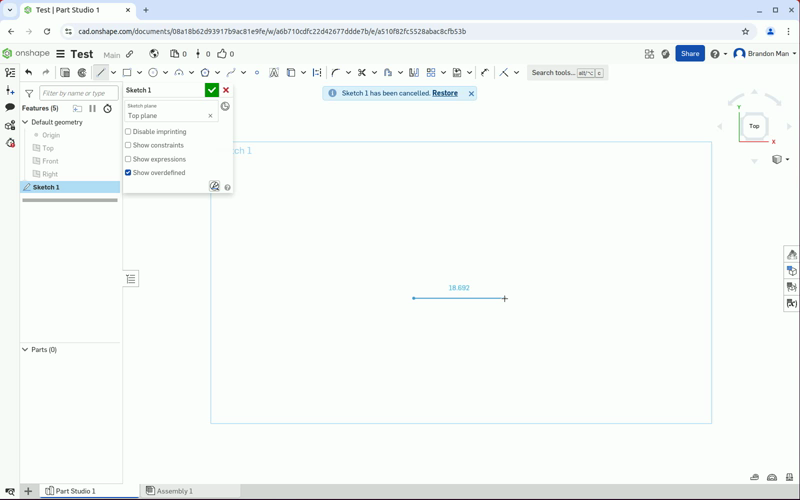
key_up(shift)
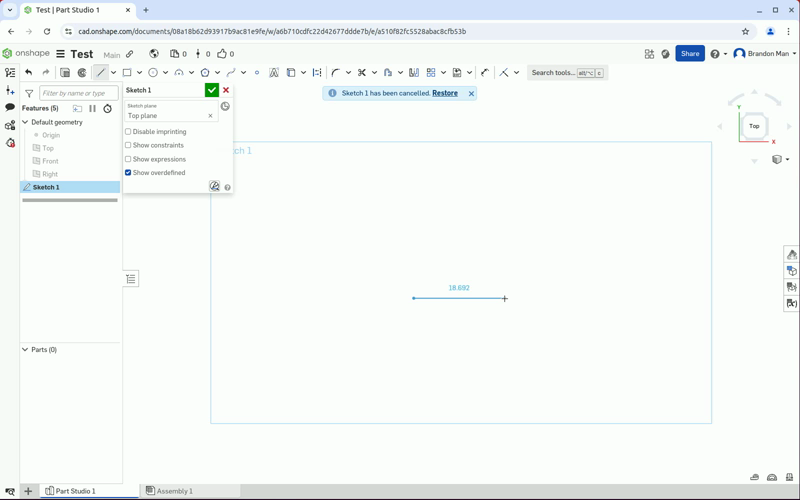
key_down(shift)
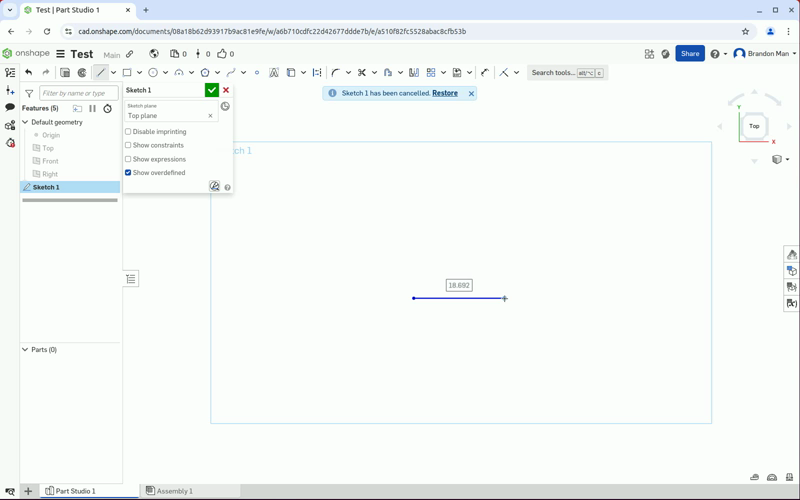
mouse_move(504, 222)
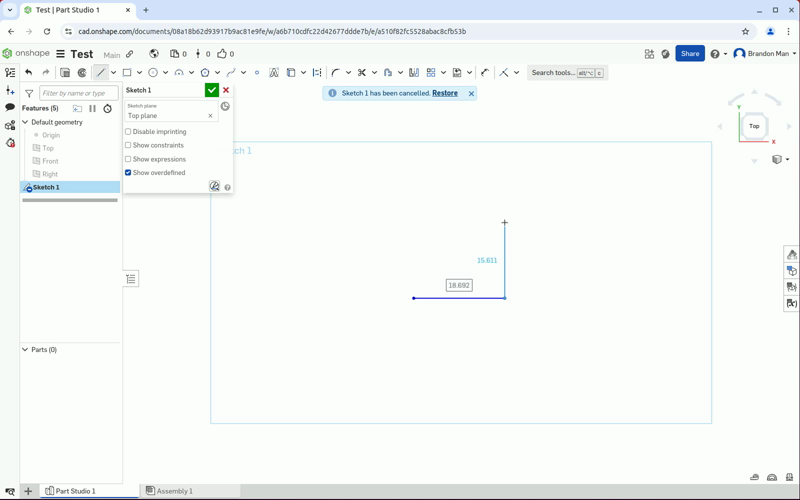
click(504, 222)
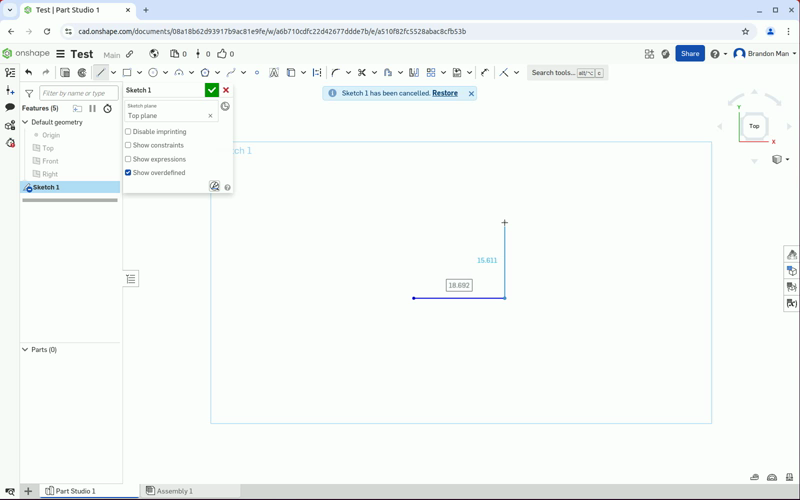
key_up(shift)
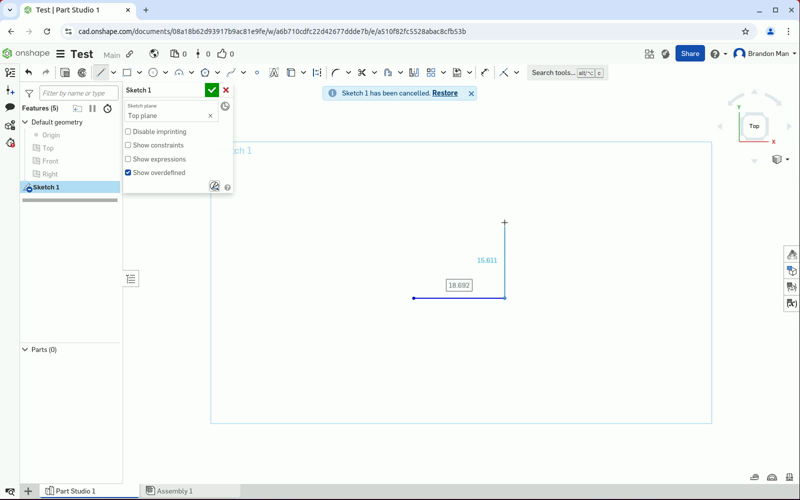
key_down(shift)
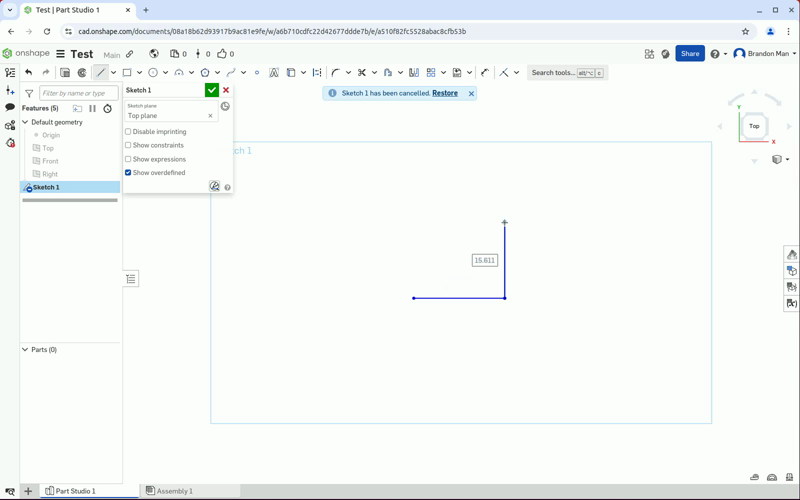
mouse_move(413, 222)
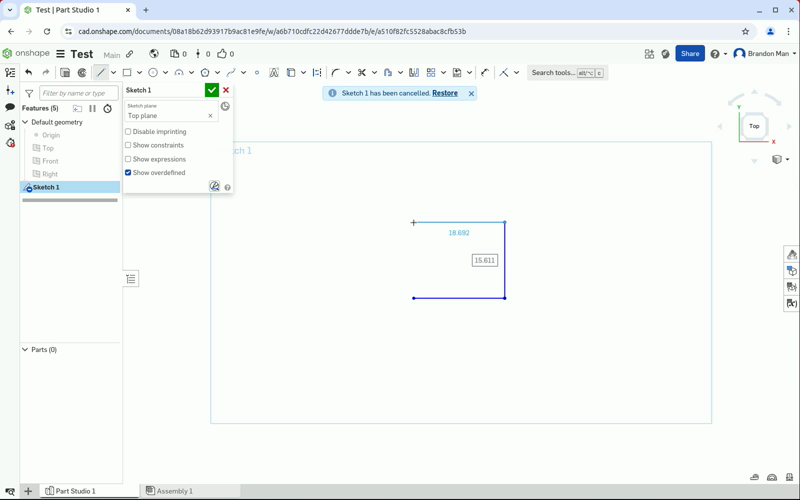
click(413, 222)
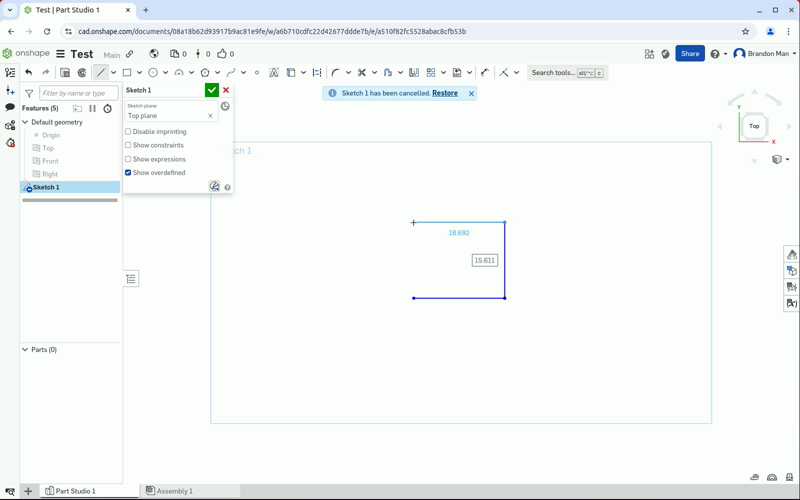
key_up(shift)
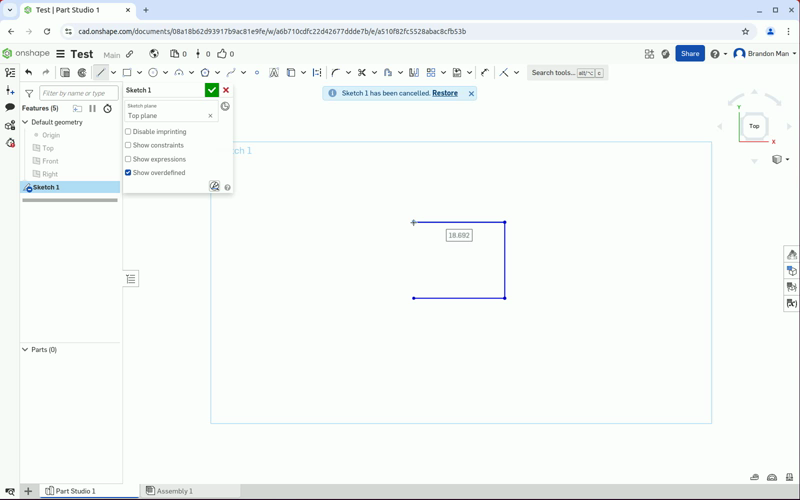
key_down(shift)
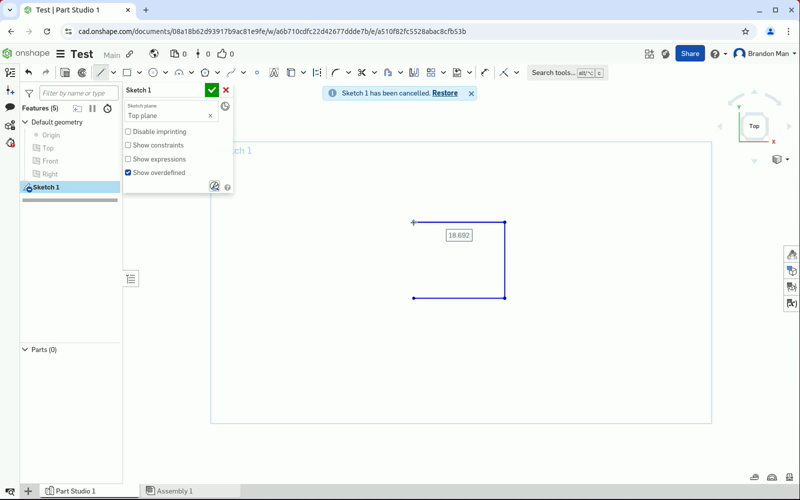
mouse_move(413, 298)
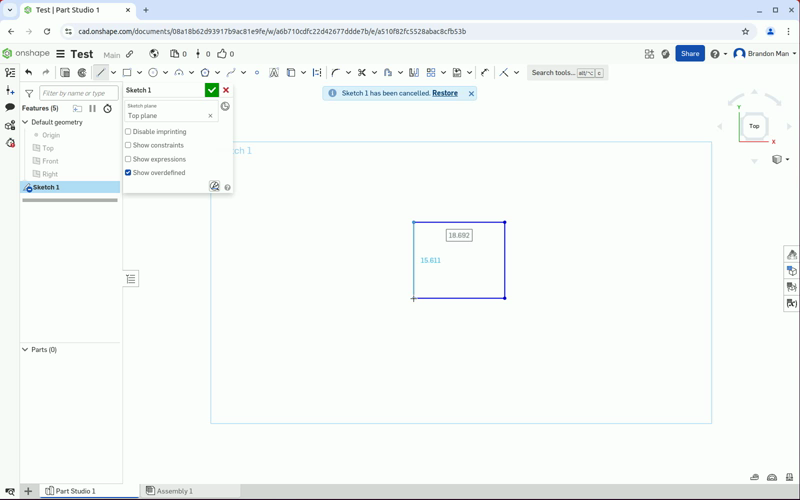
key_up(shift)
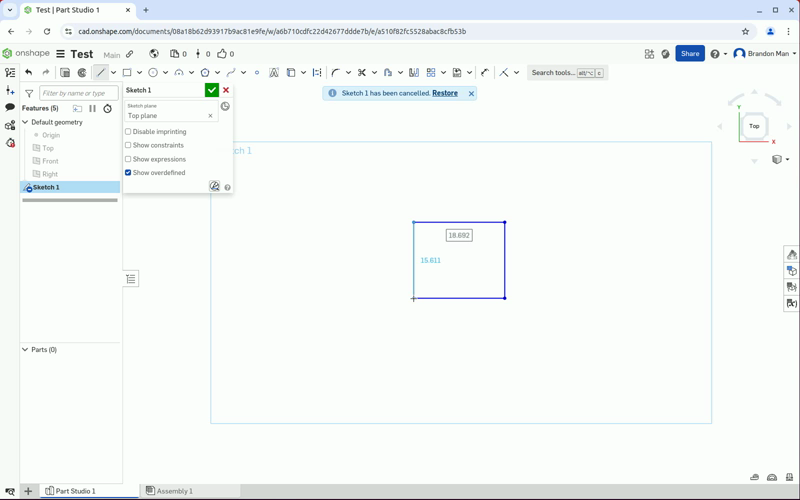
click(413, 298)
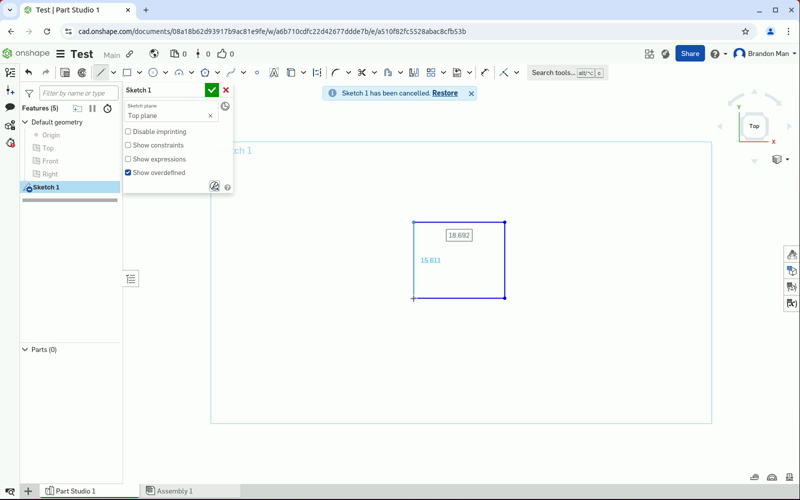
key(esc)
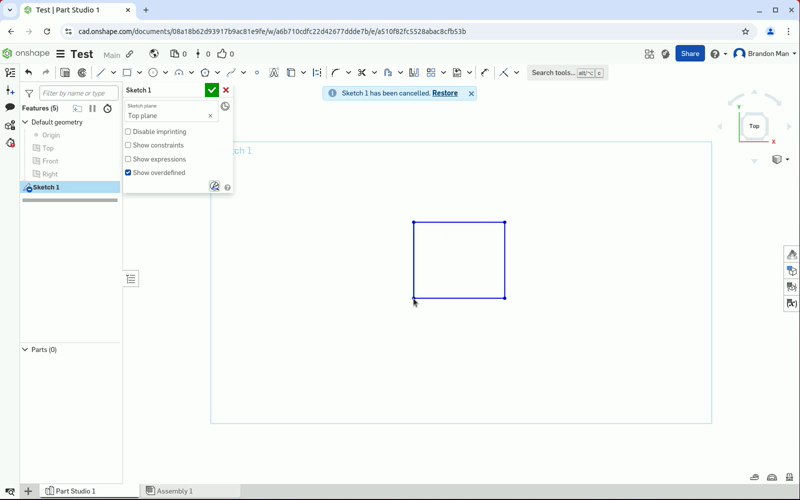
mouse_move(437, 285)
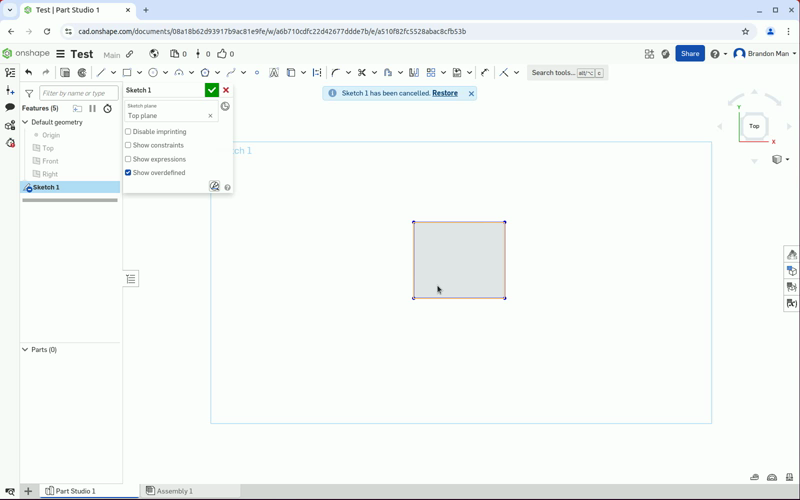
click(437, 285)
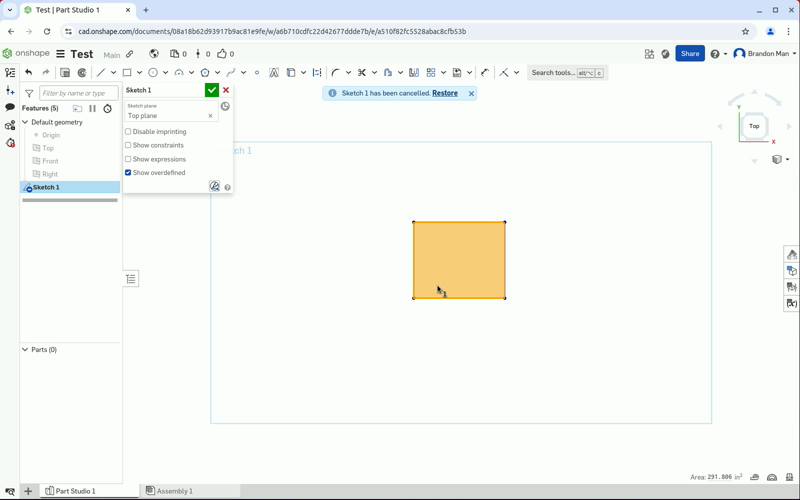
mouse_move(73, 352)
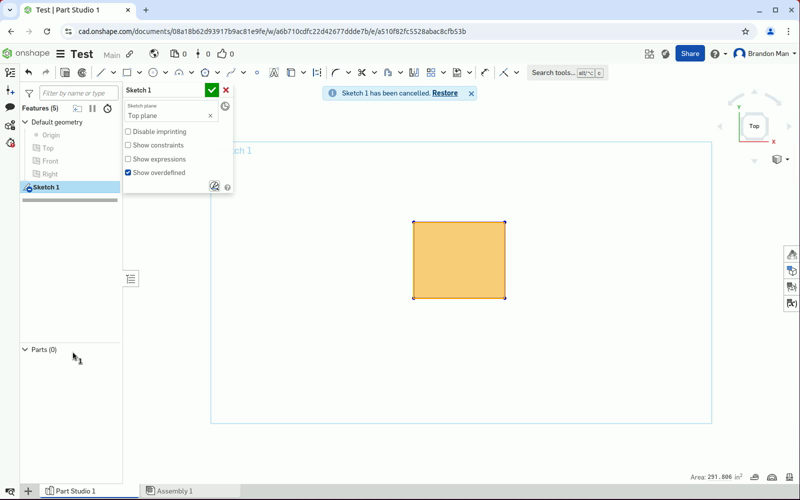
key(shift+y)
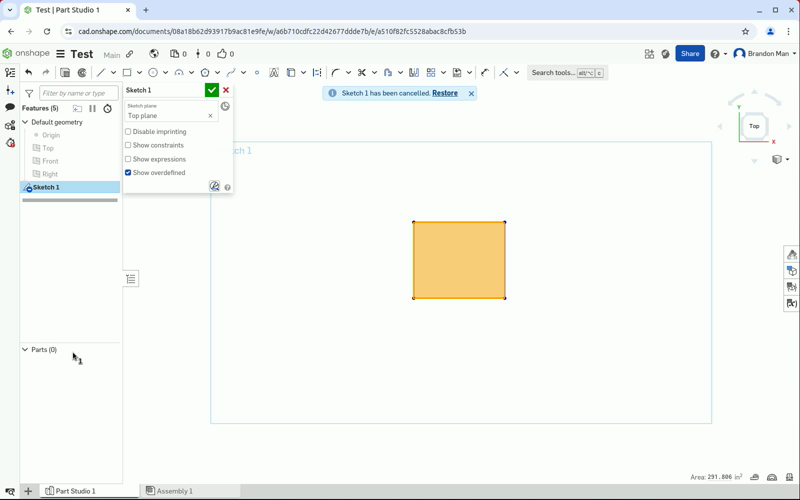
key(shift+e)
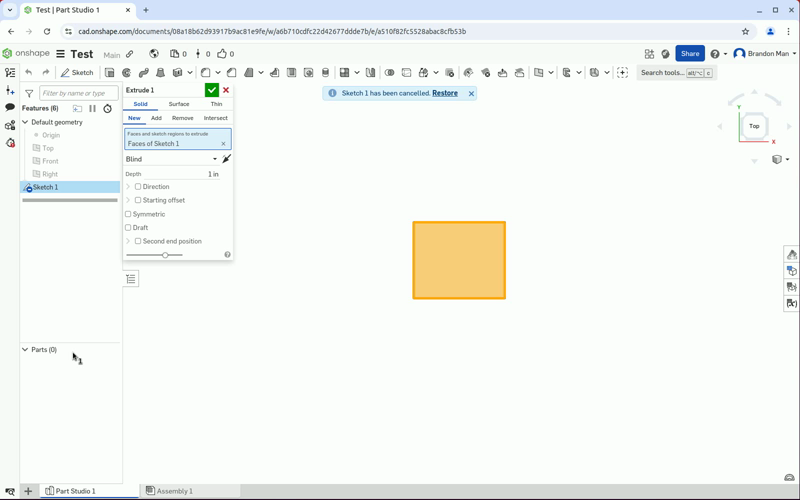
mouse_move(143, 106)
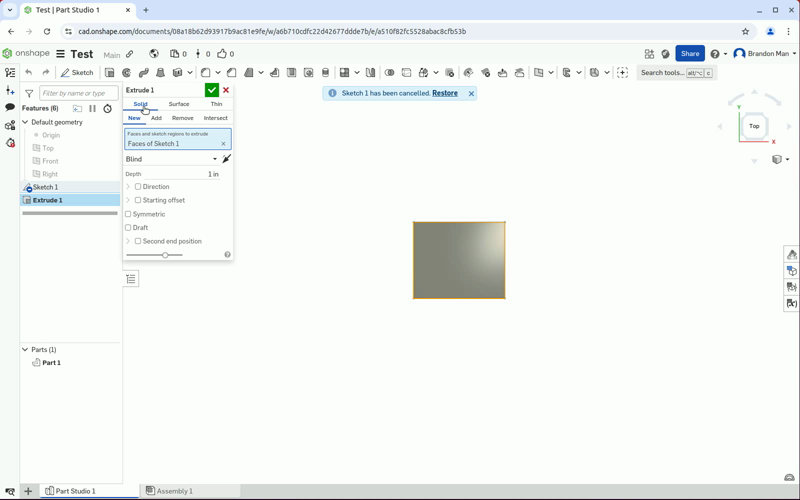
click(143, 106)
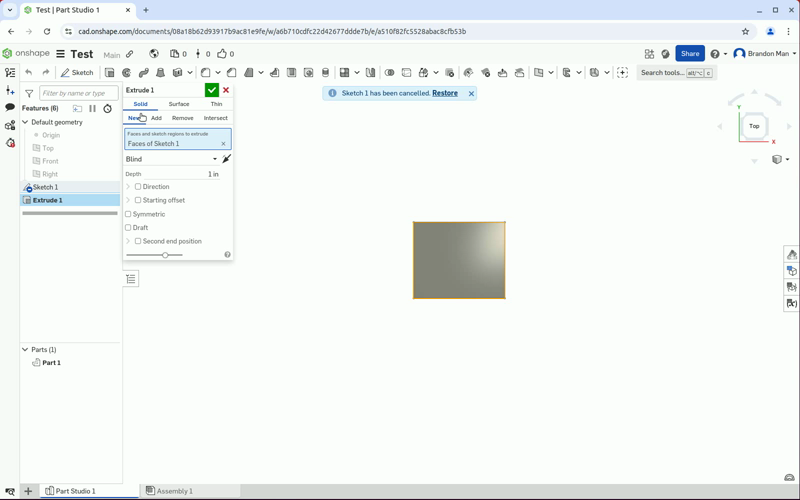
mouse_move(137, 120)
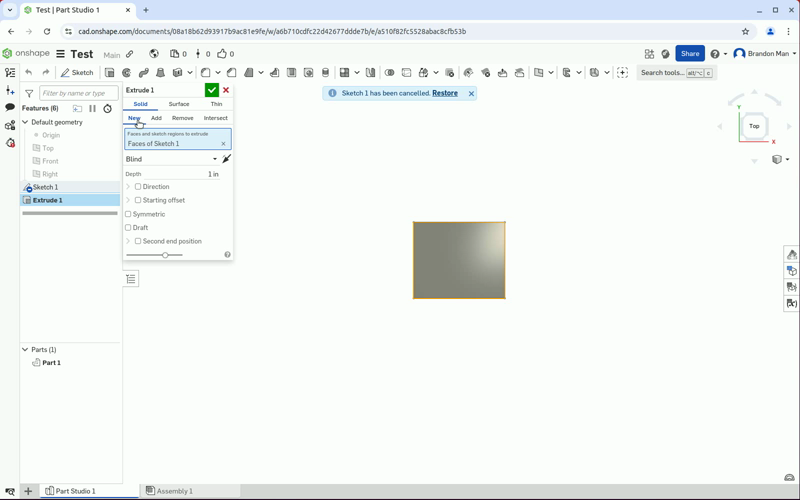
click(137, 120)
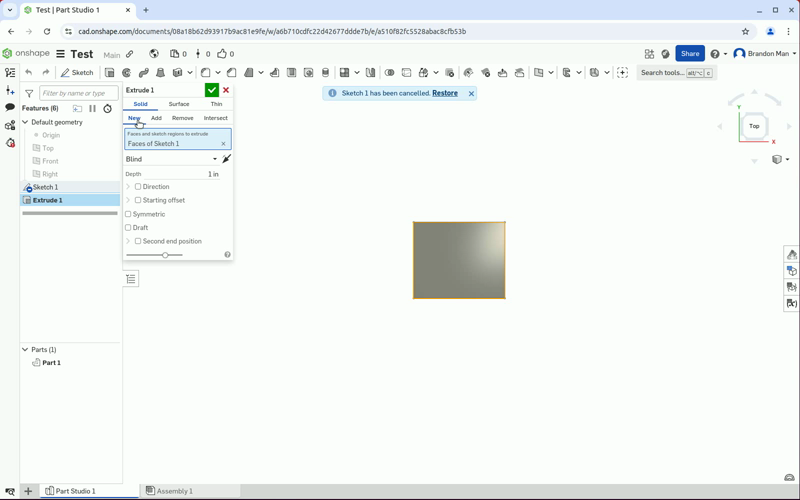
key(tab, 4)
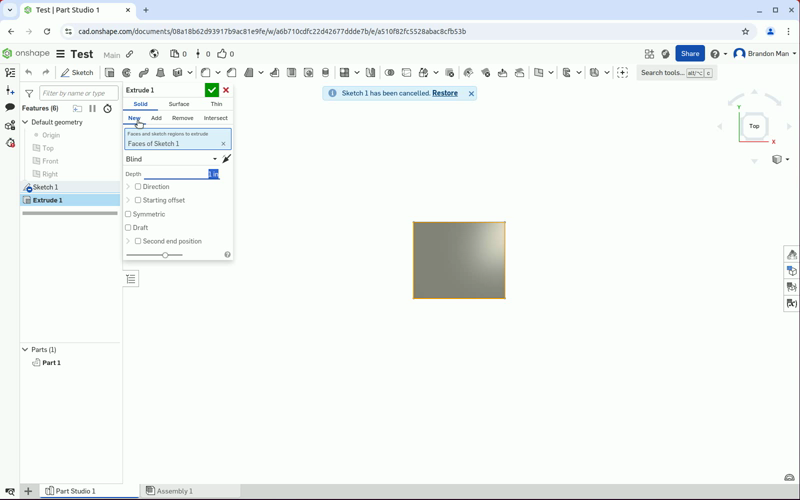
text(1.444)
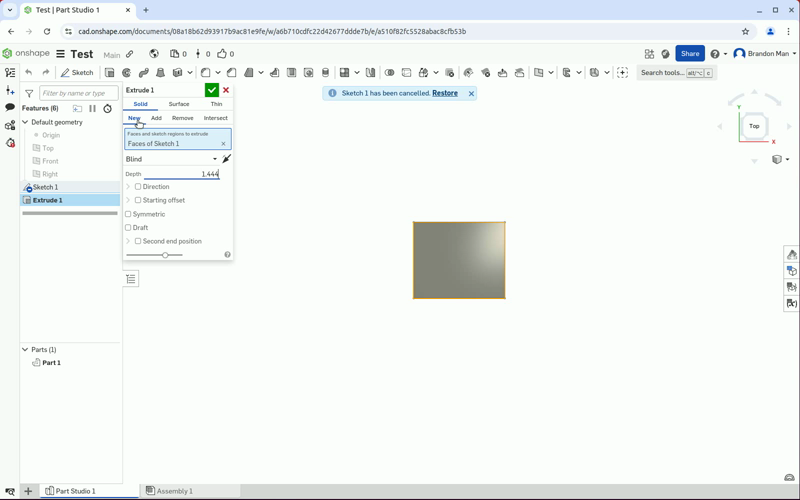
key(enter)
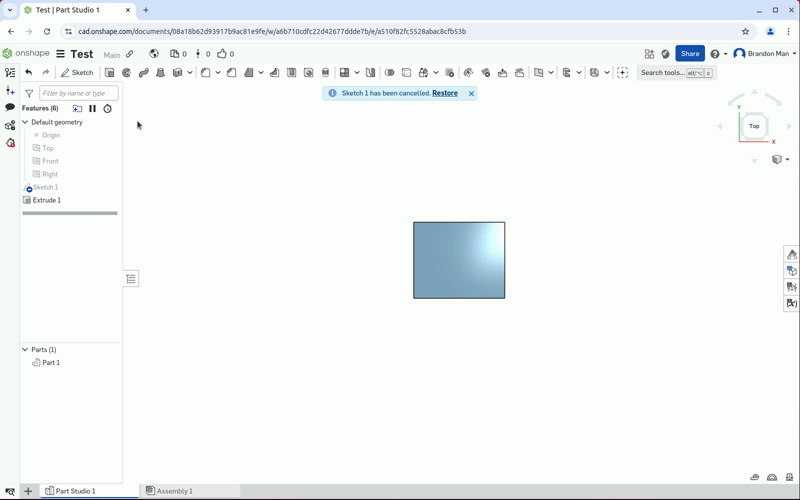
key(shift+h)
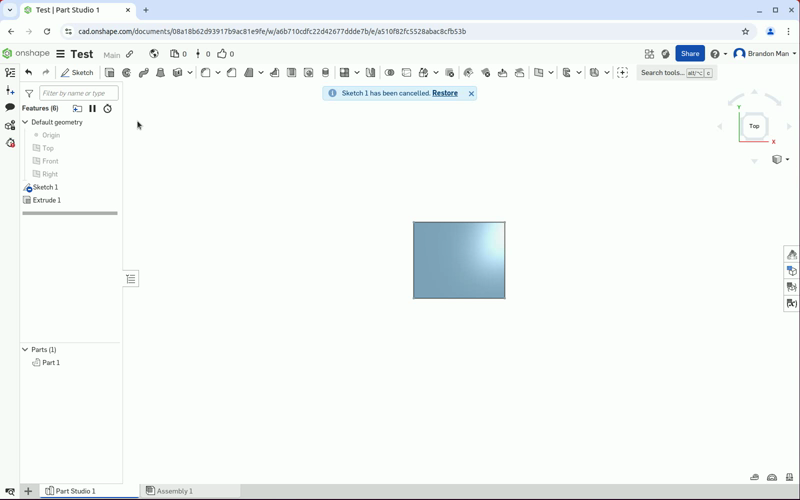
key(shift+h)
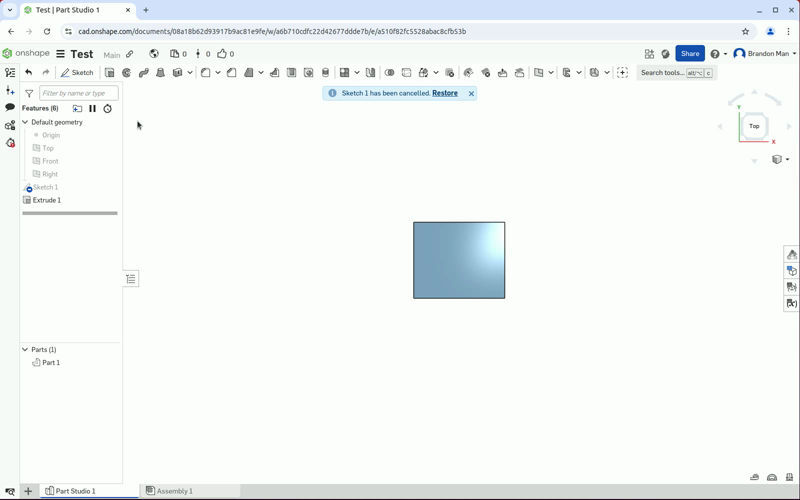
mouse_move(73, 189)
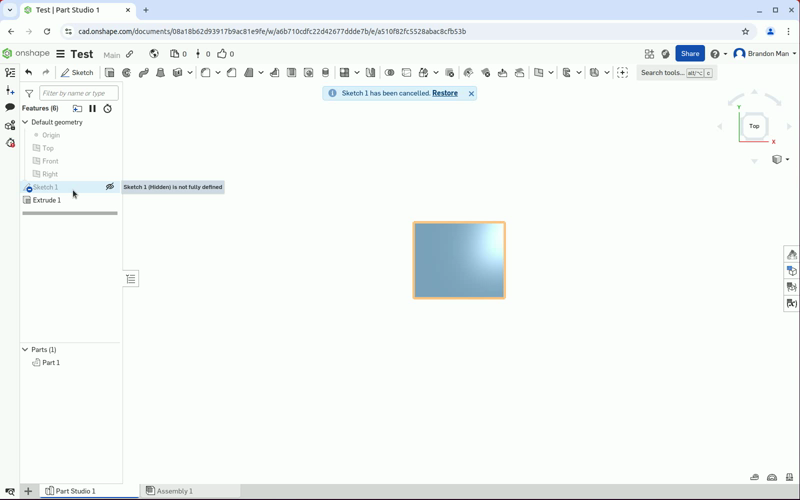
click(73, 189)
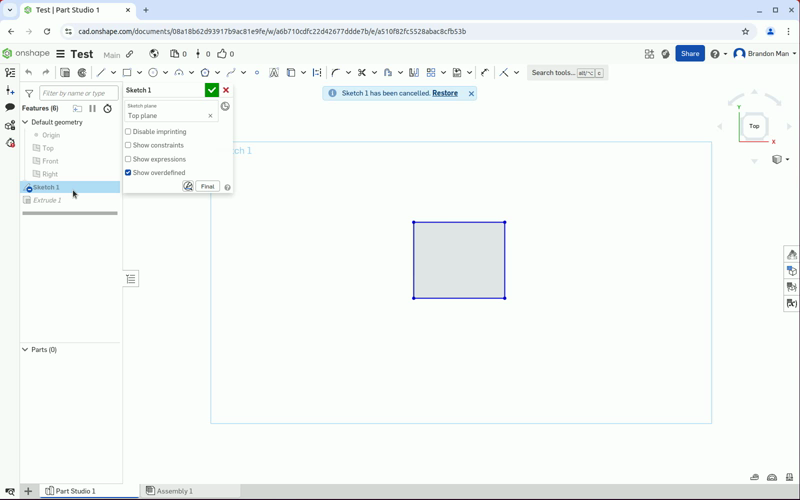
mouse_move(229, 92)
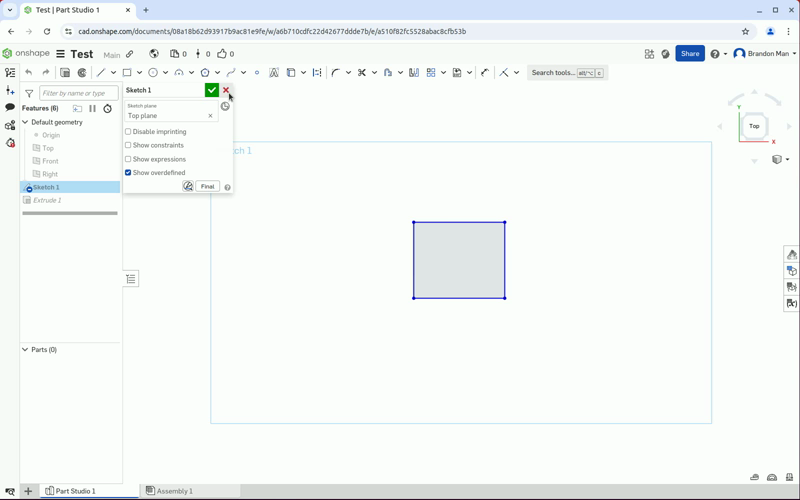
click(229, 92)
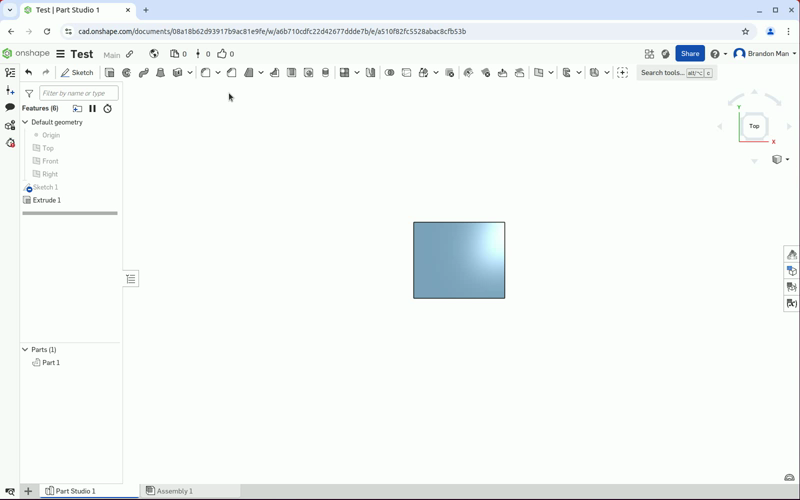
mouse_move(541, 75)
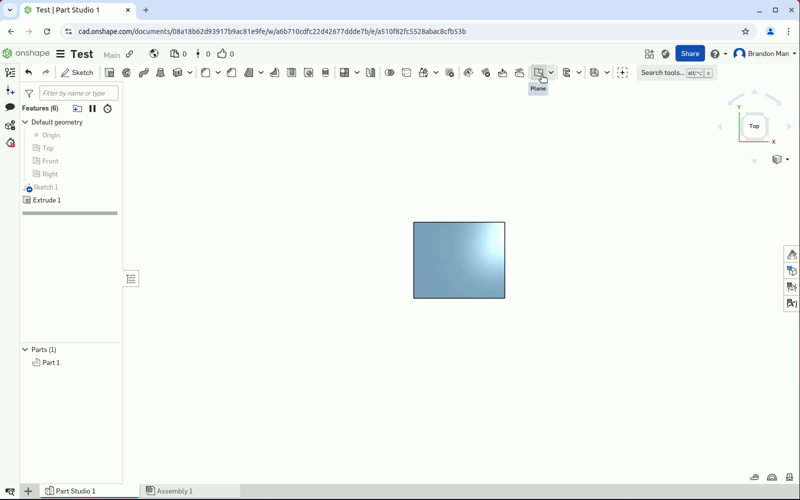
click(541, 75)
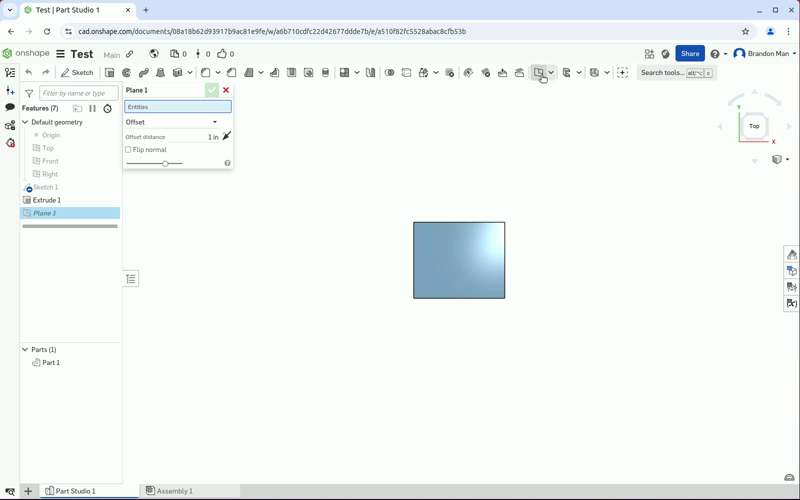
mouse_move(73, 150)
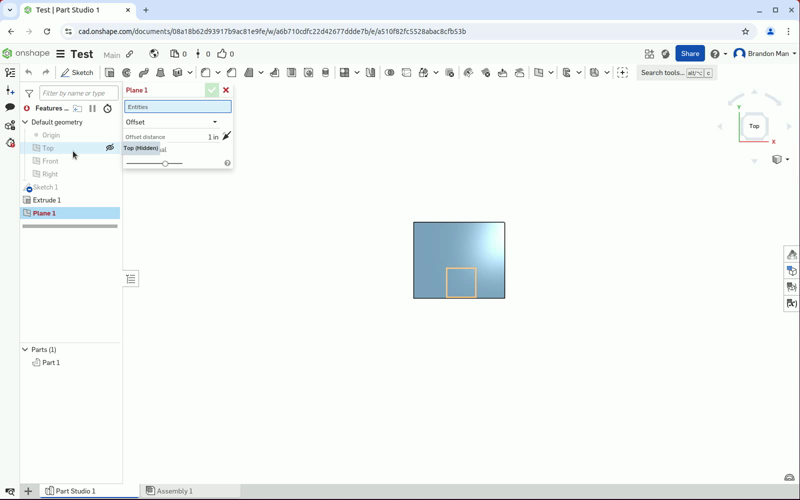
click(73, 150)
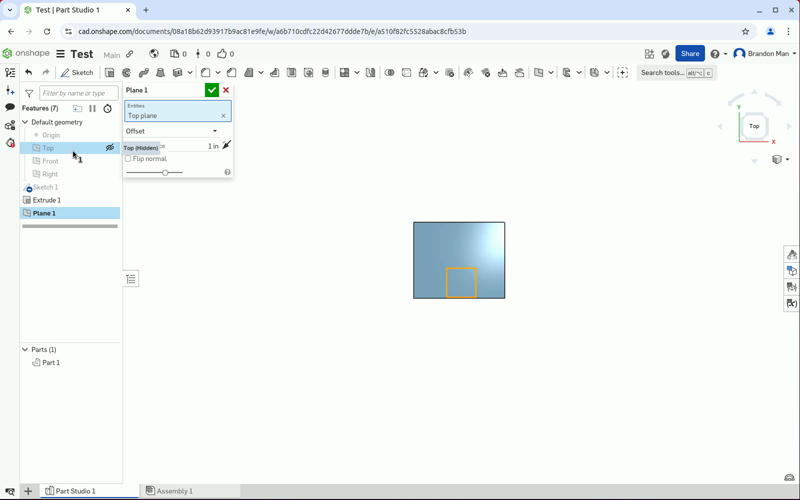
key(tab, 2)
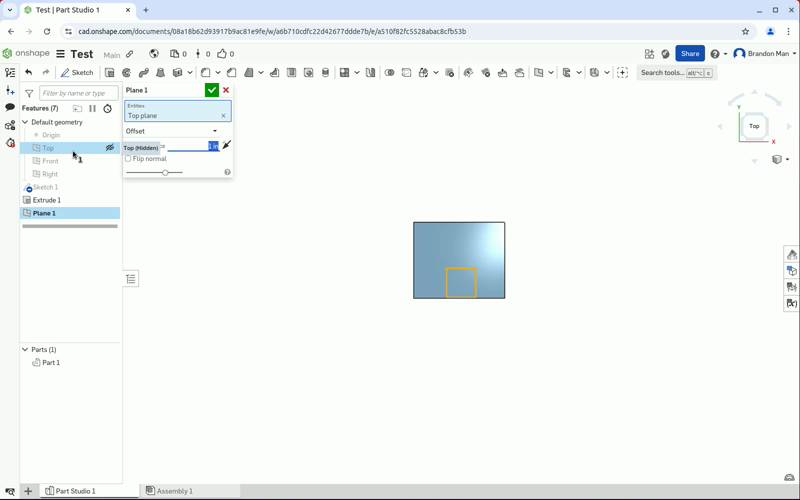
text(1.448)
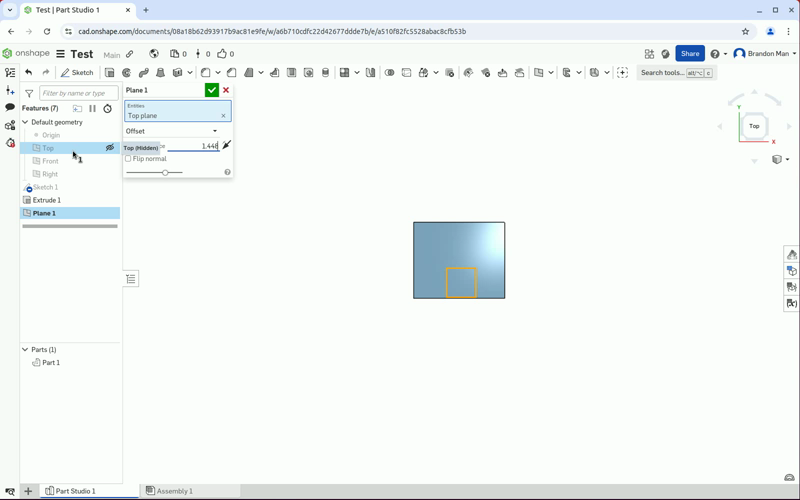
key(enter, 2)
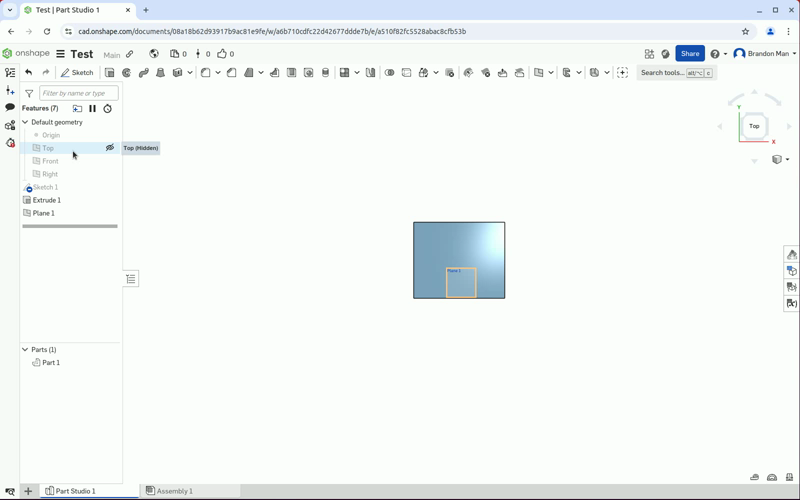
key(shift+s)
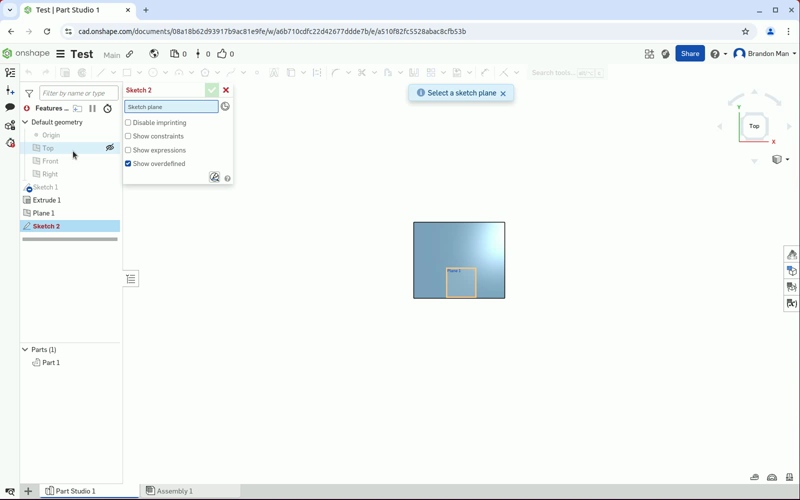
mouse_move(73, 215)
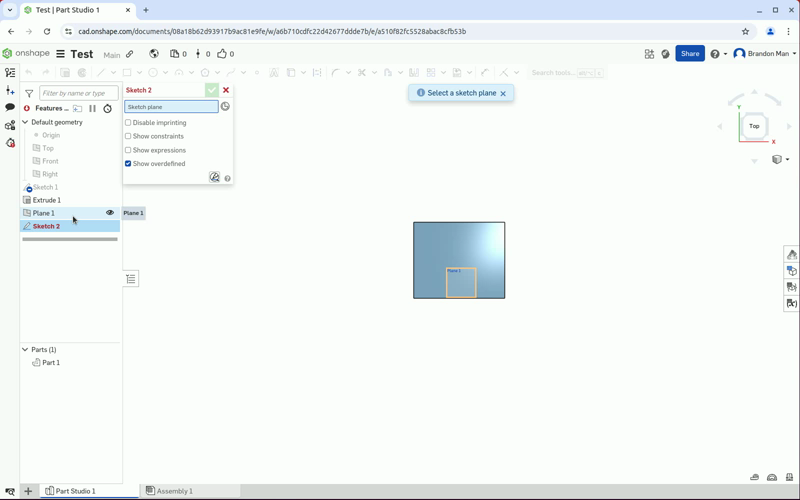
click(73, 215)
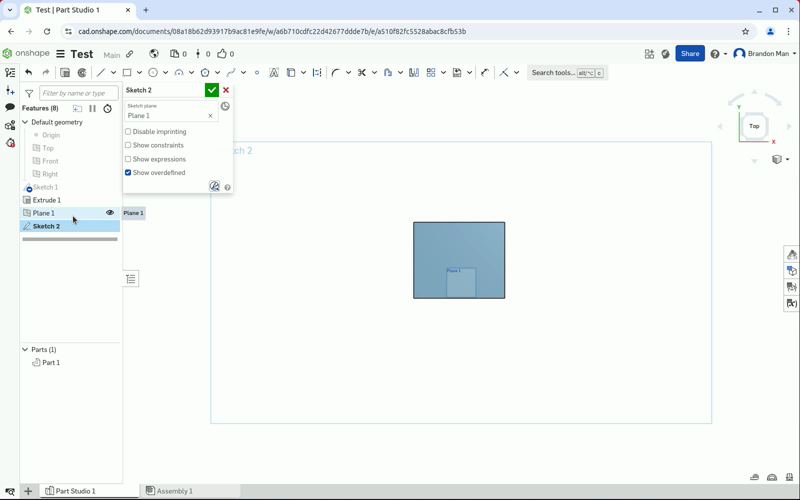
mouse_move(73, 352)
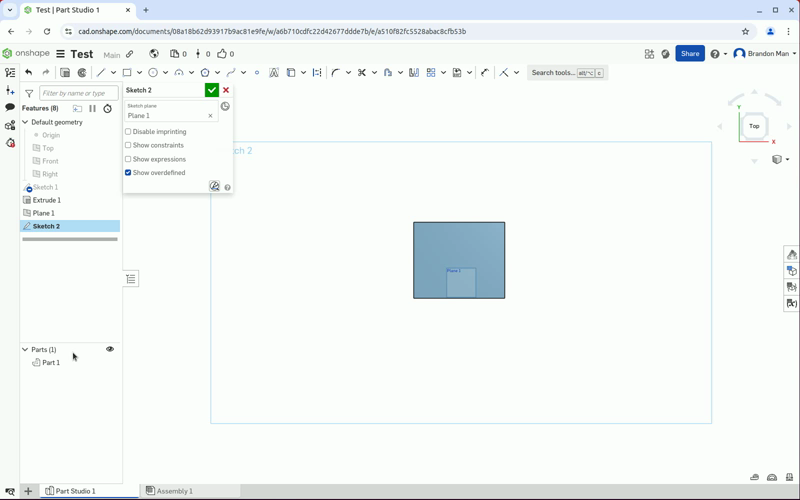
key(y)
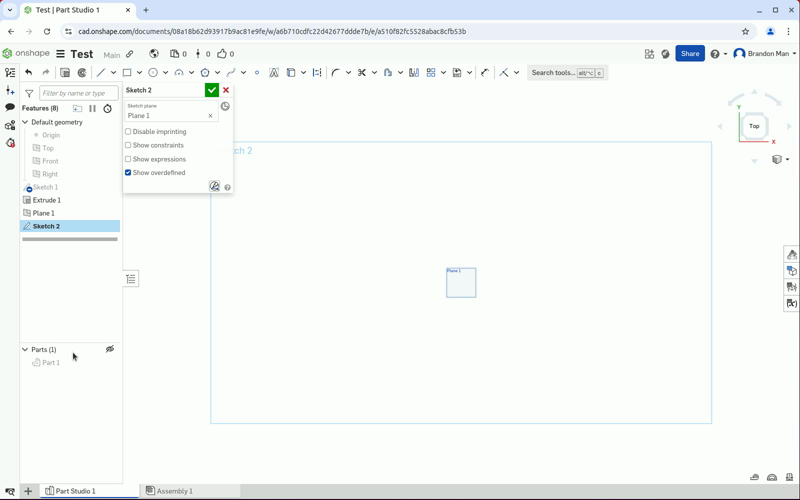
key(l)
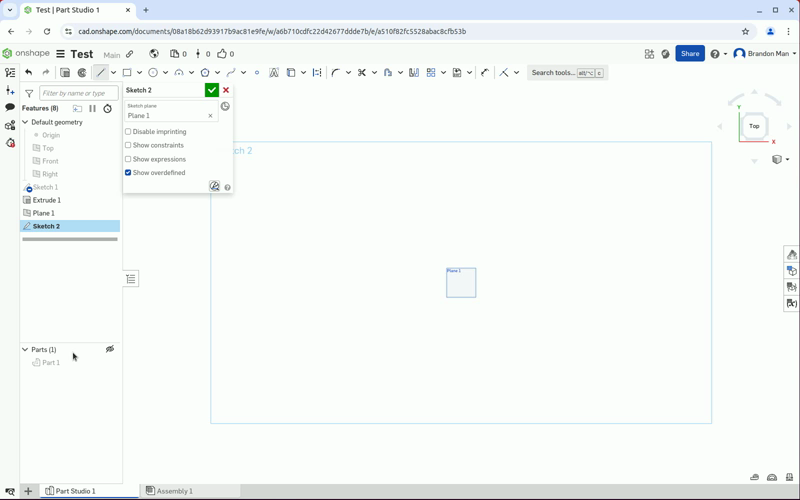
key_down(shift)
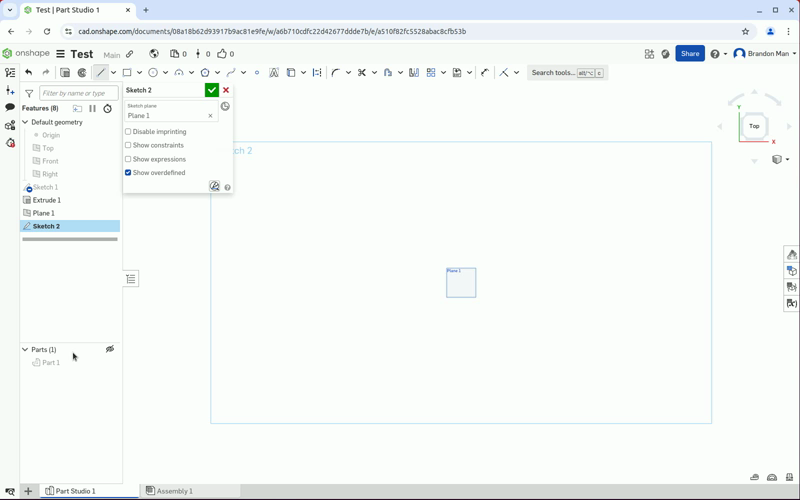
mouse_move(418, 238)
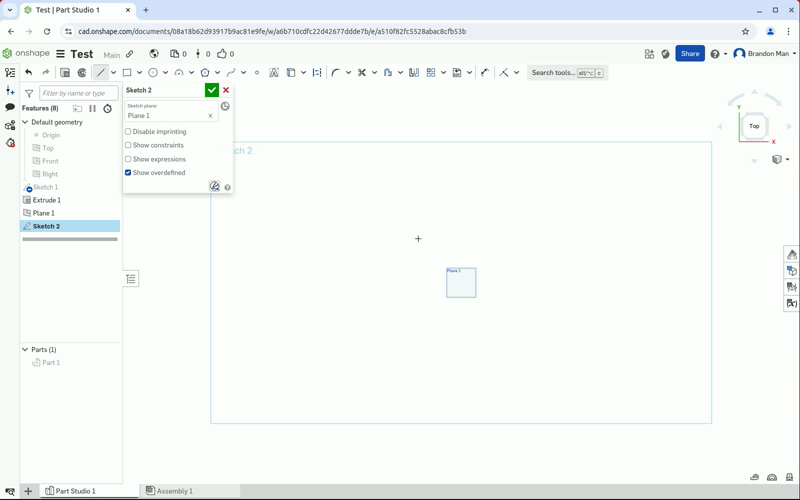
click(418, 238)
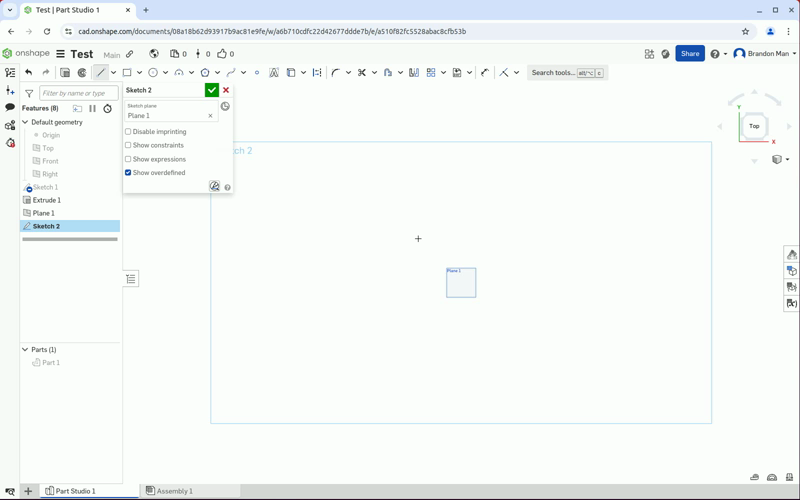
key_up(shift)
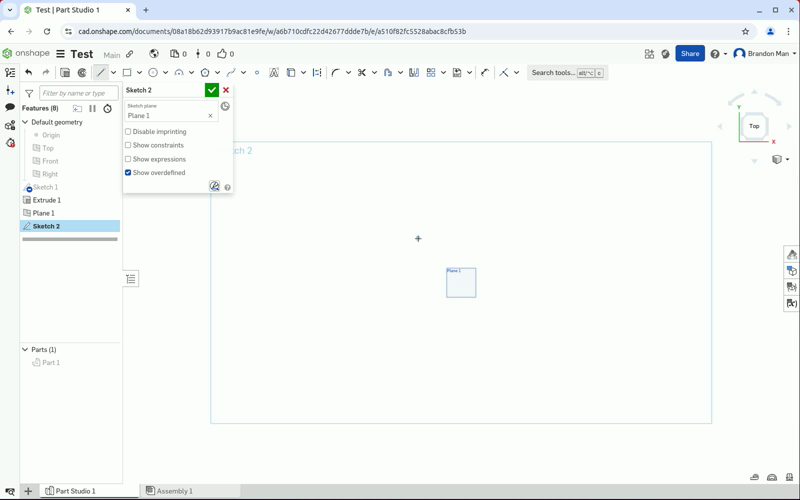
key_down(shift)
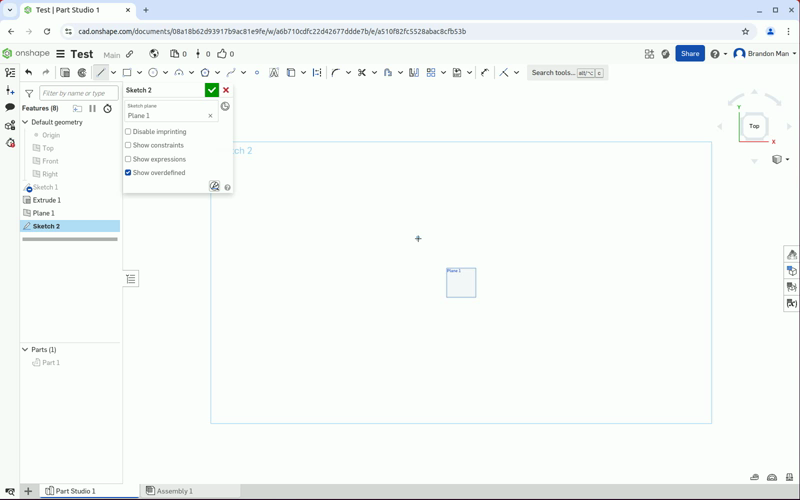
mouse_move(448, 238)
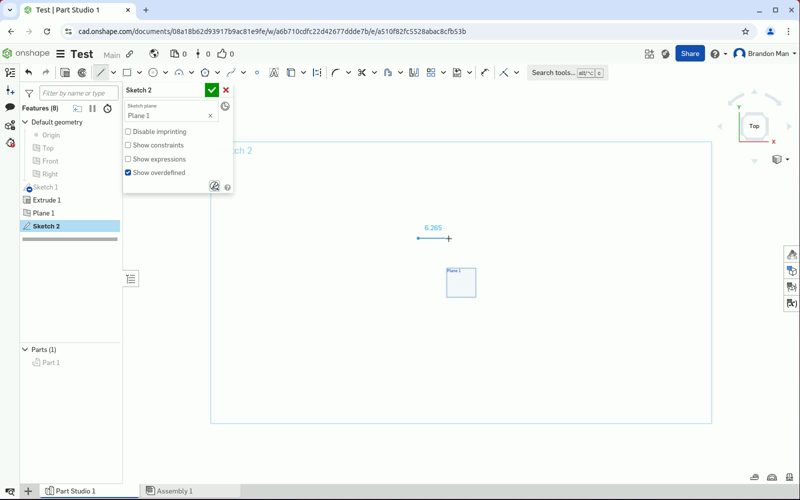
mouse_move(444, 238)
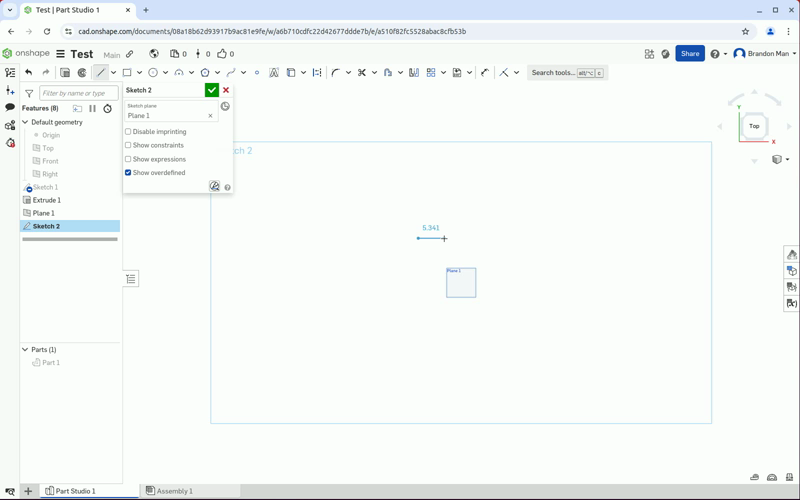
click(444, 238)
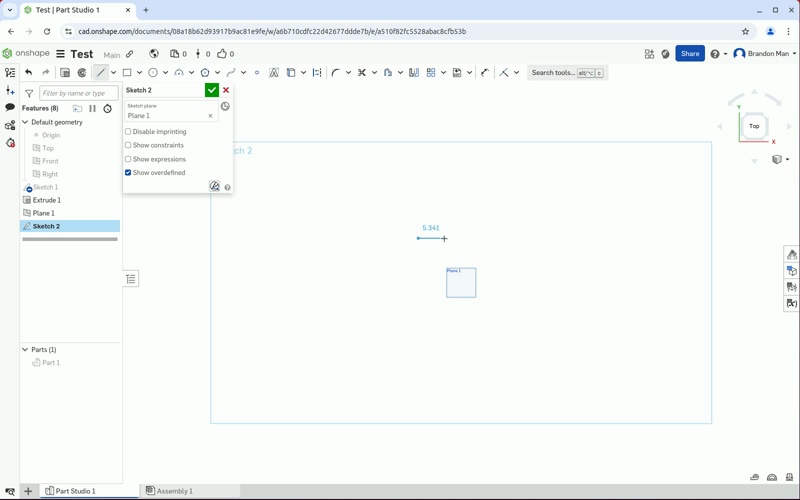
key_up(shift)
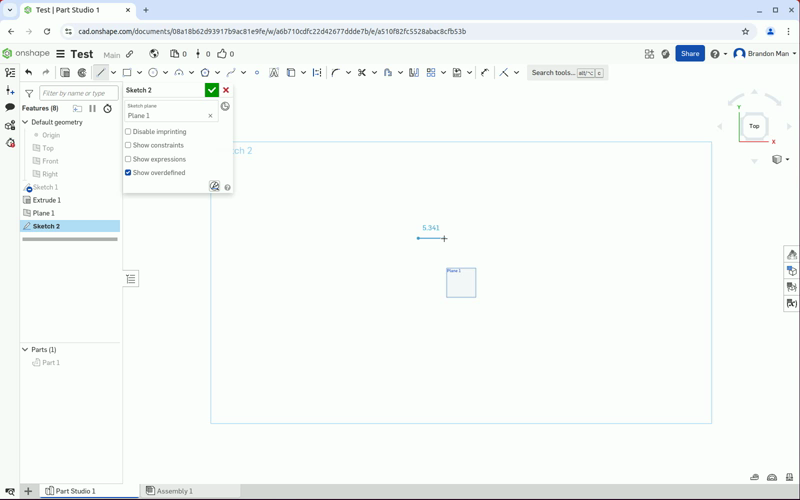
key_down(shift)
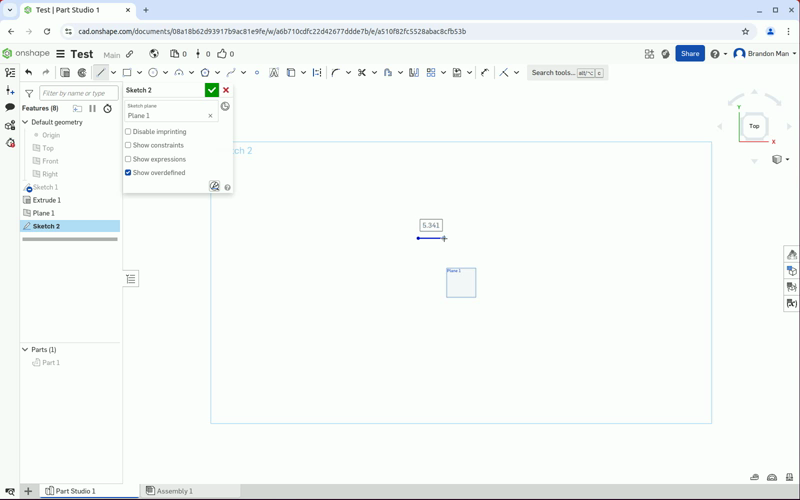
mouse_move(474, 238)
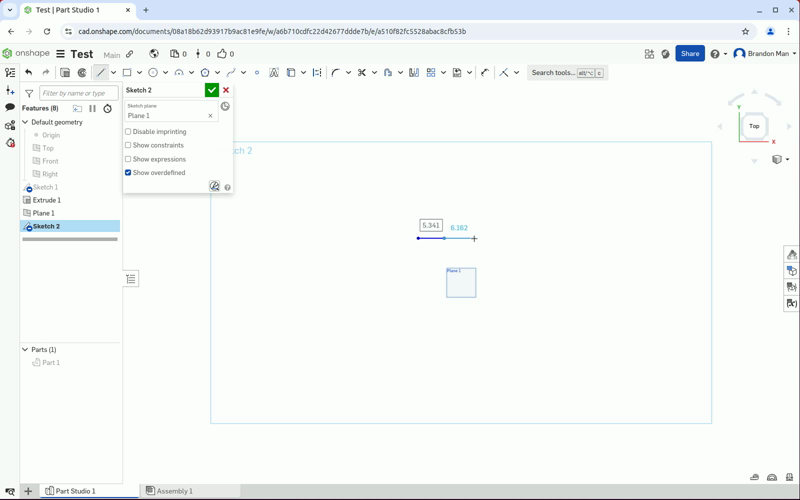
mouse_move(444, 235)
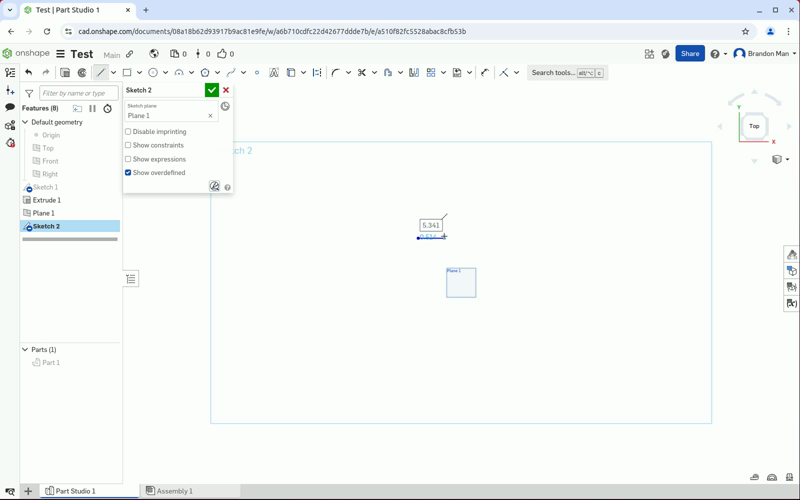
scroll(6)
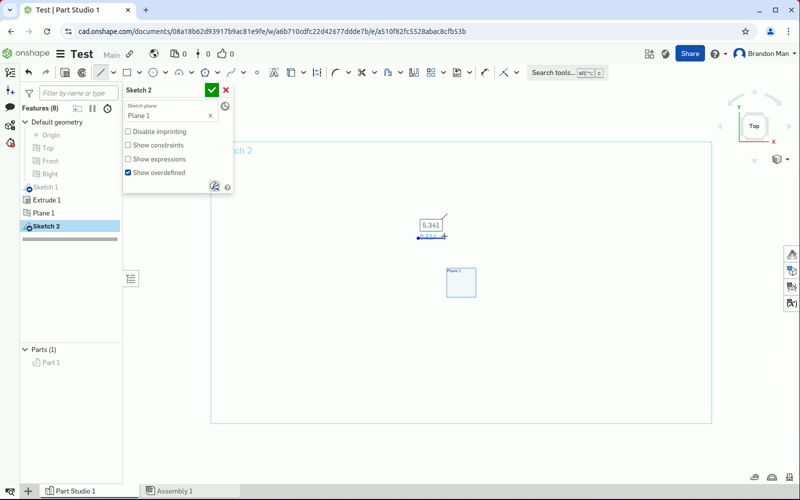
scroll(6)
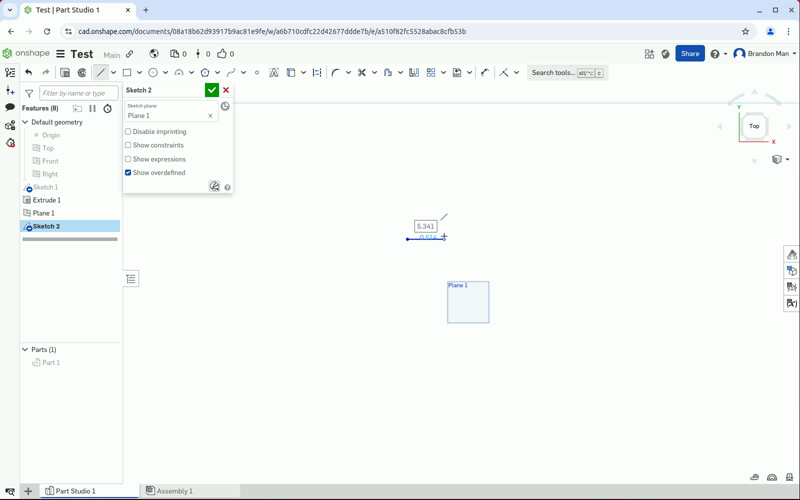
scroll(6)
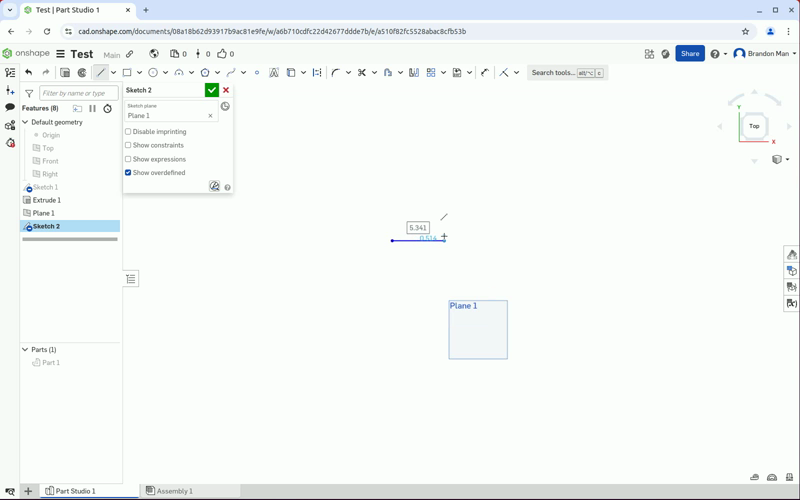
scroll(6)
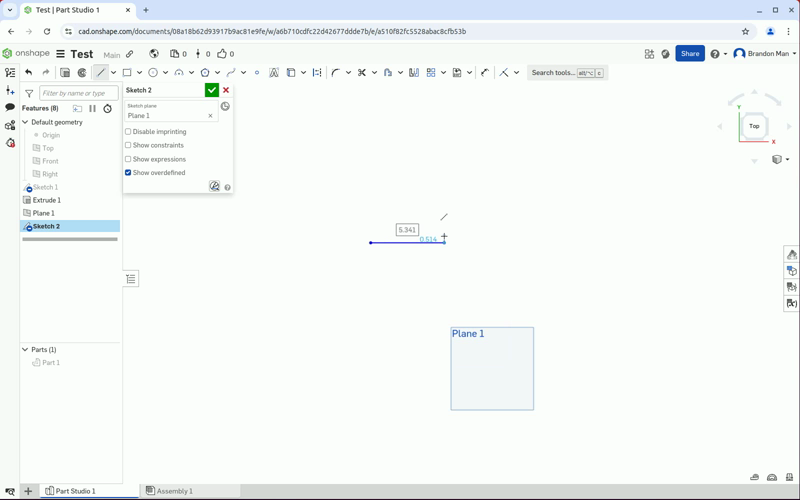
scroll(6)
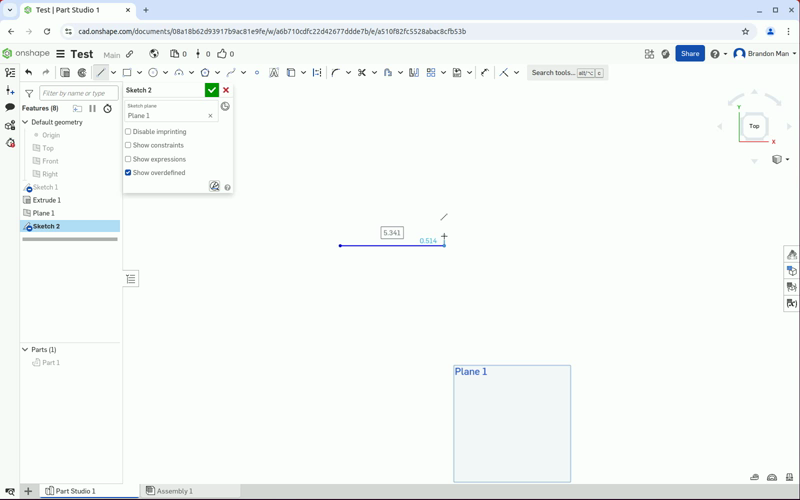
scroll(6)
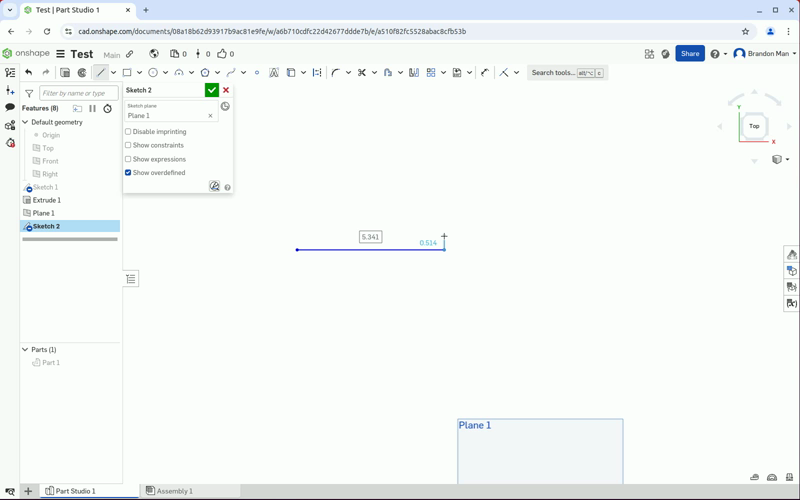
scroll(6)
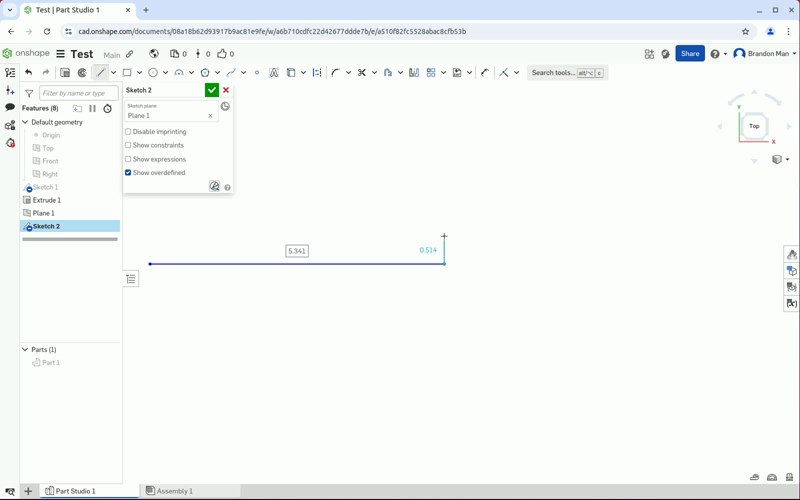
click(444, 235)
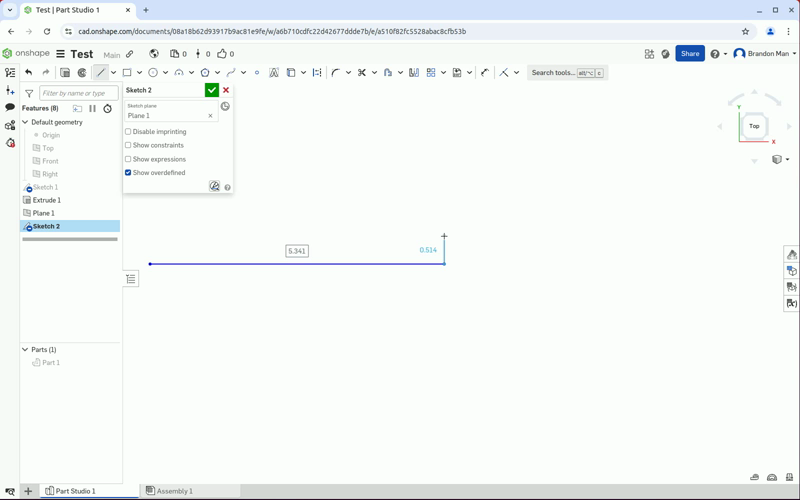
scroll(-6)
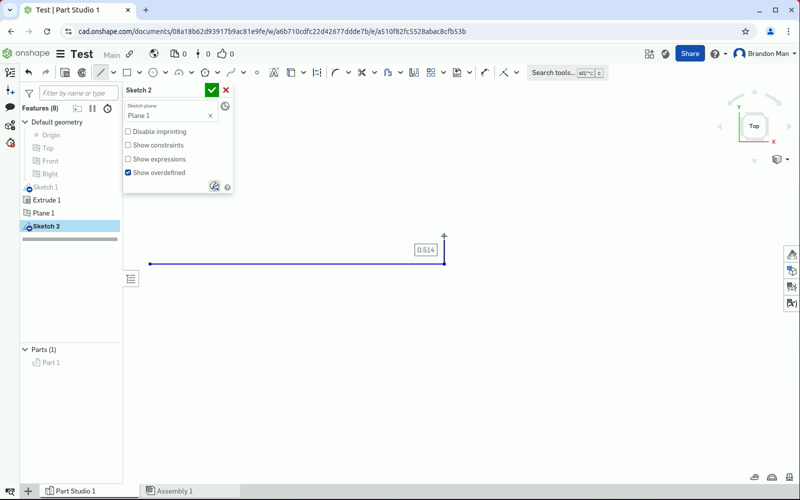
scroll(-6)
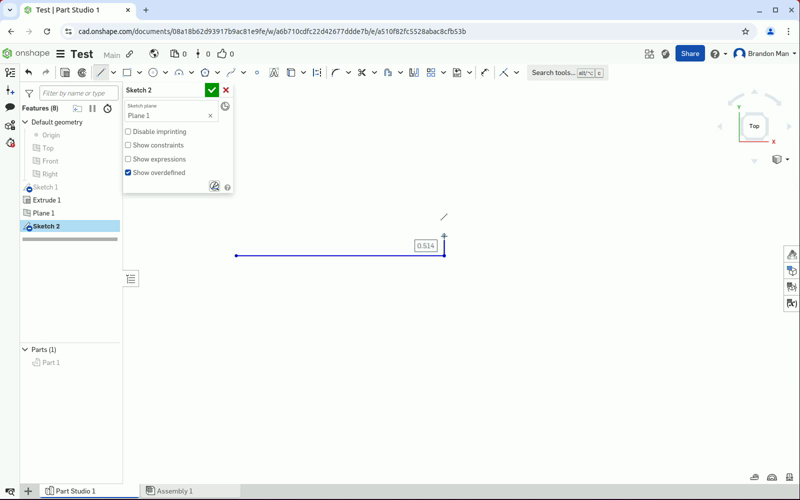
scroll(-6)
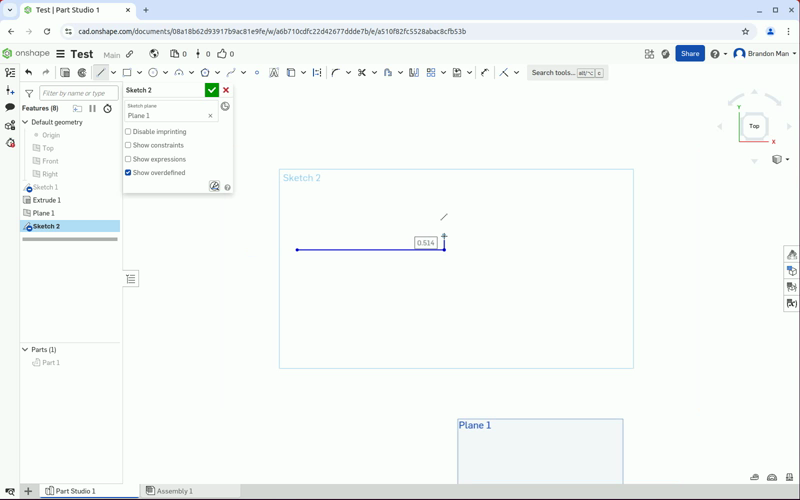
scroll(-6)
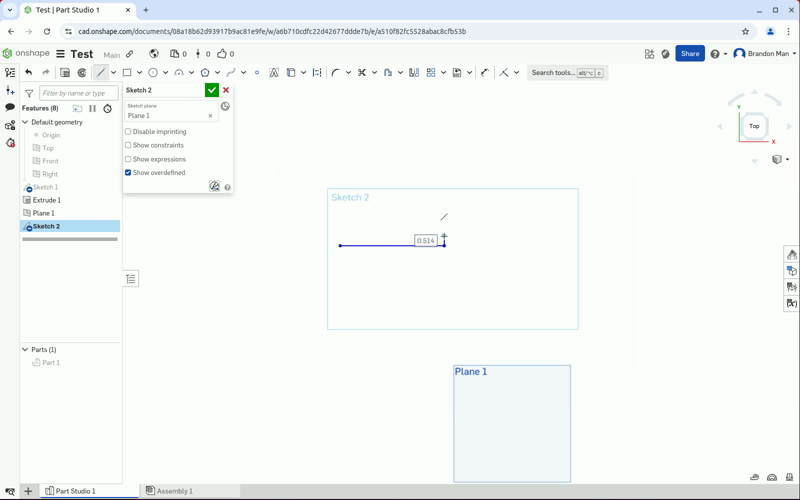
scroll(-6)
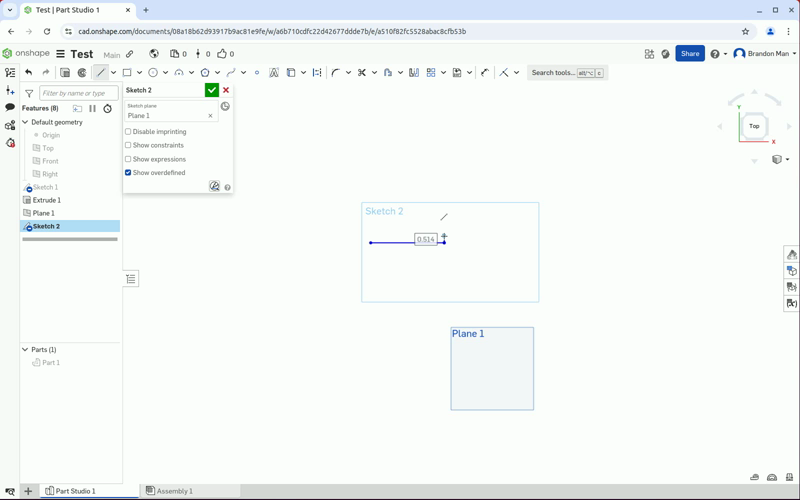
scroll(-6)
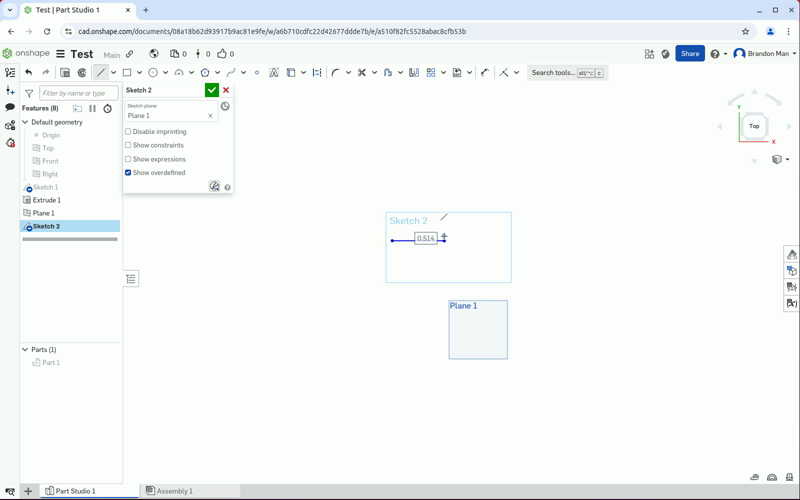
scroll(-6)
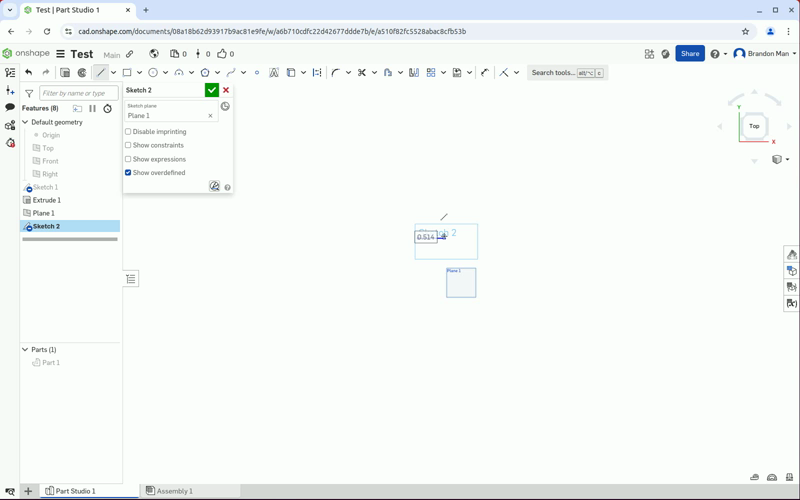
key_up(shift)
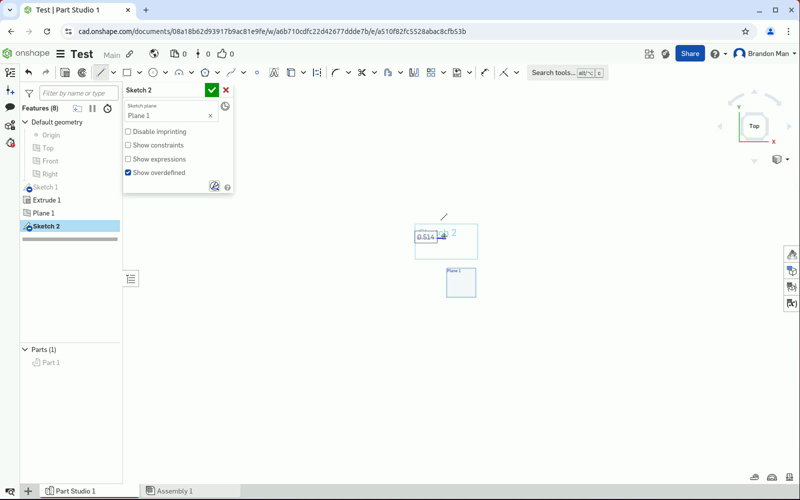
key_down(shift)
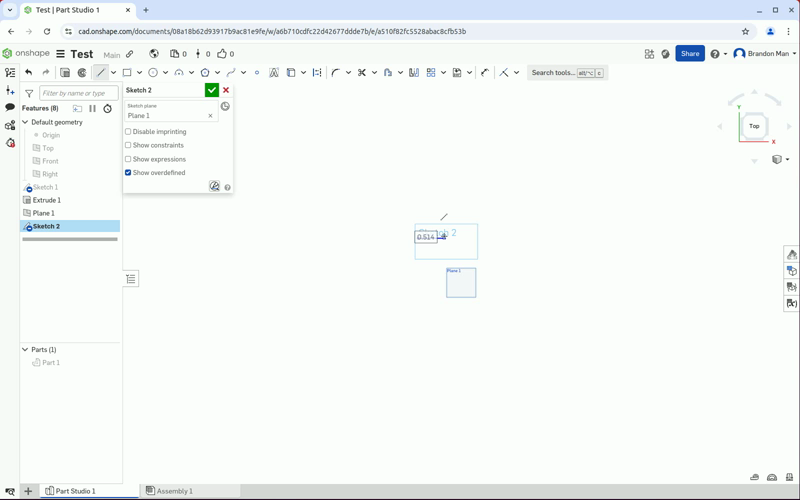
mouse_move(474, 235)
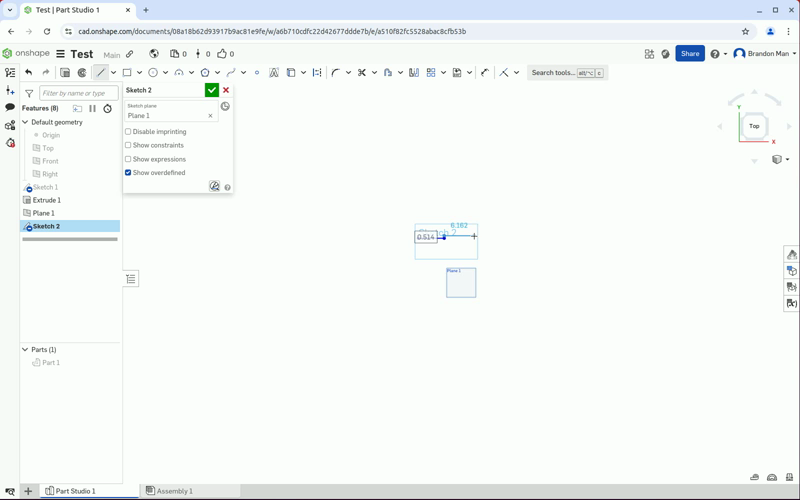
mouse_move(418, 235)
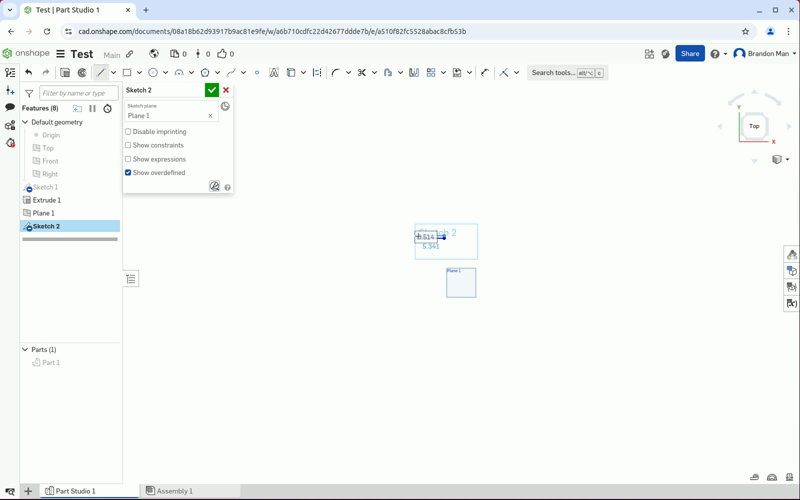
scroll(6)
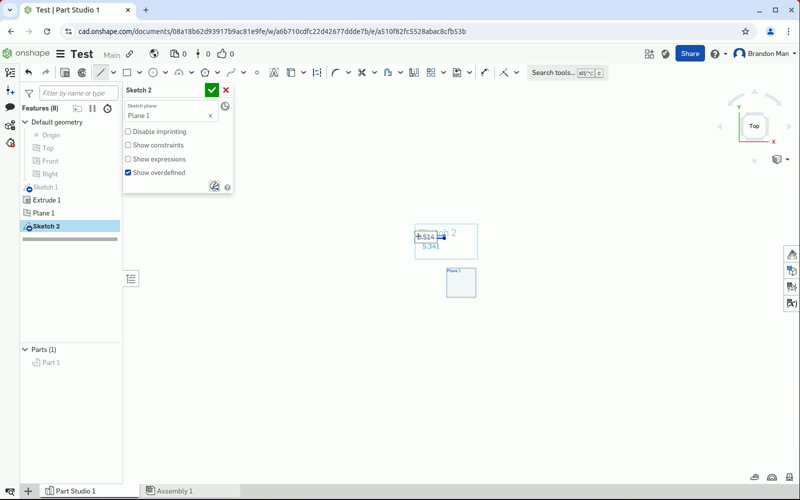
scroll(6)
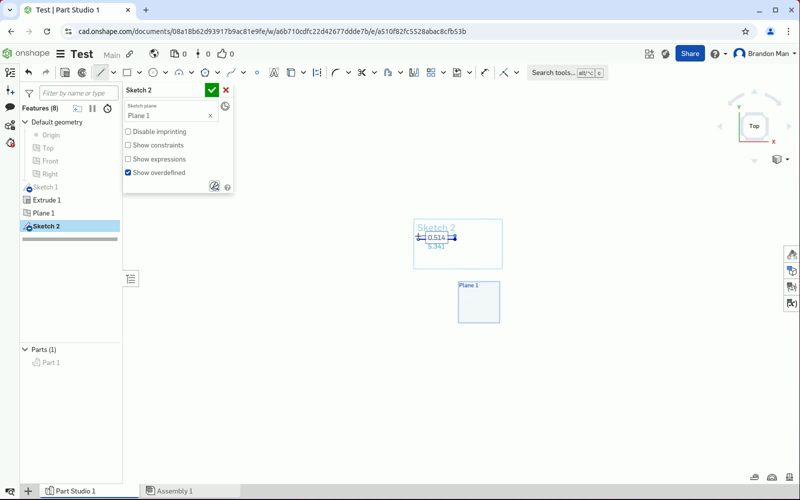
scroll(6)
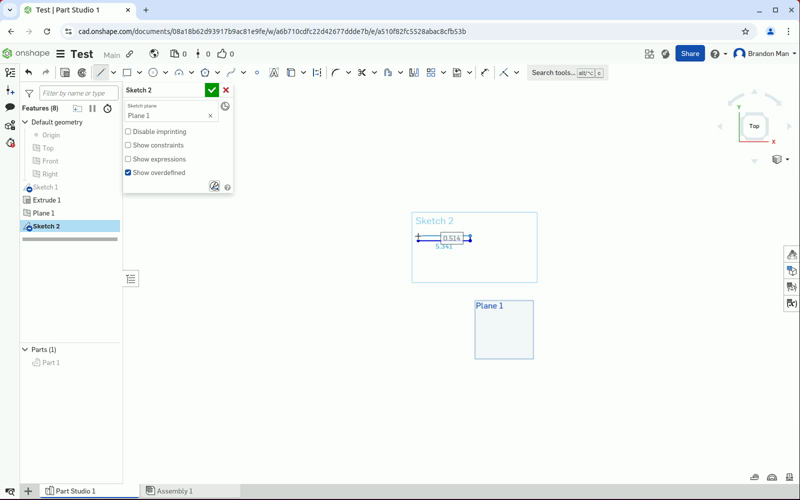
scroll(6)
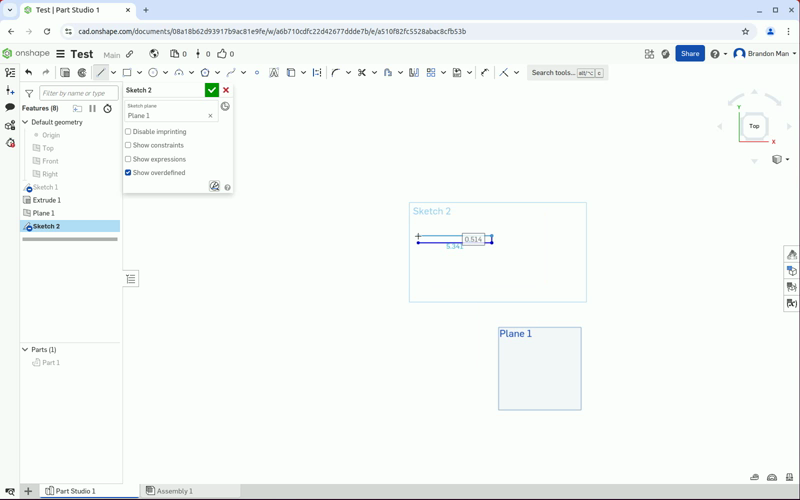
scroll(6)
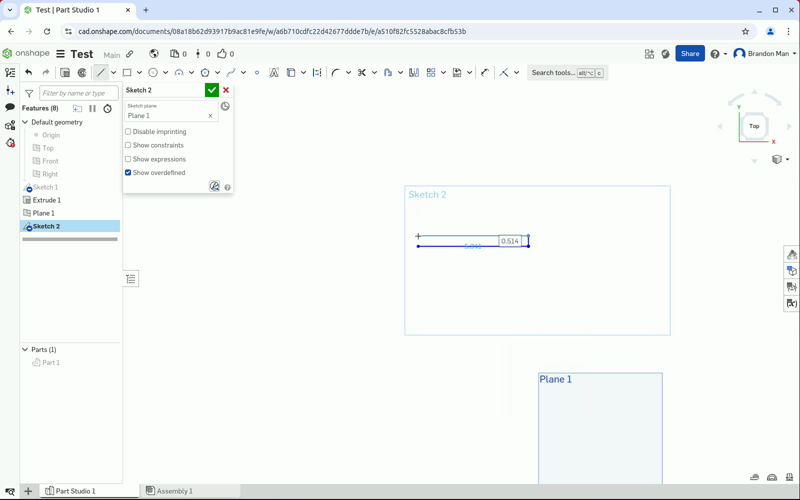
scroll(6)
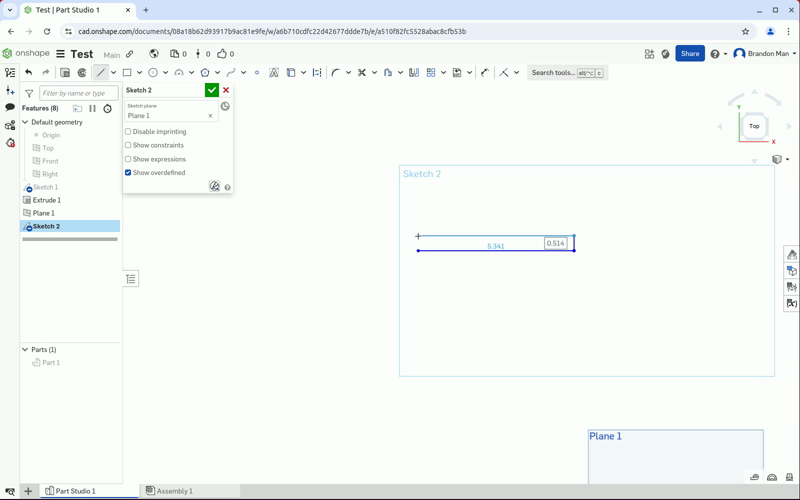
scroll(6)
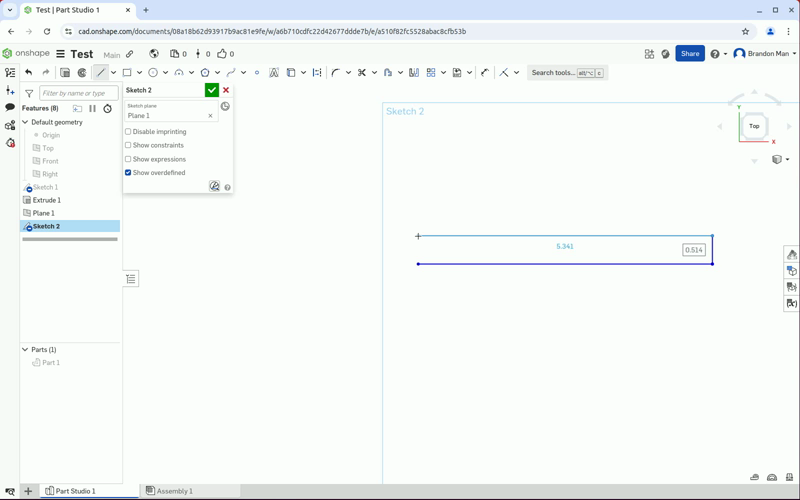
click(418, 235)
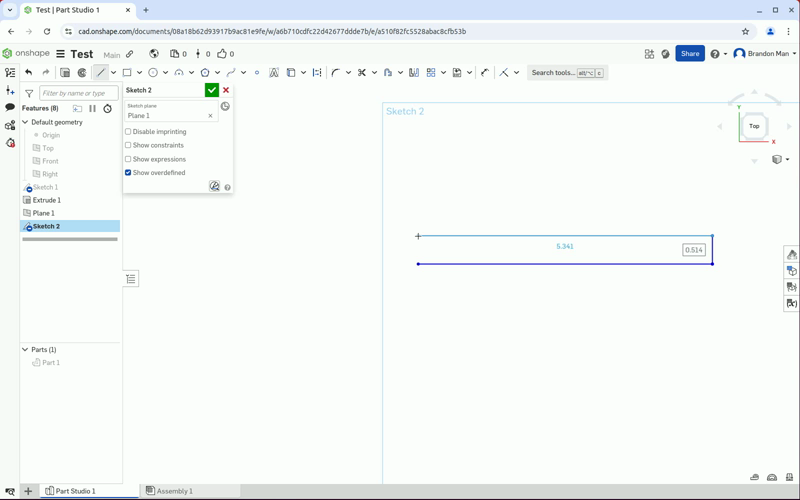
scroll(-6)
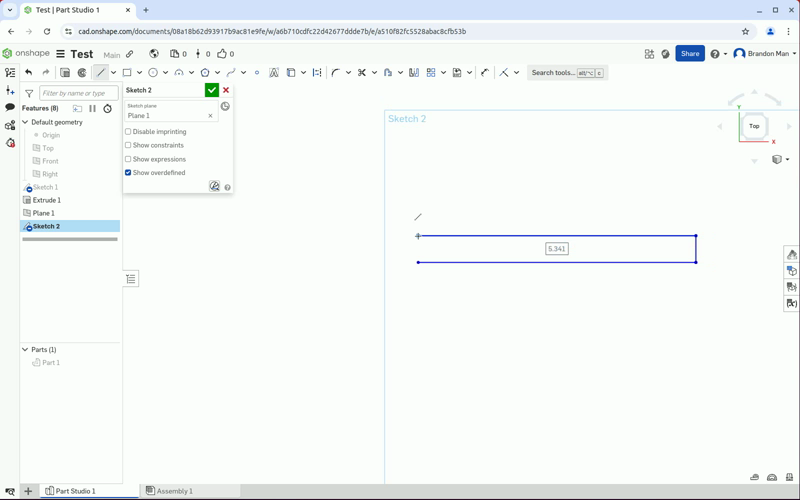
scroll(-6)
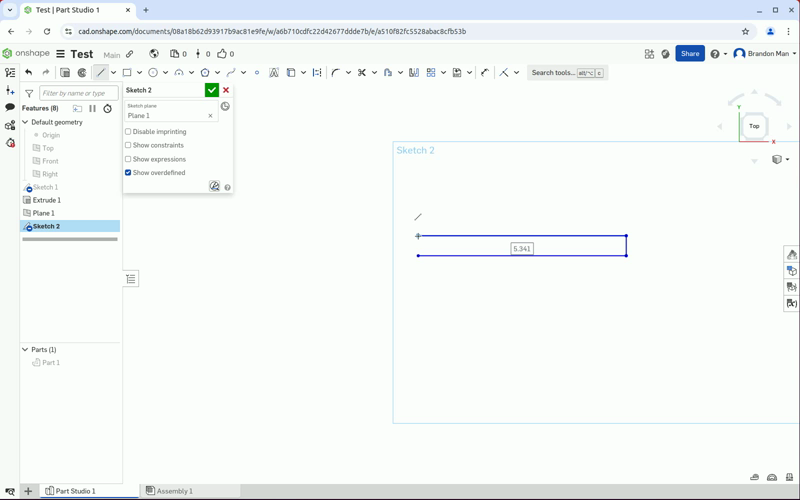
scroll(-6)
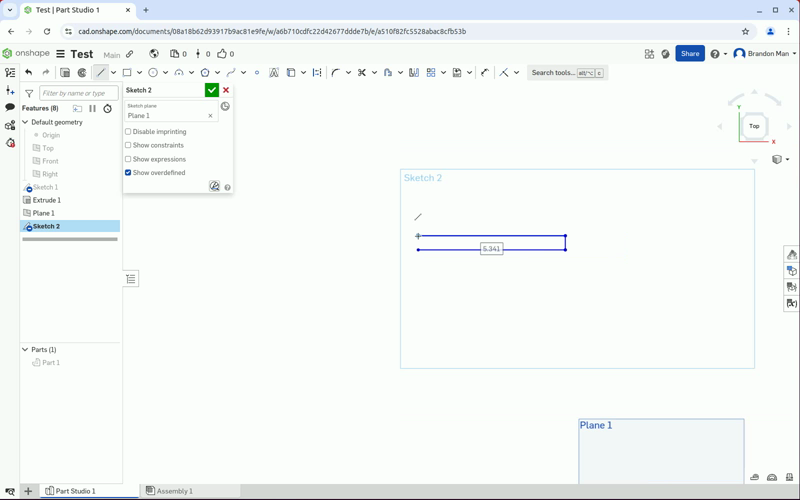
scroll(-6)
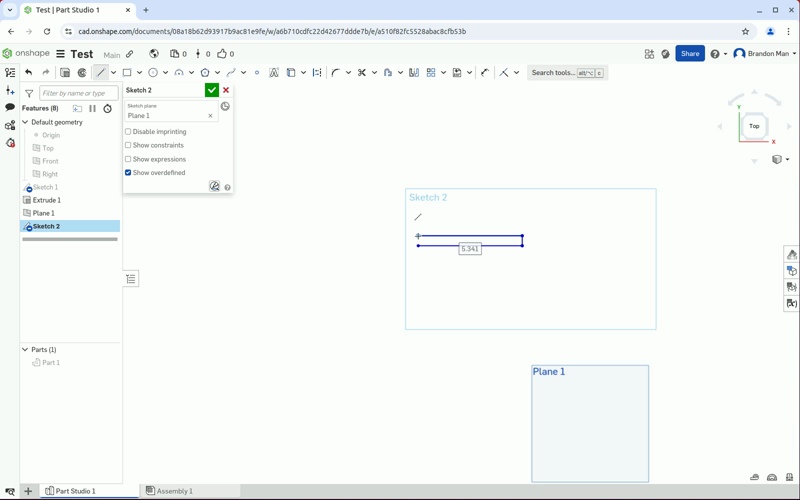
scroll(-6)
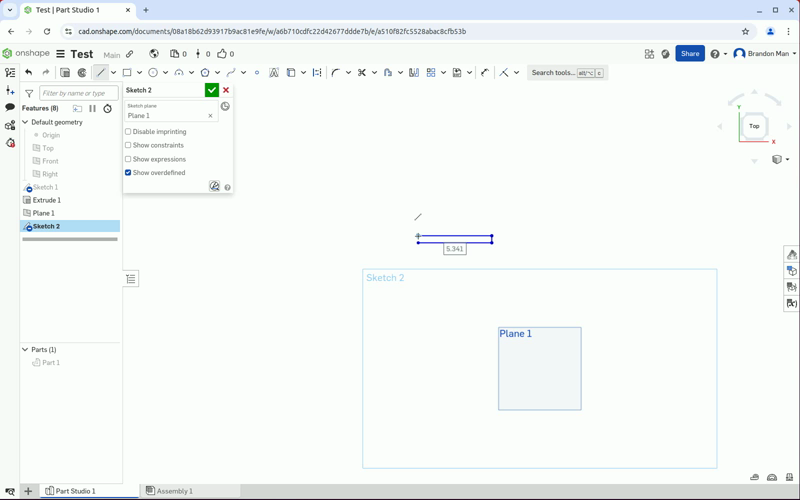
scroll(-6)
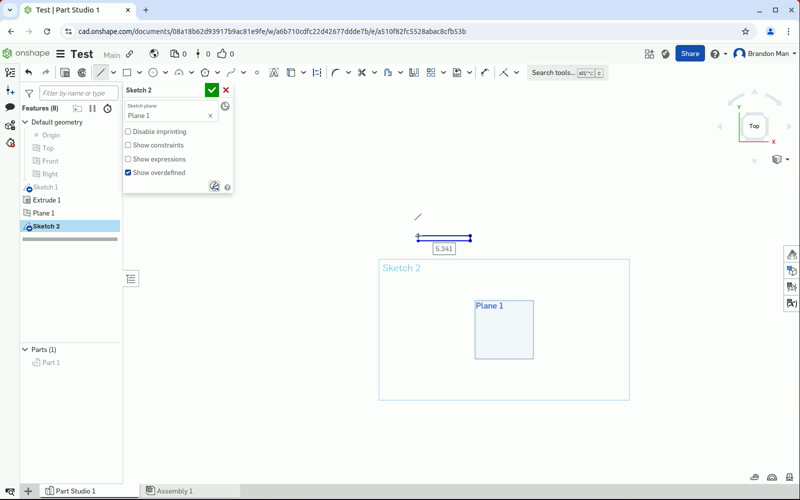
scroll(-6)
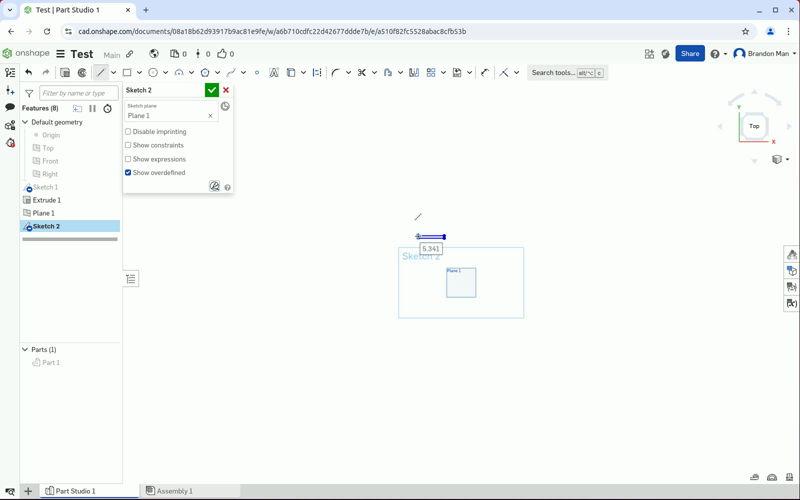
key_up(shift)
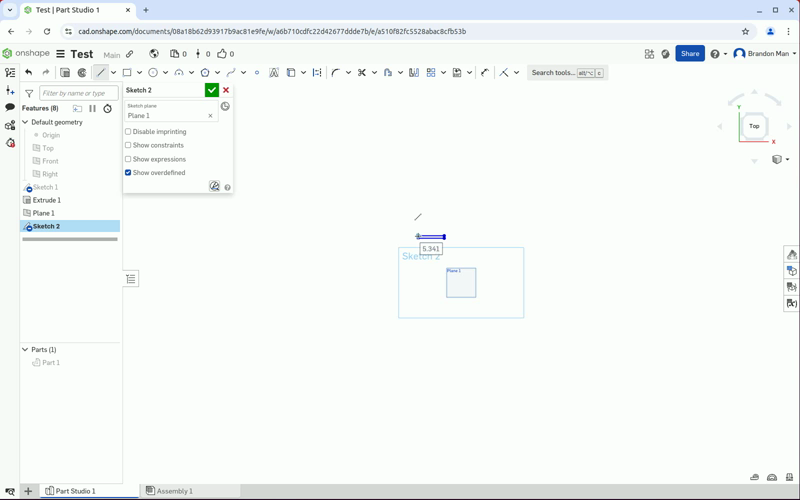
mouse_move(448, 235)
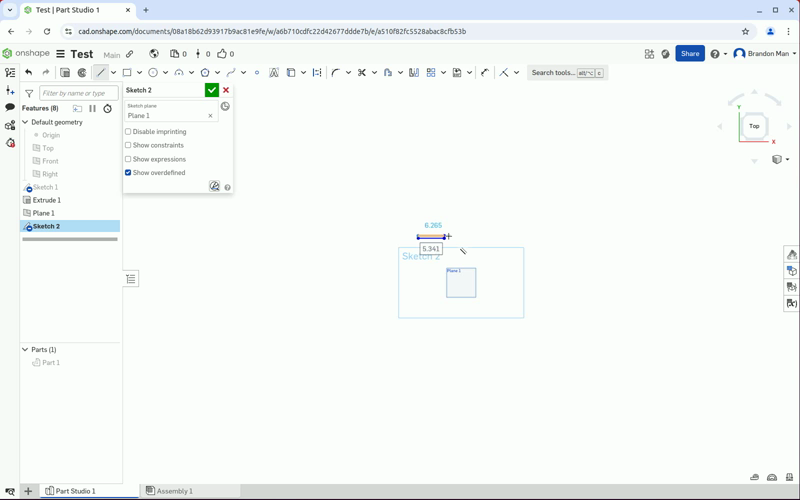
key_down(shift)
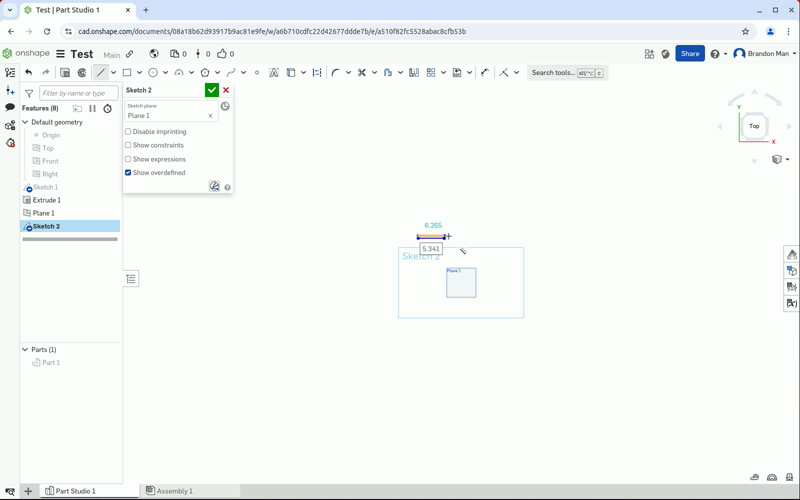
mouse_move(418, 238)
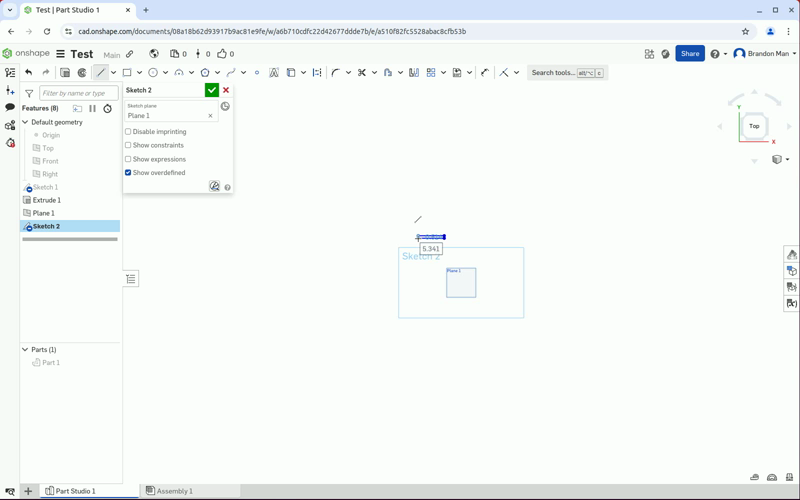
scroll(6)
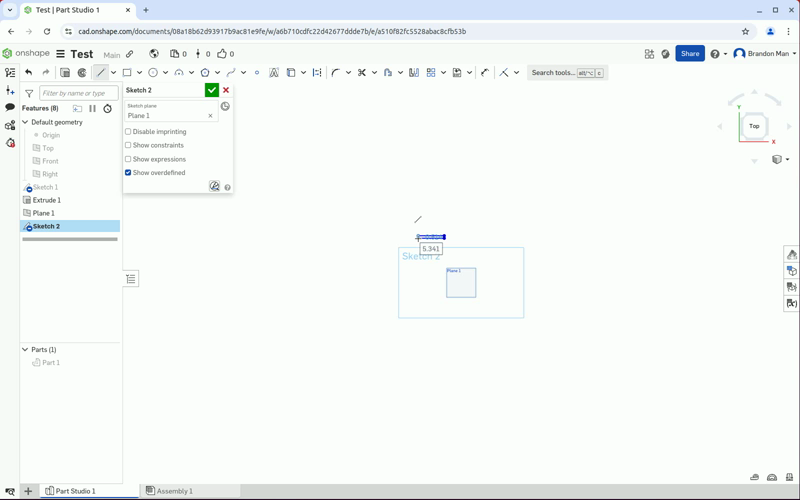
scroll(6)
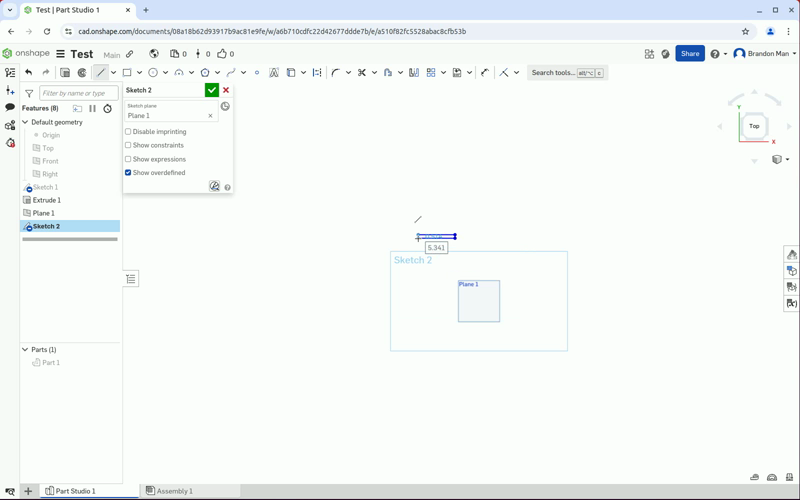
scroll(6)
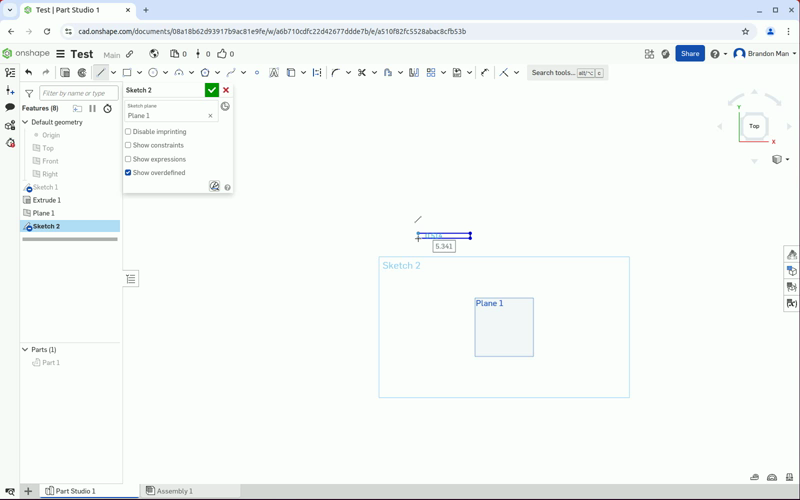
scroll(6)
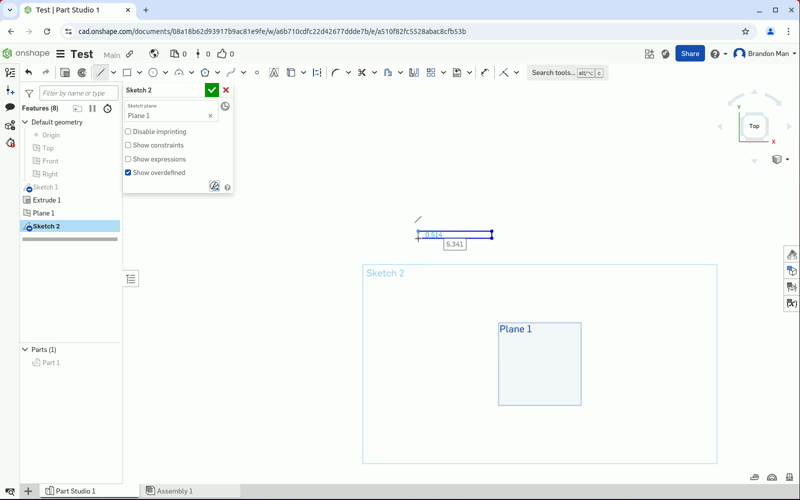
scroll(6)
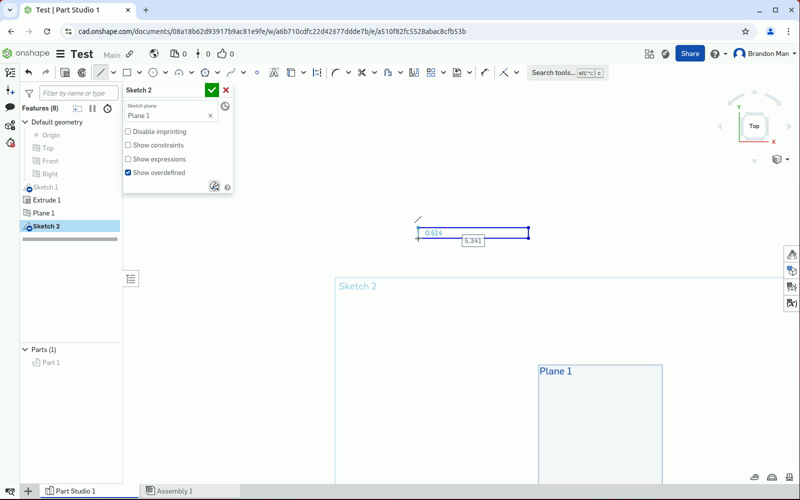
scroll(6)
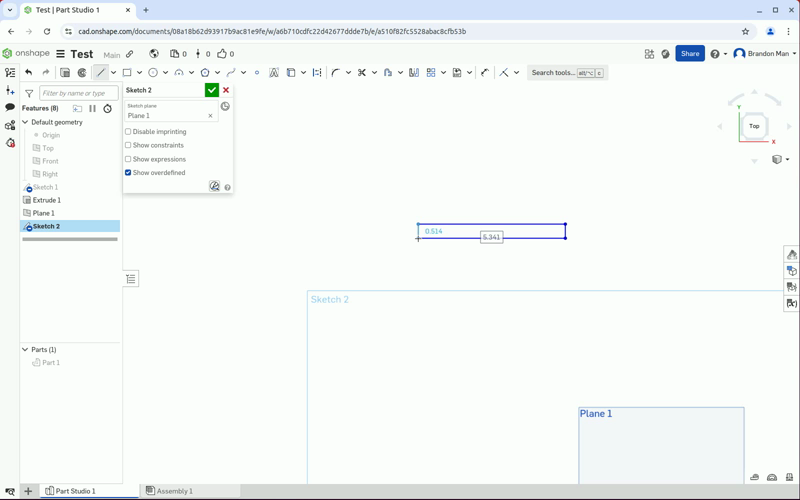
scroll(6)
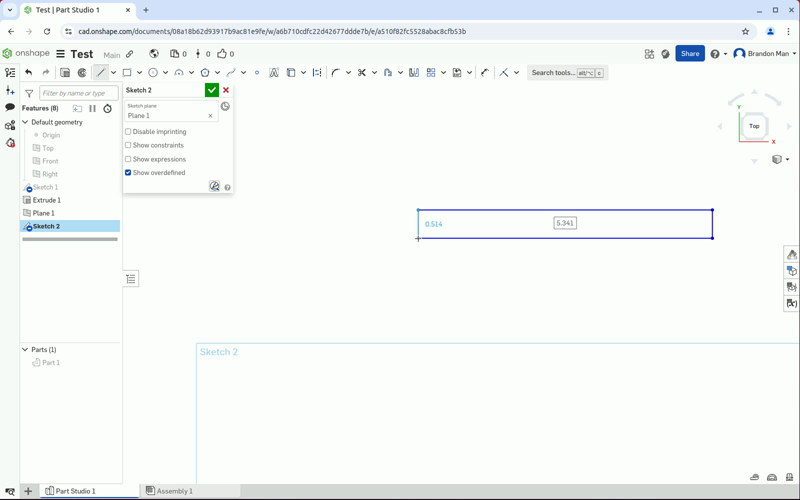
key_up(shift)
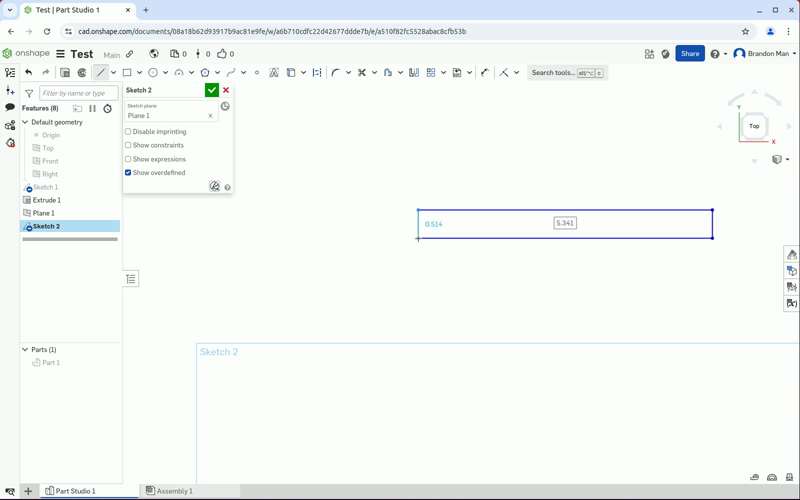
click(418, 238)
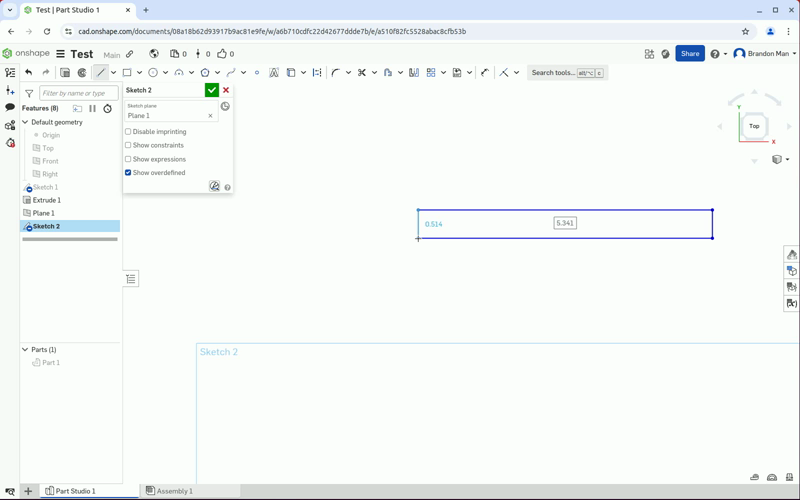
scroll(-6)
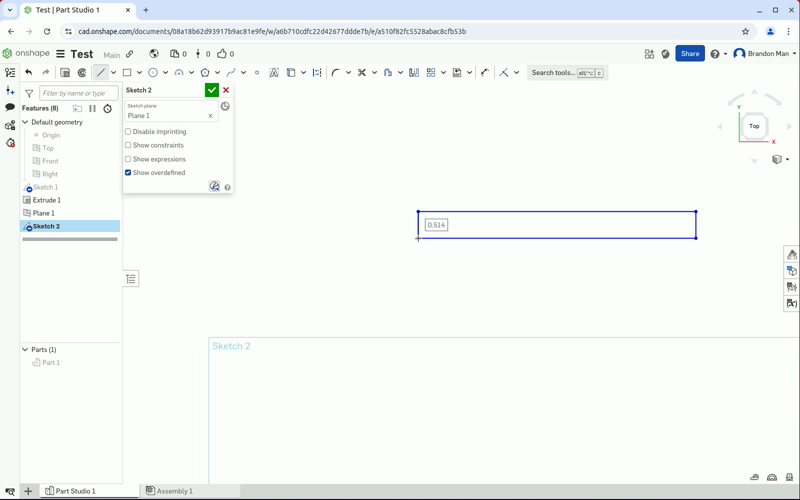
scroll(-6)
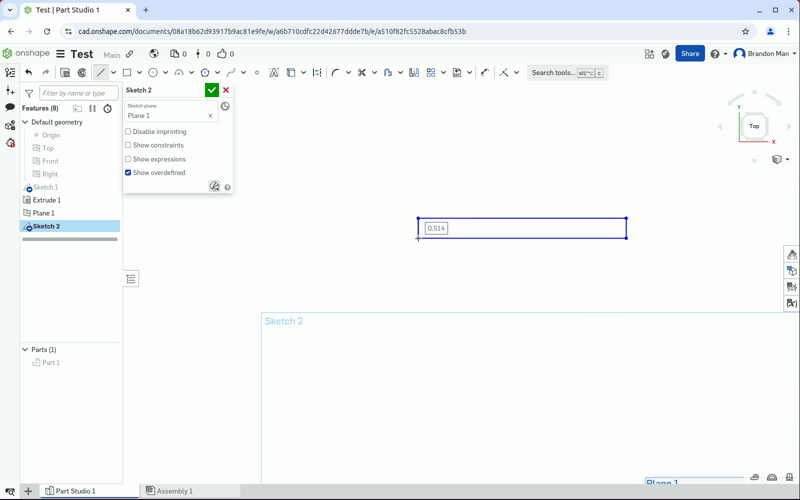
scroll(-6)
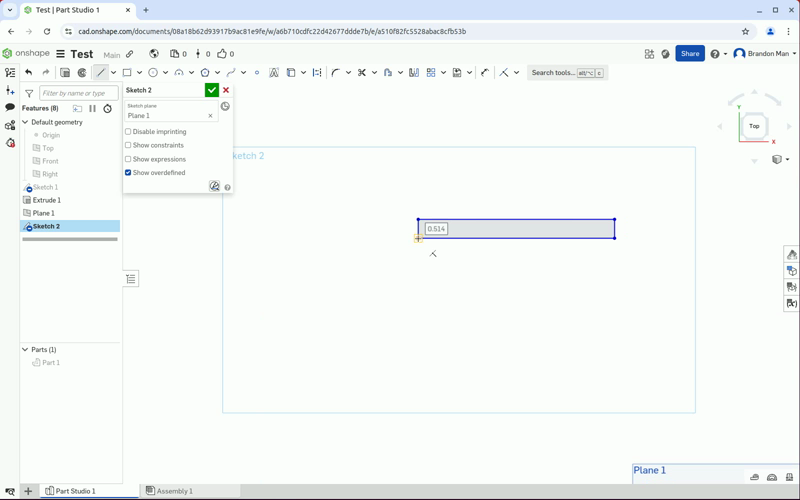
scroll(-6)
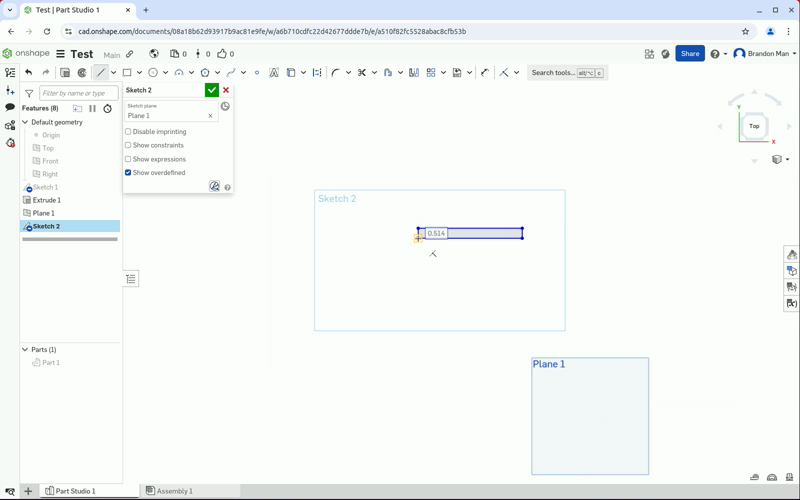
scroll(-6)
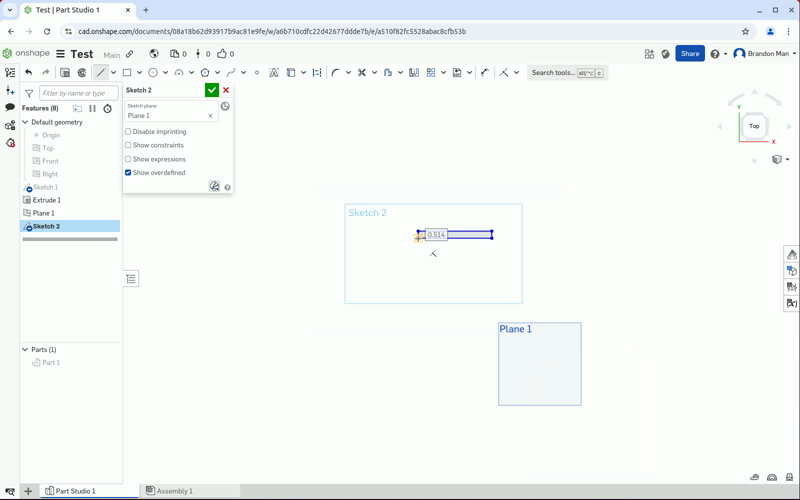
scroll(-6)
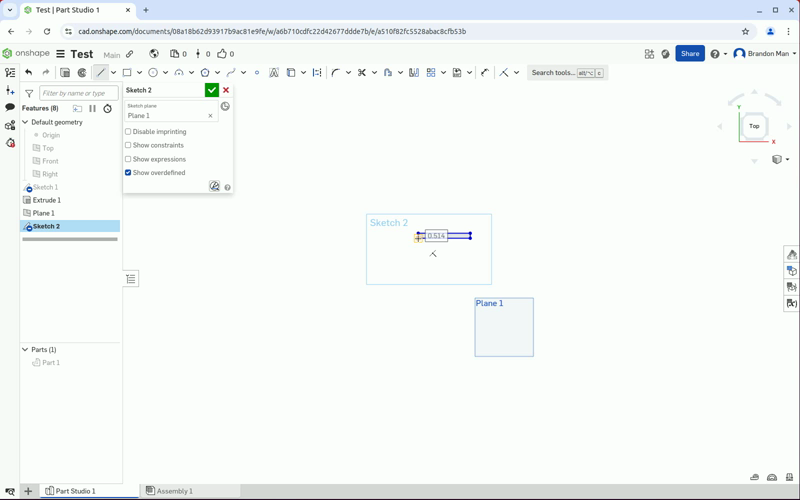
scroll(-6)
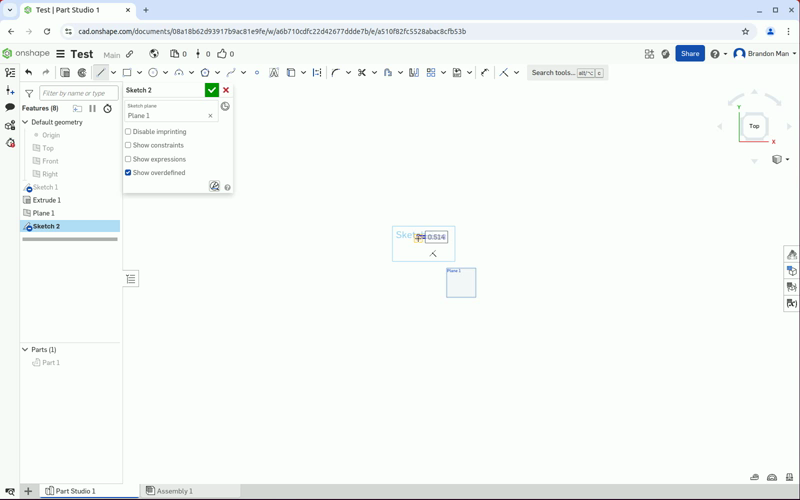
key(esc)
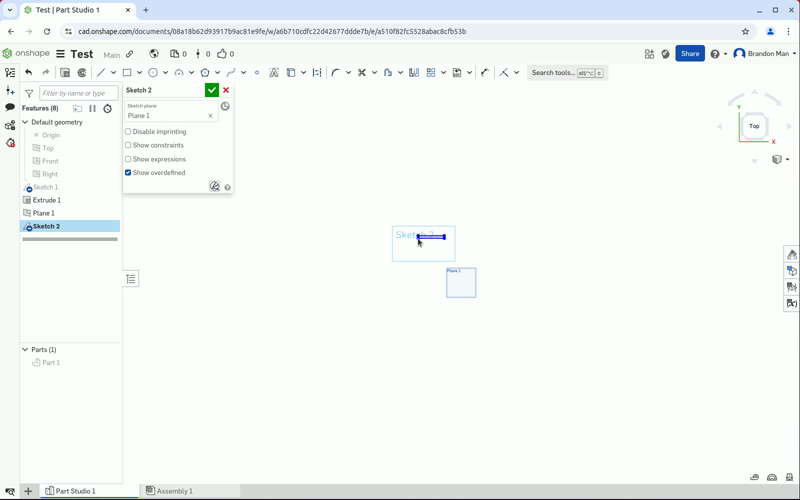
mouse_move(437, 236)
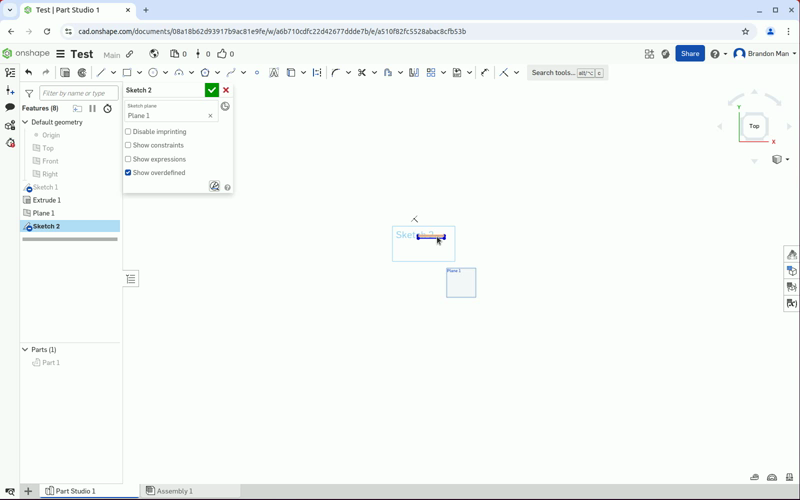
scroll(6)
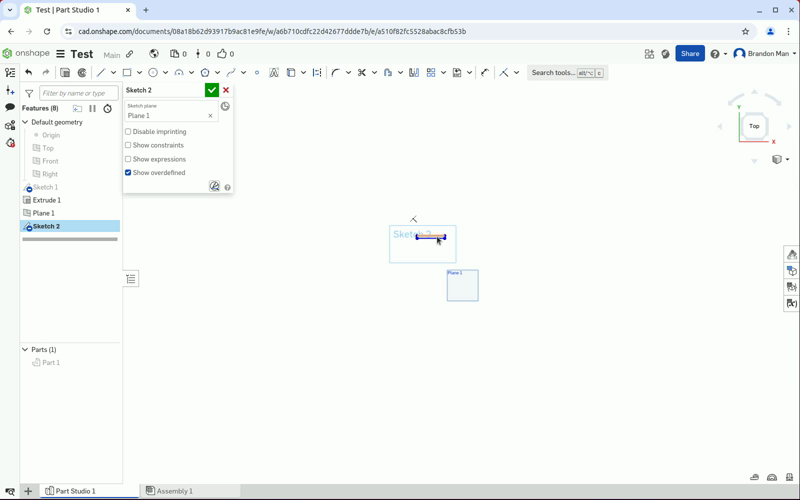
scroll(6)
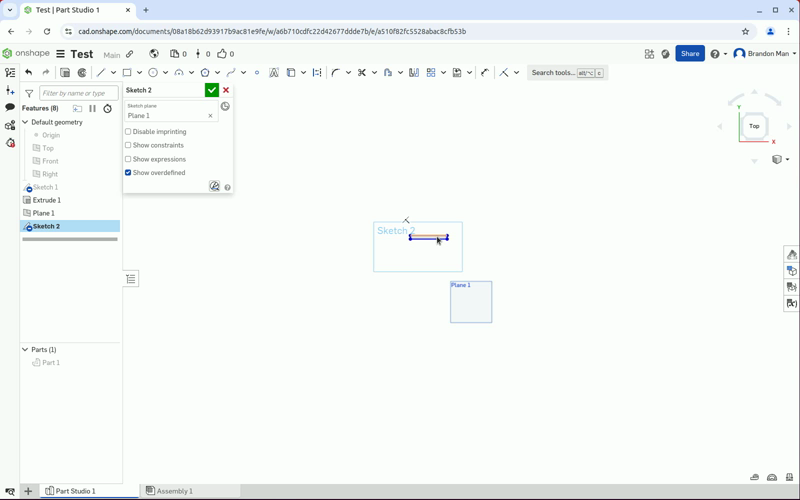
scroll(6)
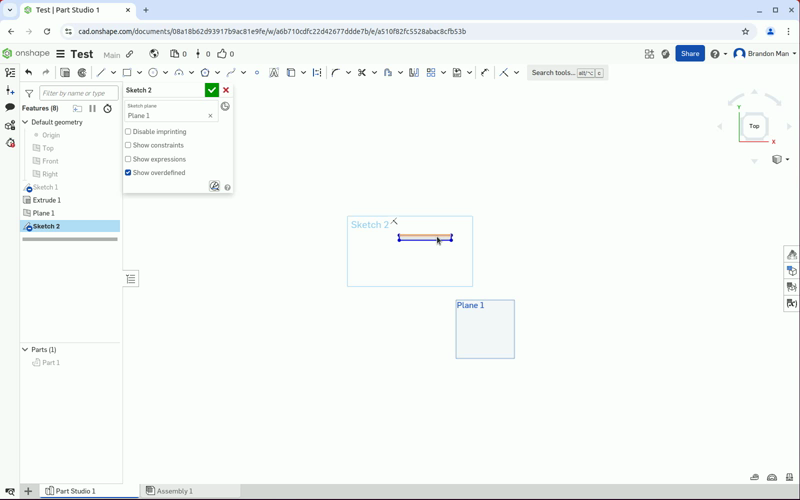
scroll(6)
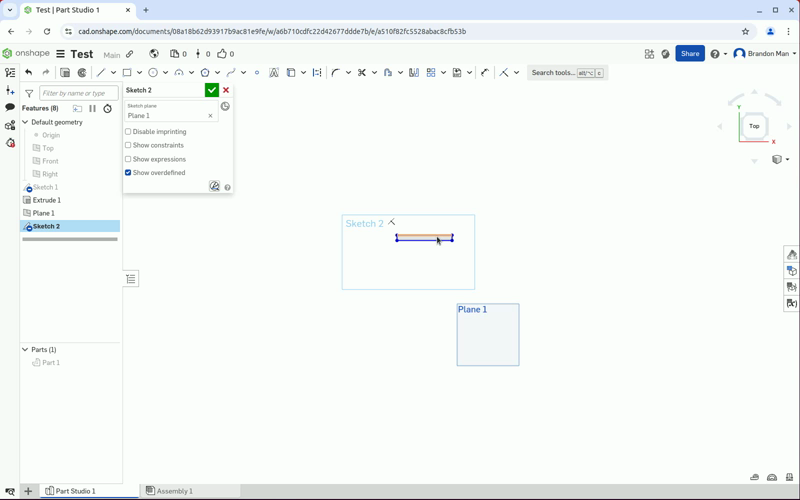
scroll(6)
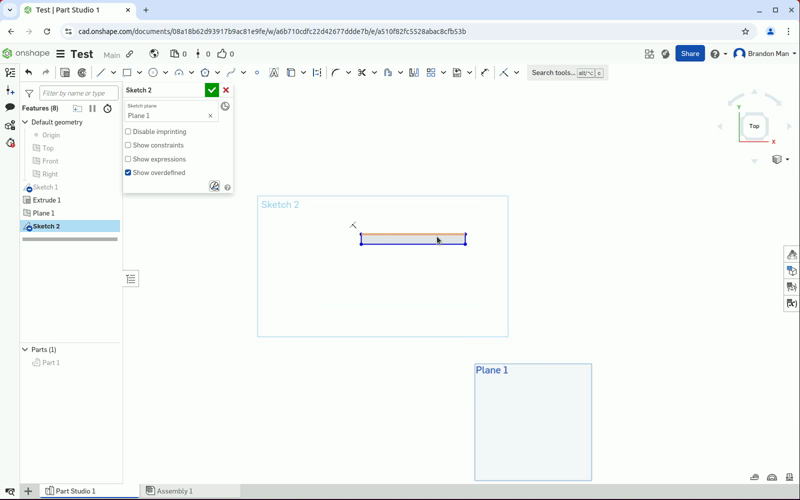
scroll(6)
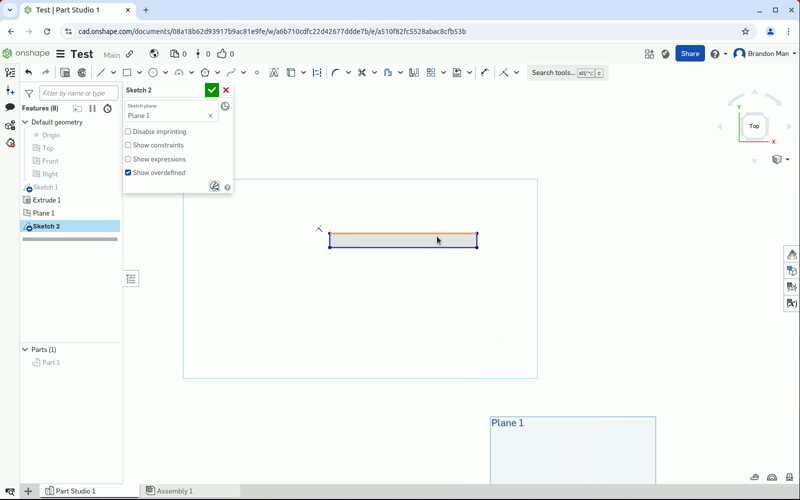
scroll(6)
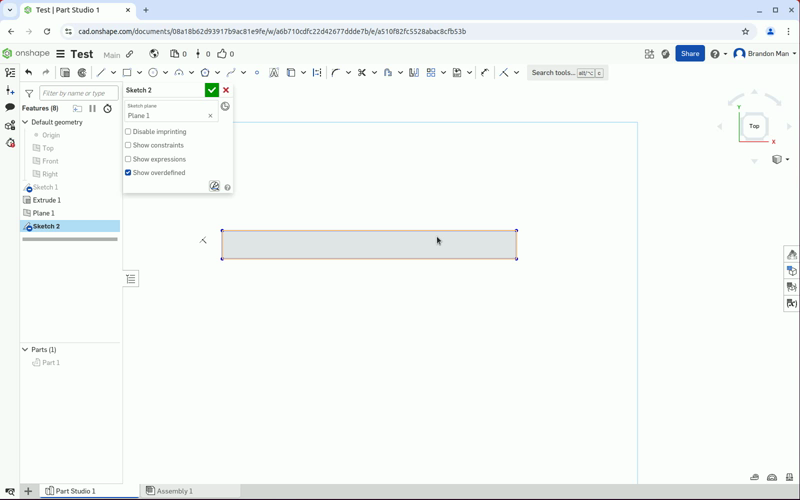
click(437, 236)
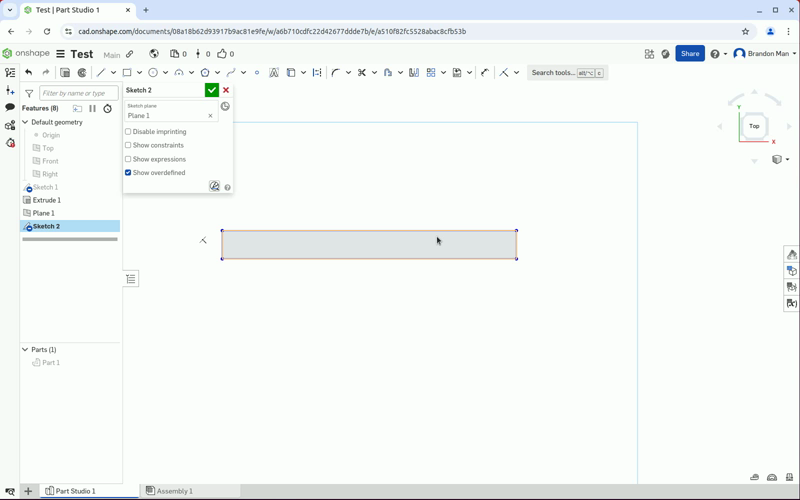
scroll(-6)
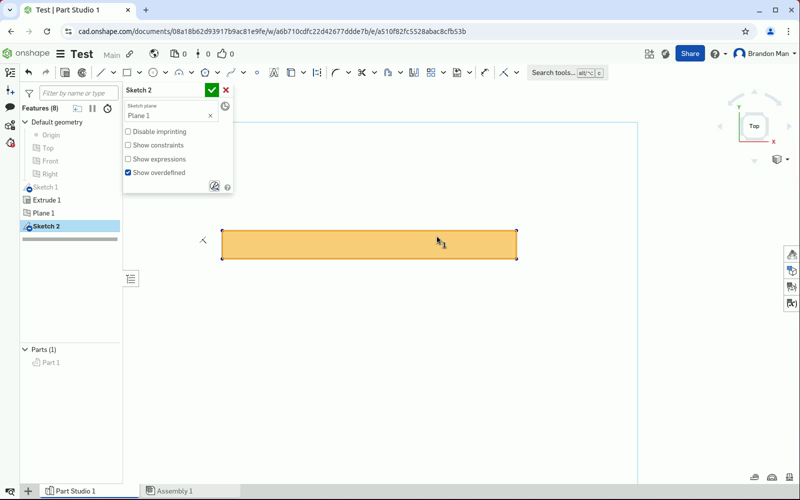
scroll(-6)
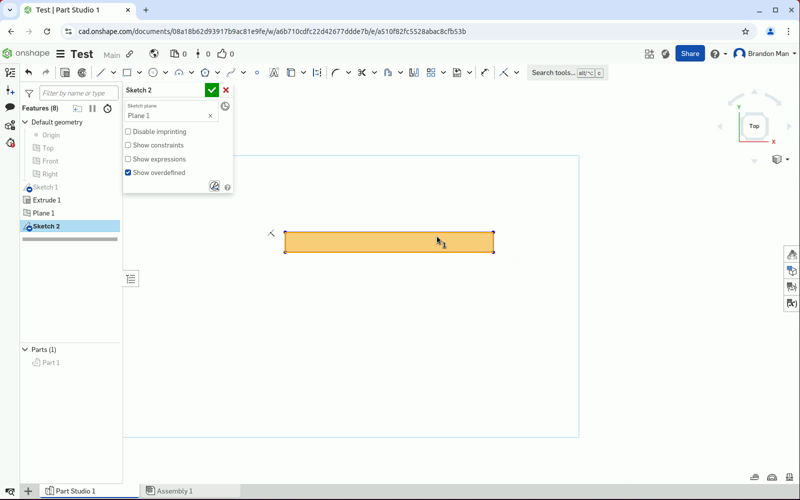
scroll(-6)
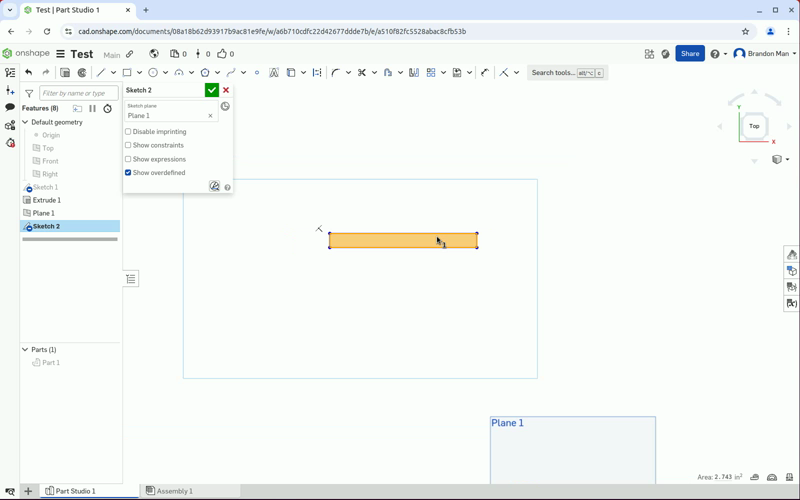
scroll(-6)
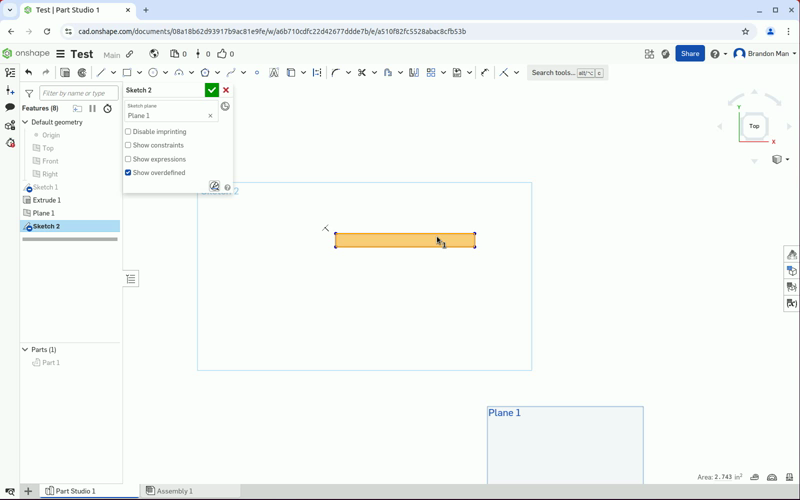
scroll(-6)
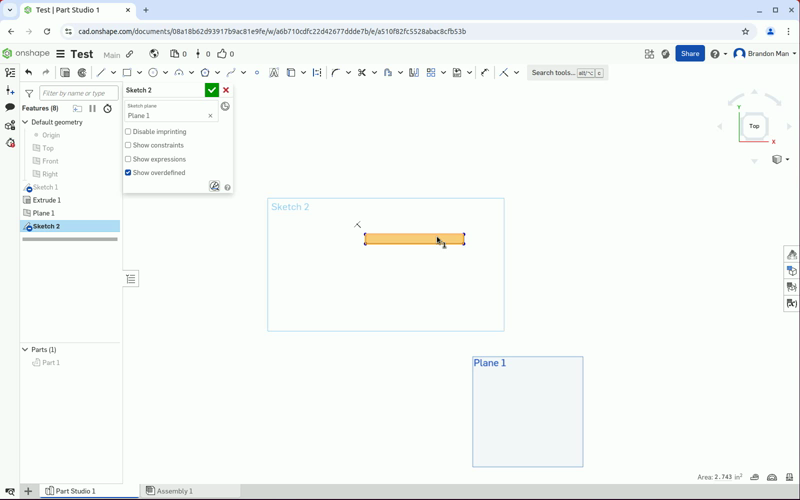
scroll(-6)
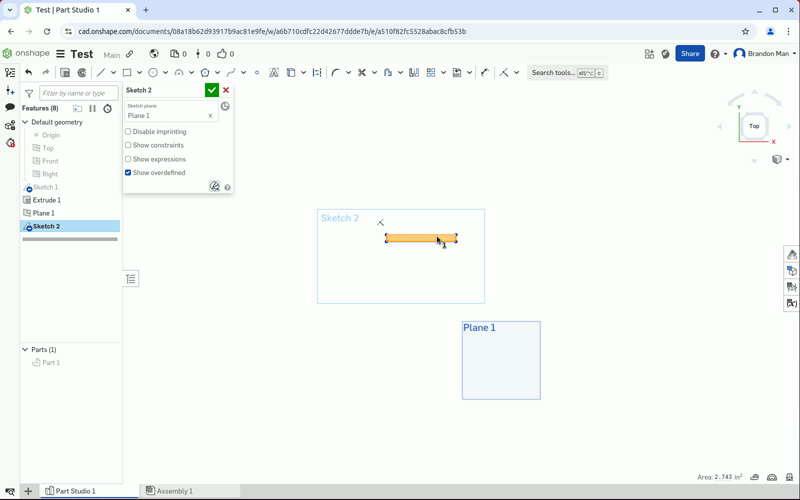
scroll(-6)
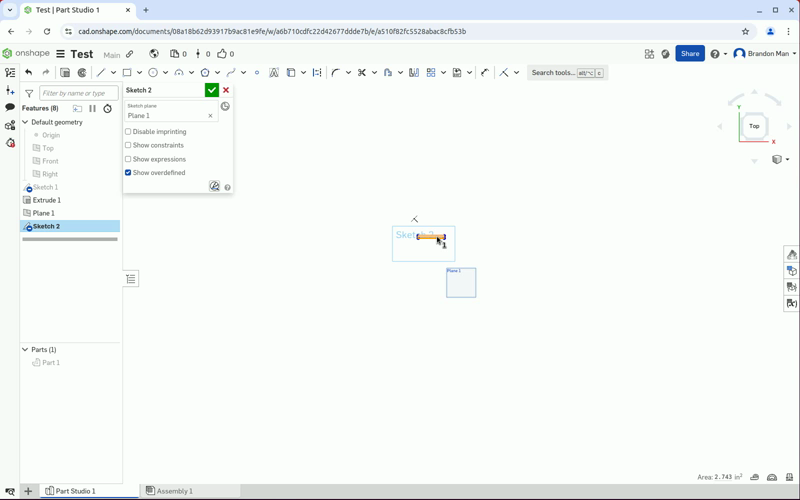
mouse_move(73, 352)
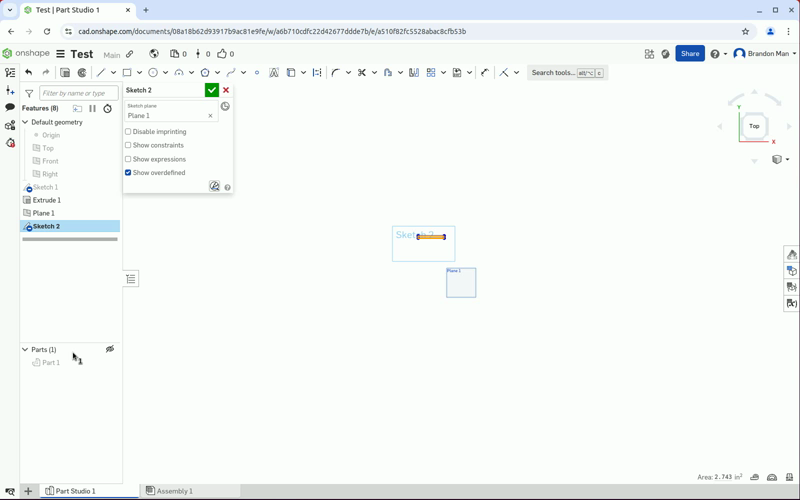
key(shift+y)
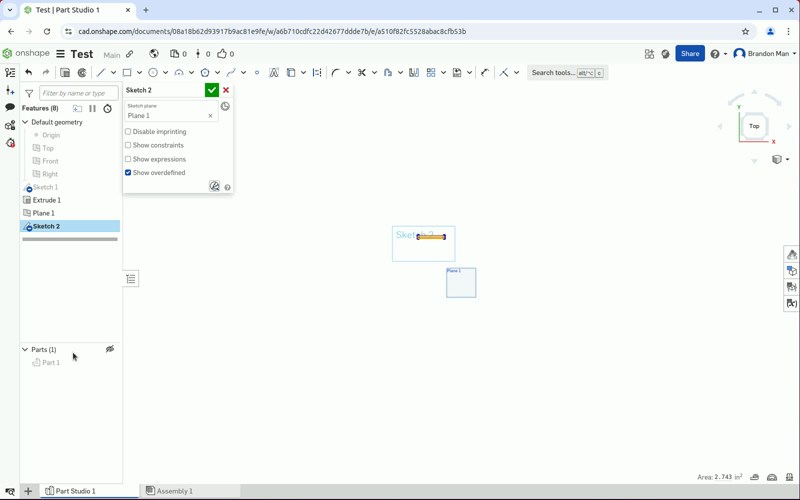
key(shift+e)
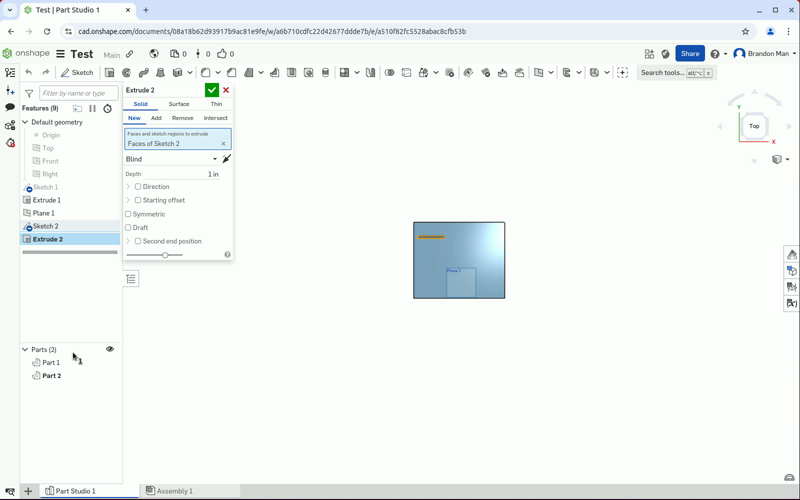
mouse_move(143, 106)
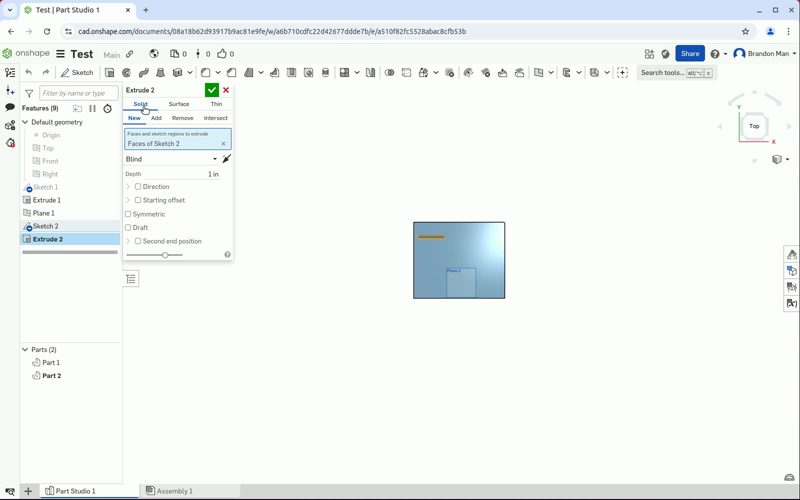
click(143, 106)
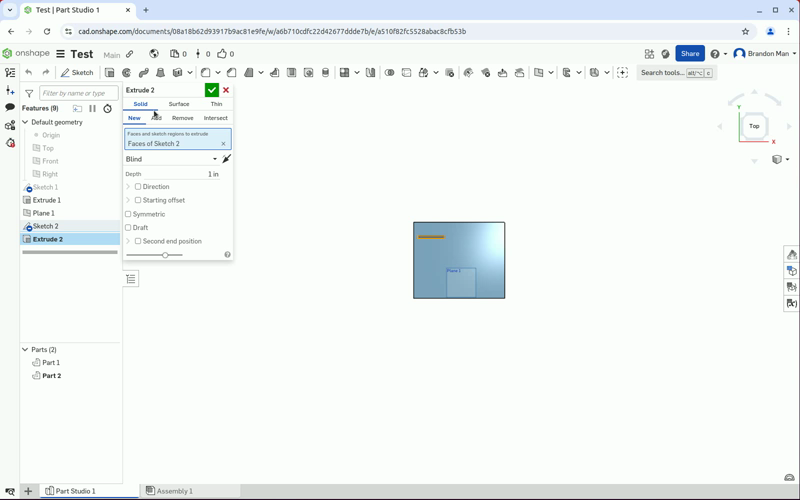
mouse_move(186, 120)
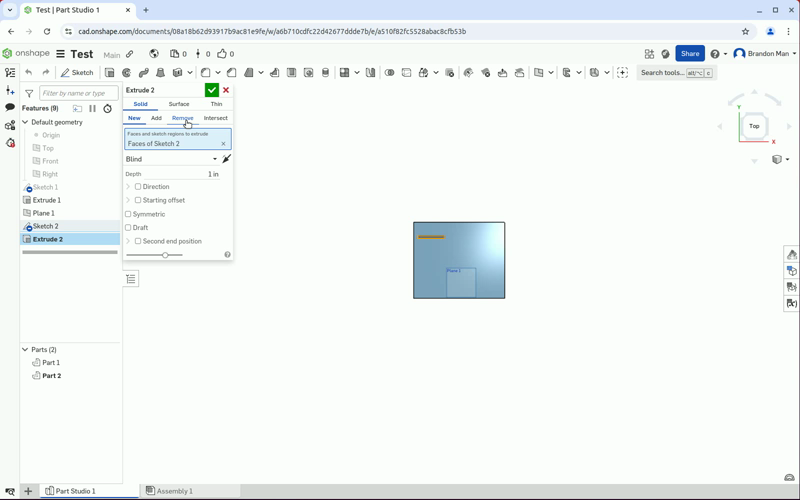
click(186, 120)
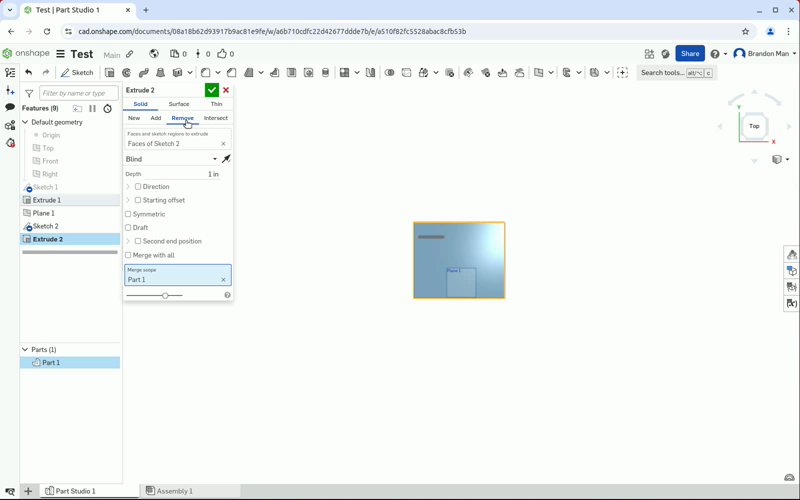
key(tab, 4)
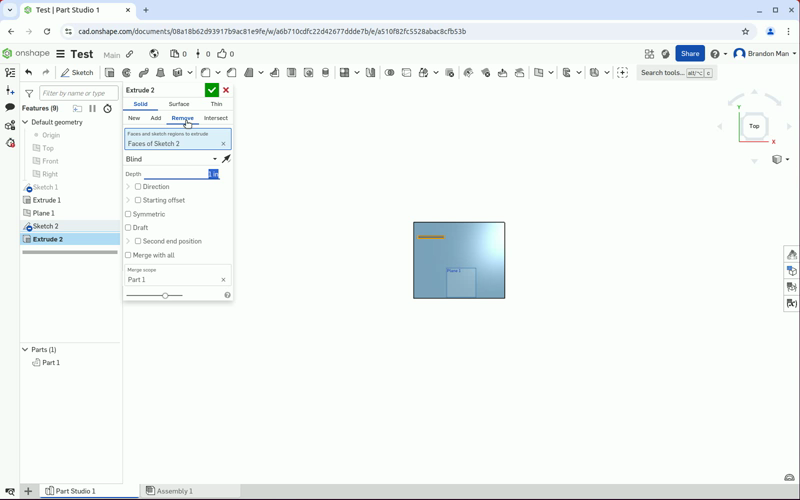
text(10.351)
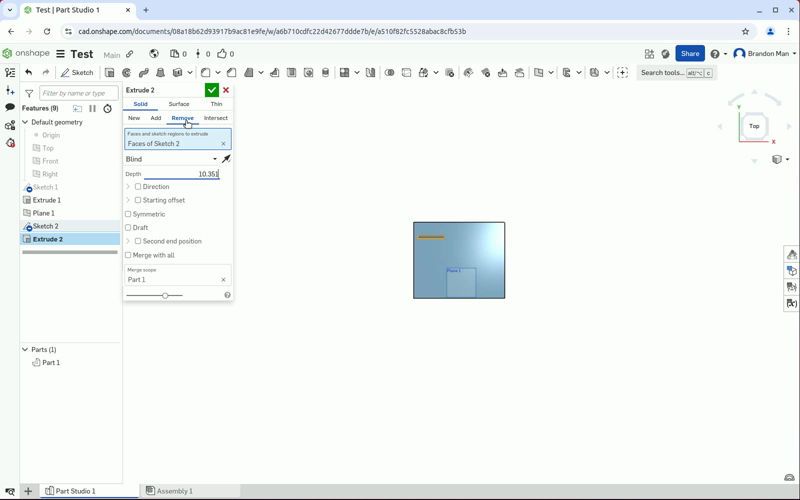
key(tab, 6)
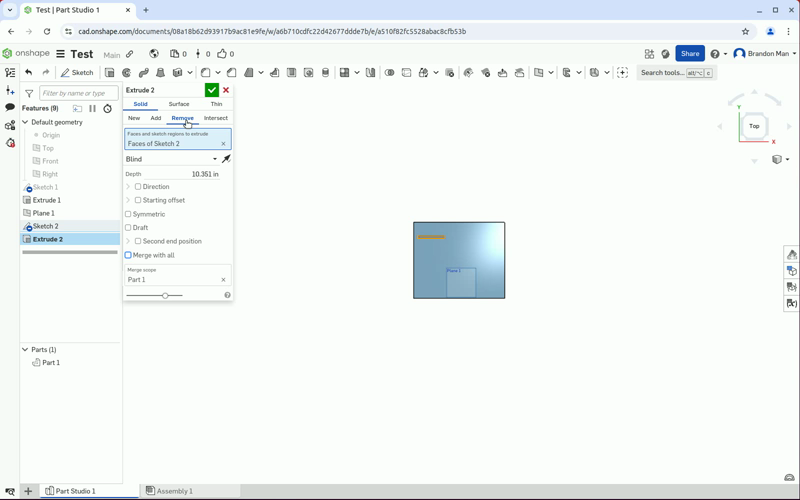
key(space)
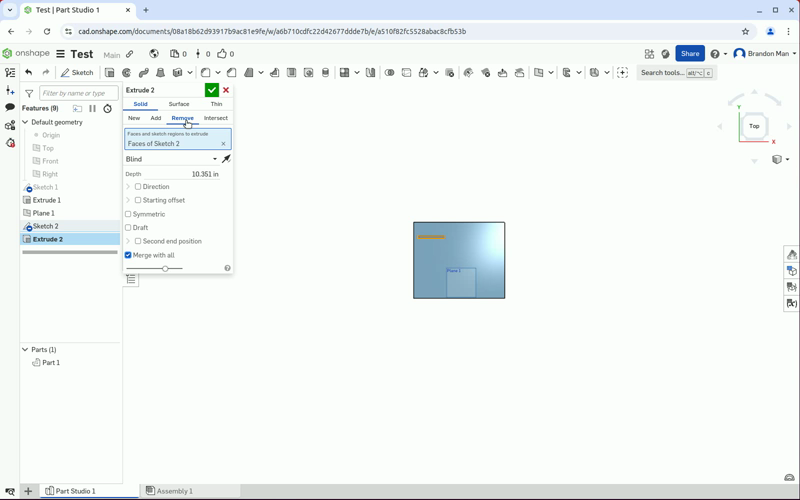
key(enter)
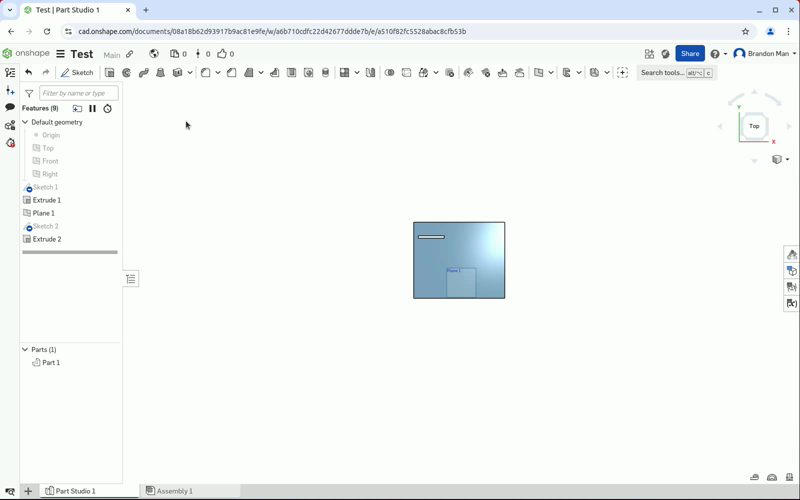
key(shift+h)
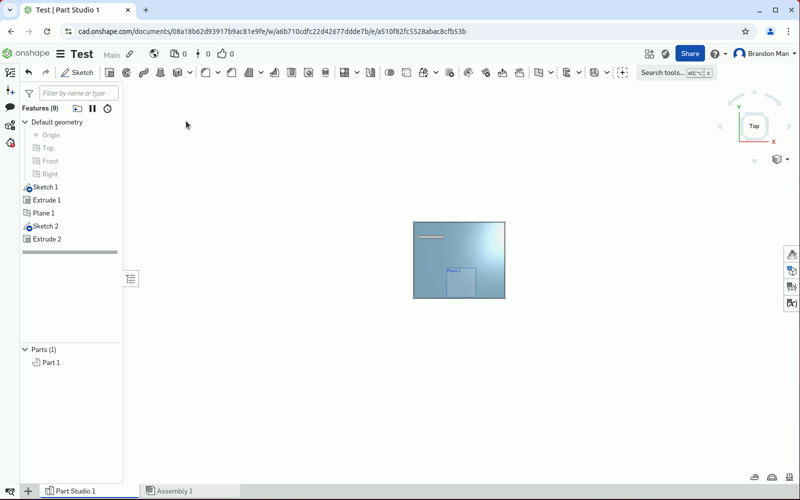
key(shift+h)
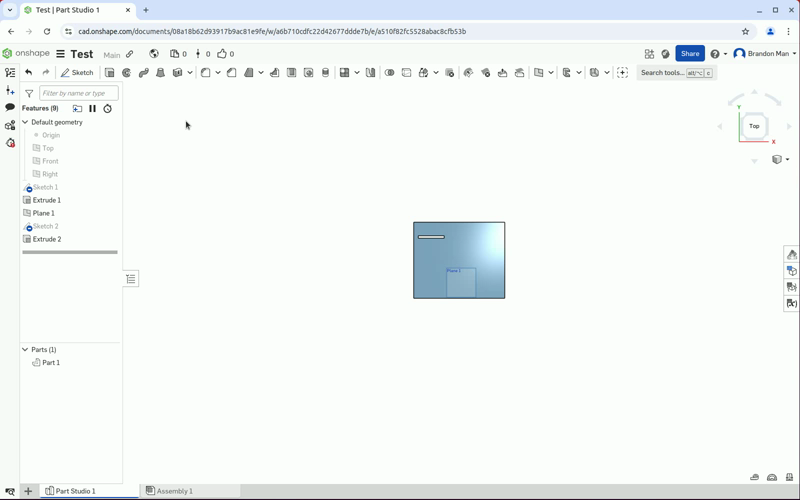
mouse_move(73, 189)
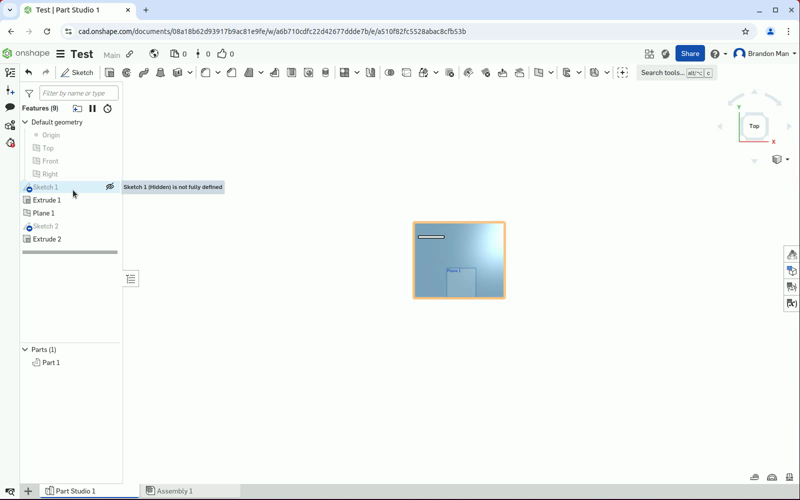
click(73, 189)
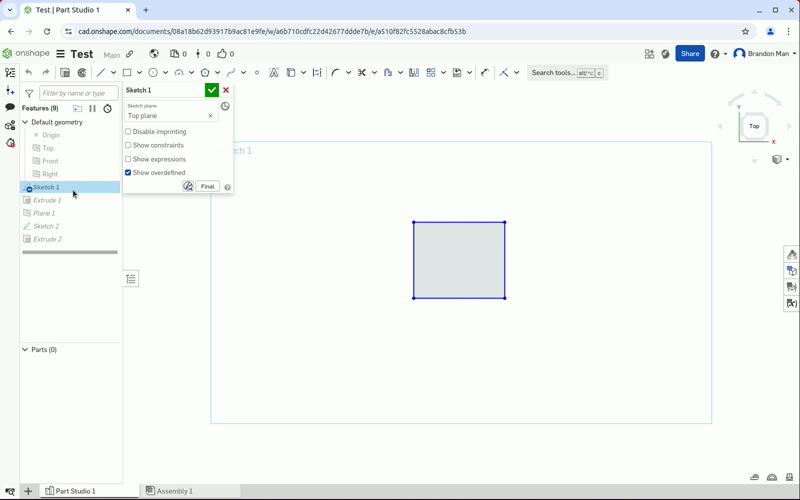
mouse_move(229, 92)
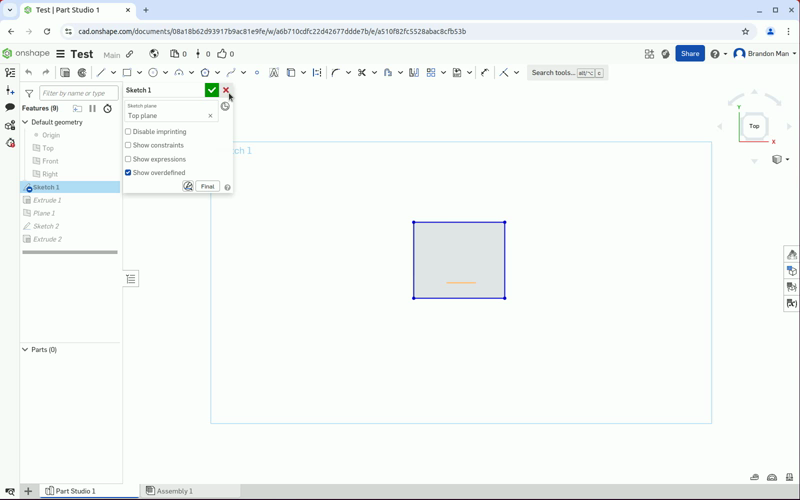
click(229, 92)
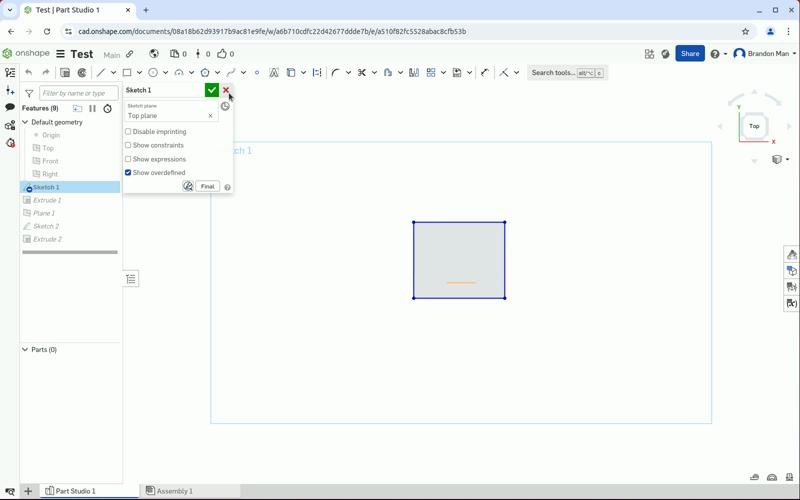
key(shift+s)
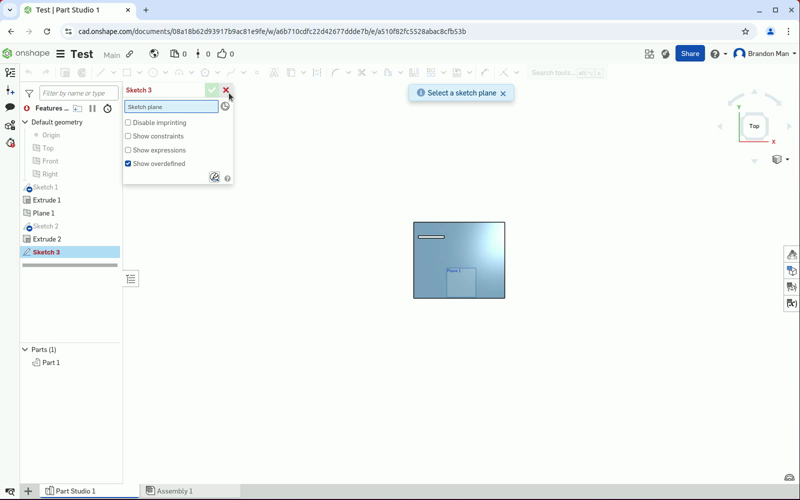
mouse_move(73, 215)
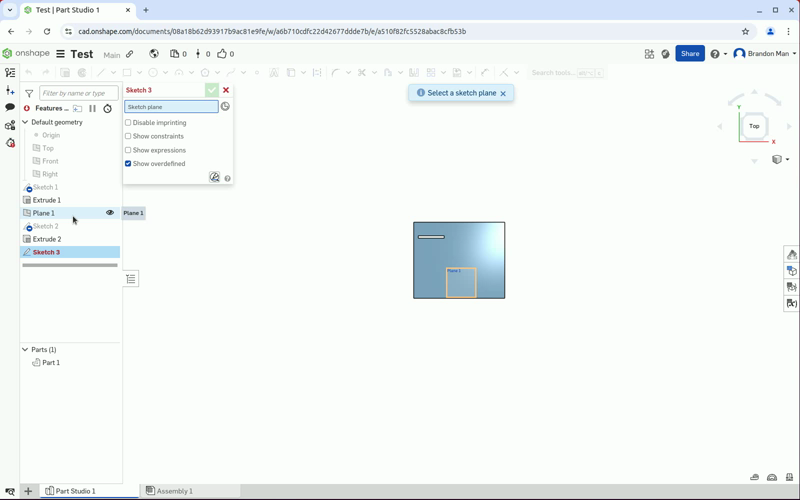
click(73, 215)
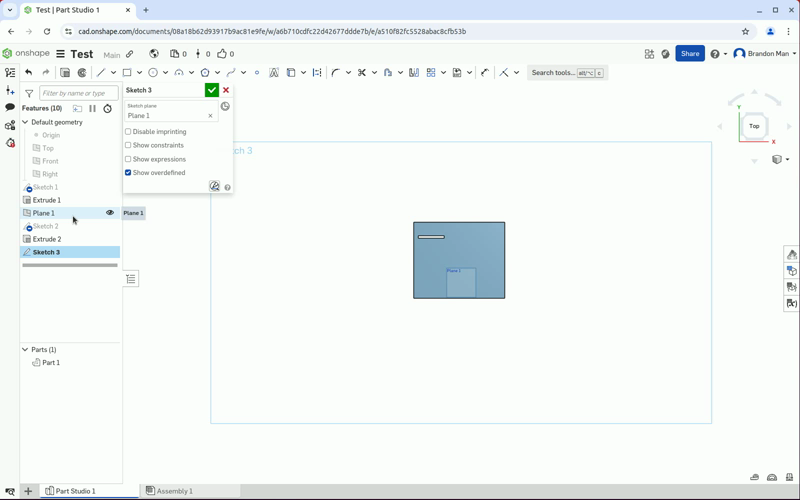
mouse_move(73, 352)
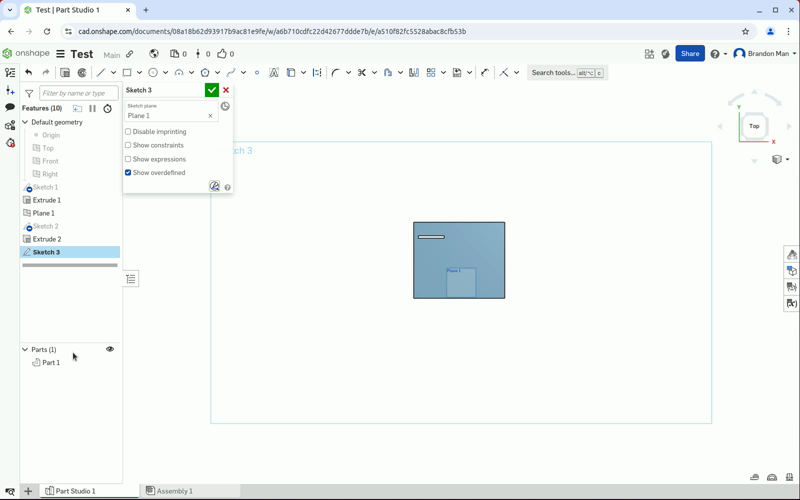
key(y)
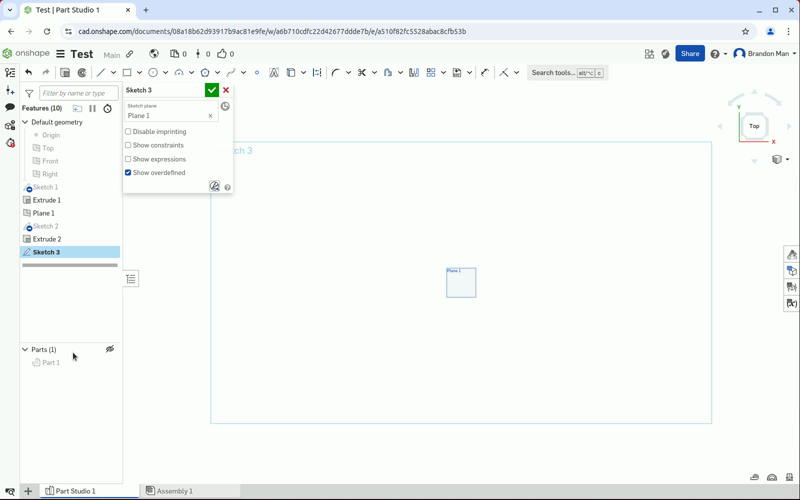
key(l)
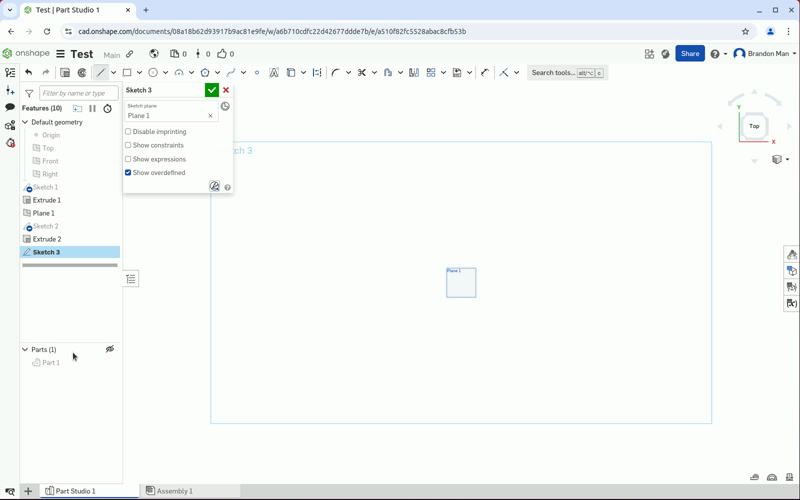
key_down(shift)
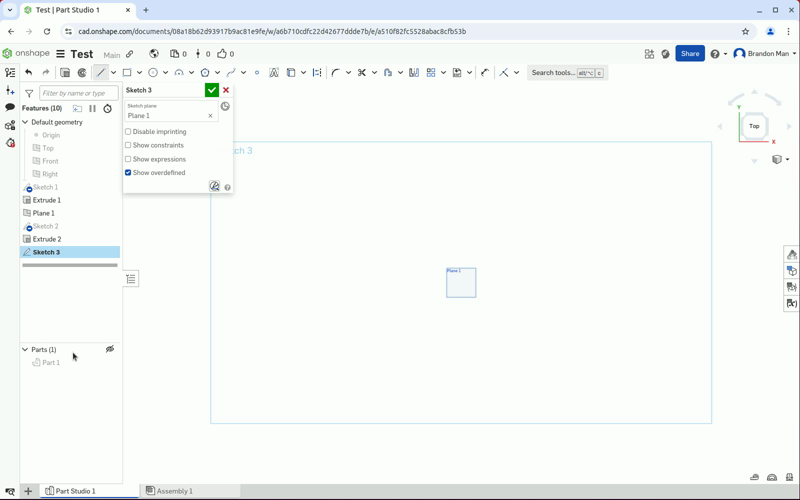
mouse_move(474, 238)
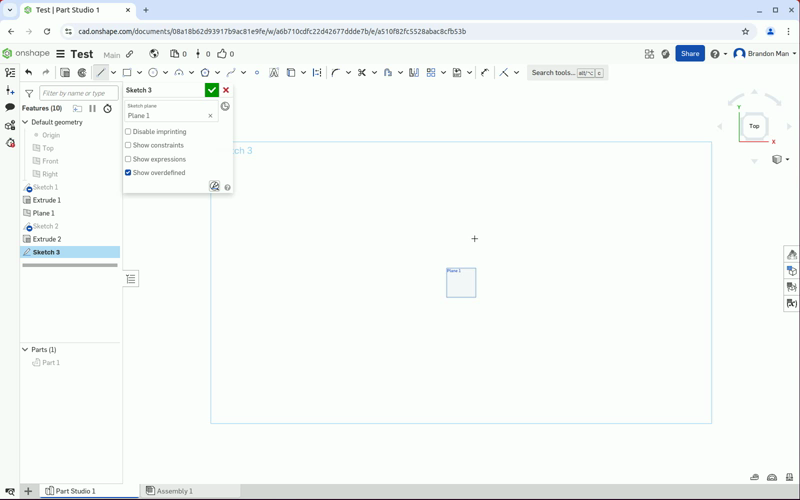
click(474, 238)
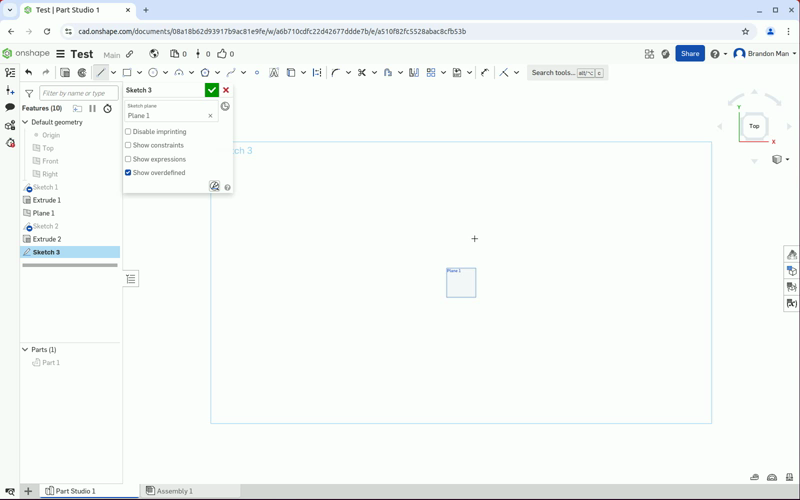
key_up(shift)
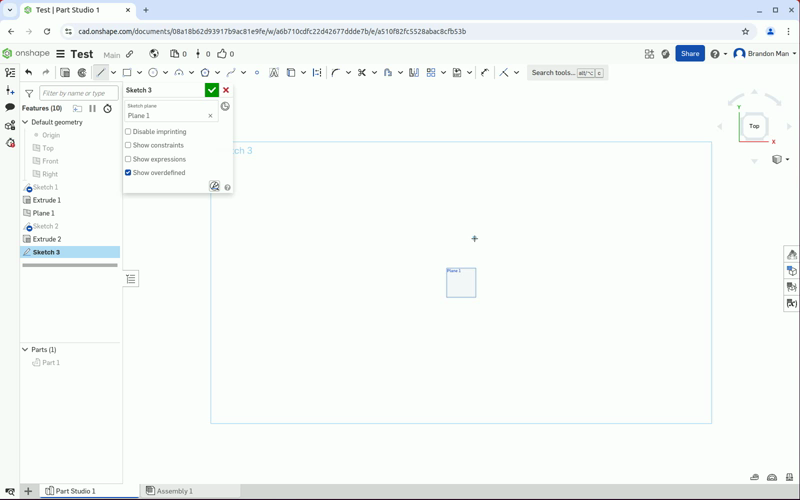
key_down(shift)
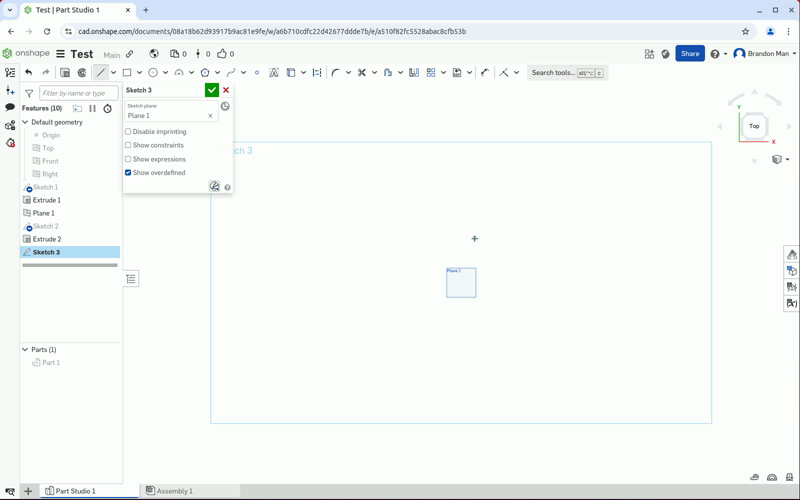
mouse_move(504, 238)
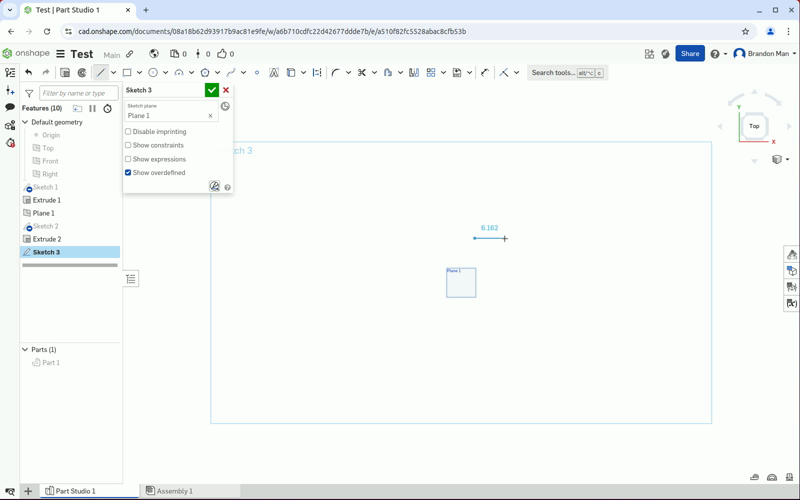
mouse_move(500, 238)
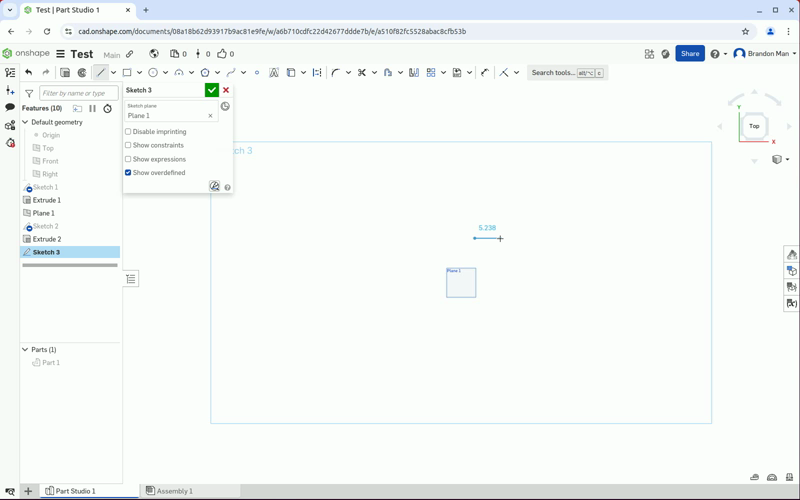
click(500, 238)
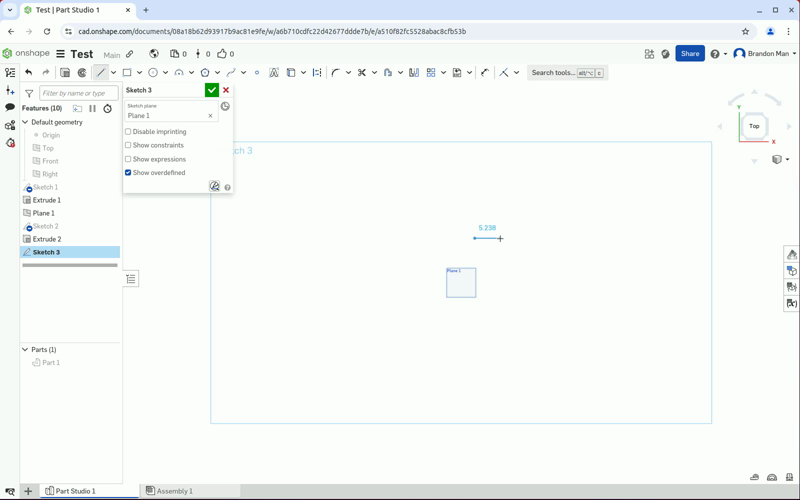
key_up(shift)
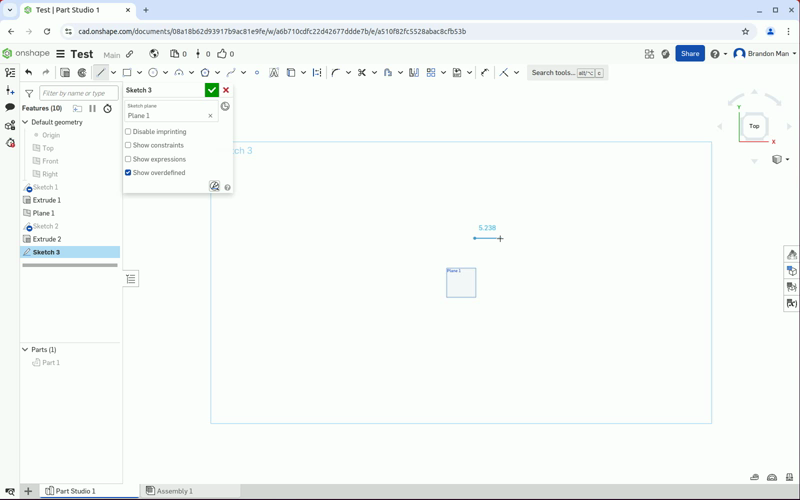
key_down(shift)
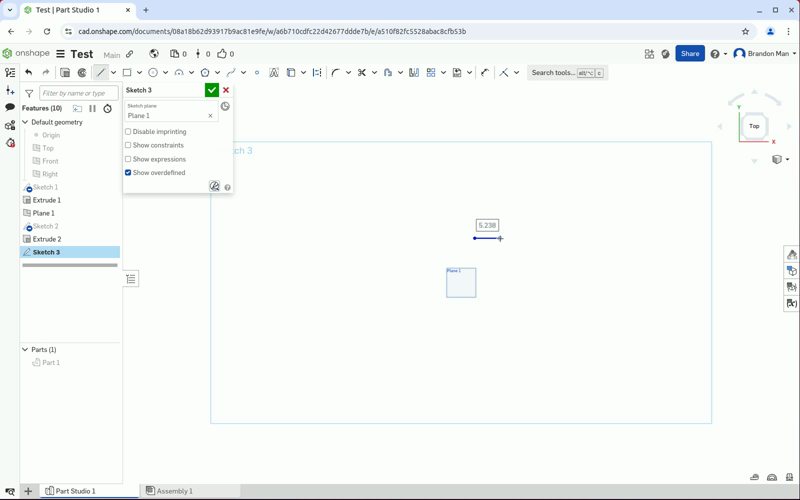
mouse_move(530, 238)
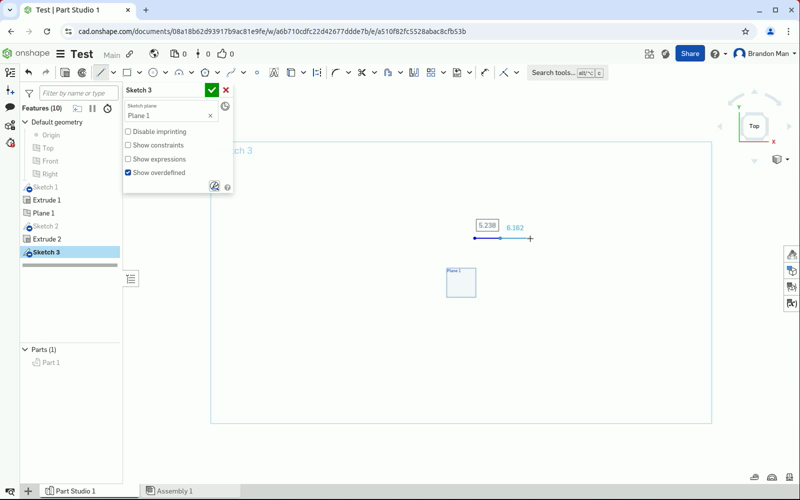
mouse_move(500, 235)
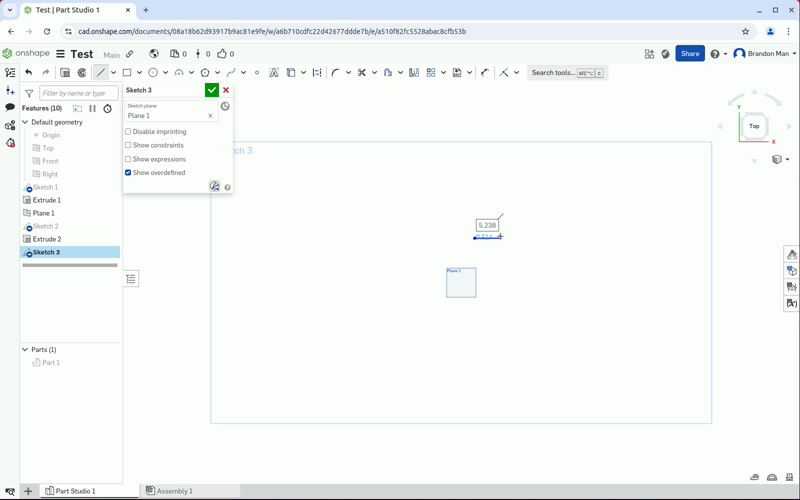
scroll(6)
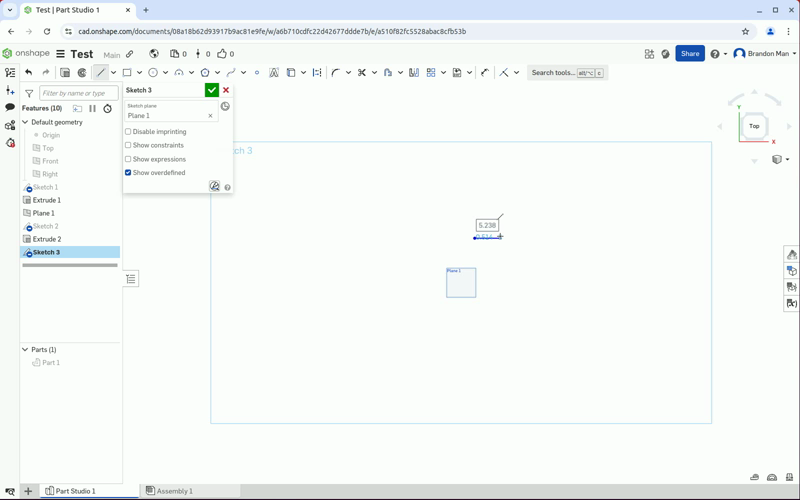
scroll(6)
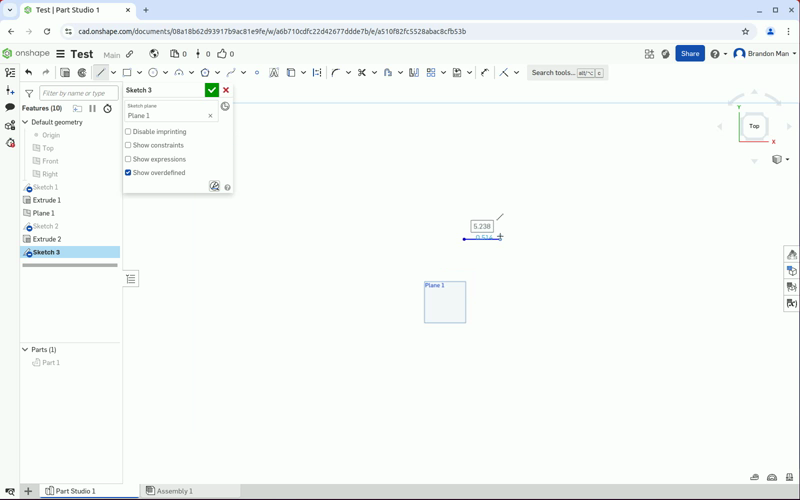
scroll(6)
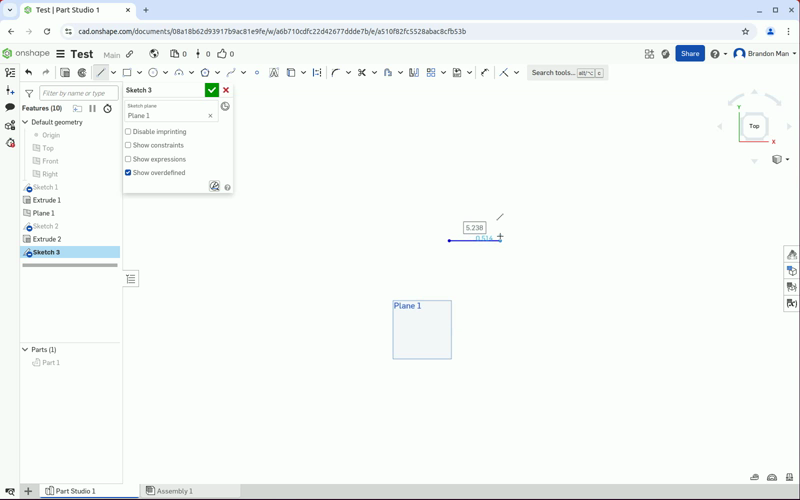
scroll(6)
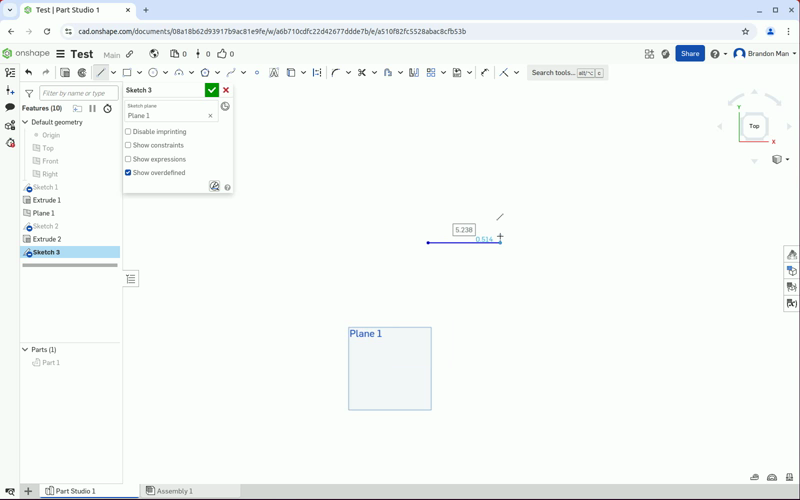
scroll(6)
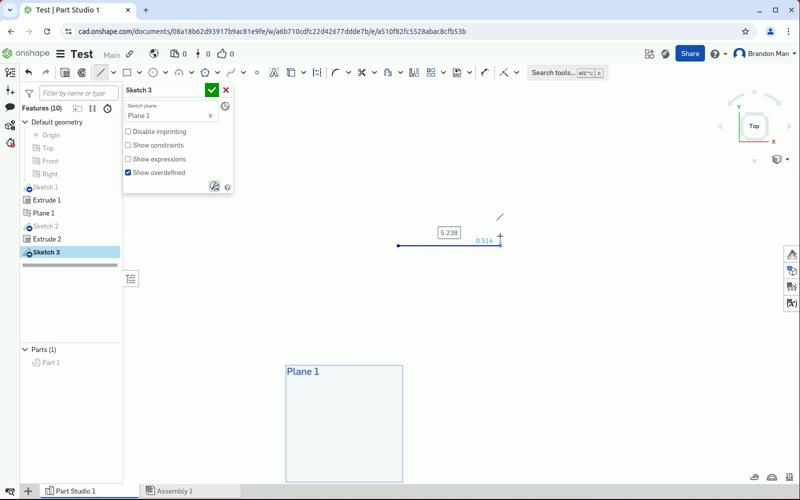
scroll(6)
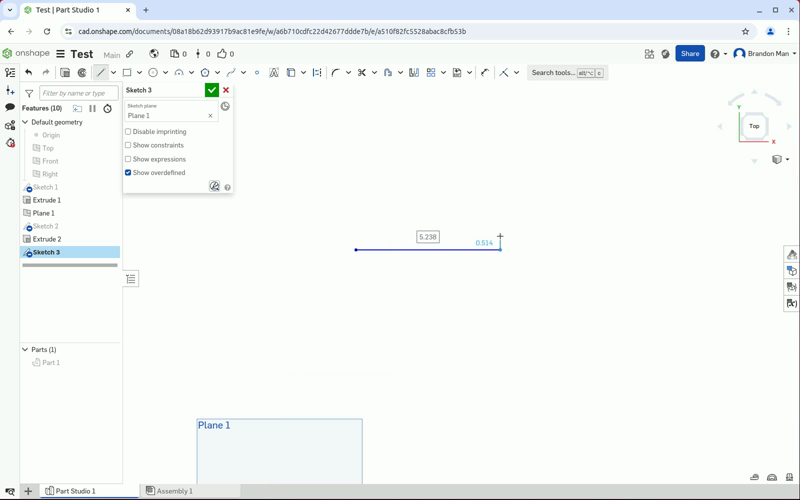
scroll(6)
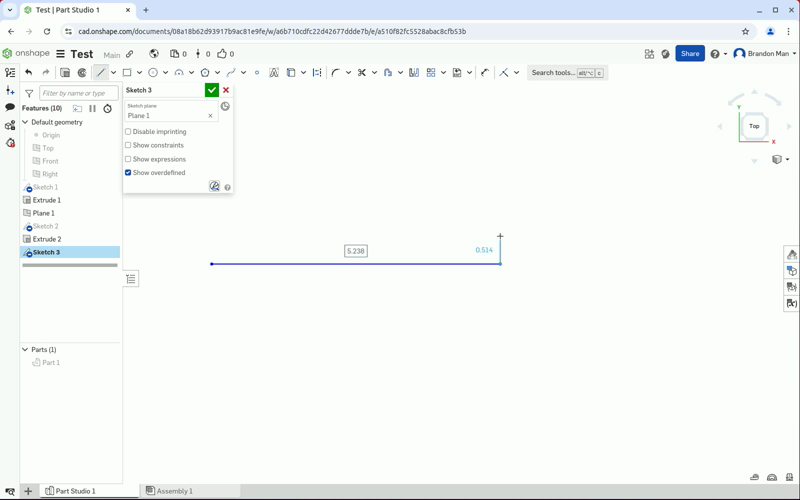
click(500, 235)
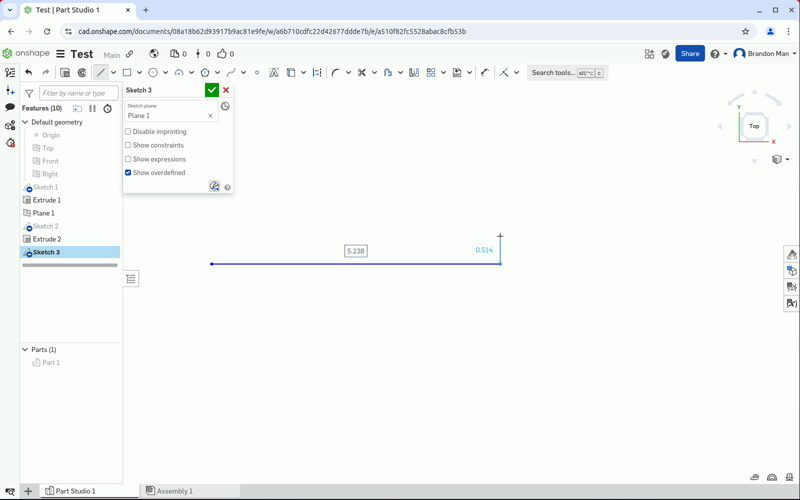
scroll(-6)
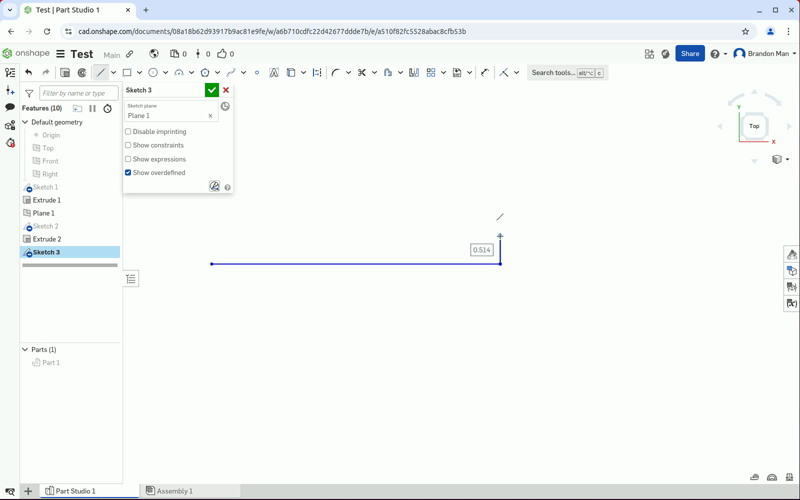
scroll(-6)
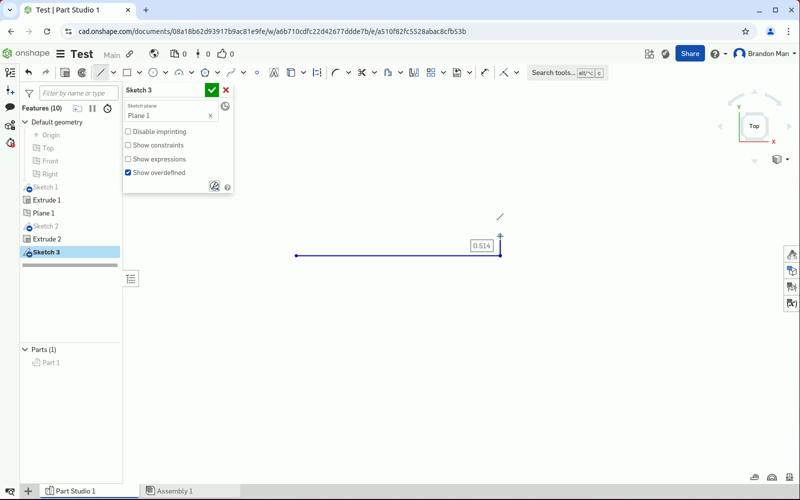
scroll(-6)
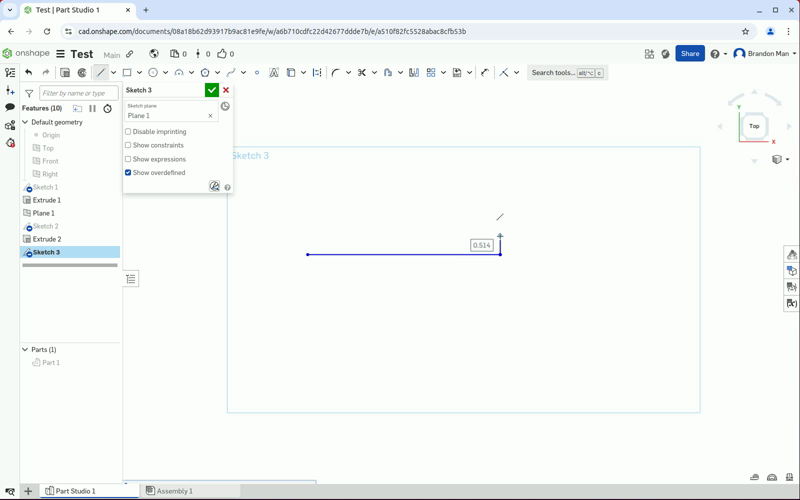
scroll(-6)
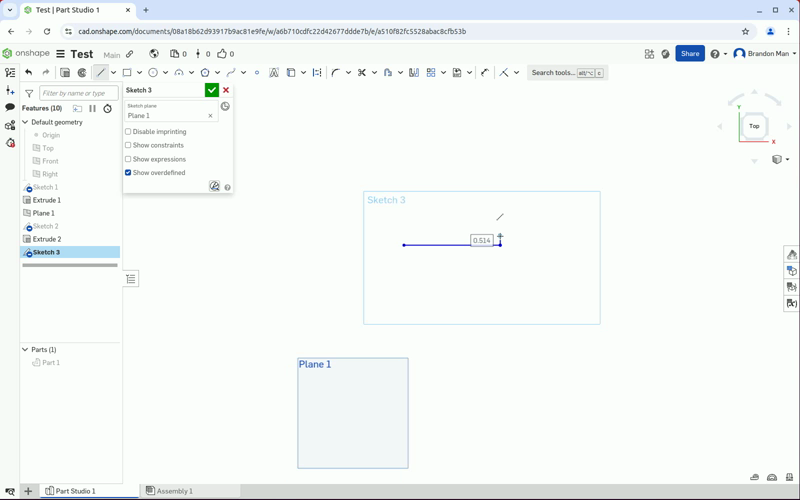
scroll(-6)
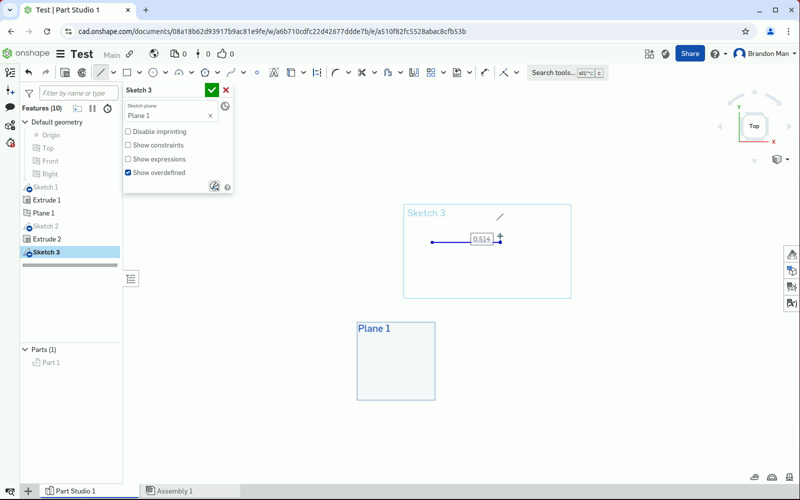
scroll(-6)
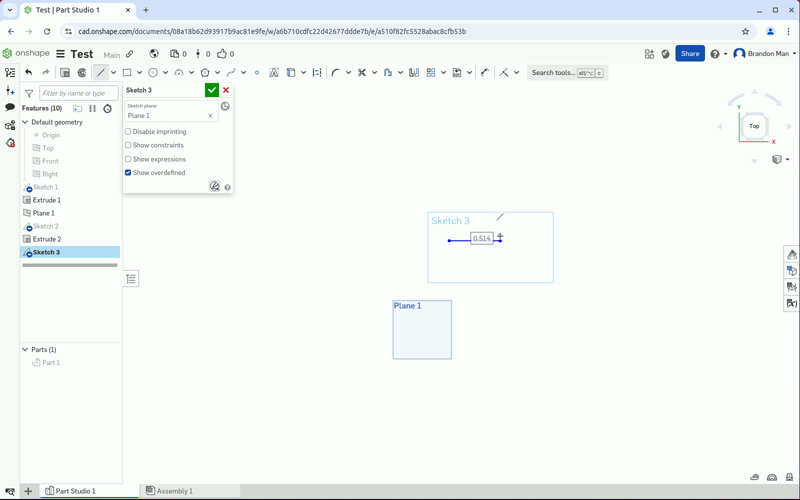
scroll(-6)
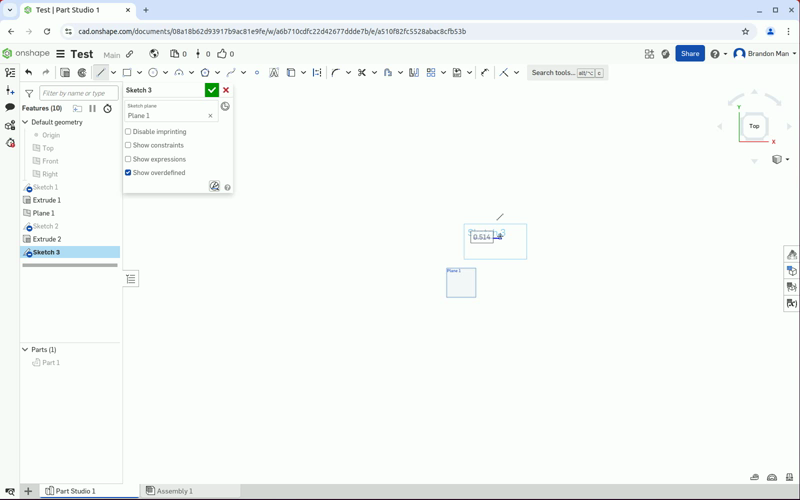
key_up(shift)
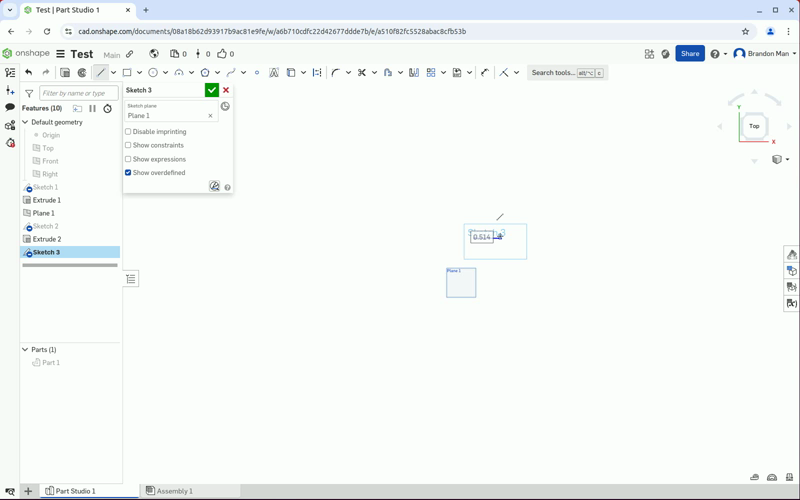
key_down(shift)
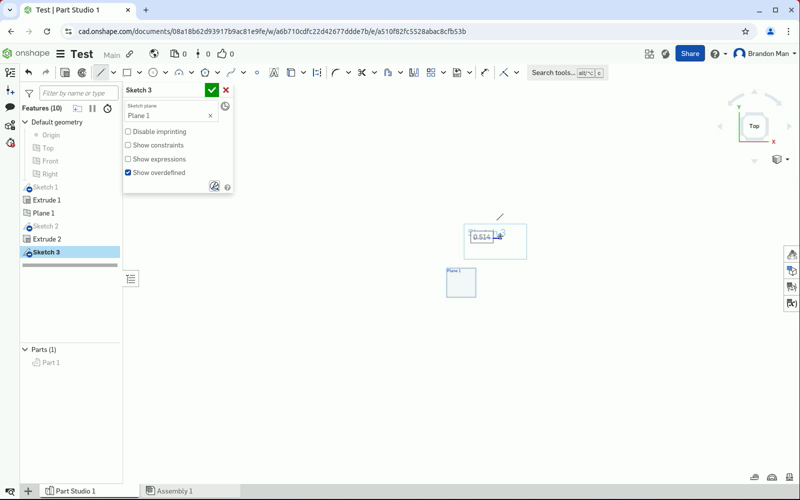
mouse_move(530, 235)
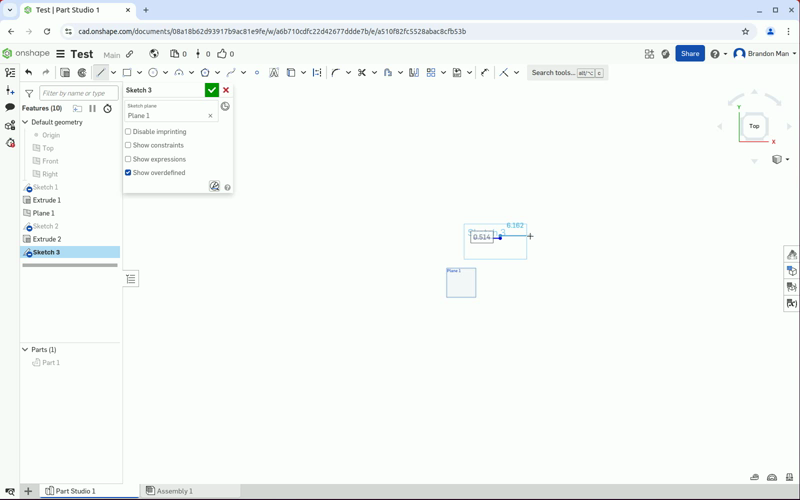
mouse_move(474, 235)
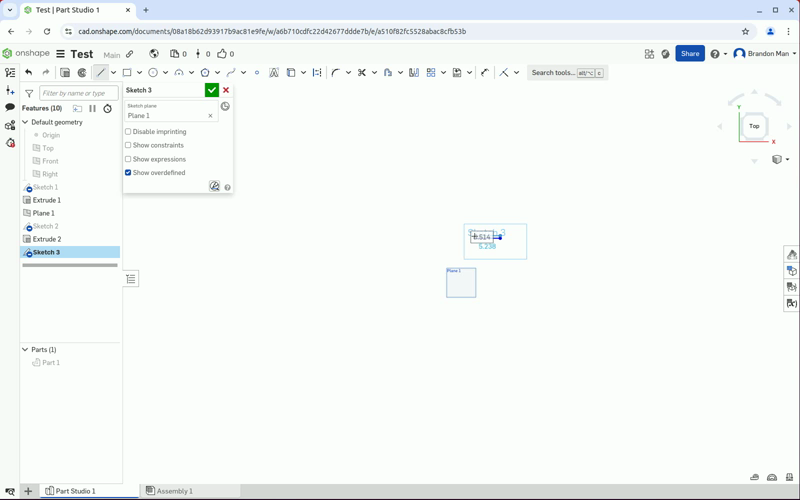
scroll(6)
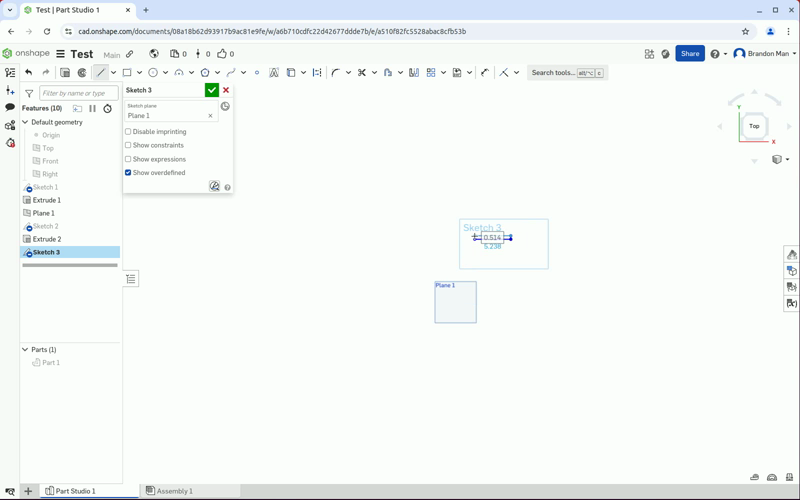
scroll(6)
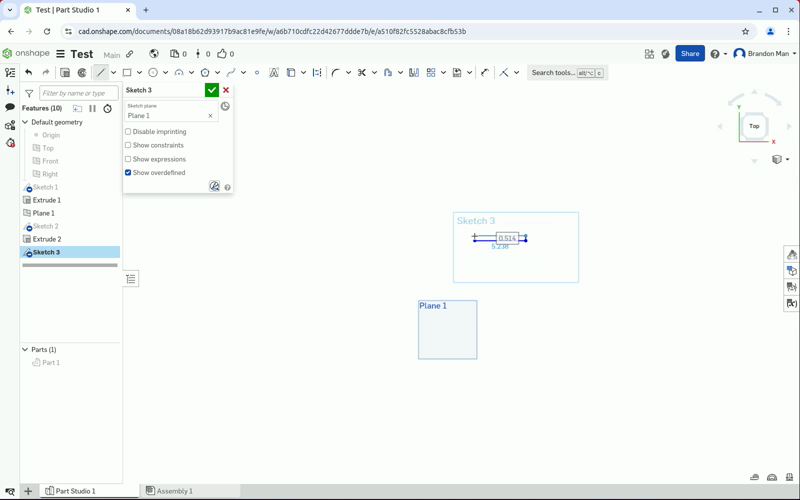
scroll(6)
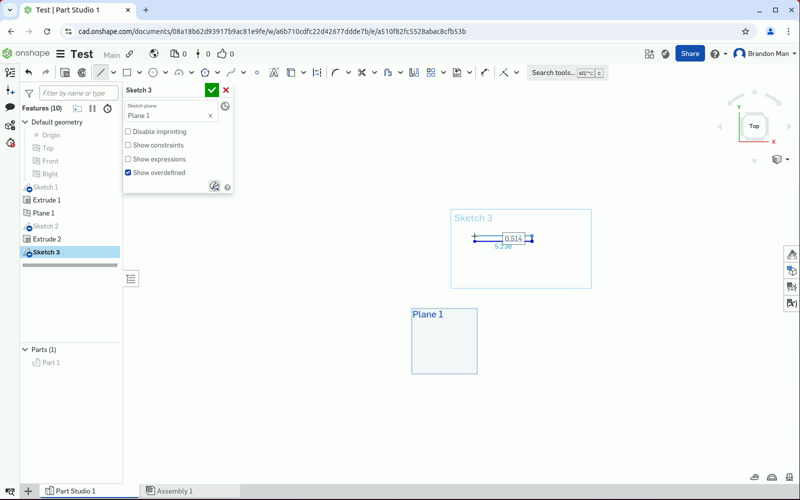
scroll(6)
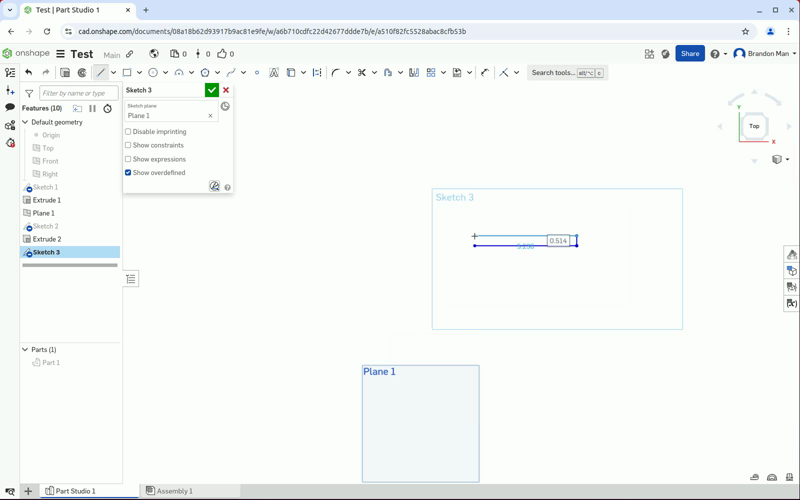
scroll(6)
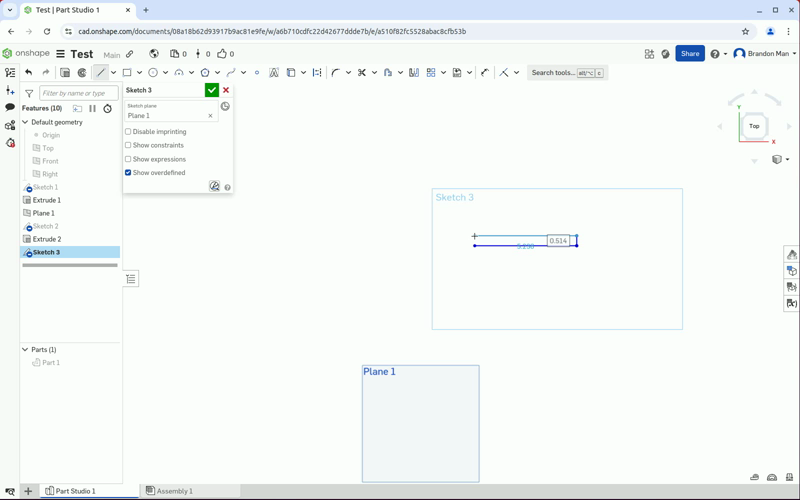
scroll(6)
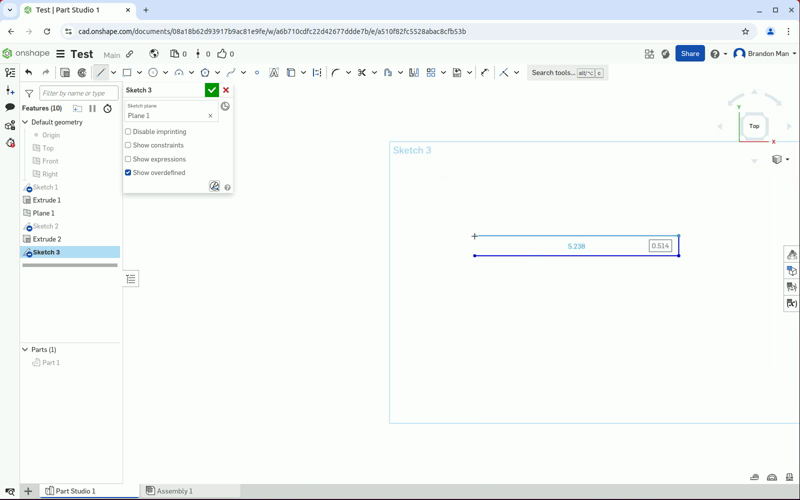
scroll(6)
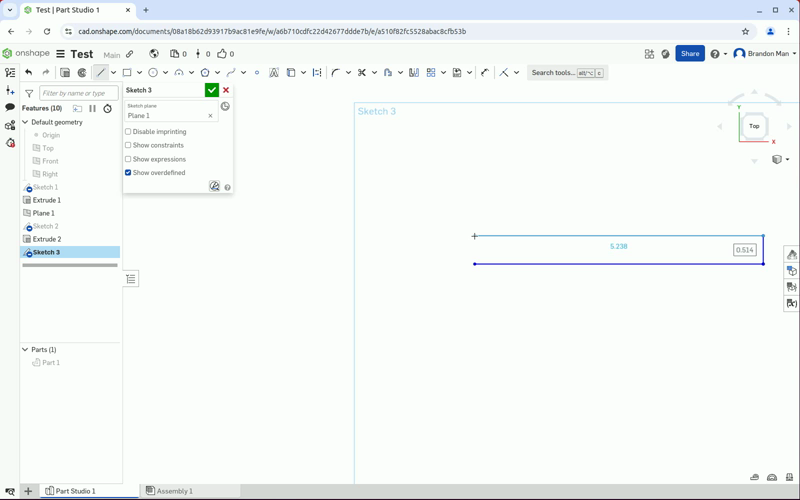
click(474, 235)
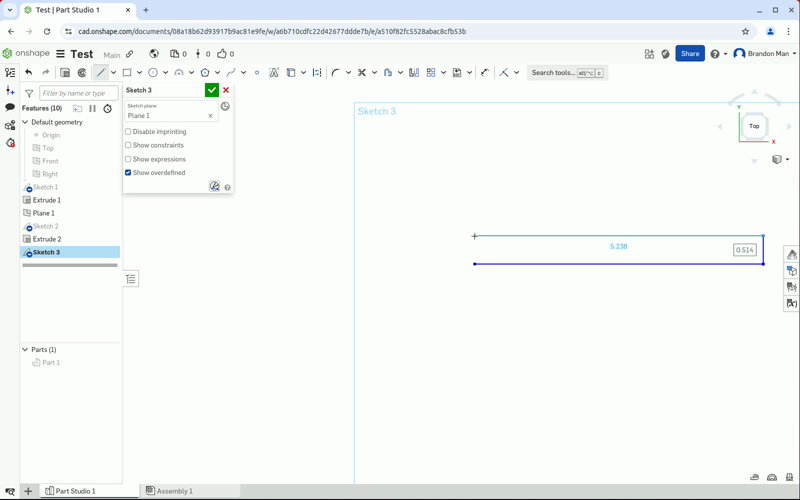
scroll(-6)
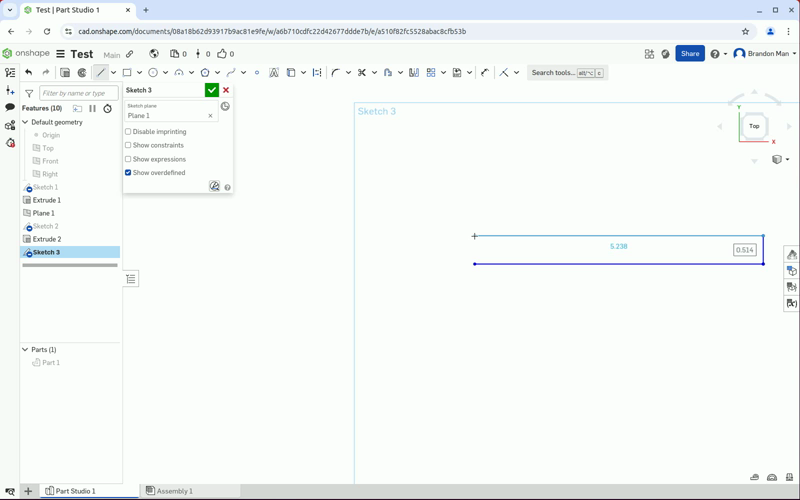
scroll(-6)
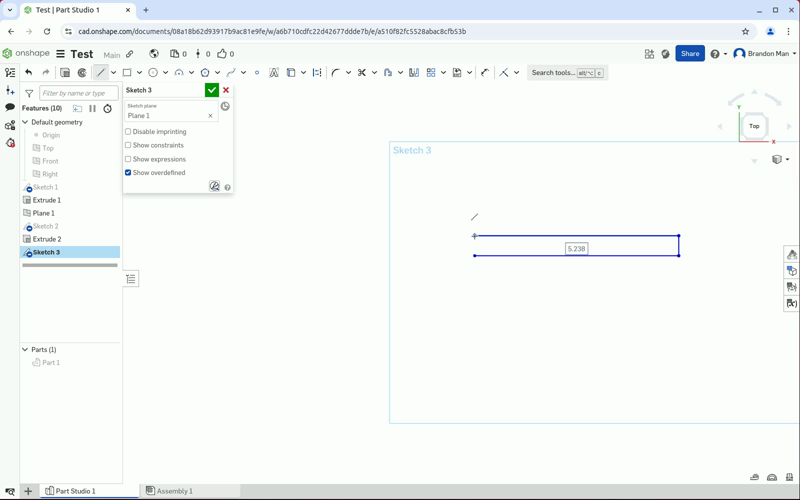
scroll(-6)
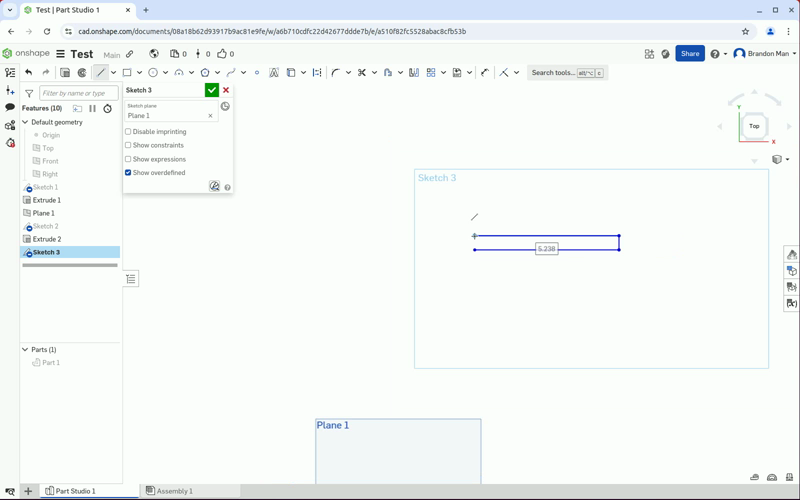
scroll(-6)
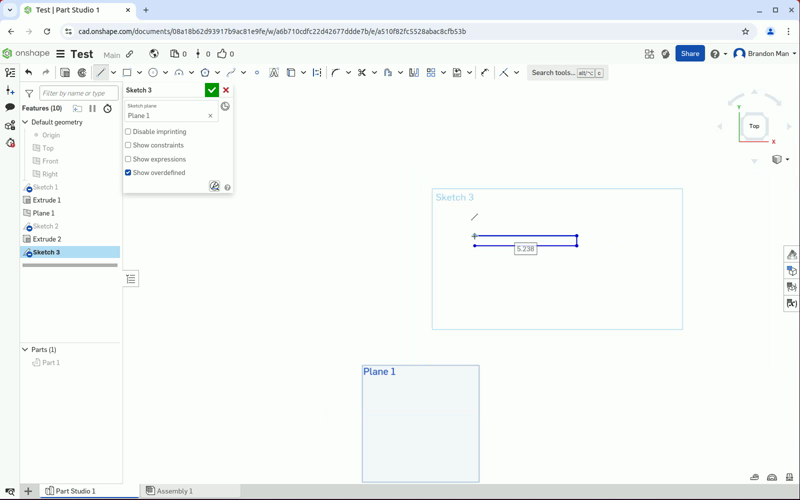
scroll(-6)
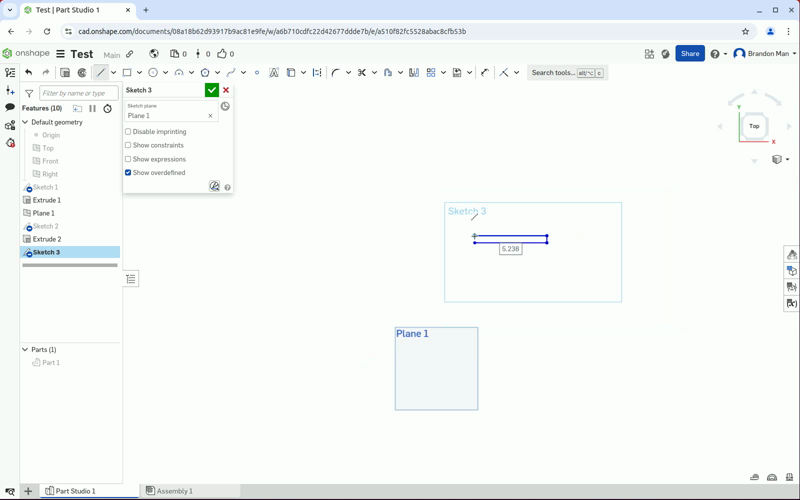
scroll(-6)
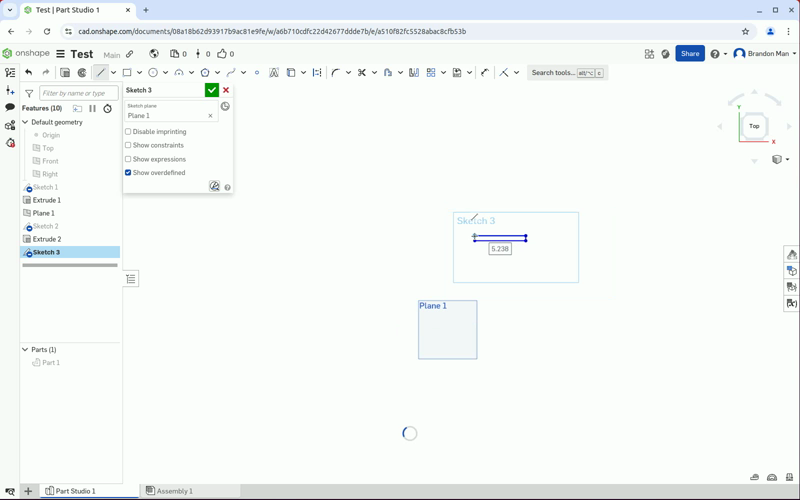
scroll(-6)
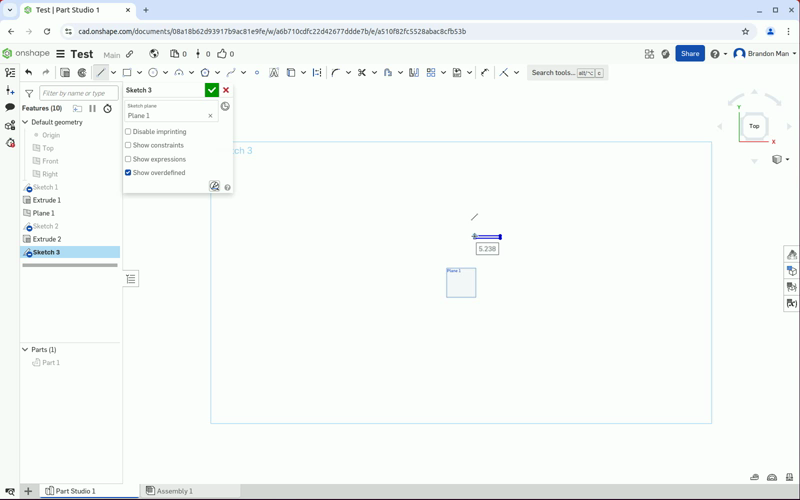
key_up(shift)
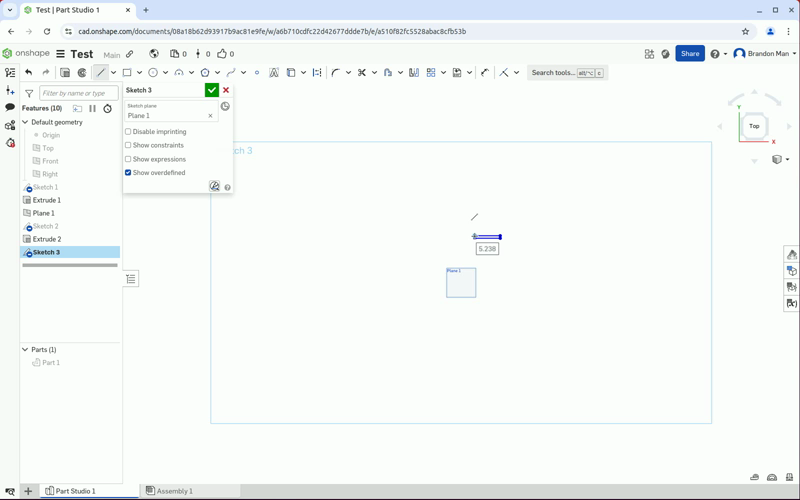
mouse_move(504, 235)
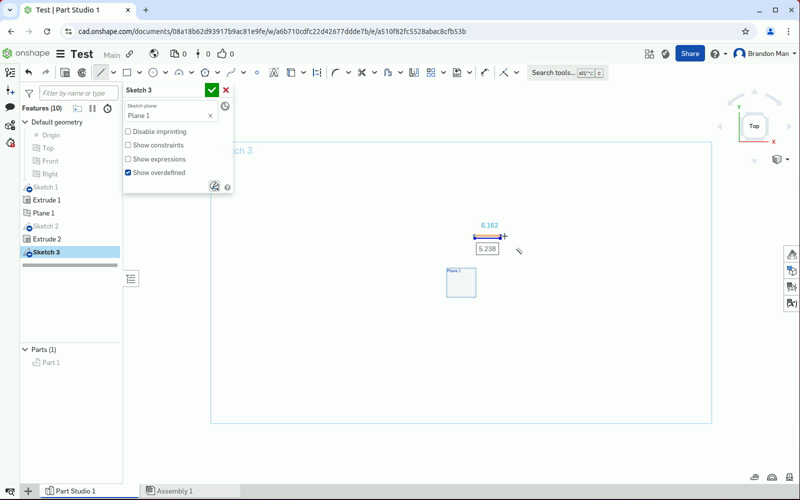
key_down(shift)
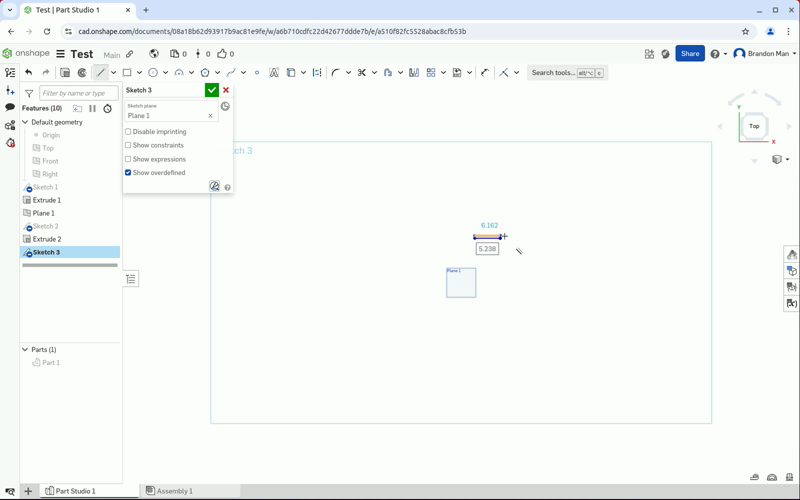
mouse_move(474, 238)
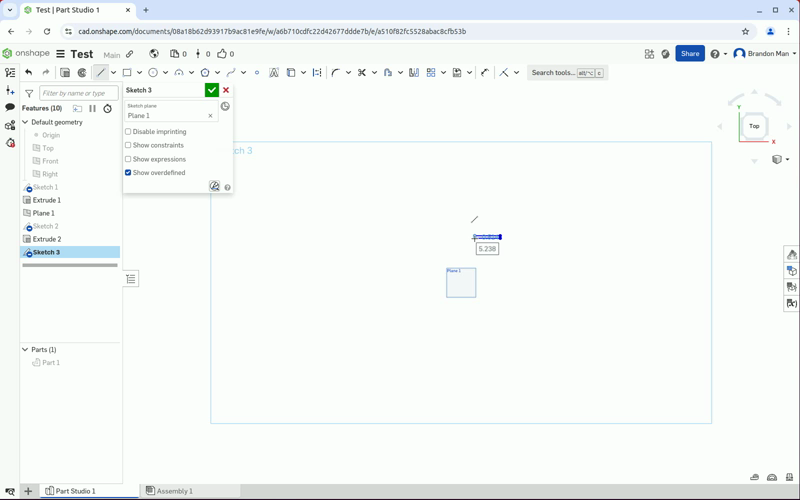
scroll(6)
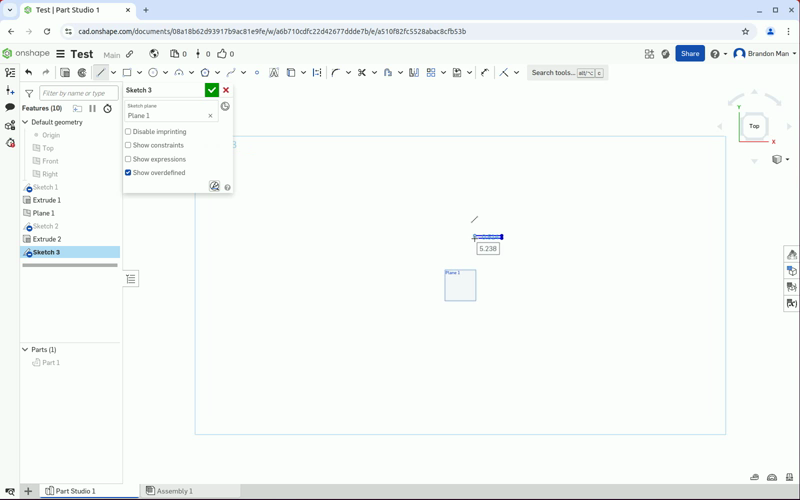
scroll(6)
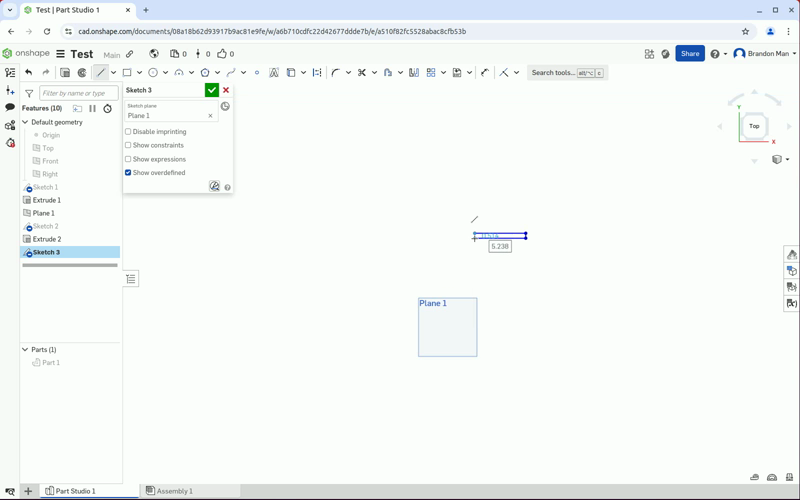
scroll(6)
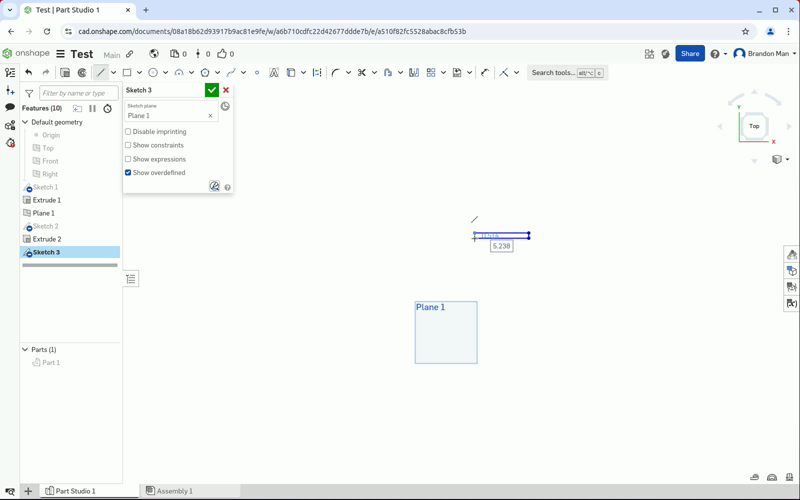
scroll(6)
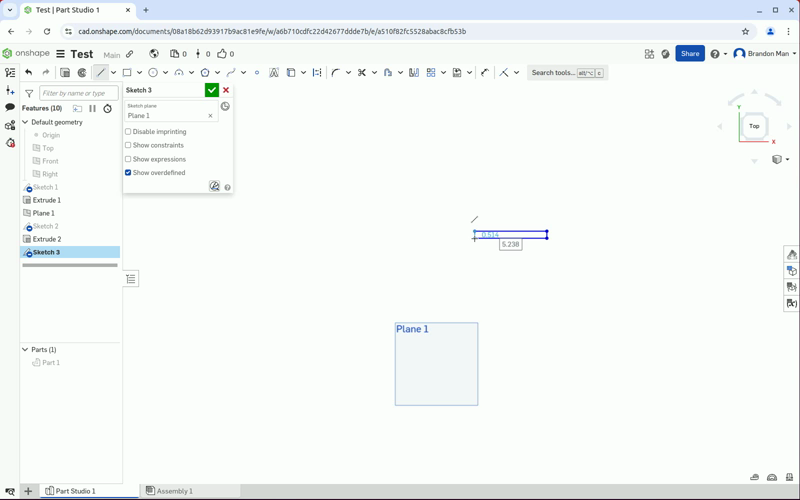
scroll(6)
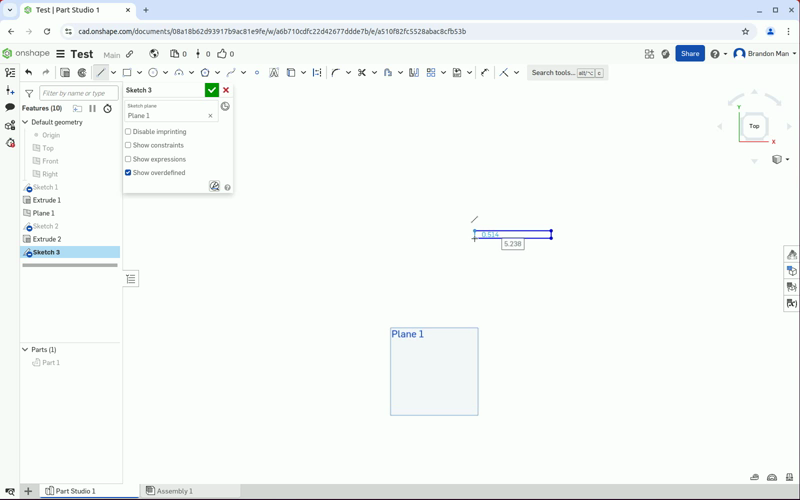
scroll(6)
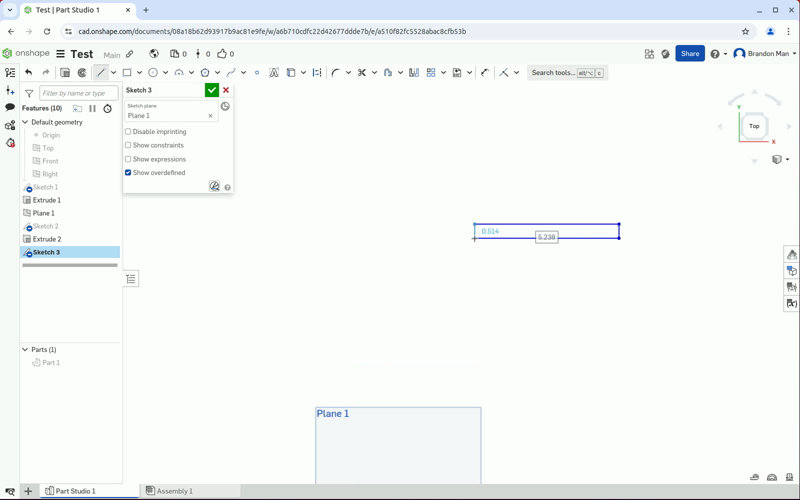
scroll(6)
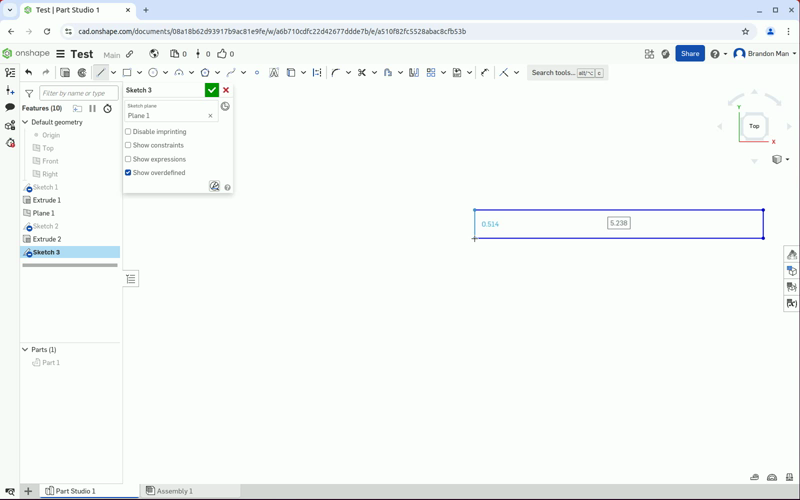
key_up(shift)
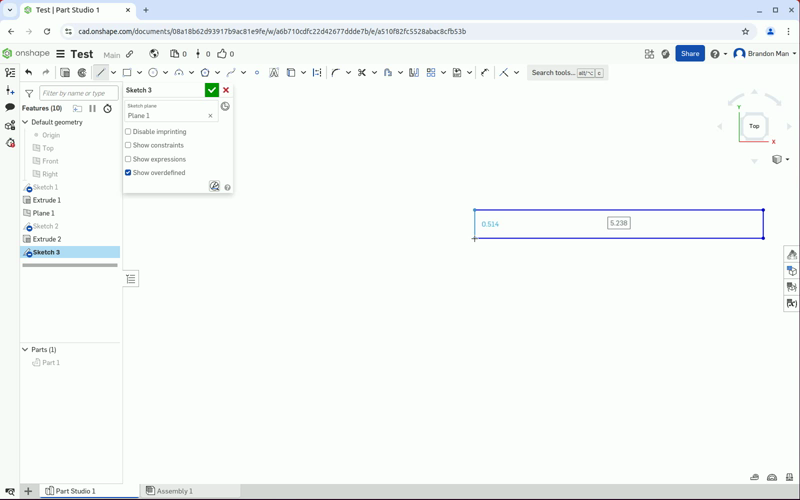
click(474, 238)
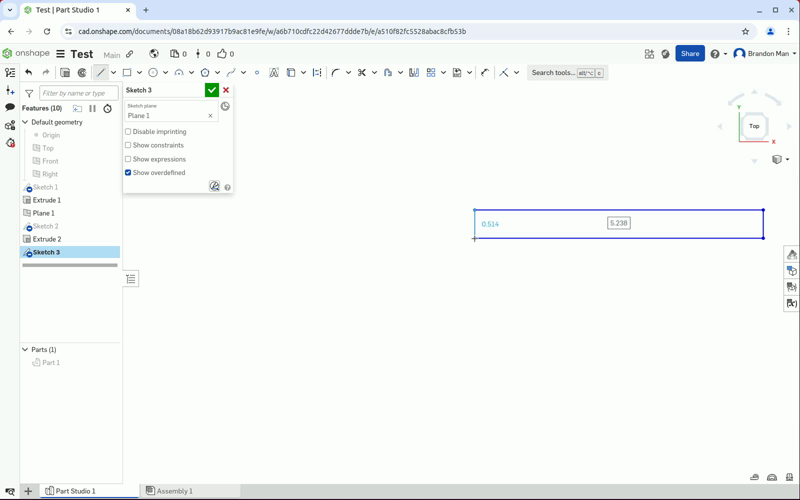
scroll(-6)
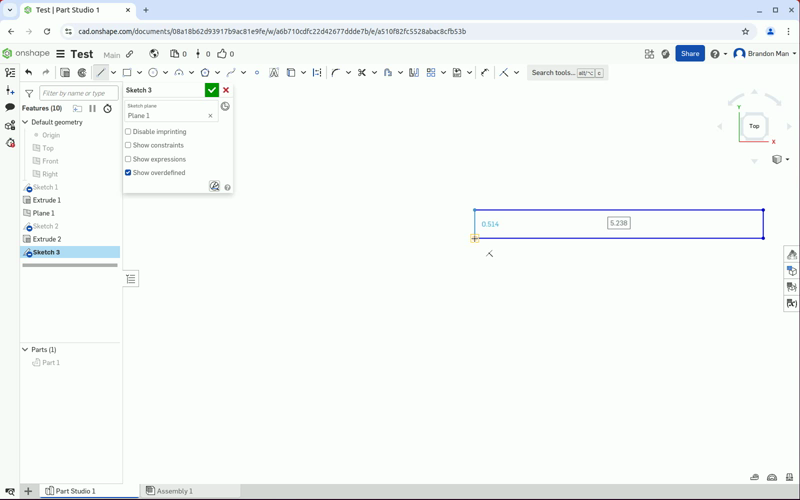
scroll(-6)
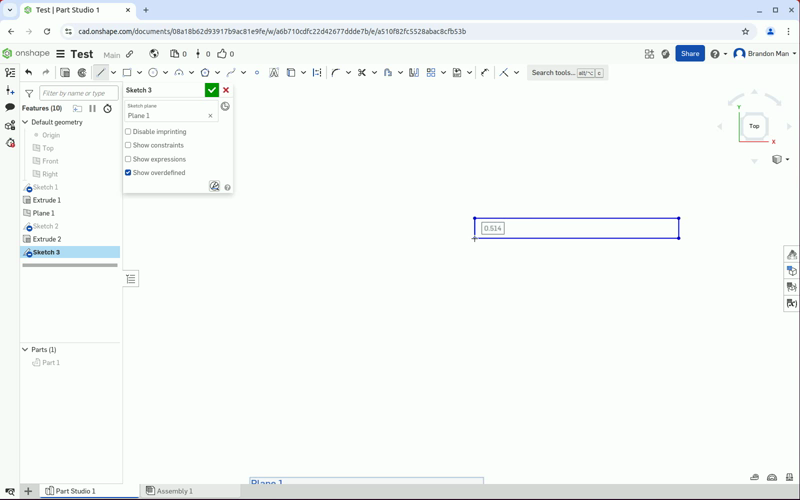
scroll(-6)
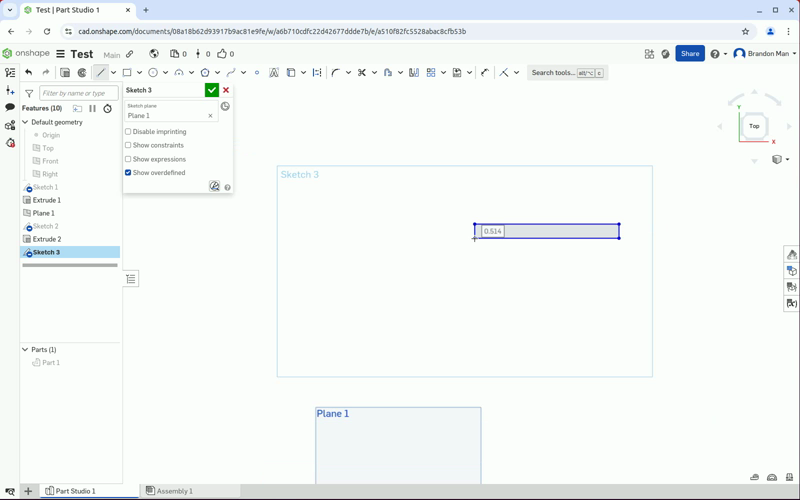
scroll(-6)
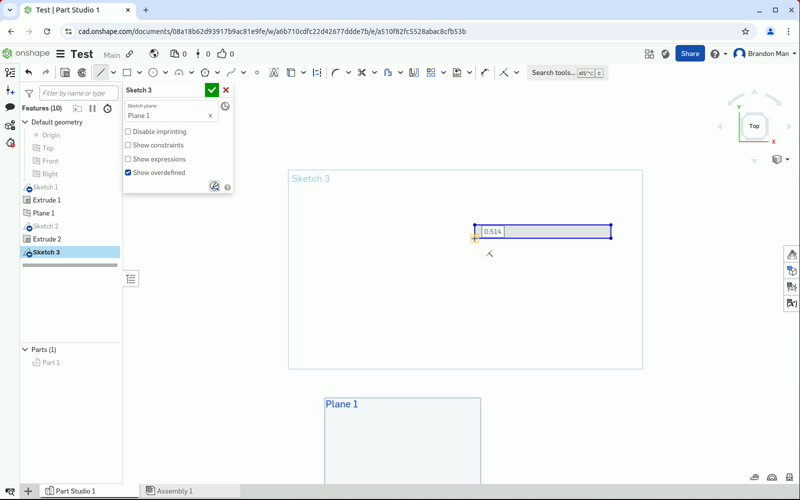
scroll(-6)
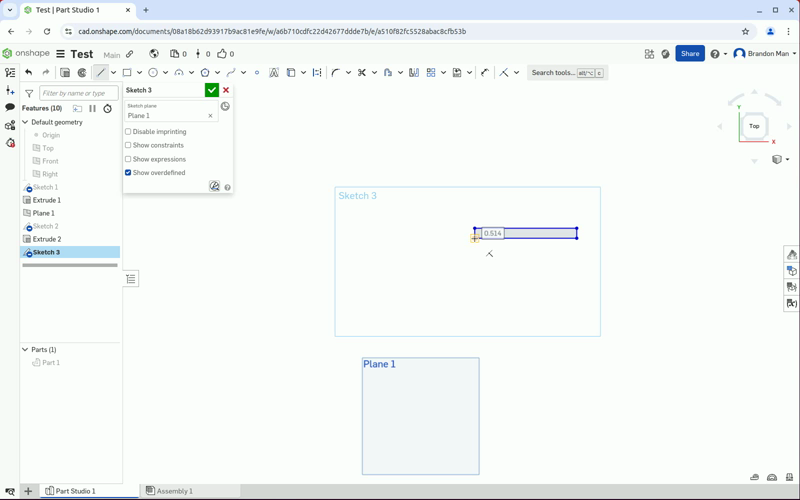
scroll(-6)
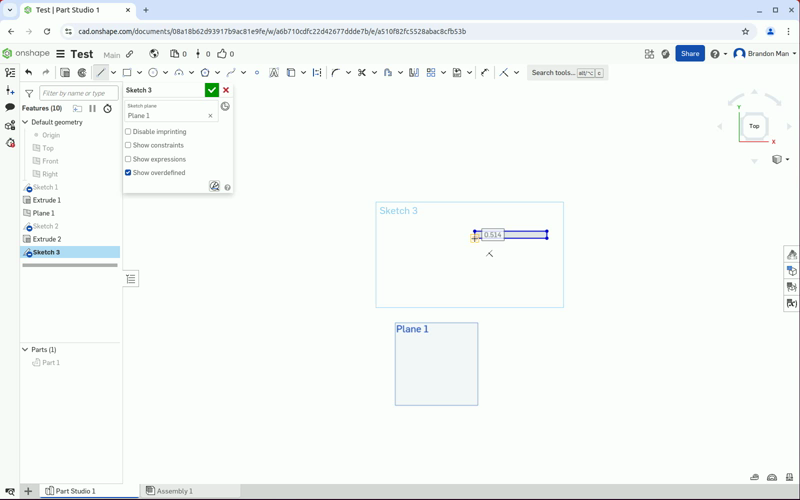
scroll(-6)
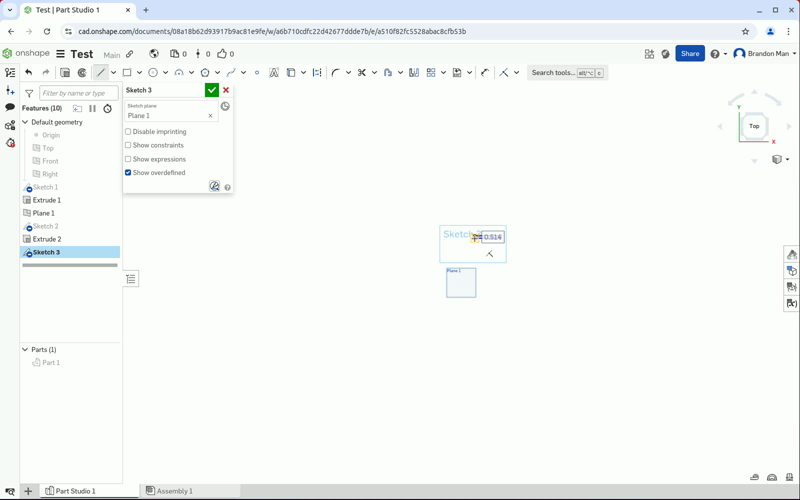
key(esc)
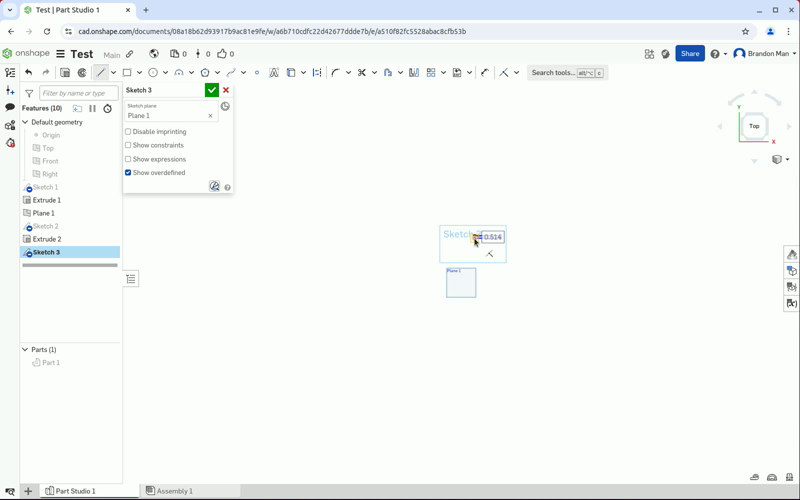
mouse_move(490, 237)
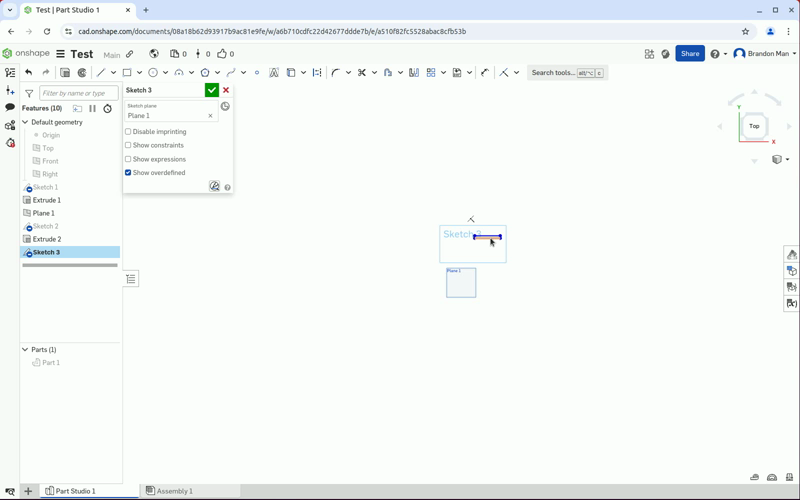
scroll(6)
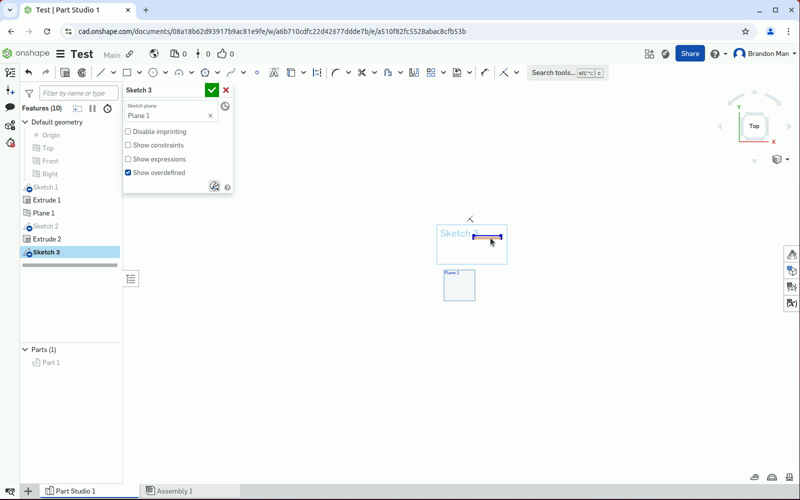
scroll(6)
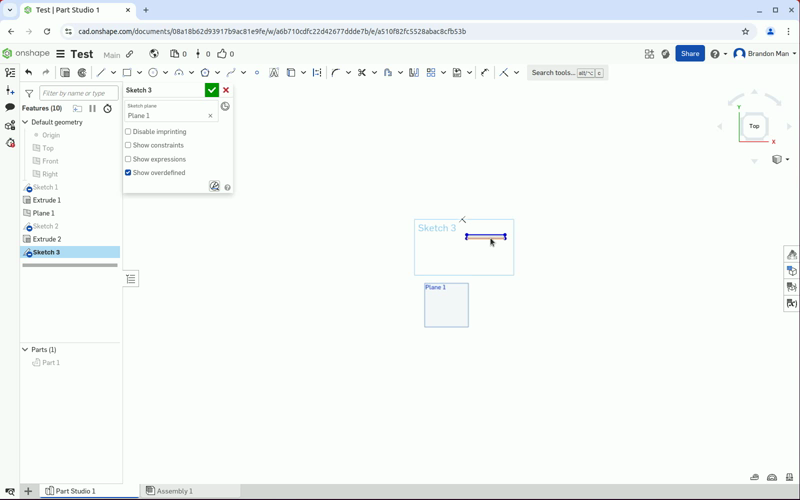
scroll(6)
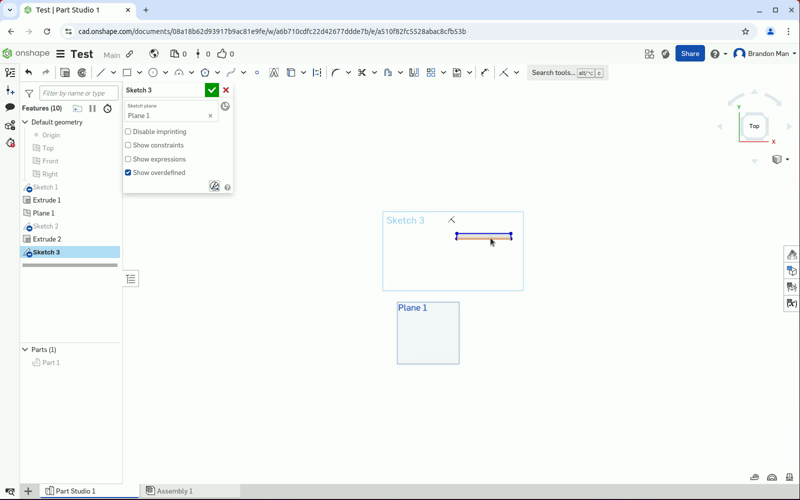
scroll(6)
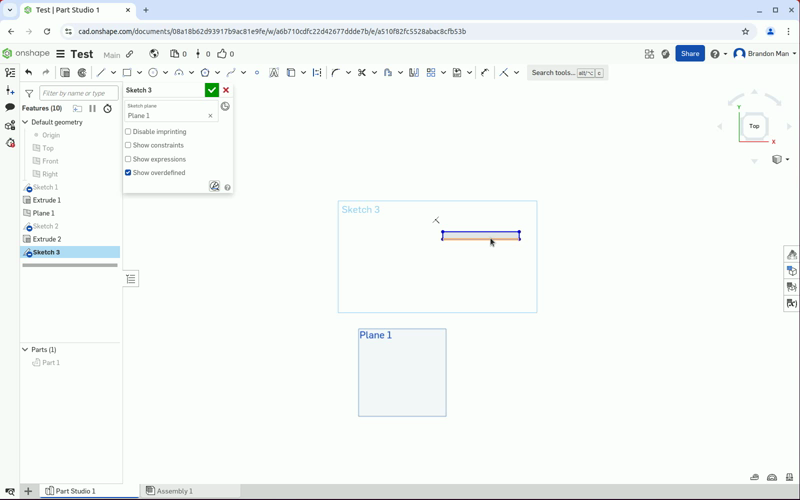
scroll(6)
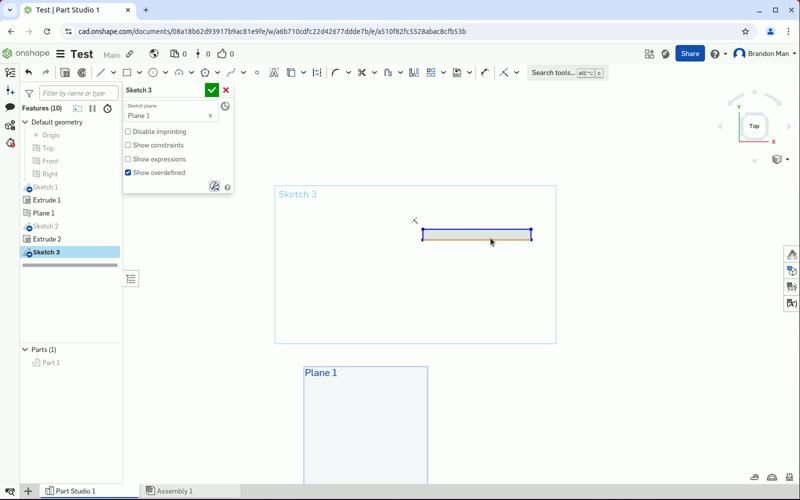
scroll(6)
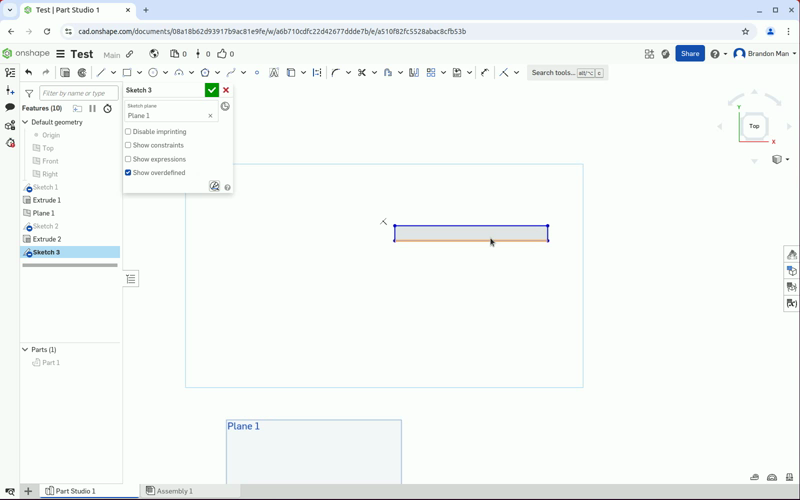
scroll(6)
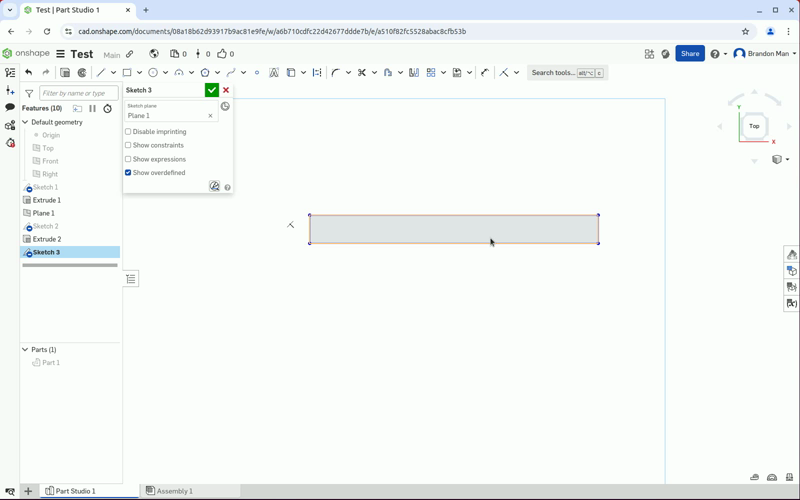
click(490, 237)
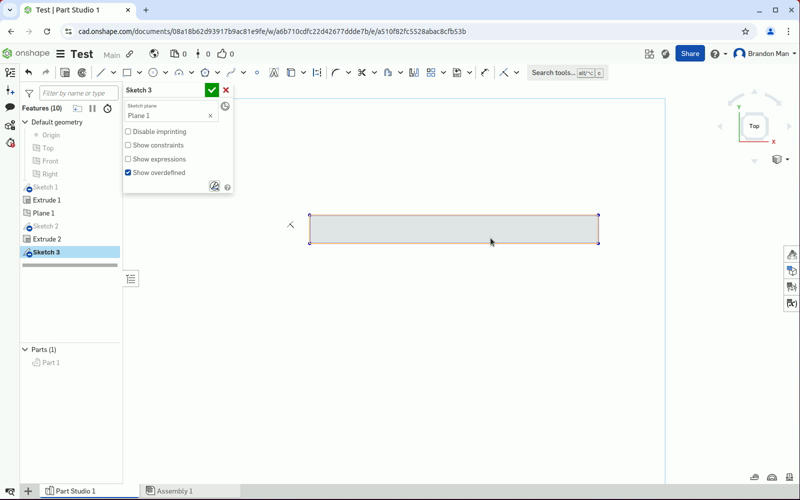
scroll(-6)
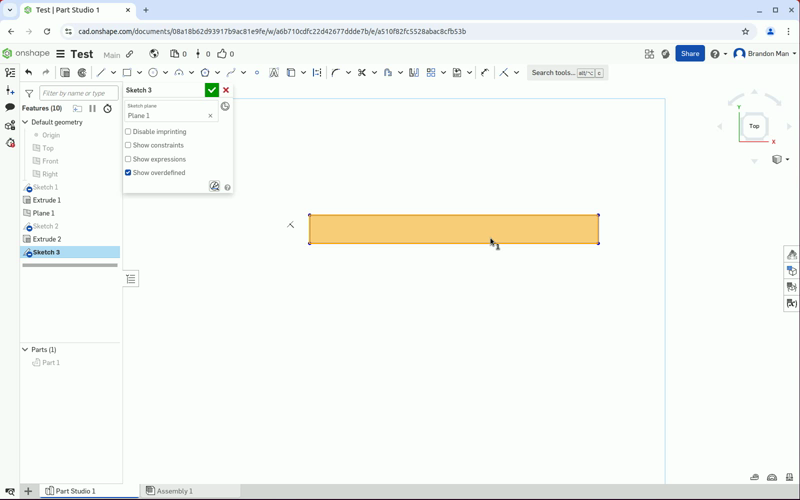
scroll(-6)
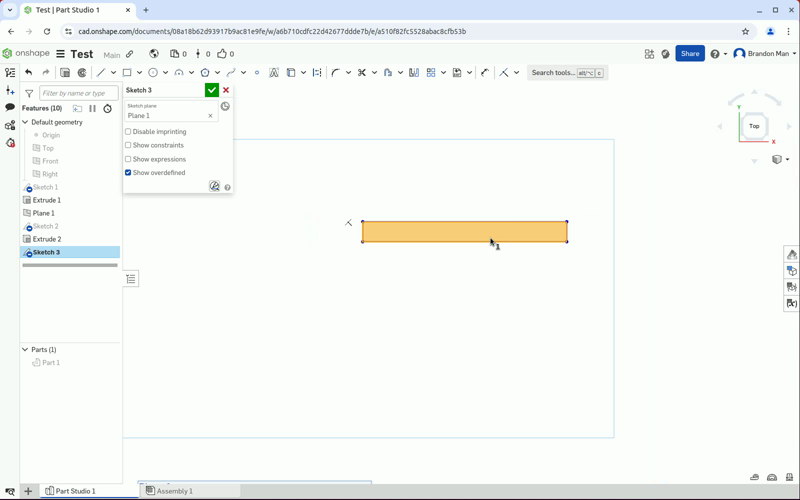
scroll(-6)
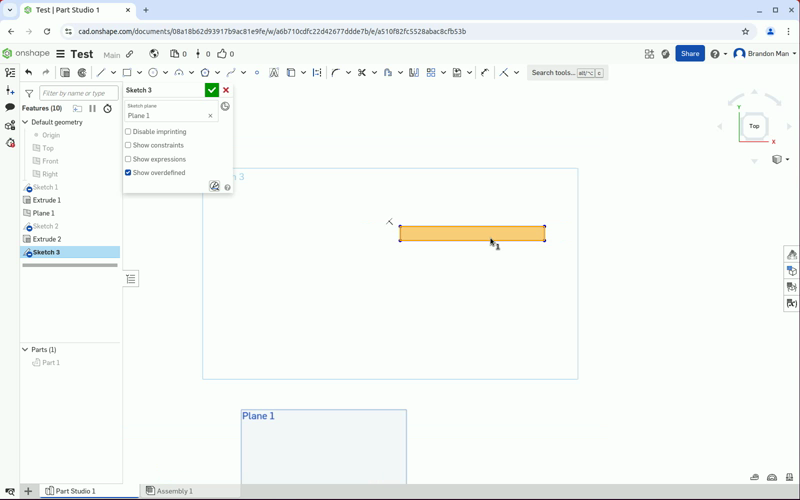
scroll(-6)
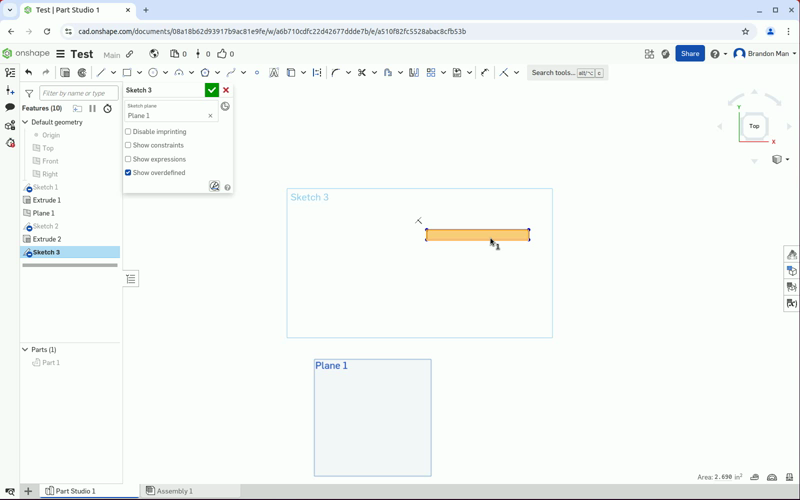
scroll(-6)
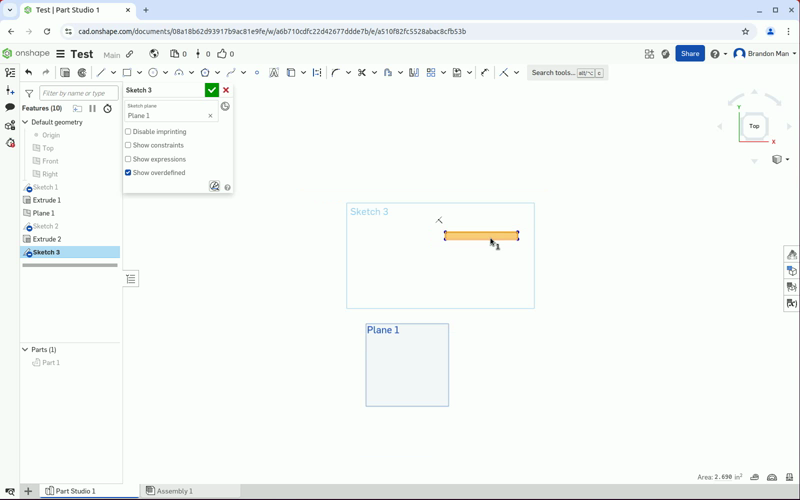
scroll(-6)
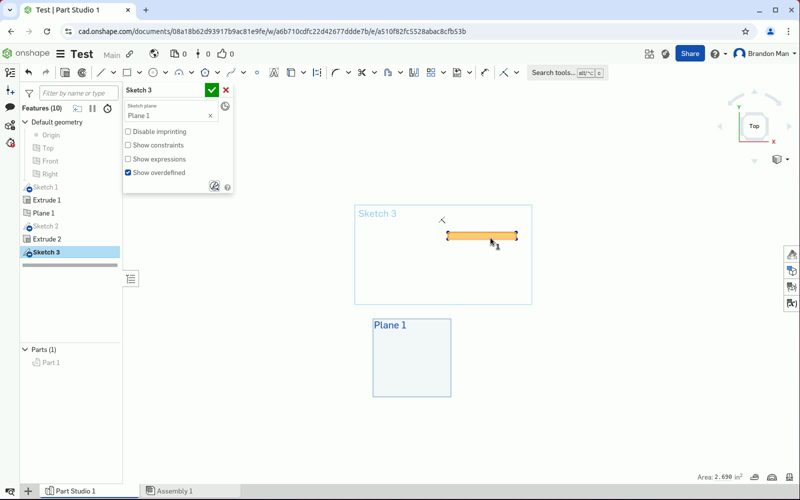
scroll(-6)
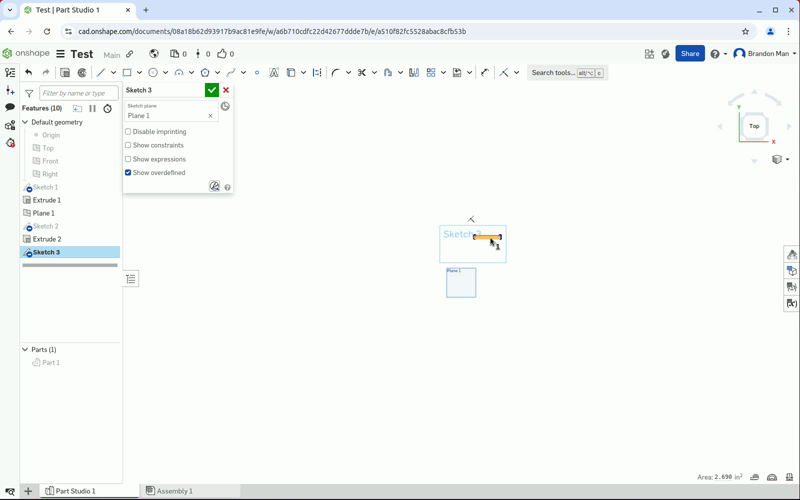
mouse_move(73, 352)
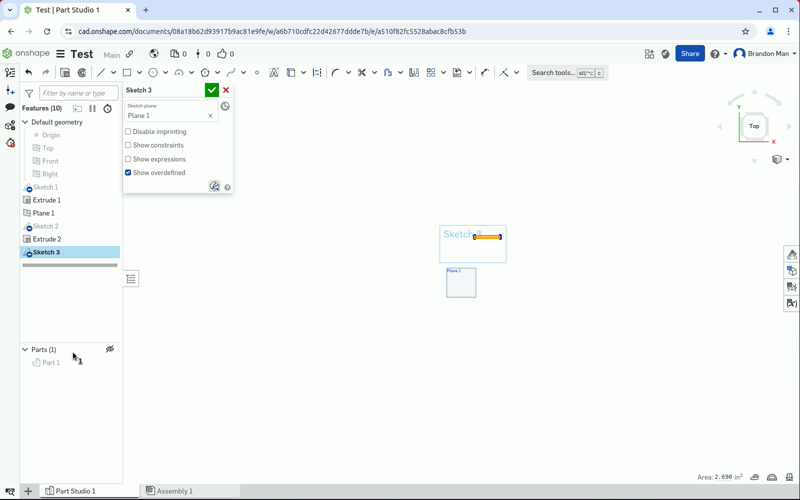
key(shift+y)
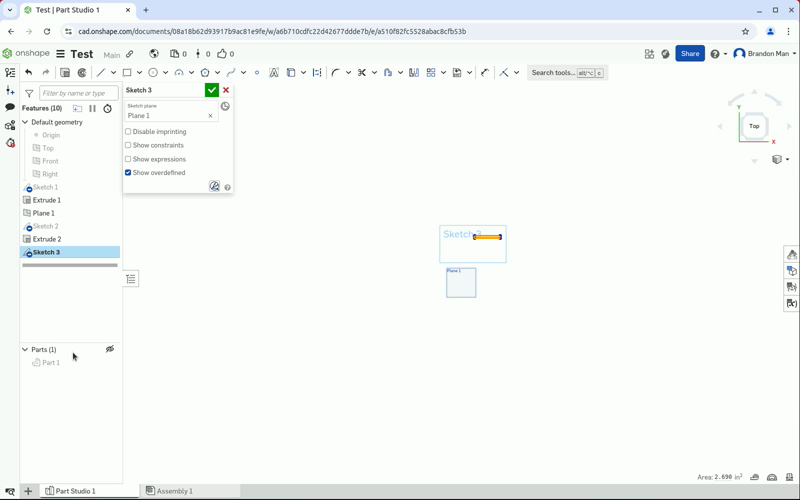
key(shift+e)
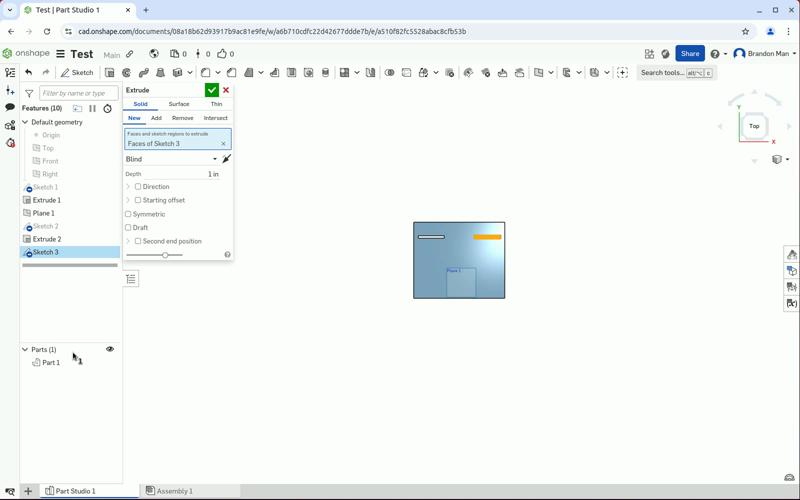
mouse_move(143, 106)
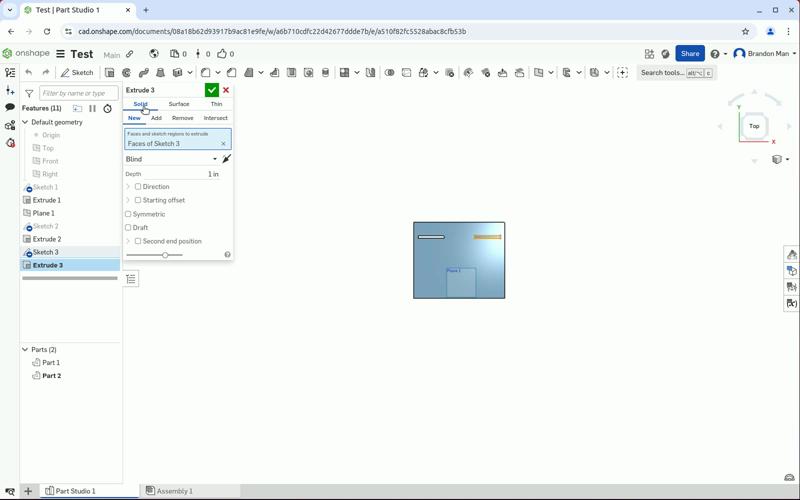
click(143, 106)
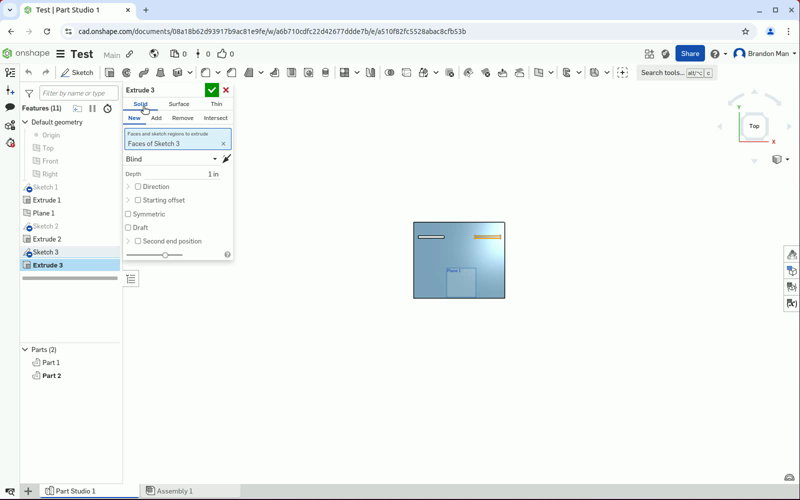
mouse_move(186, 120)
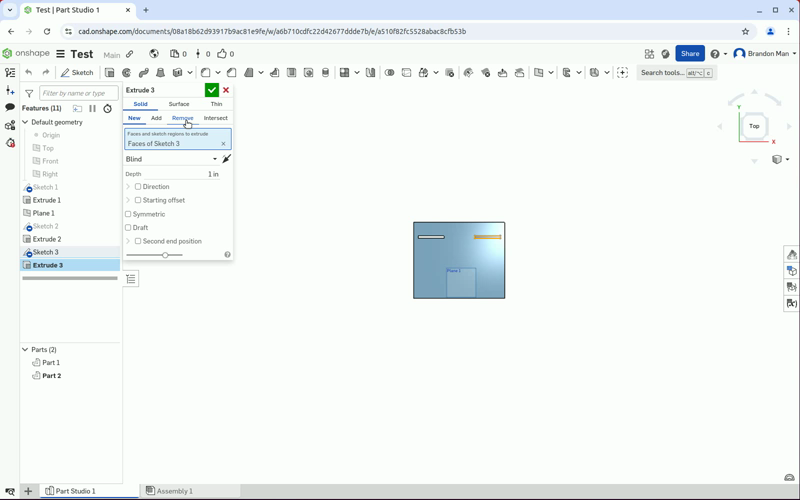
click(186, 120)
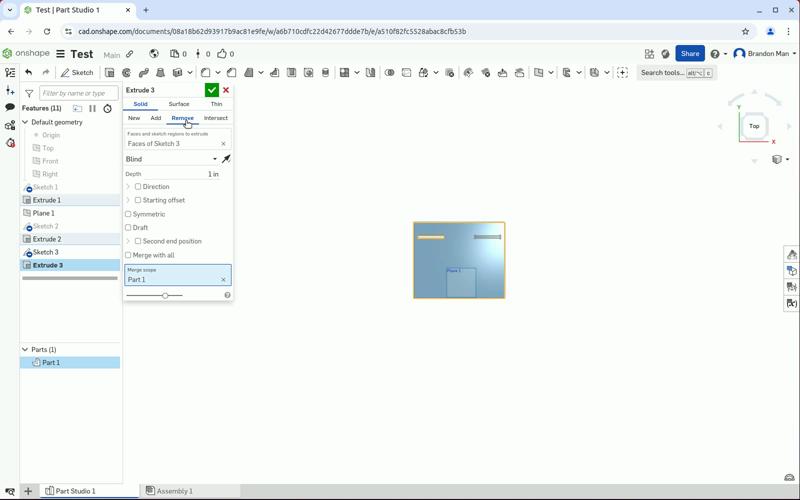
key(tab, 4)
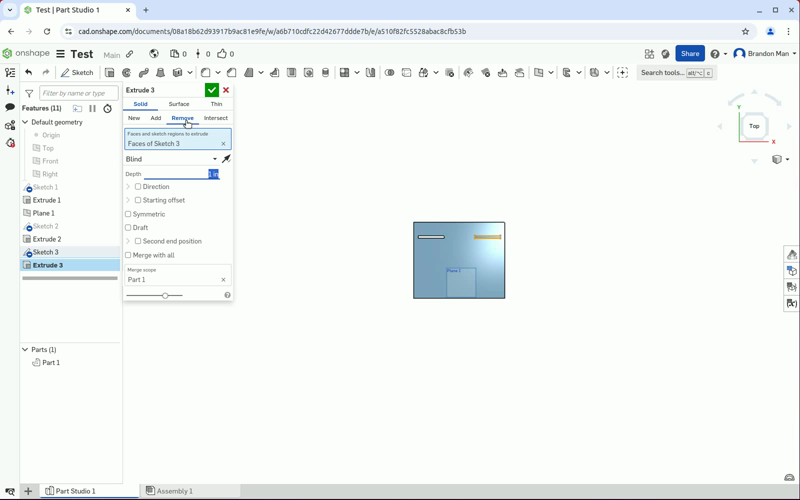
text(10.351)
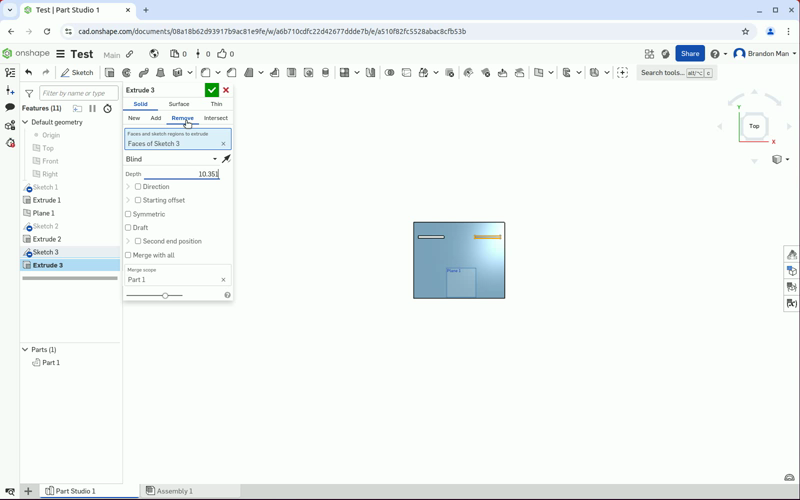
key(tab, 6)
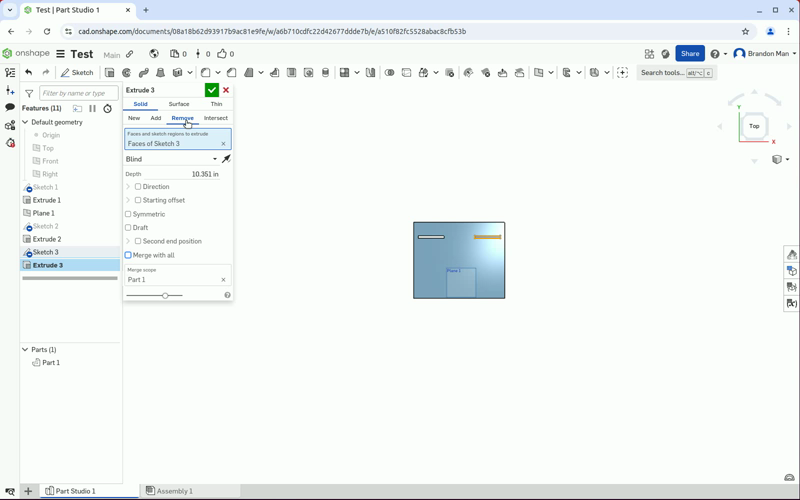
key(space)
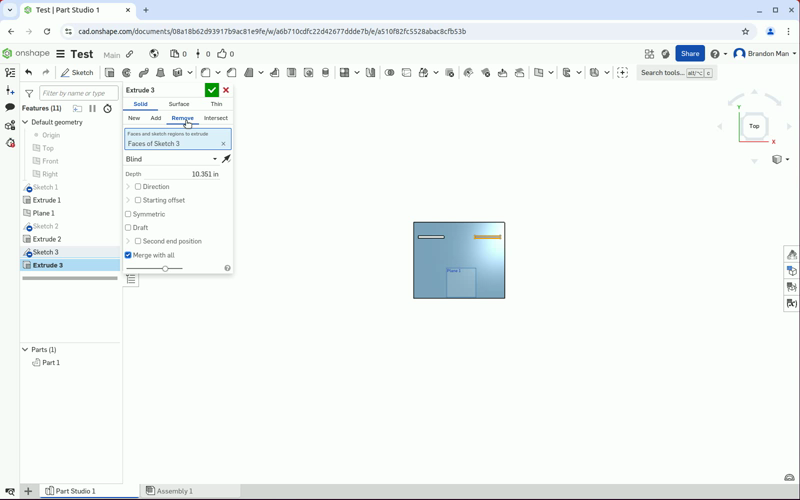
key(enter)
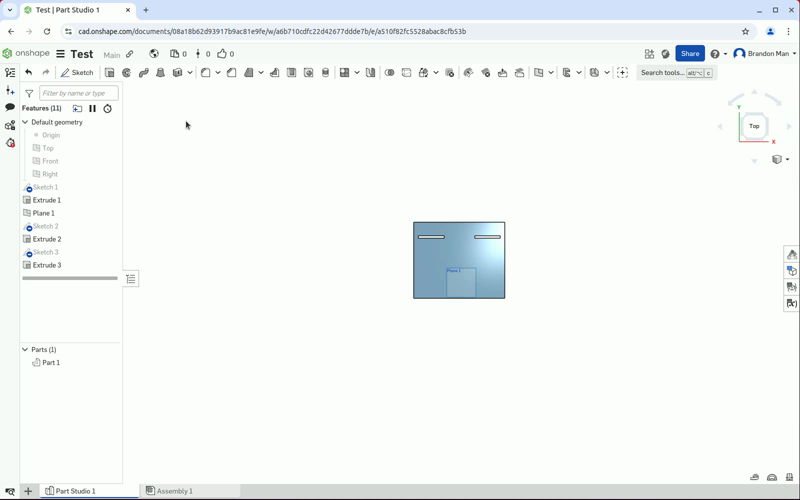
key(shift+h)
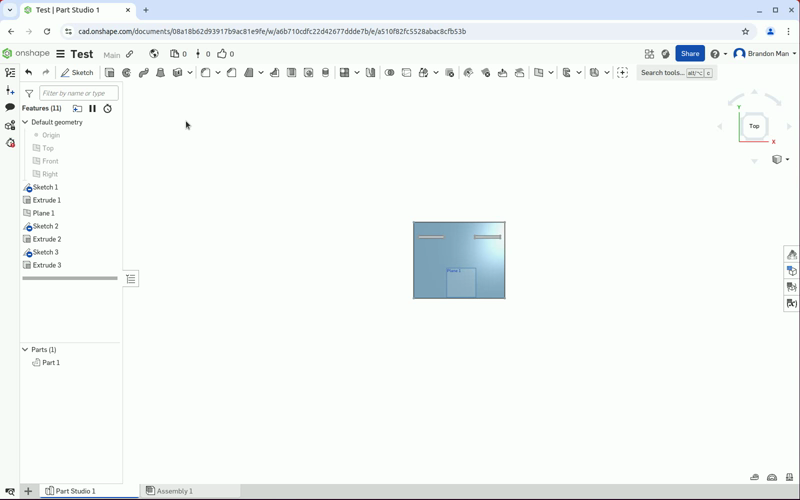
key(shift+h)
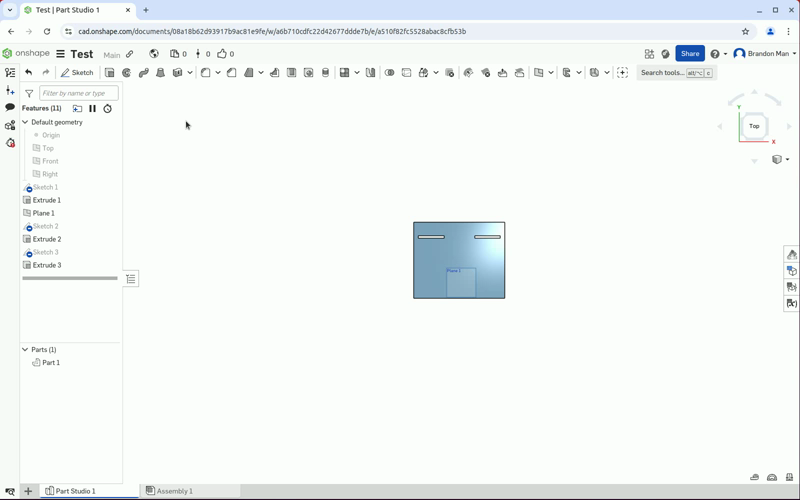
mouse_move(73, 189)
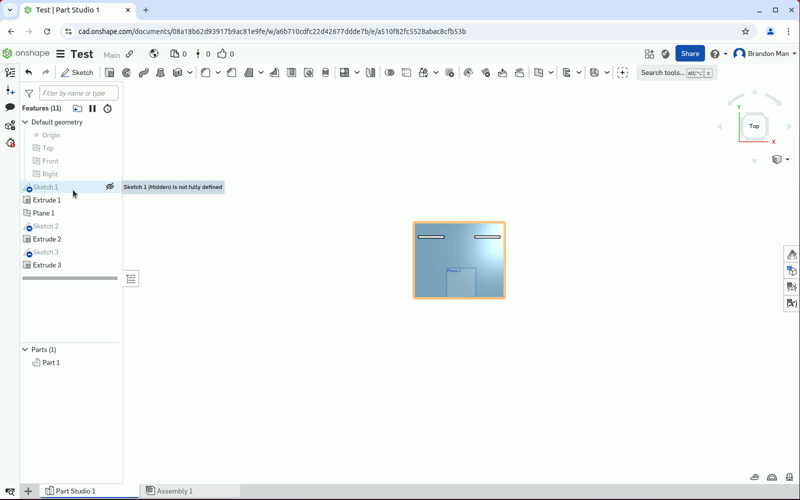
click(73, 189)
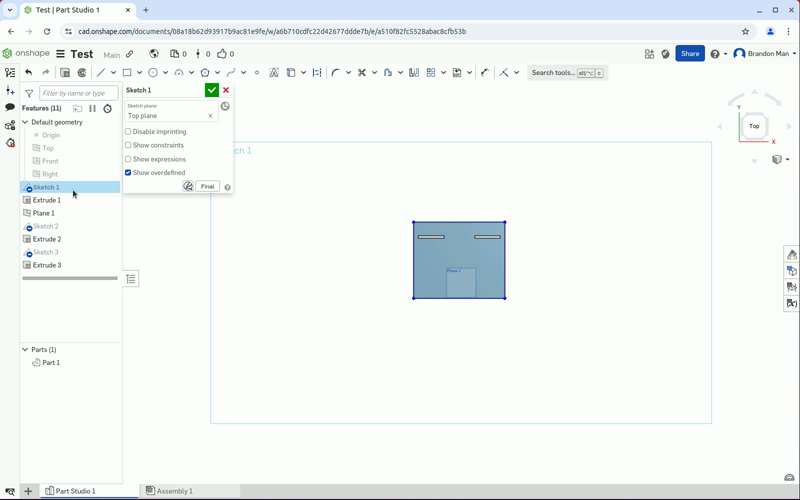
mouse_move(229, 92)
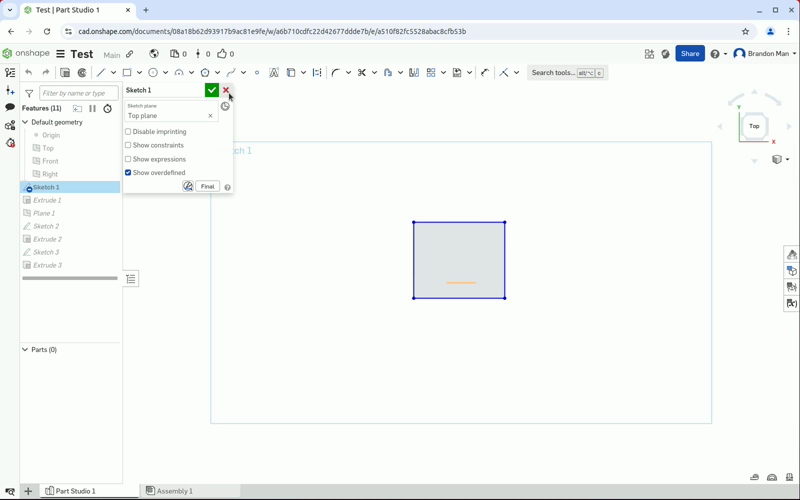
click(229, 92)
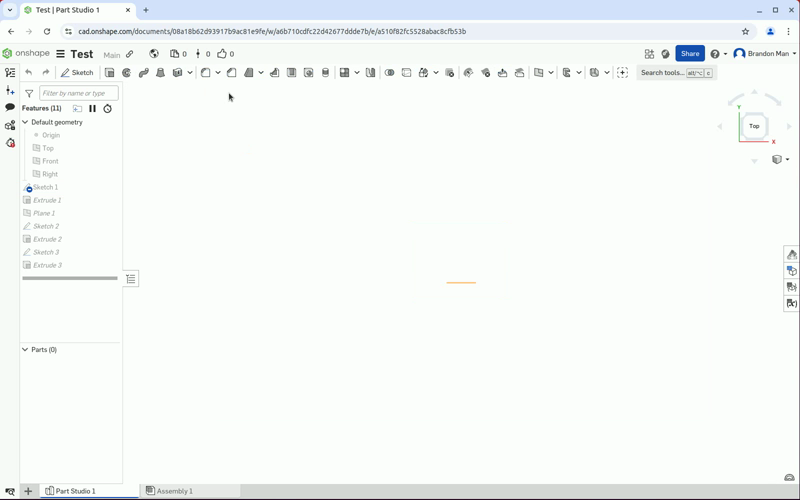
key(shift+s)
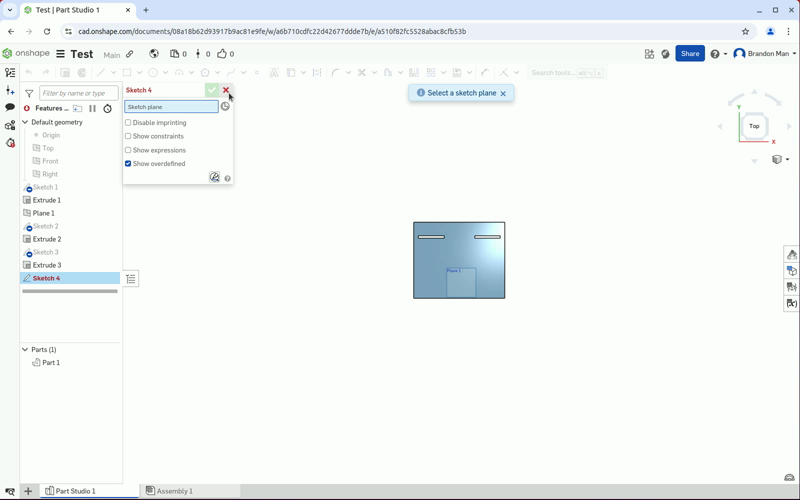
mouse_move(73, 215)
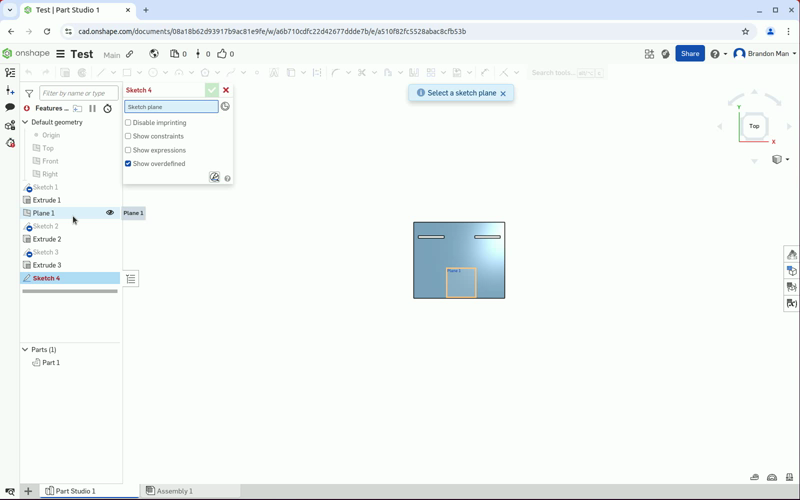
click(73, 215)
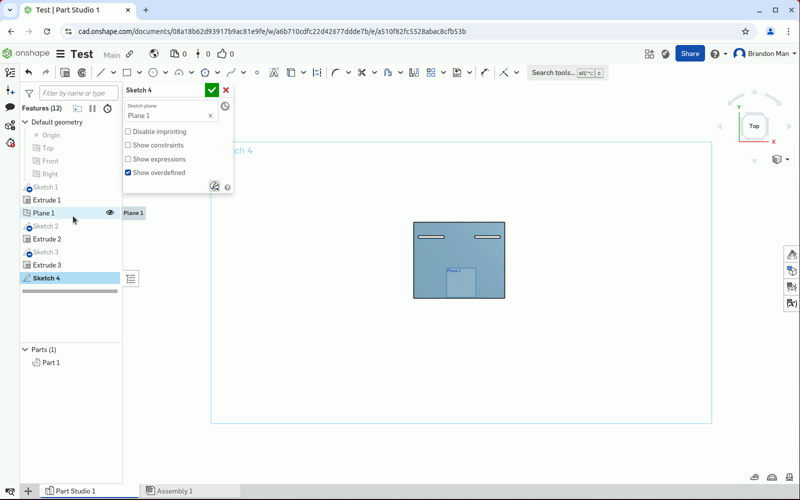
mouse_move(73, 352)
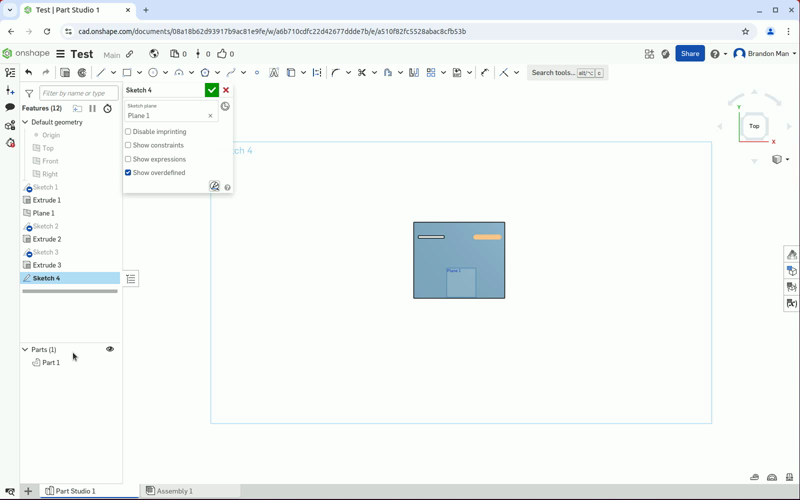
key(y)
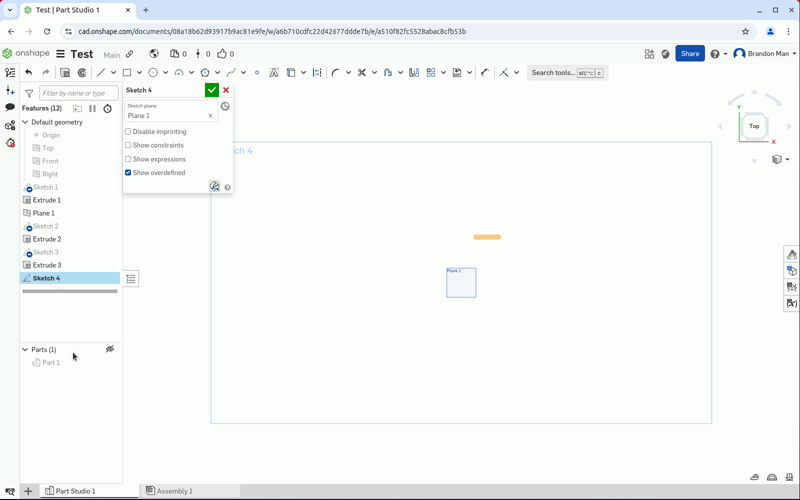
key(l)
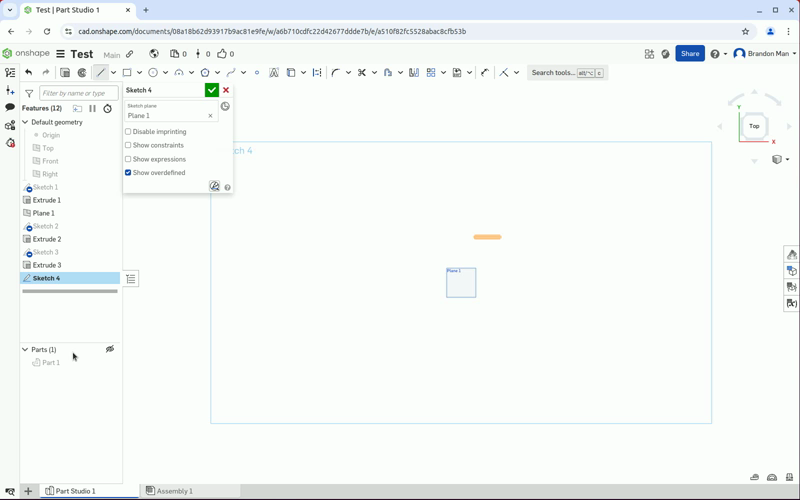
key_down(shift)
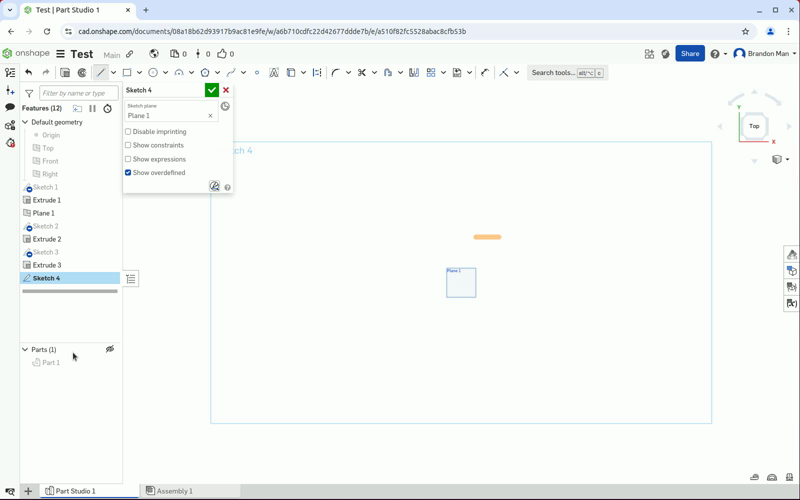
mouse_move(418, 282)
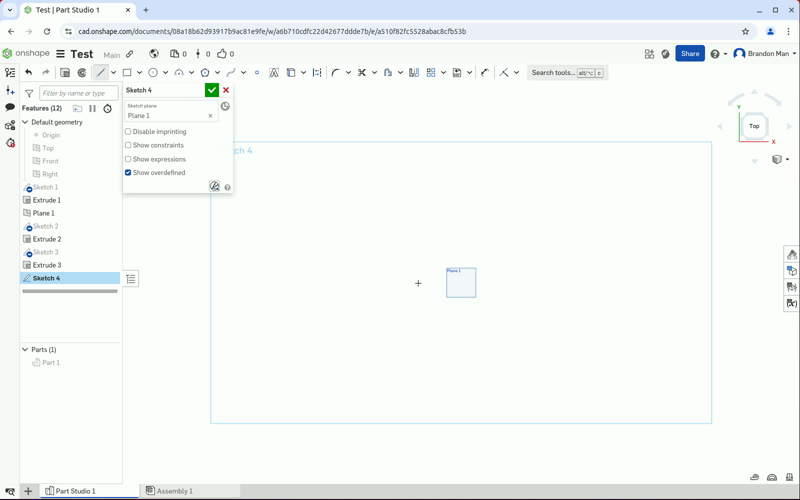
click(418, 282)
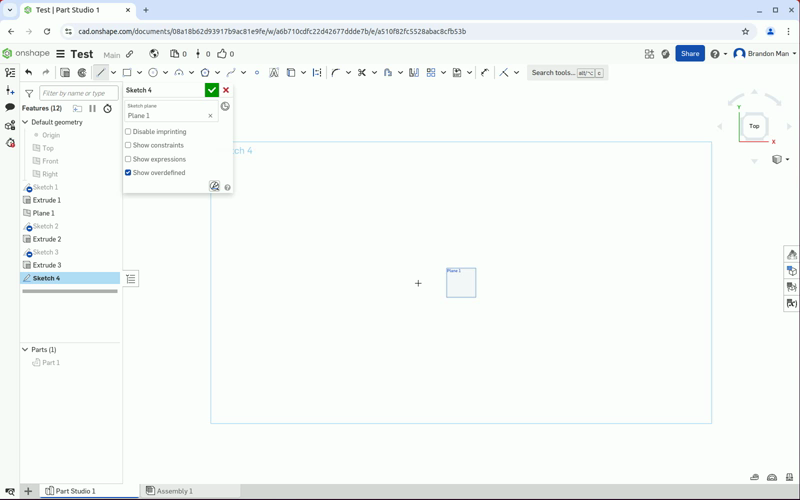
key_up(shift)
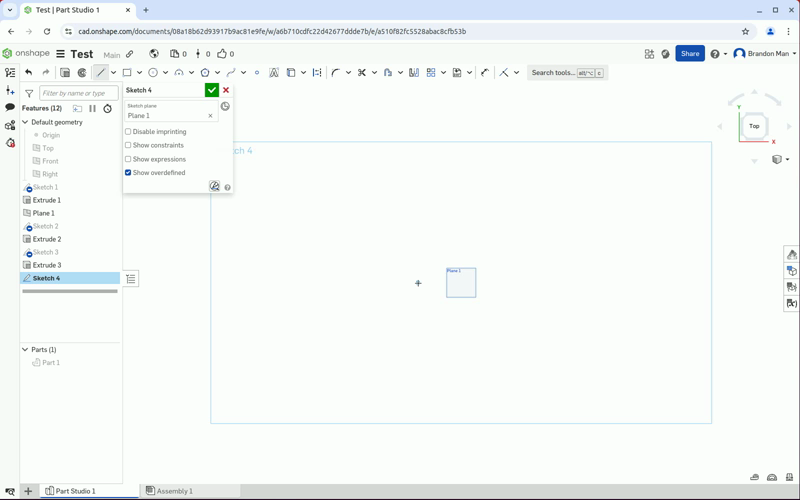
key_down(shift)
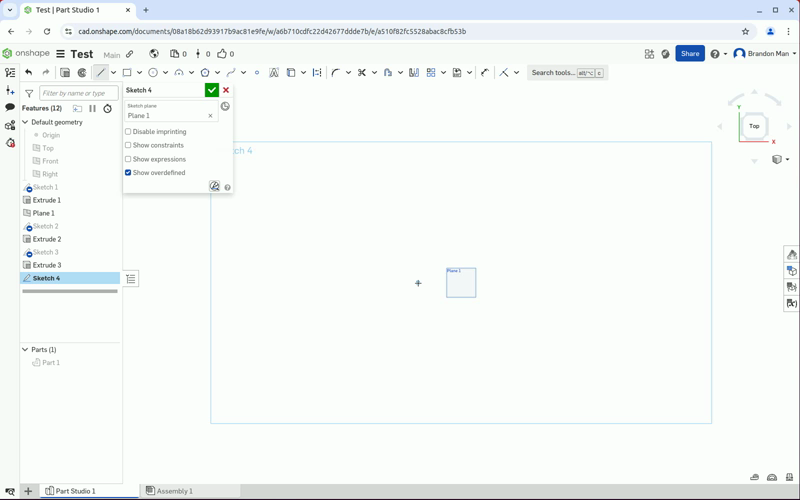
mouse_move(448, 282)
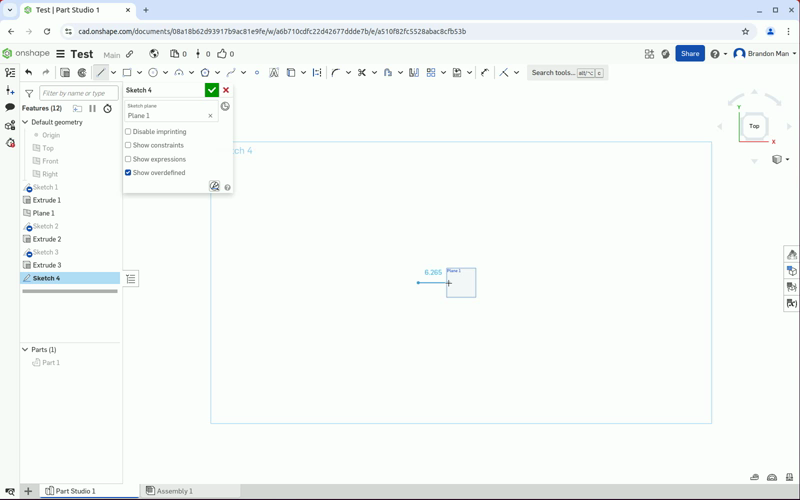
mouse_move(444, 282)
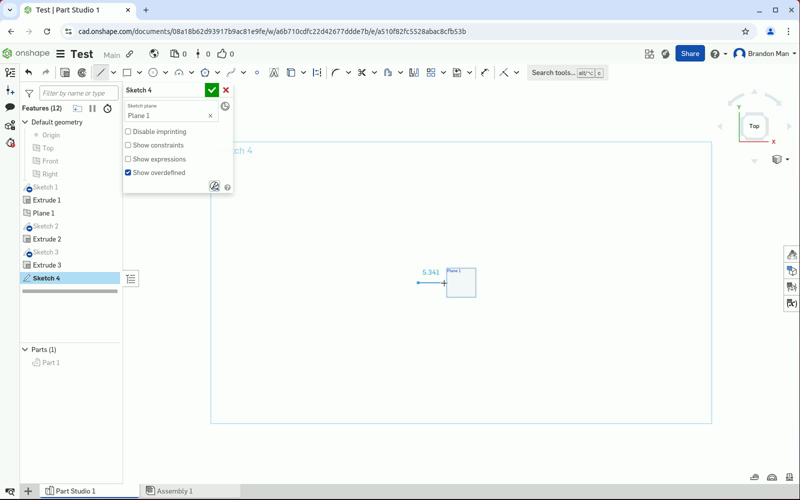
click(444, 282)
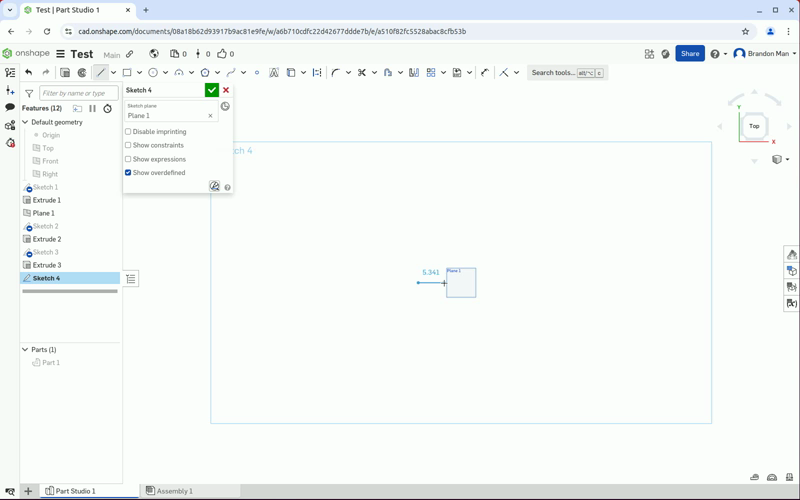
key_up(shift)
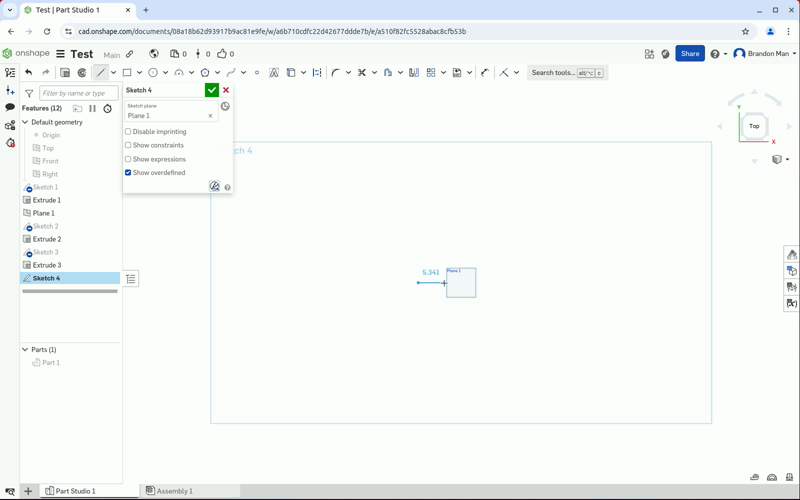
key_down(shift)
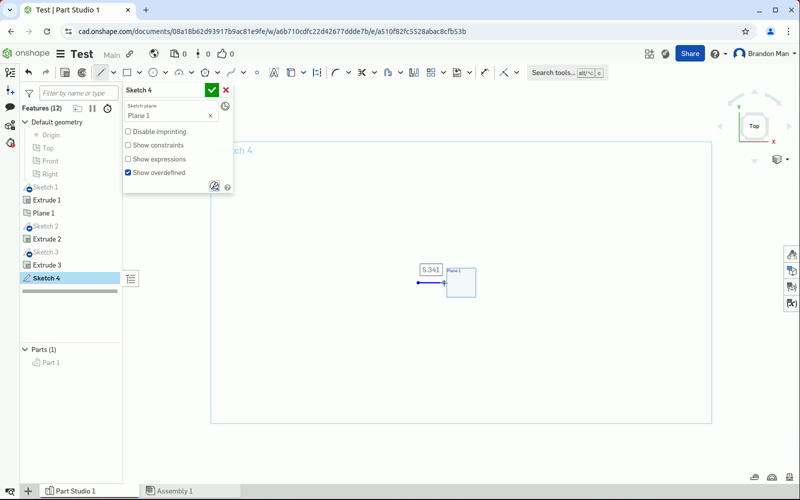
mouse_move(474, 282)
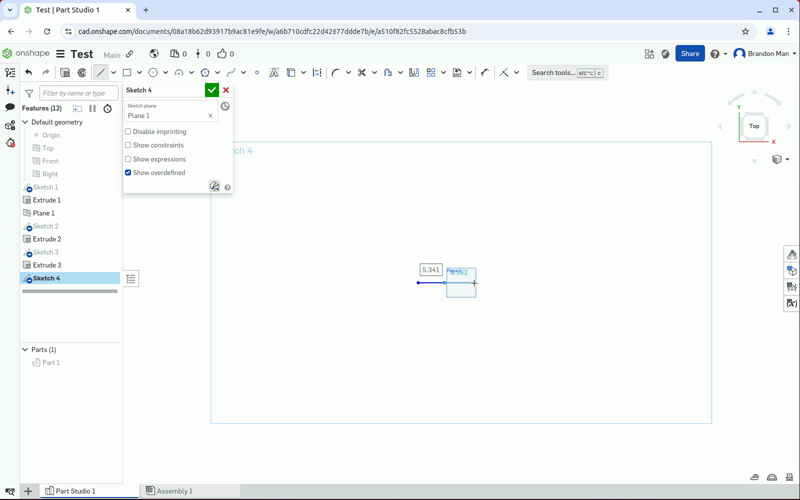
mouse_move(444, 279)
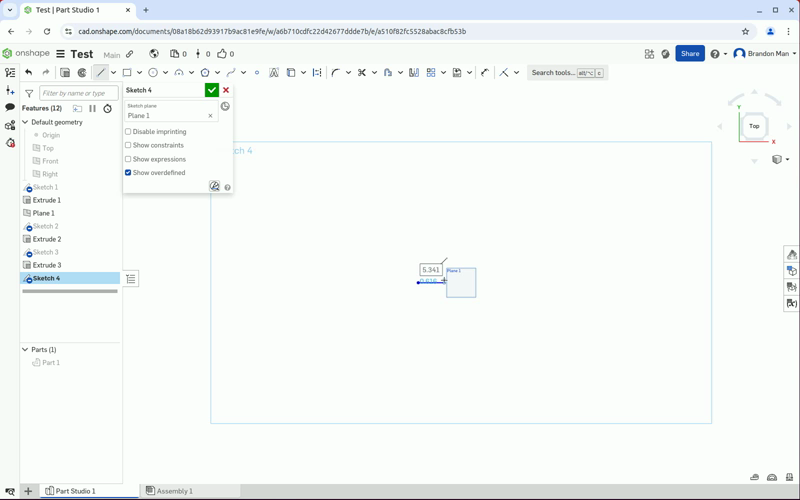
scroll(6)
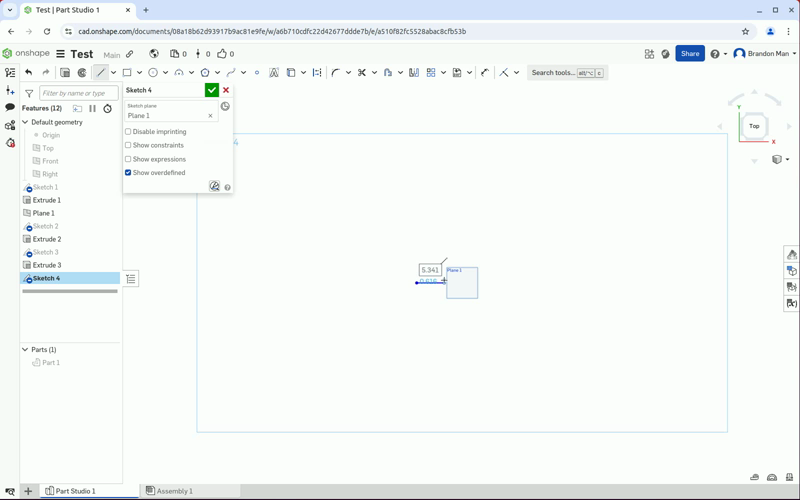
scroll(6)
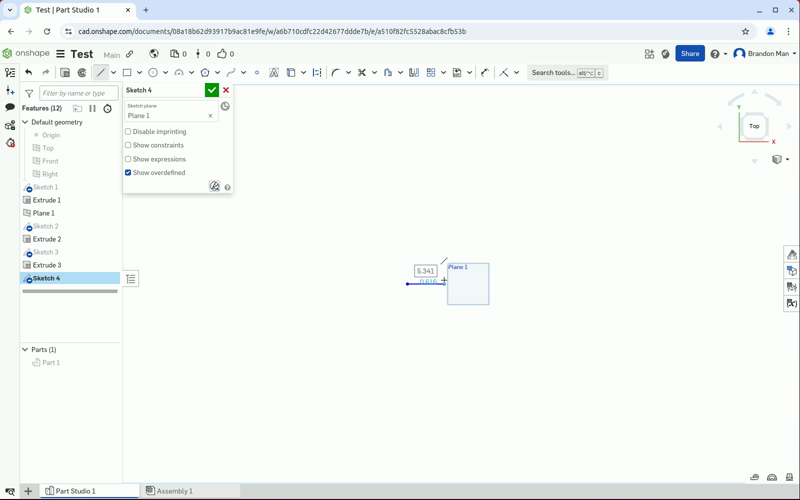
scroll(6)
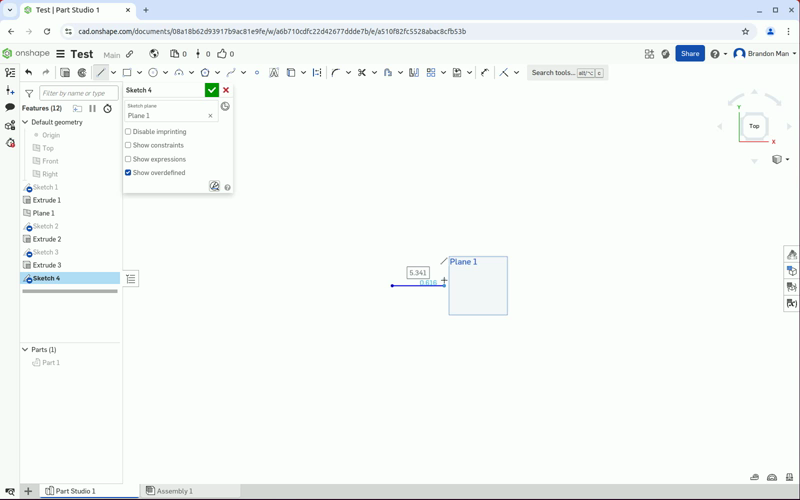
scroll(6)
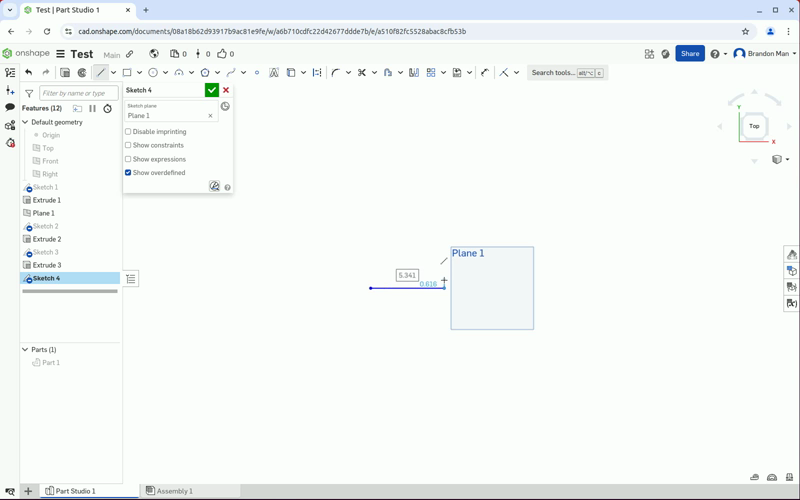
scroll(6)
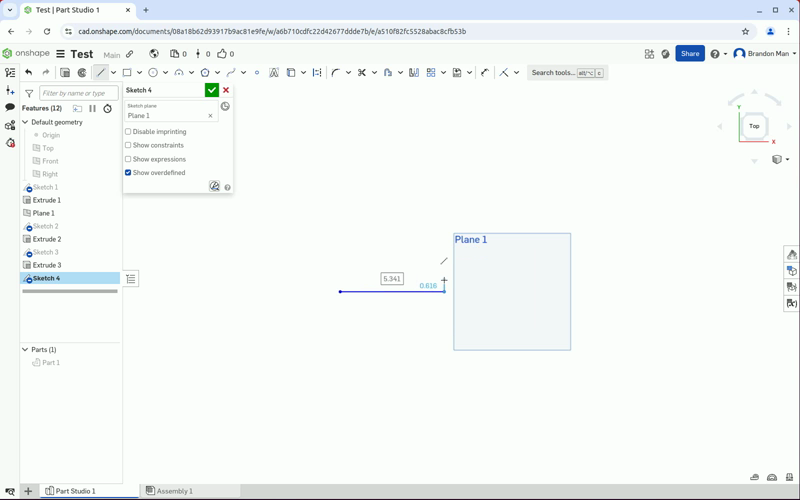
scroll(6)
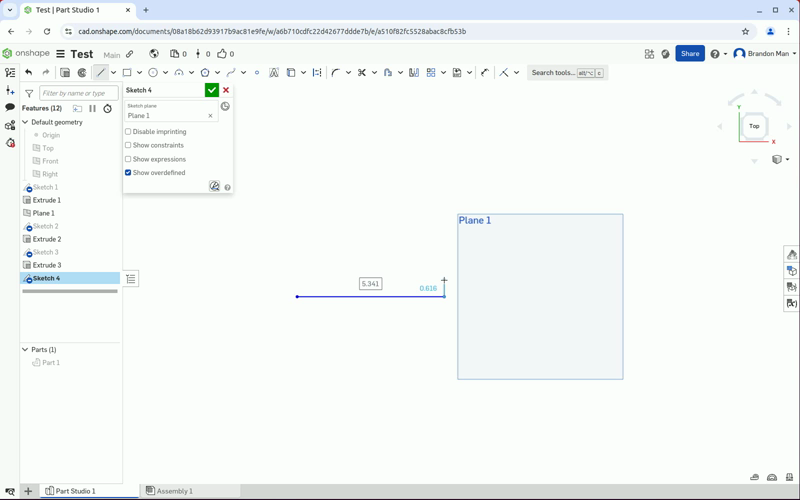
scroll(6)
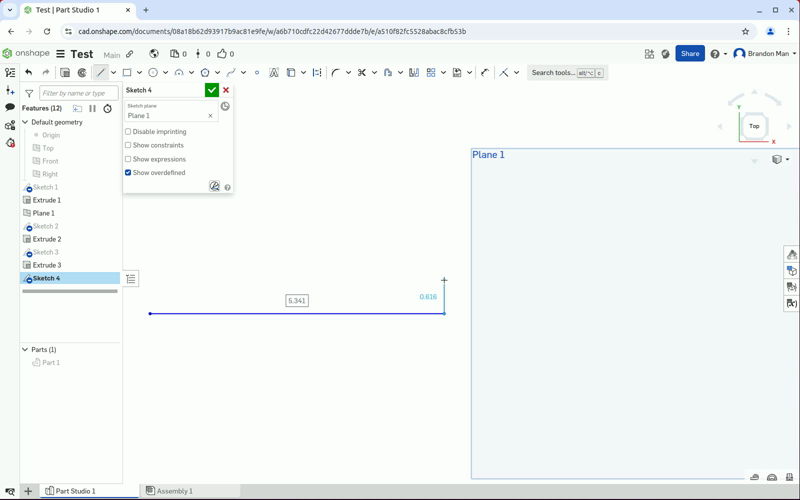
click(444, 279)
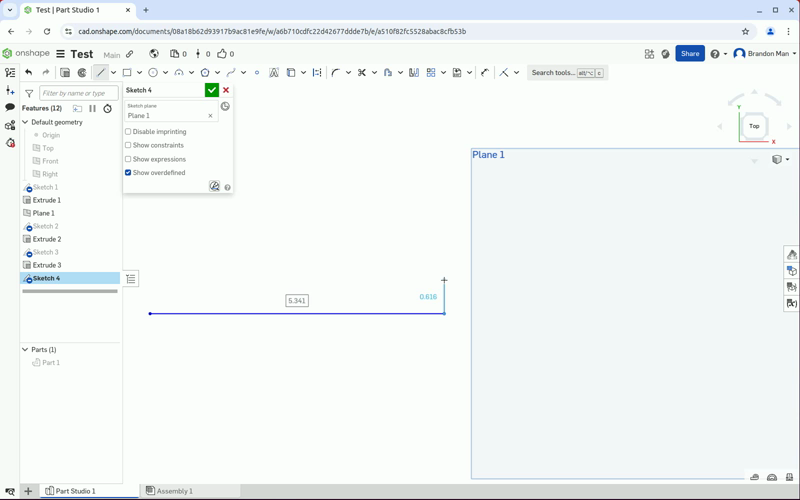
scroll(-6)
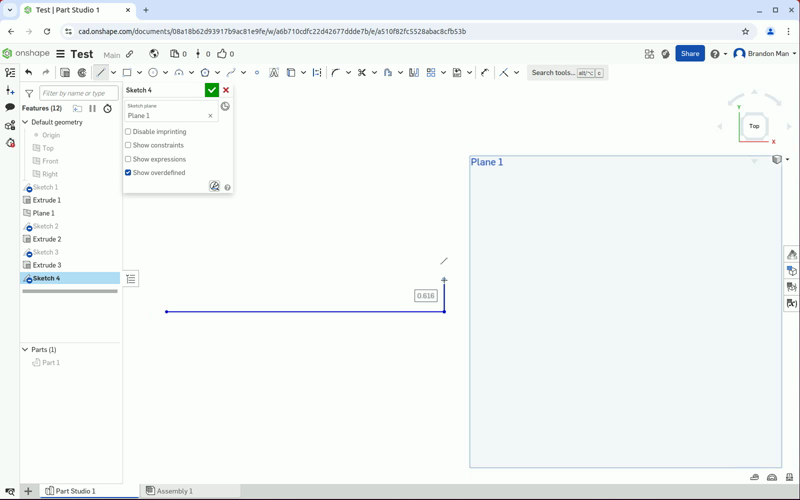
scroll(-6)
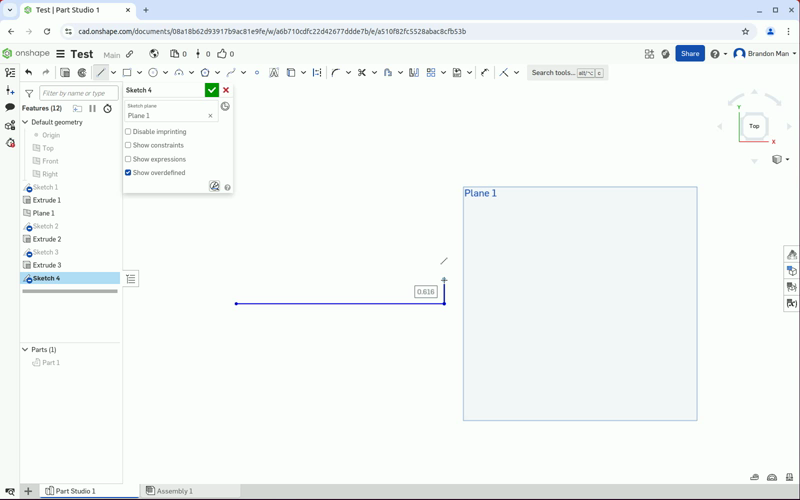
scroll(-6)
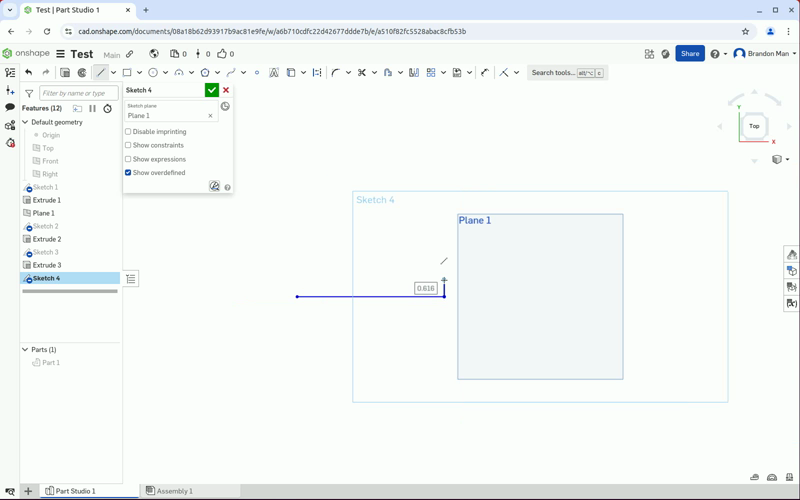
scroll(-6)
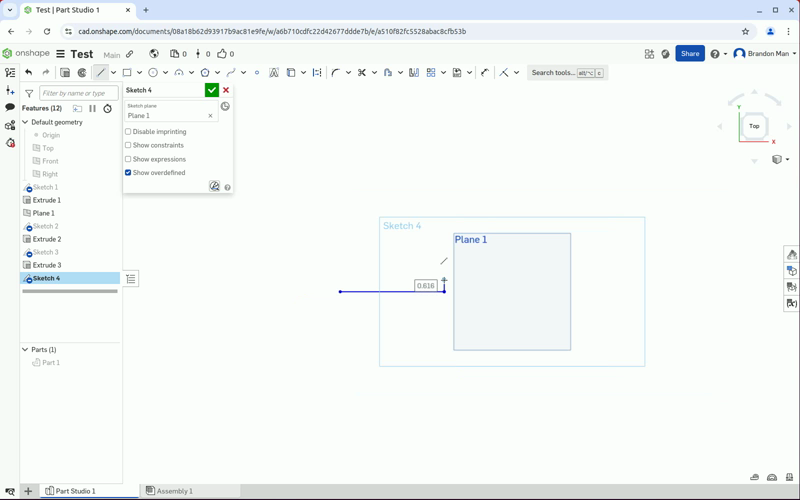
scroll(-6)
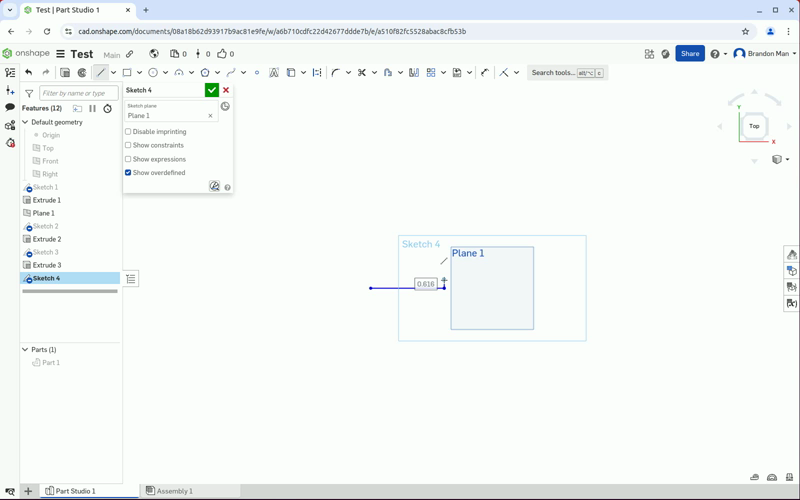
scroll(-6)
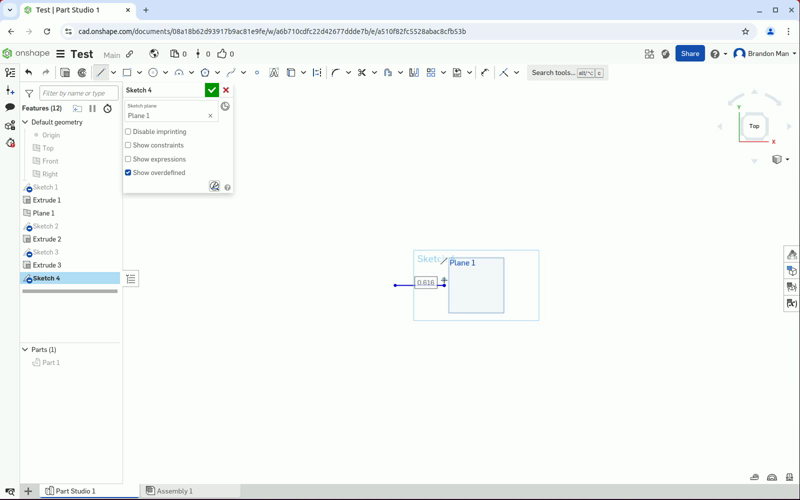
scroll(-6)
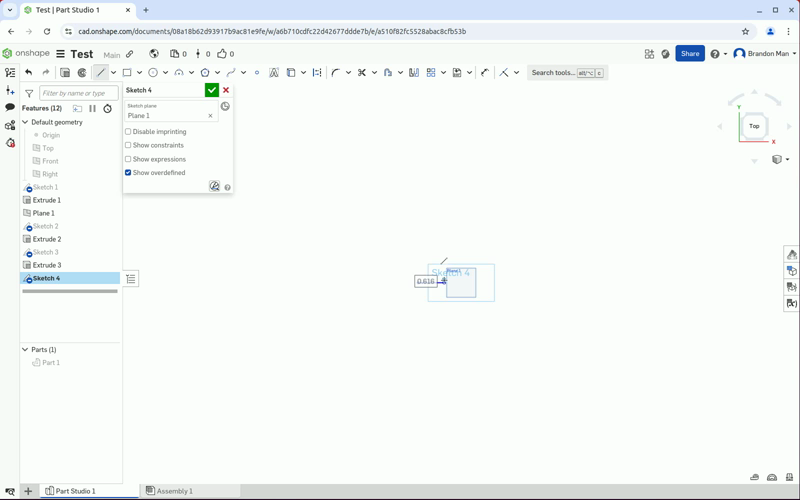
key_up(shift)
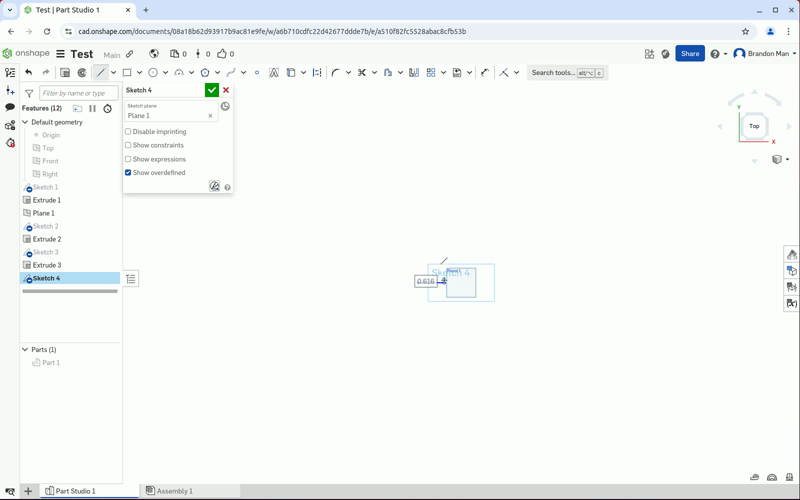
key_down(shift)
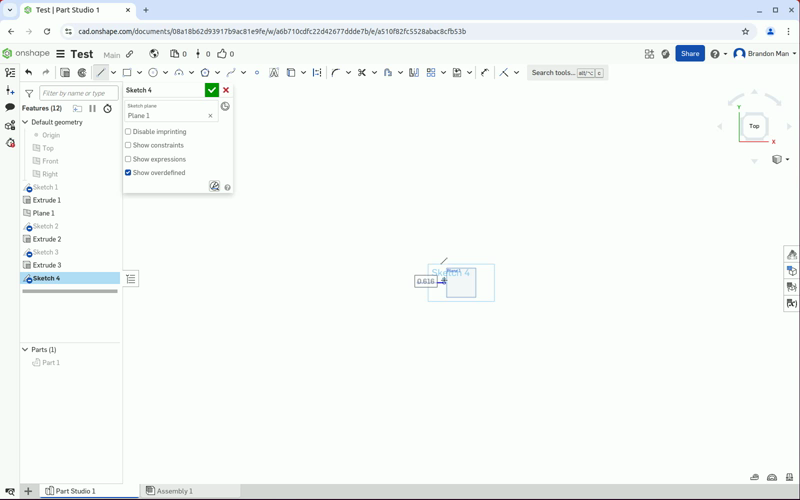
mouse_move(474, 279)
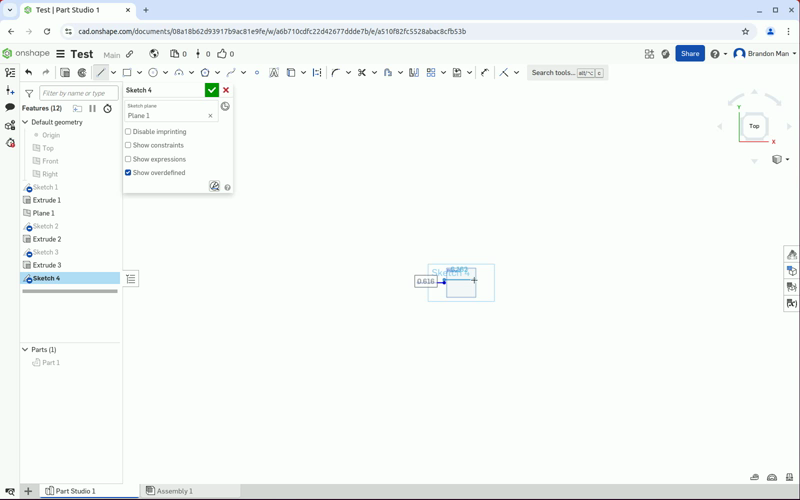
mouse_move(418, 279)
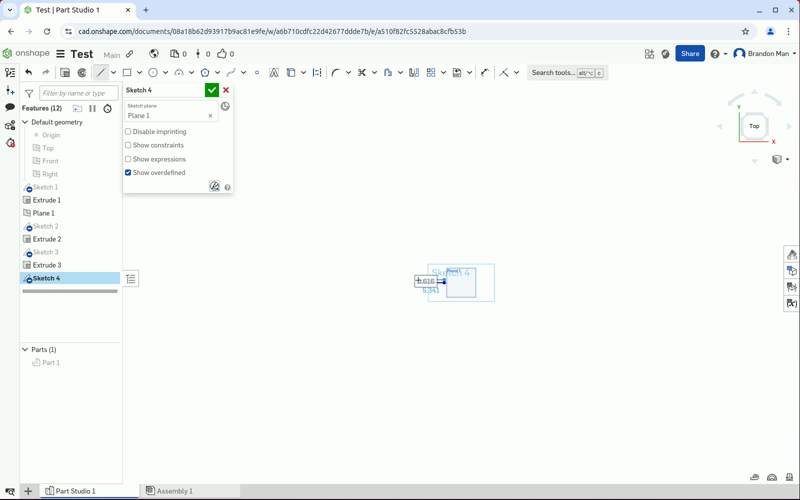
scroll(6)
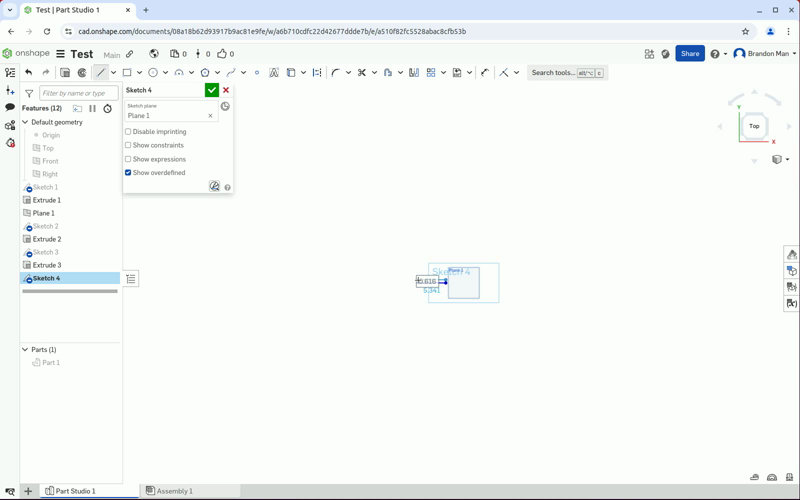
scroll(6)
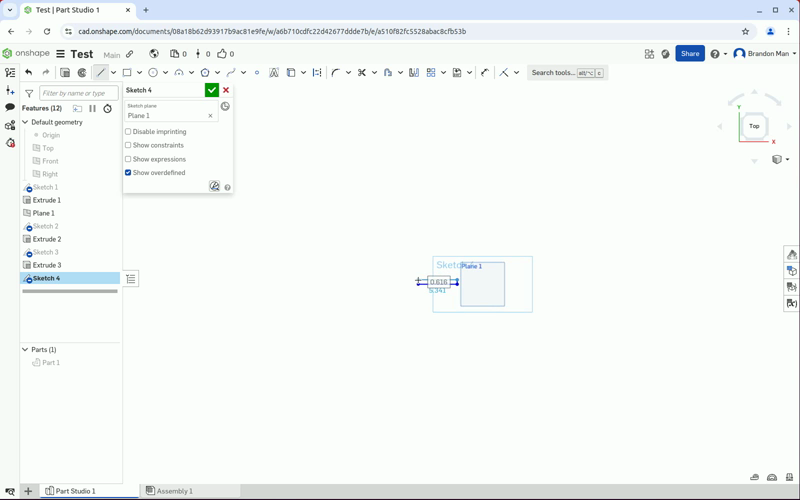
scroll(6)
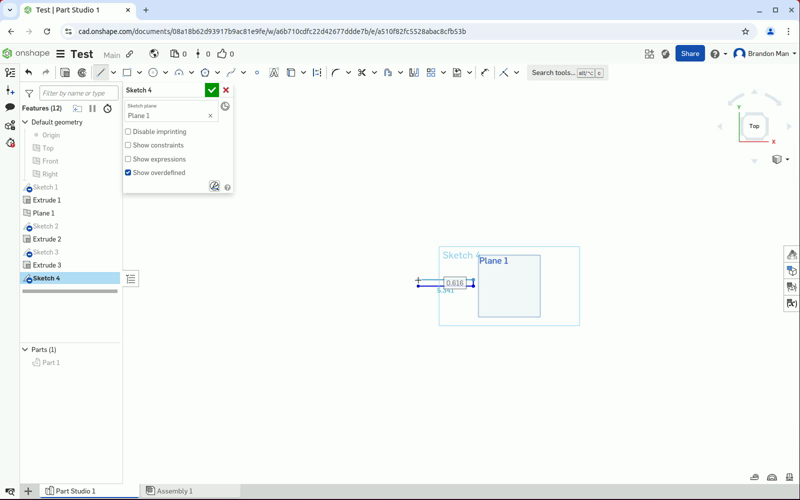
scroll(6)
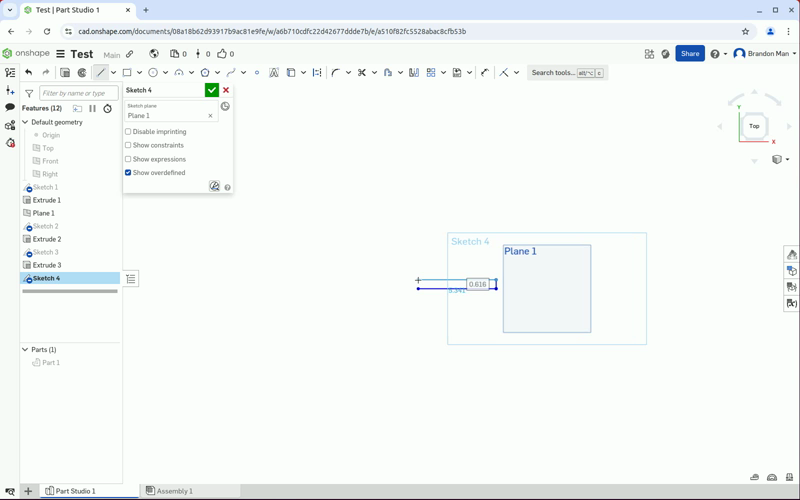
scroll(6)
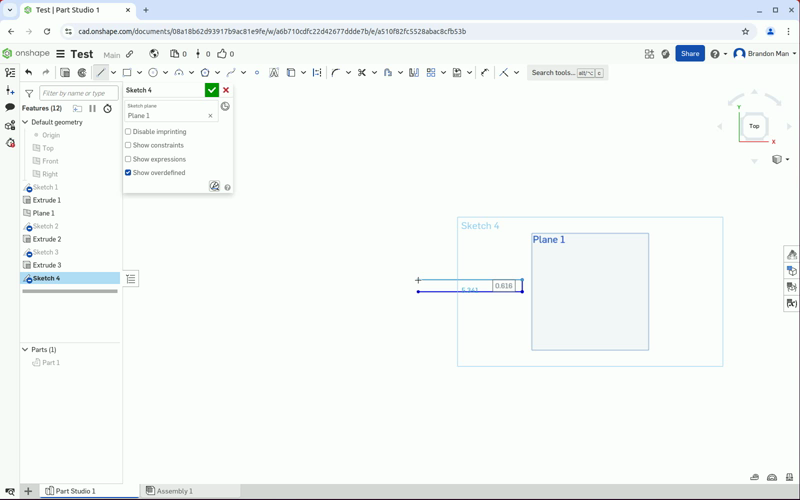
scroll(6)
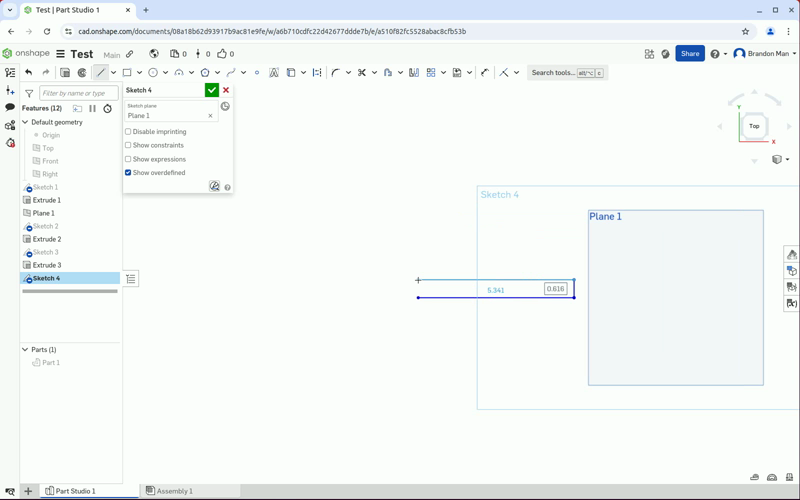
scroll(6)
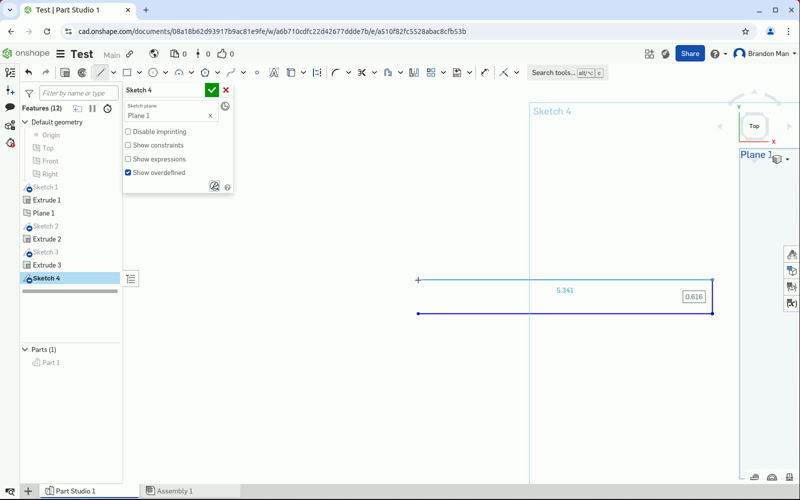
click(418, 279)
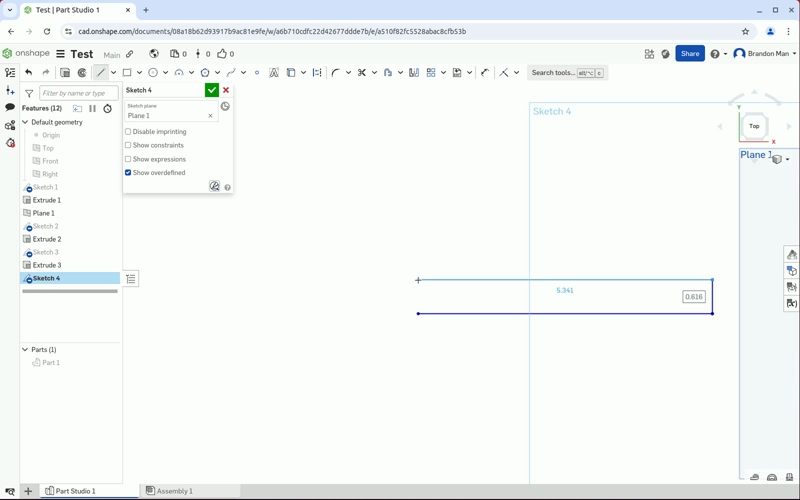
scroll(-6)
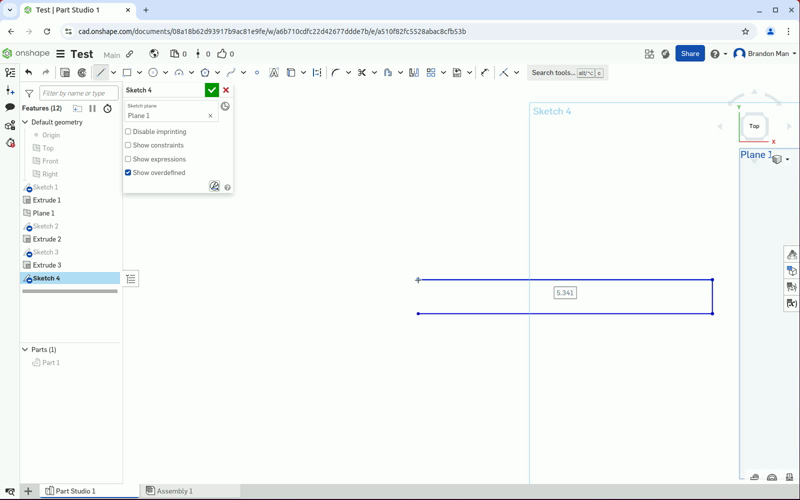
scroll(-6)
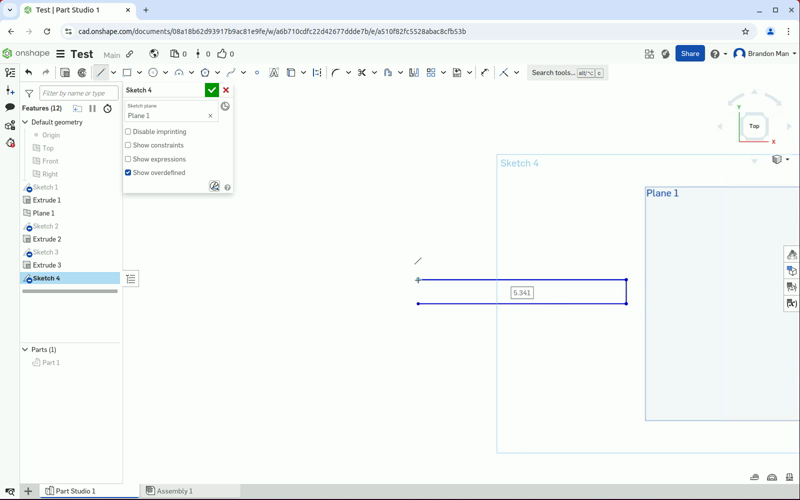
scroll(-6)
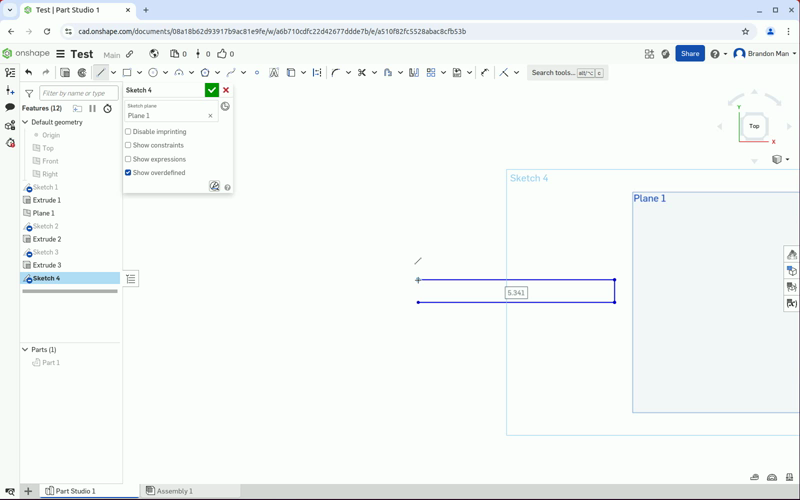
scroll(-6)
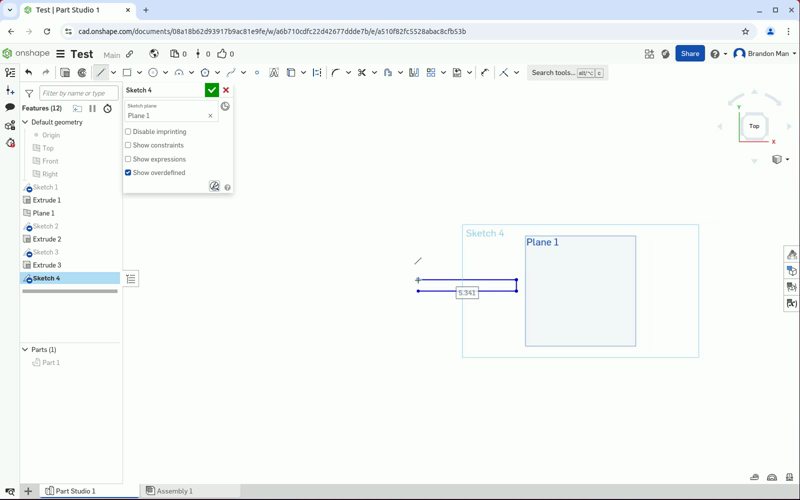
scroll(-6)
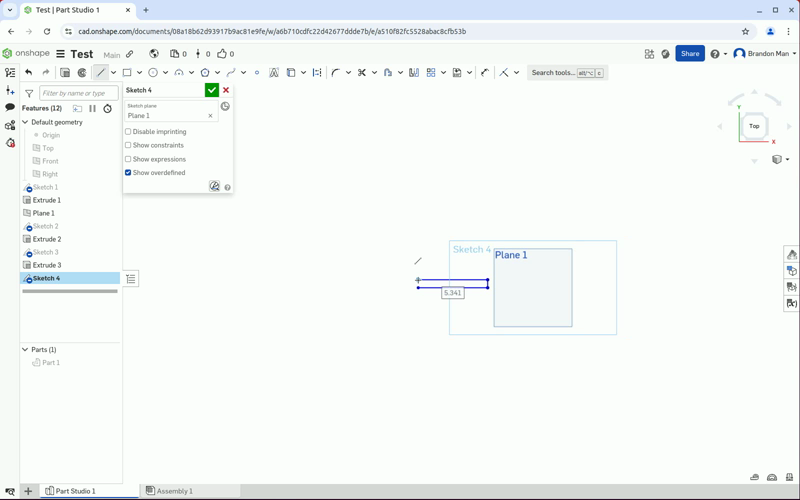
scroll(-6)
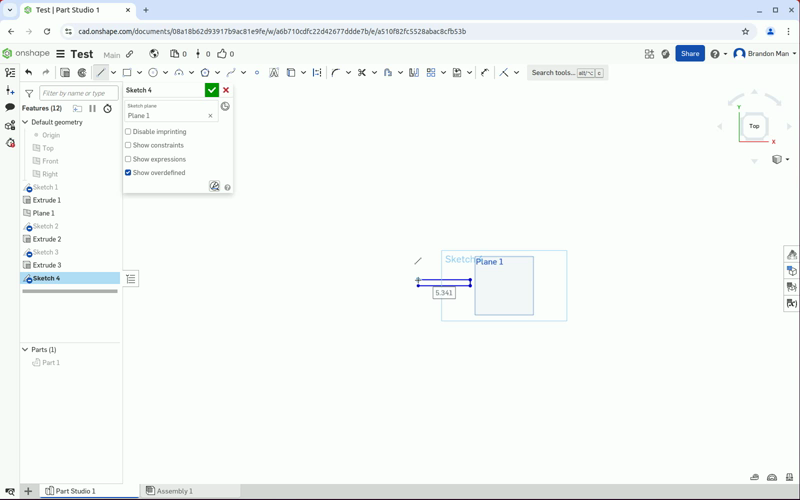
scroll(-6)
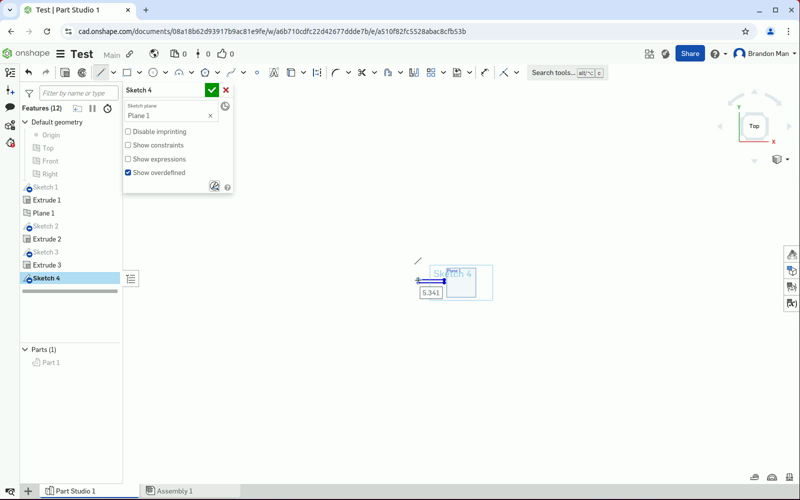
key_up(shift)
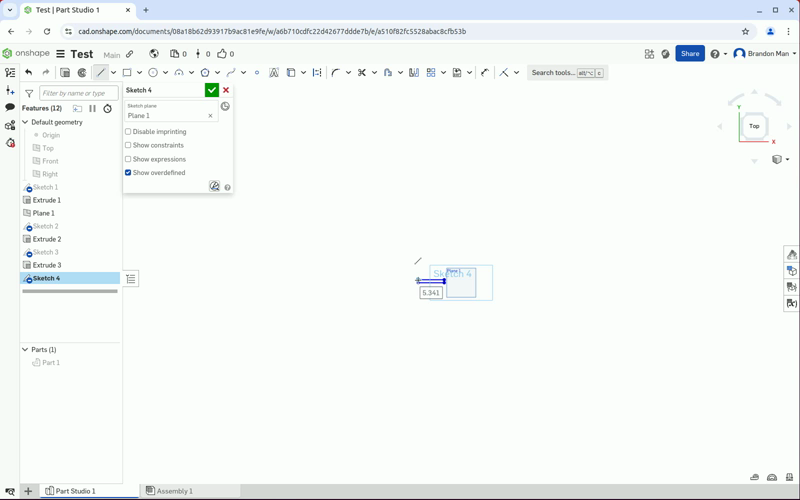
mouse_move(448, 279)
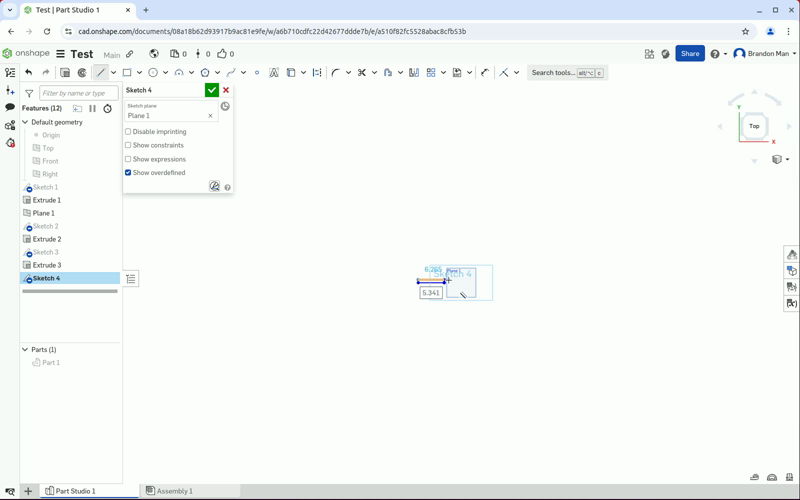
key_down(shift)
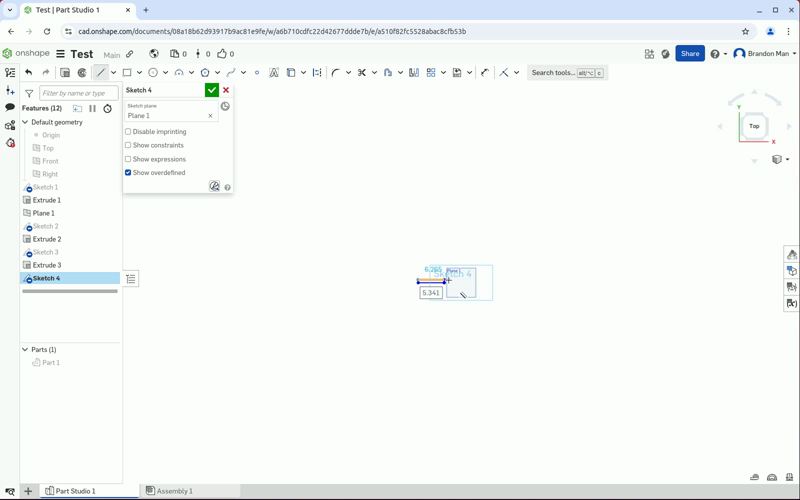
mouse_move(418, 282)
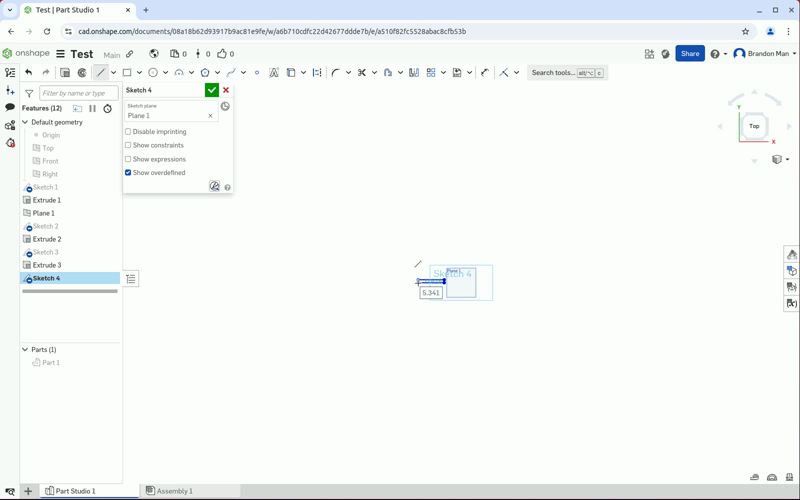
scroll(6)
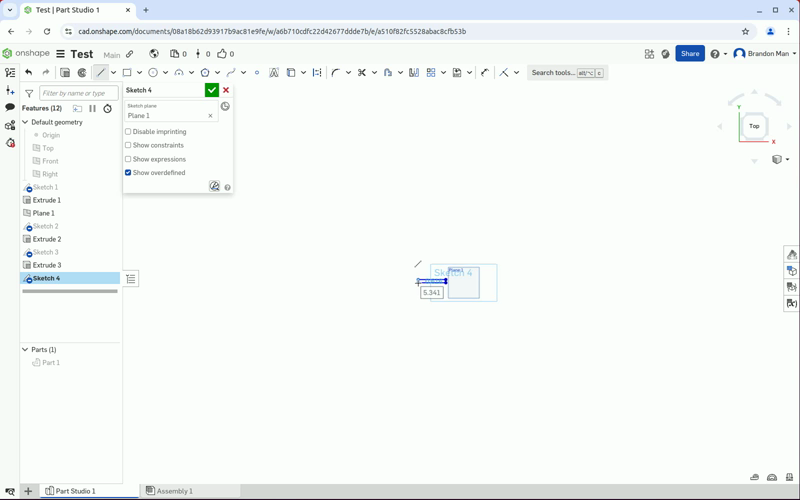
scroll(6)
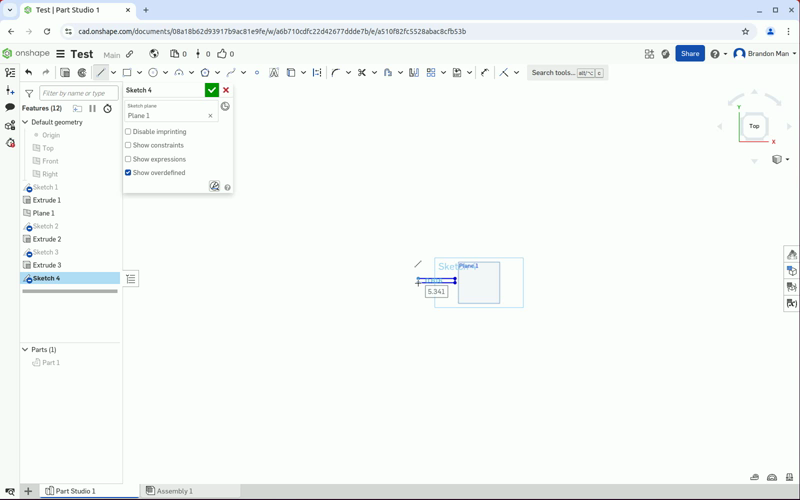
scroll(6)
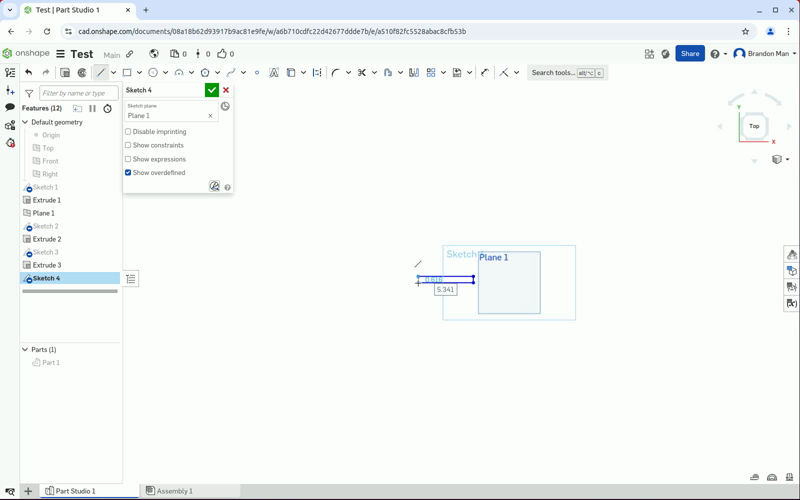
scroll(6)
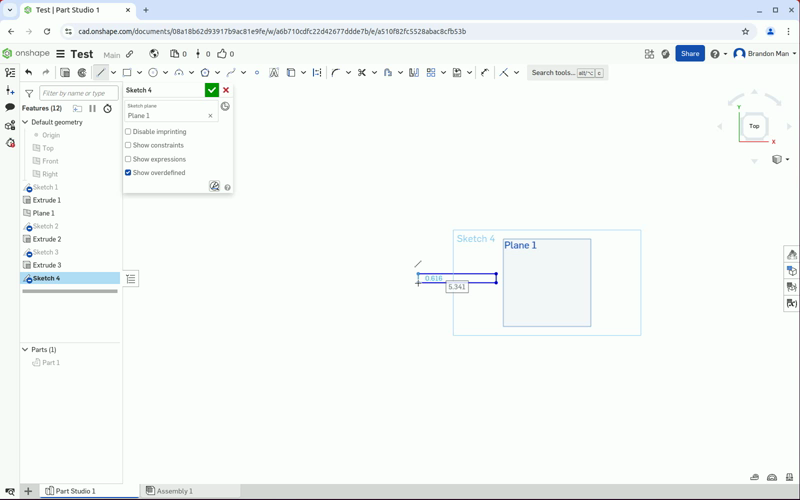
scroll(6)
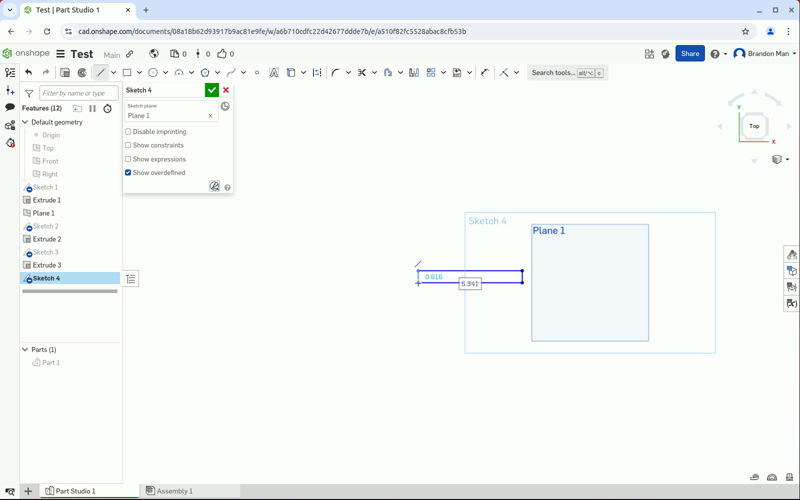
scroll(6)
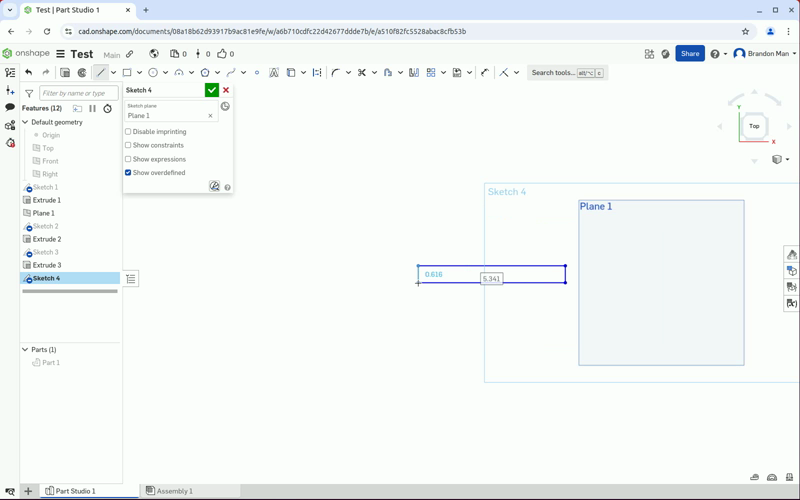
scroll(6)
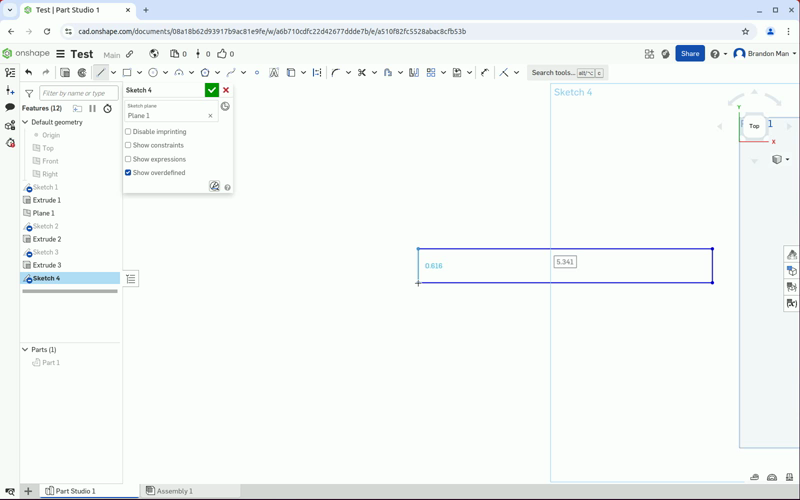
key_up(shift)
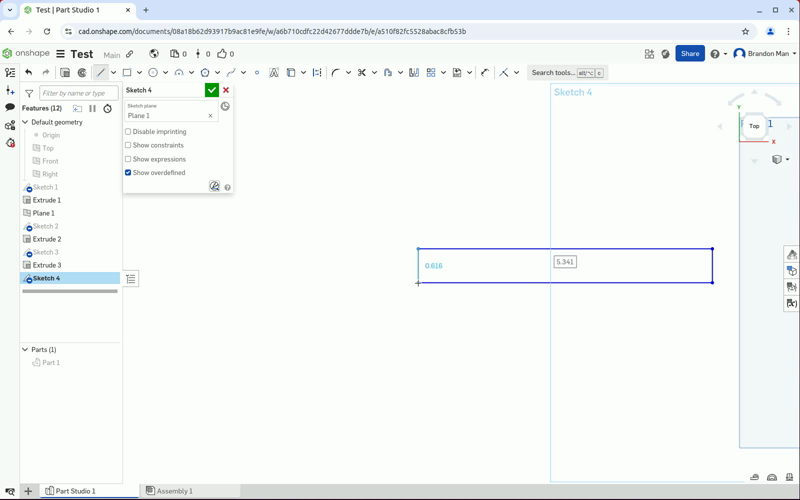
click(418, 282)
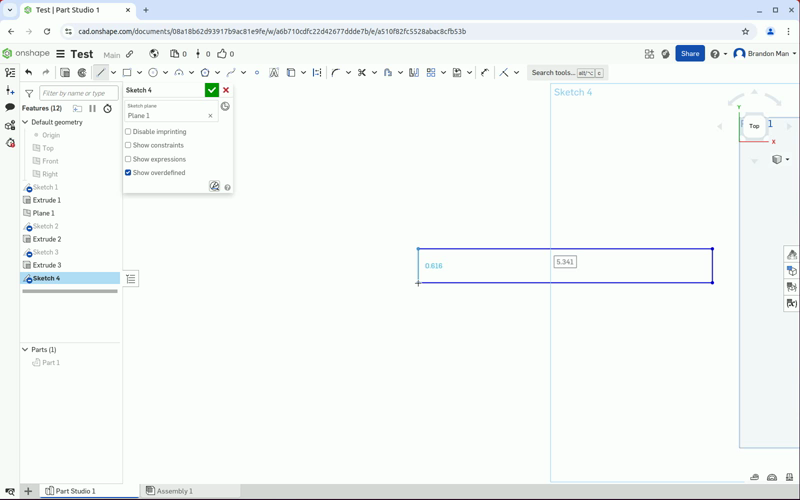
scroll(-6)
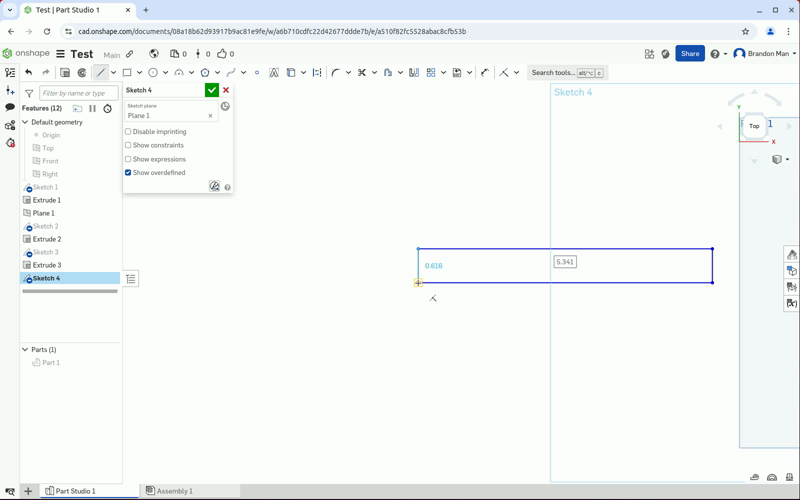
scroll(-6)
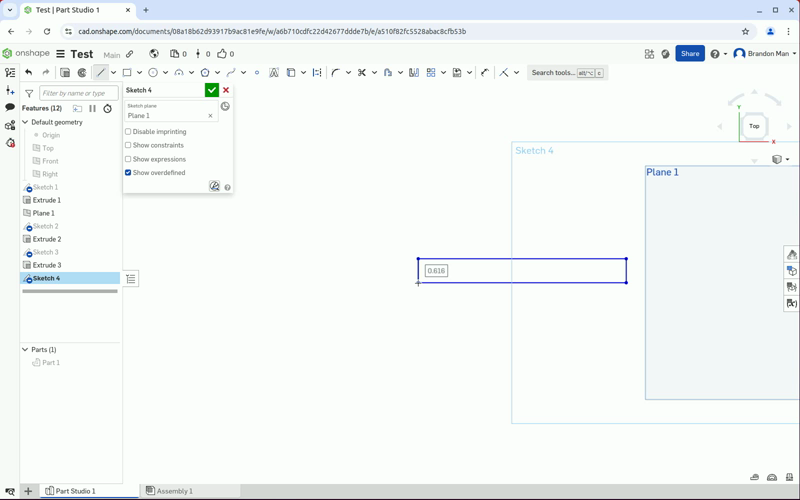
scroll(-6)
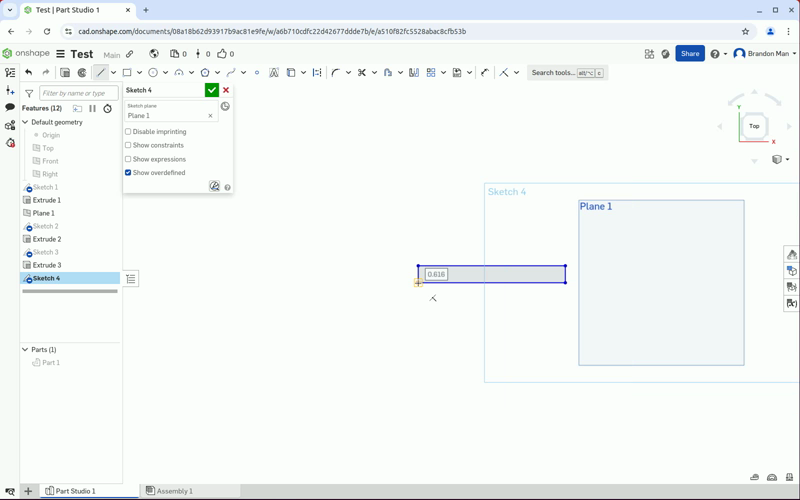
scroll(-6)
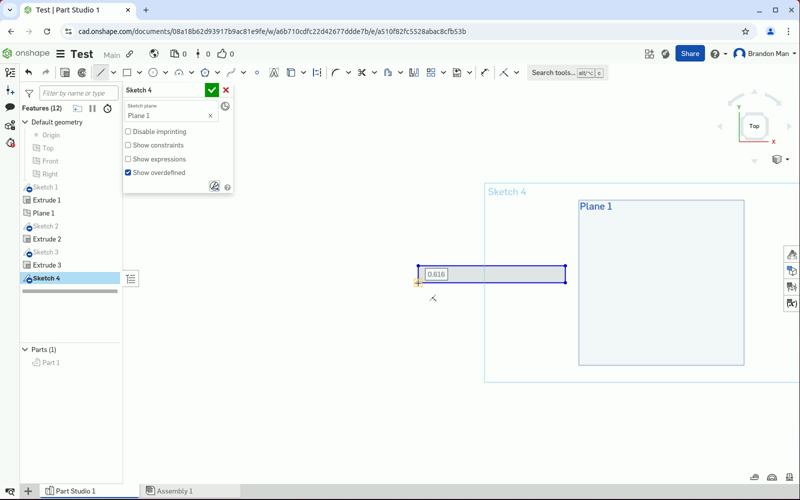
scroll(-6)
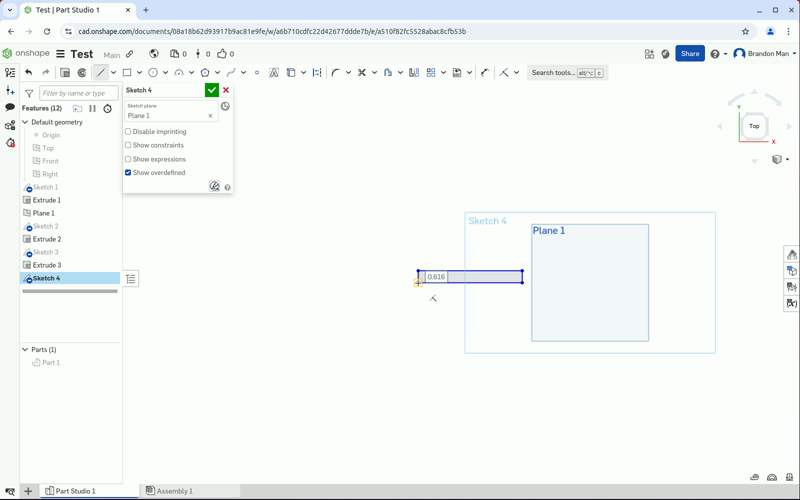
scroll(-6)
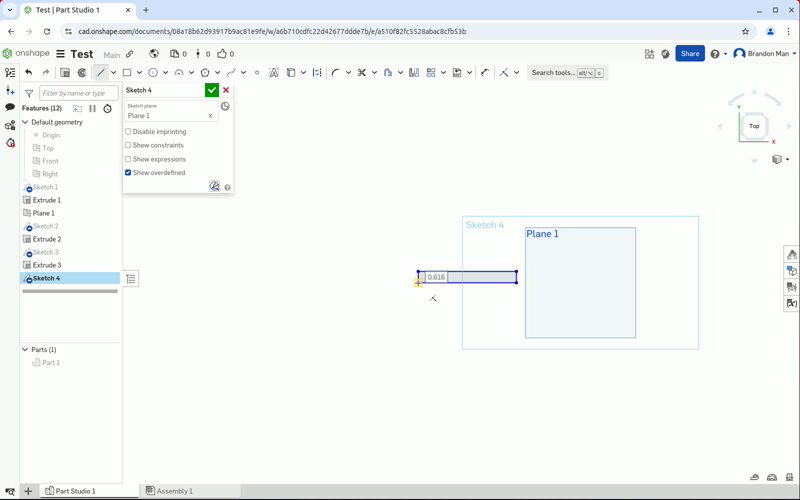
scroll(-6)
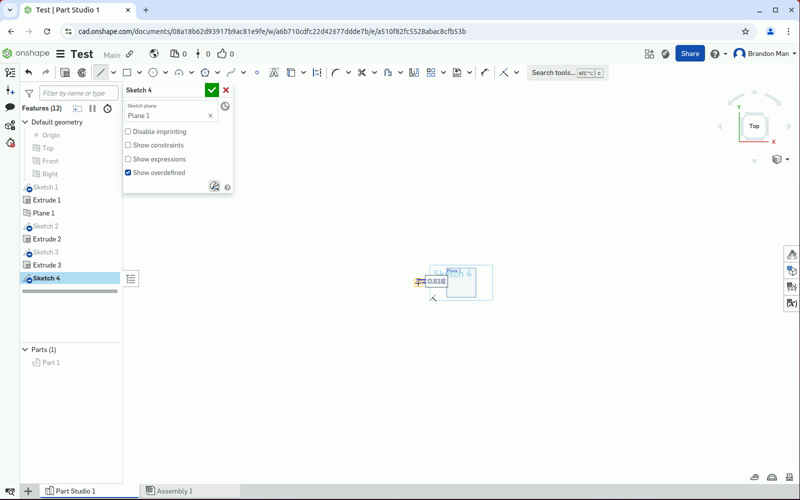
key(esc)
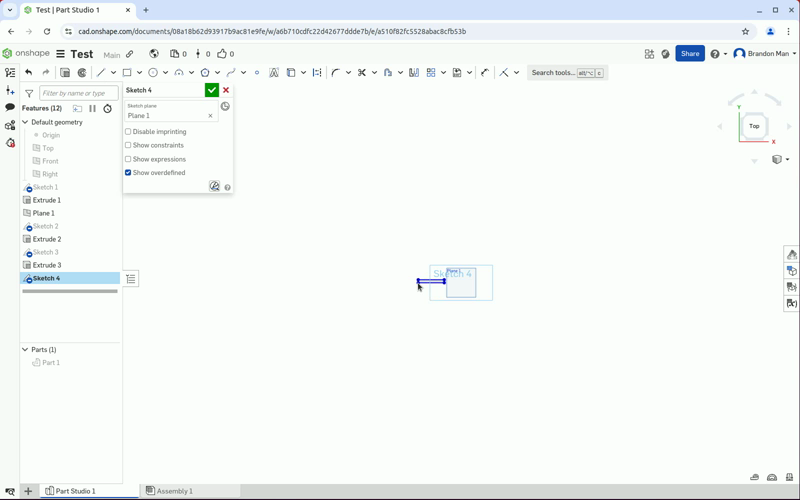
mouse_move(419, 280)
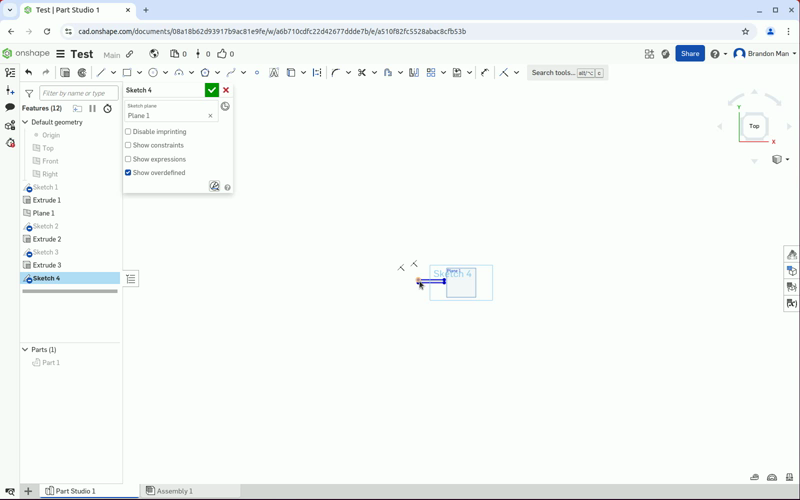
scroll(6)
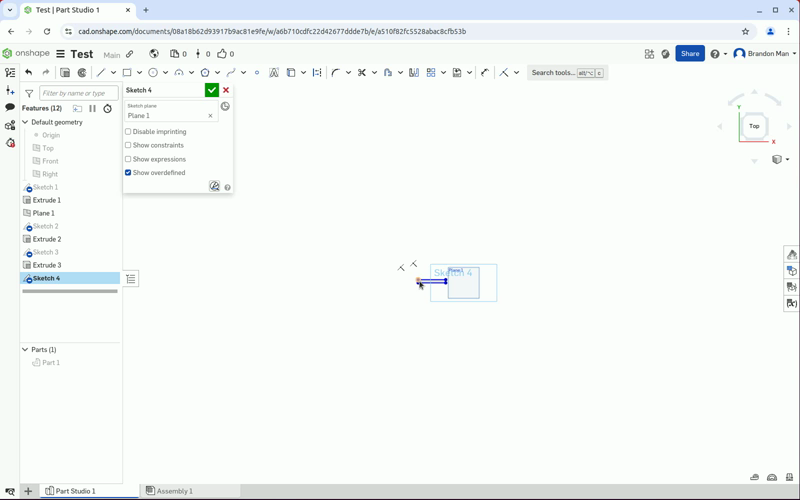
scroll(6)
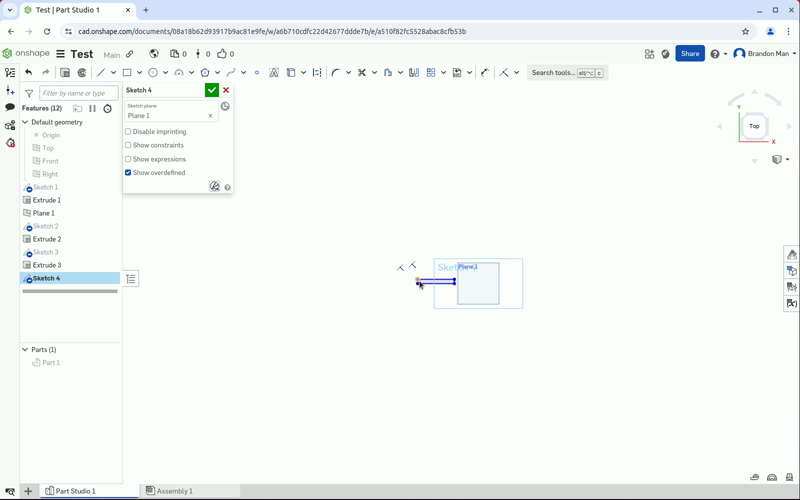
scroll(6)
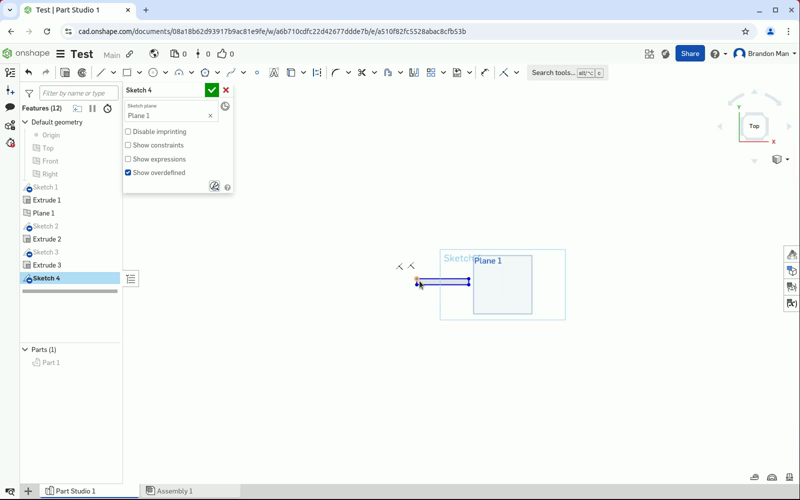
scroll(6)
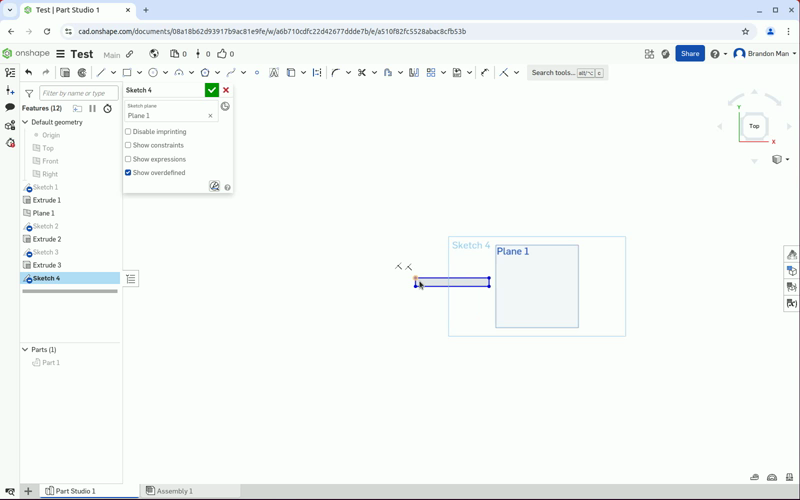
scroll(6)
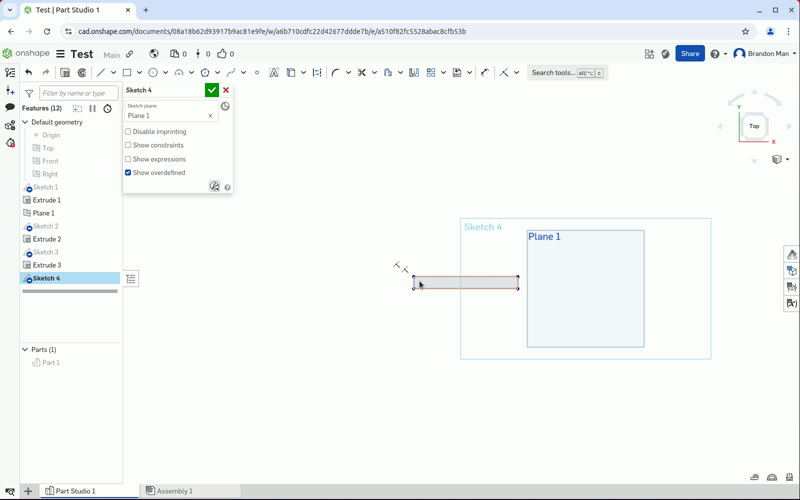
scroll(6)
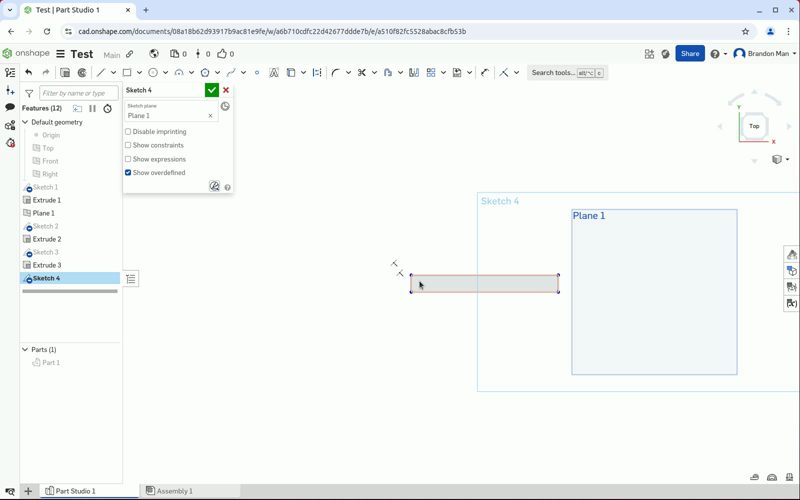
scroll(6)
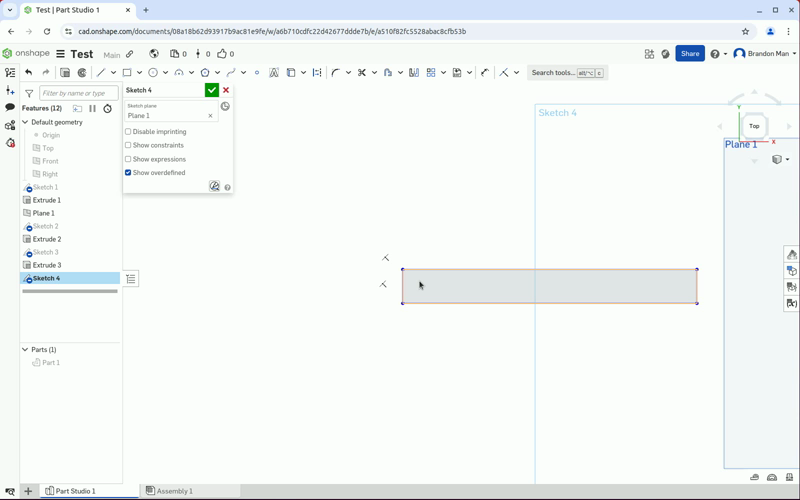
click(419, 280)
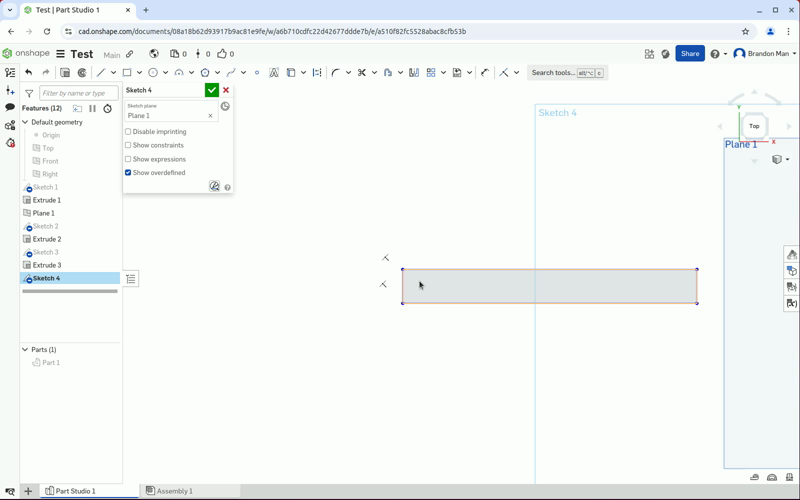
scroll(-6)
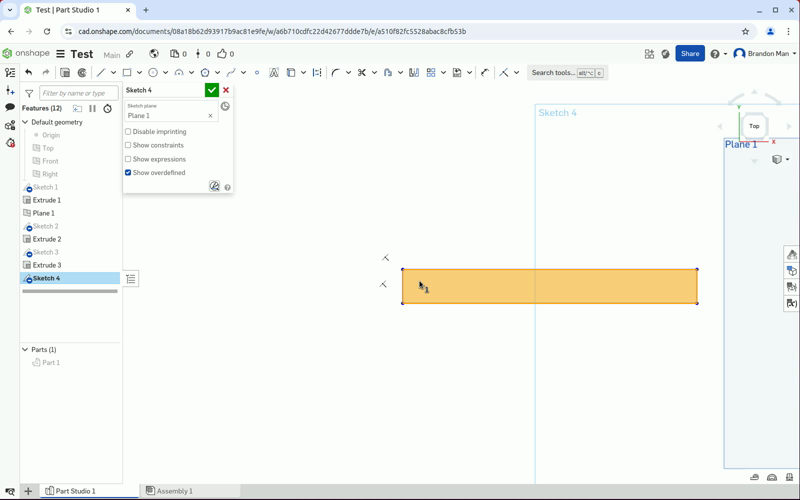
scroll(-6)
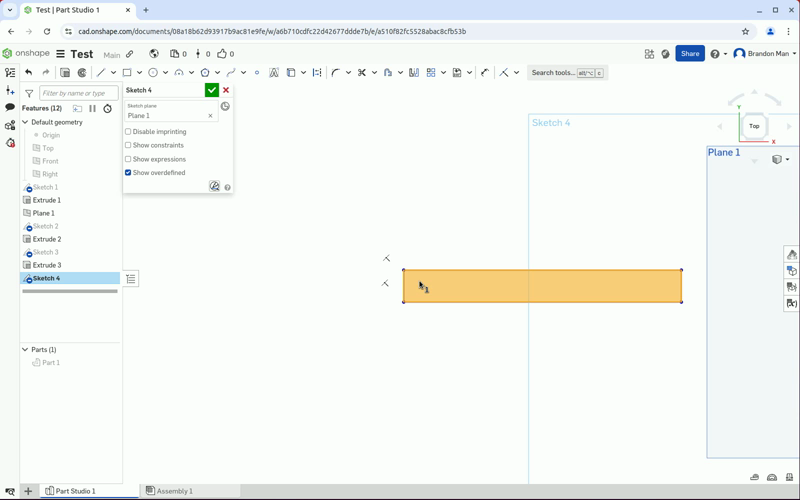
scroll(-6)
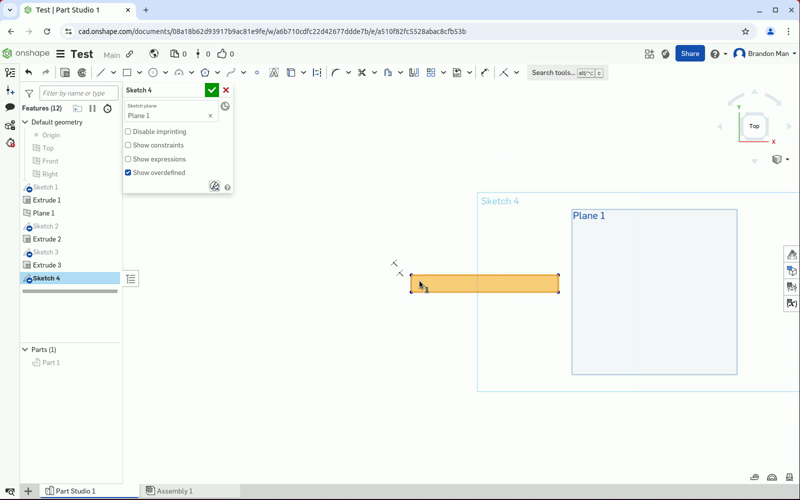
scroll(-6)
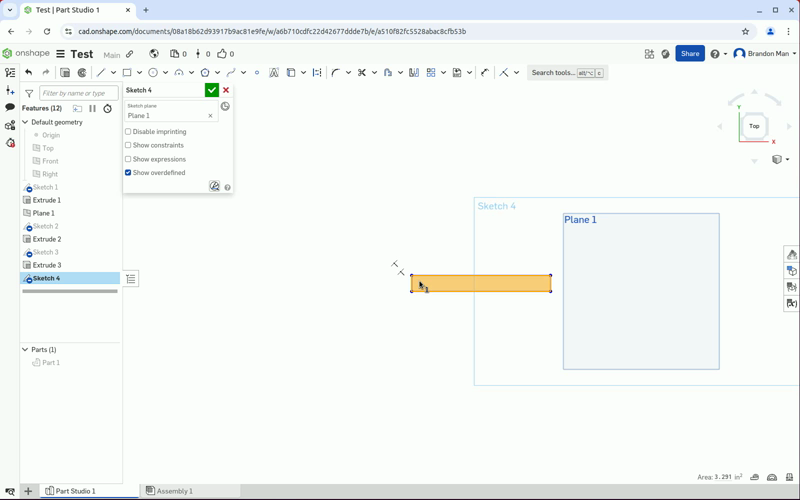
scroll(-6)
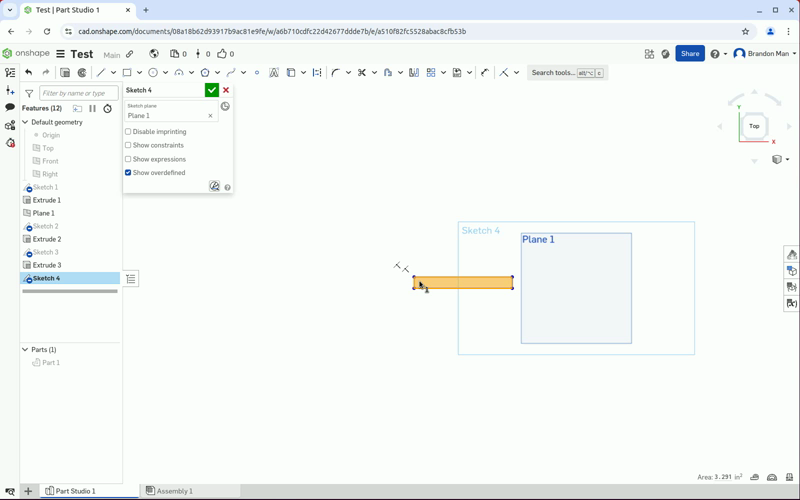
scroll(-6)
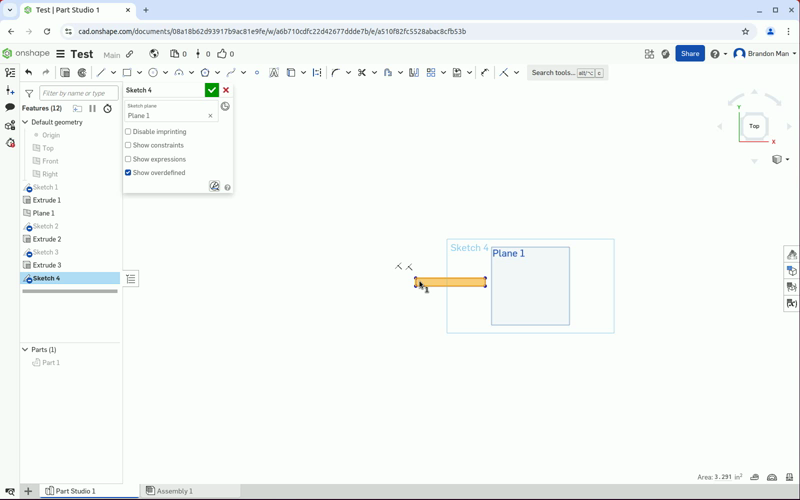
scroll(-6)
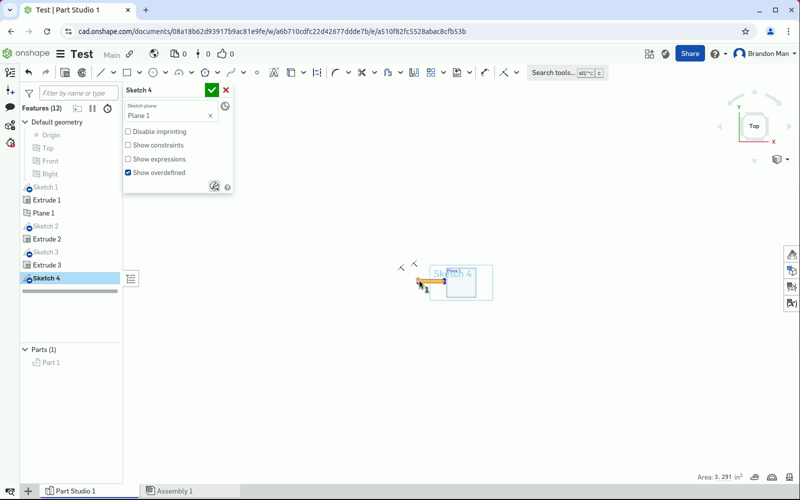
mouse_move(73, 352)
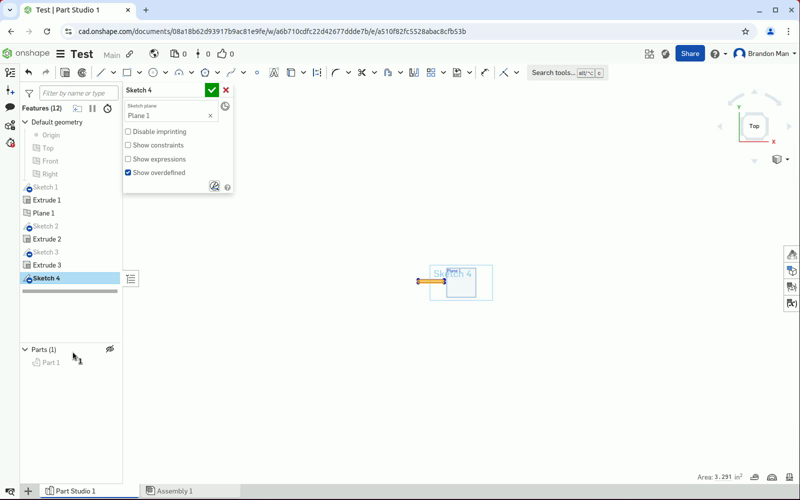
key(shift+y)
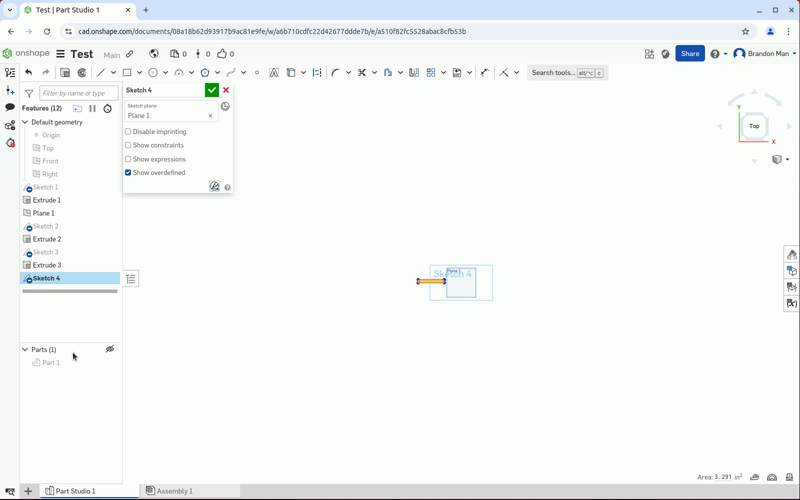
key(shift+e)
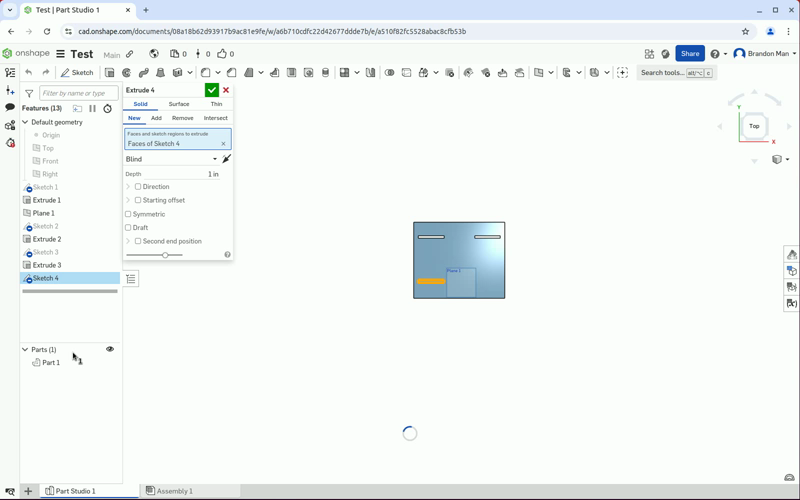
mouse_move(143, 106)
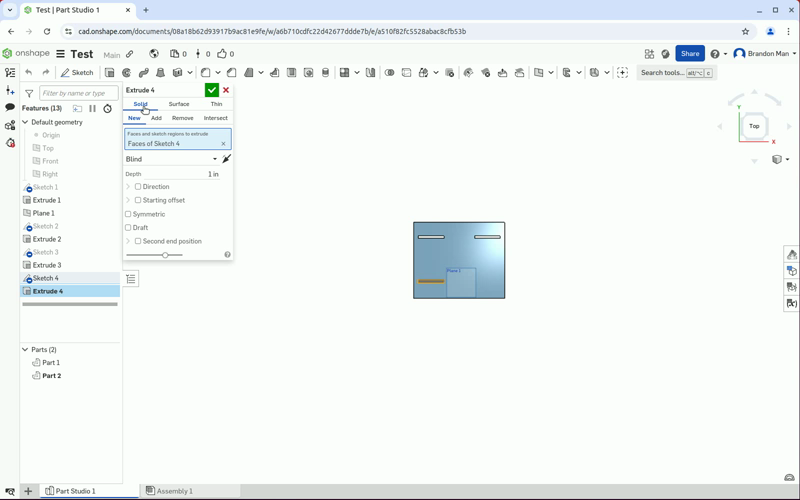
click(143, 106)
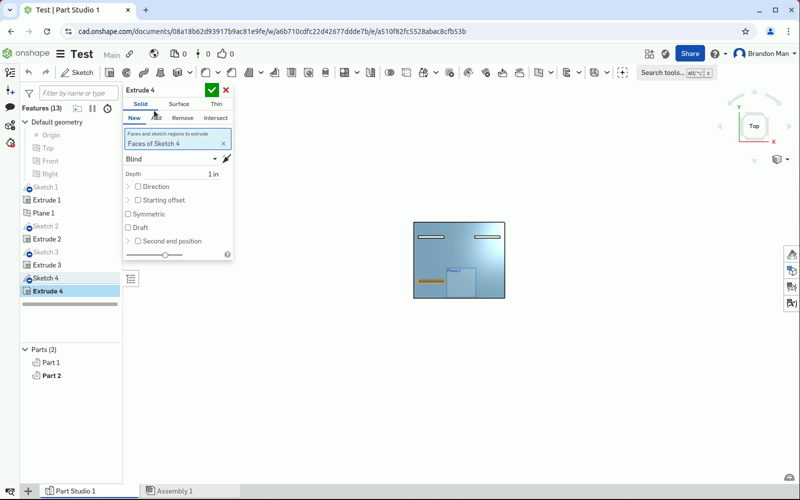
mouse_move(186, 120)
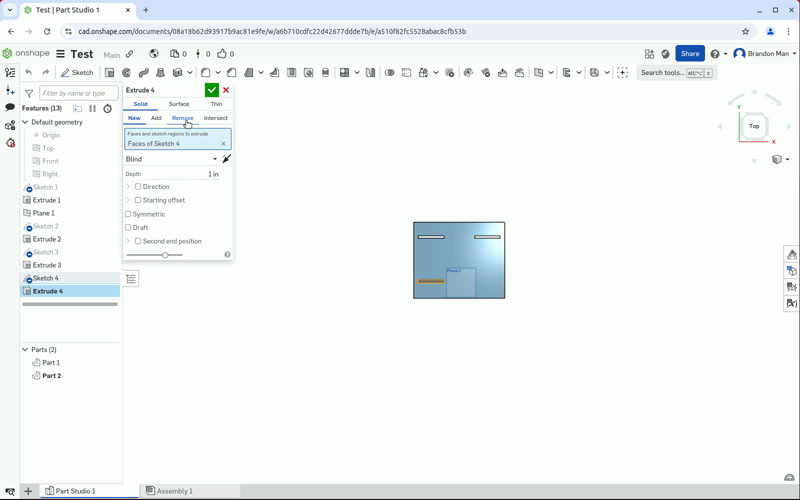
click(186, 120)
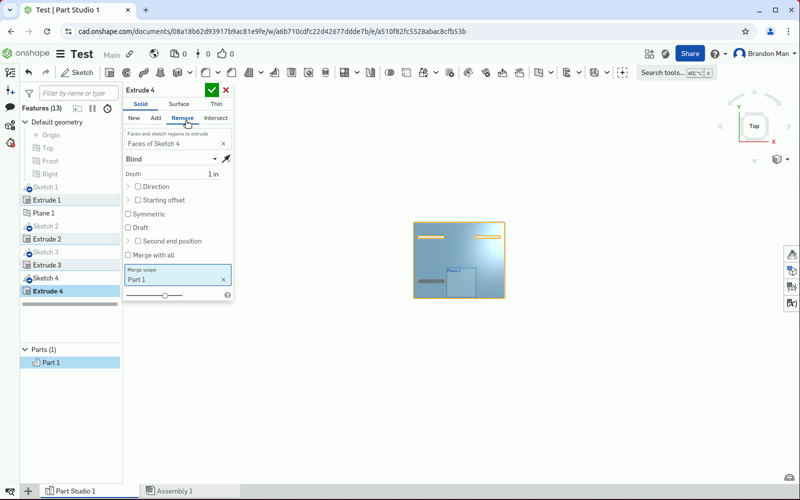
key(tab, 4)
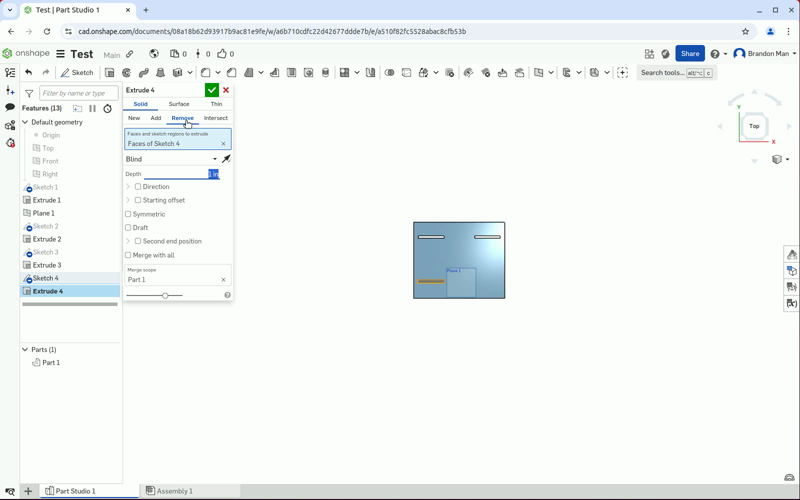
text(10.351)
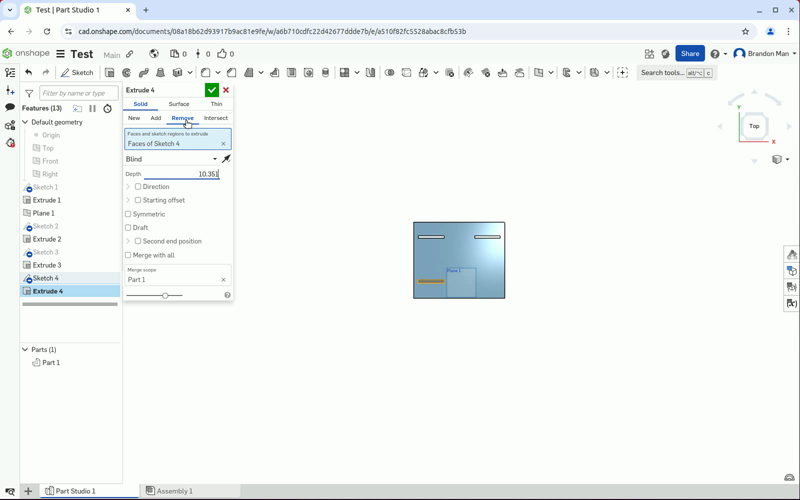
key(tab, 6)
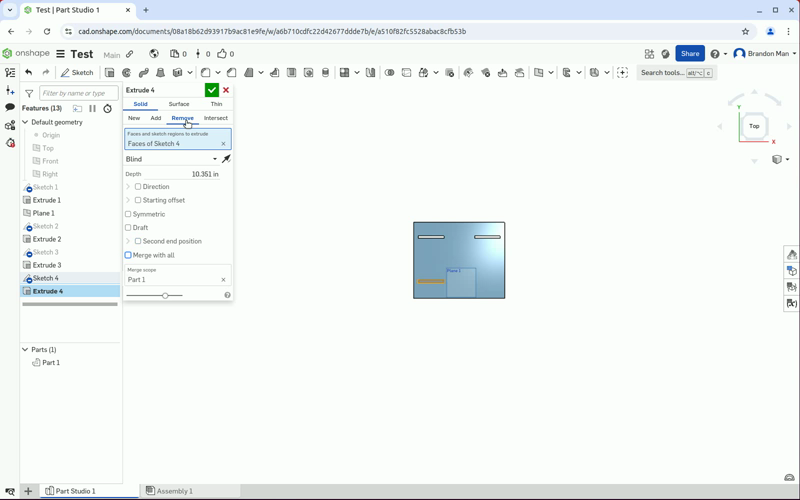
key(space)
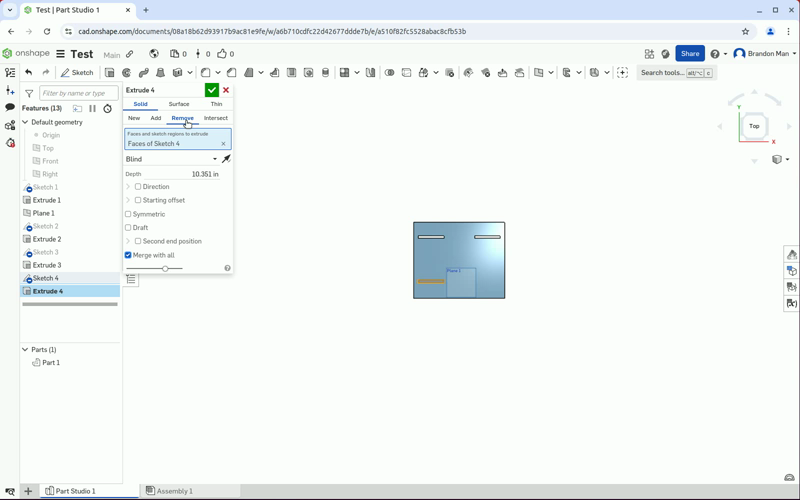
key(enter)
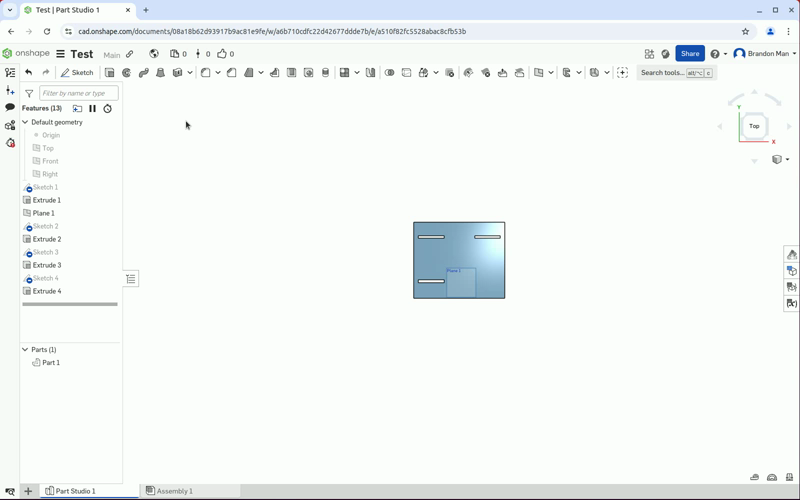
key(shift+h)
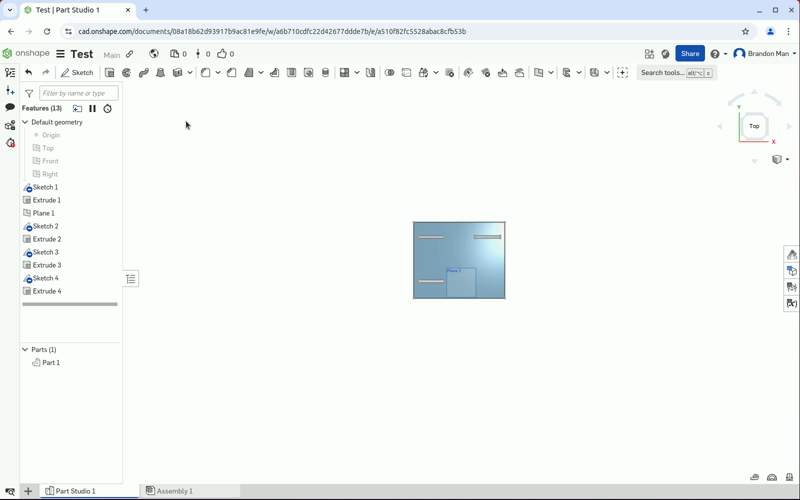
key(shift+h)
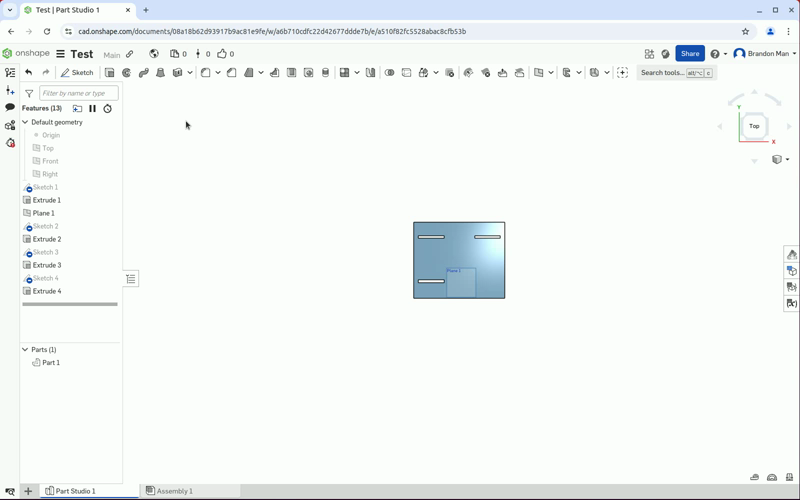
mouse_move(73, 189)
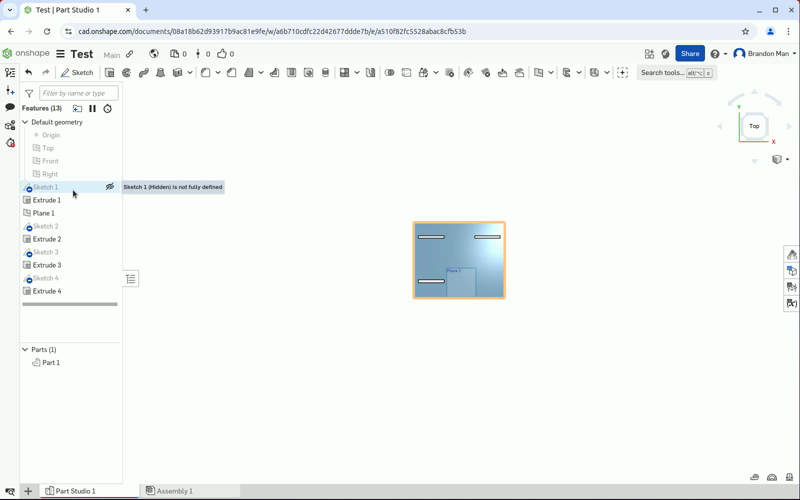
click(73, 189)
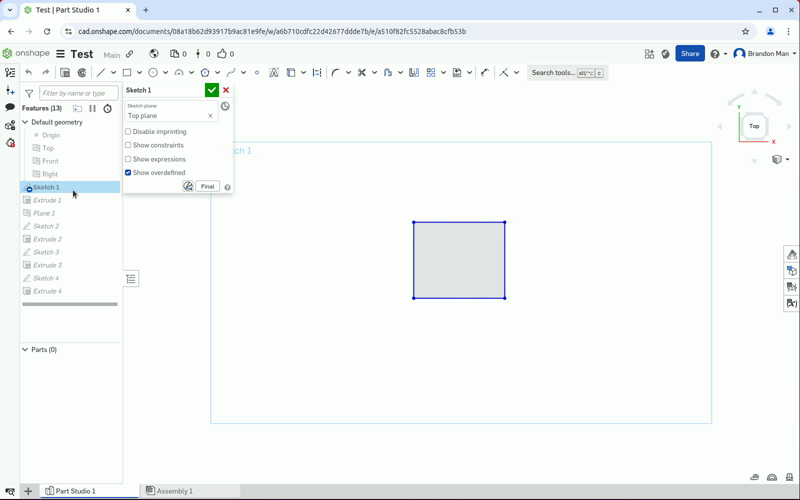
mouse_move(229, 92)
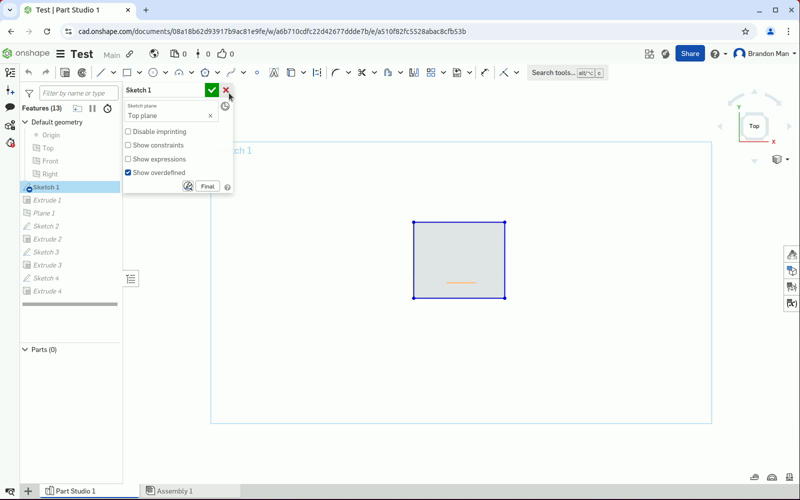
click(229, 92)
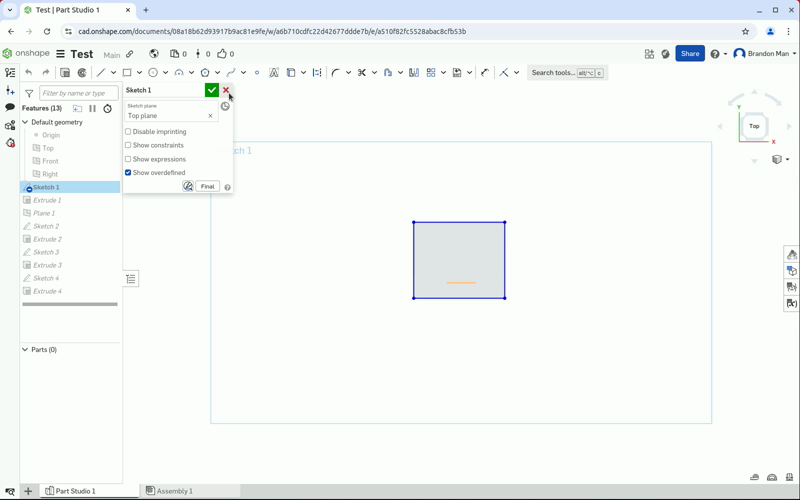
key(shift+s)
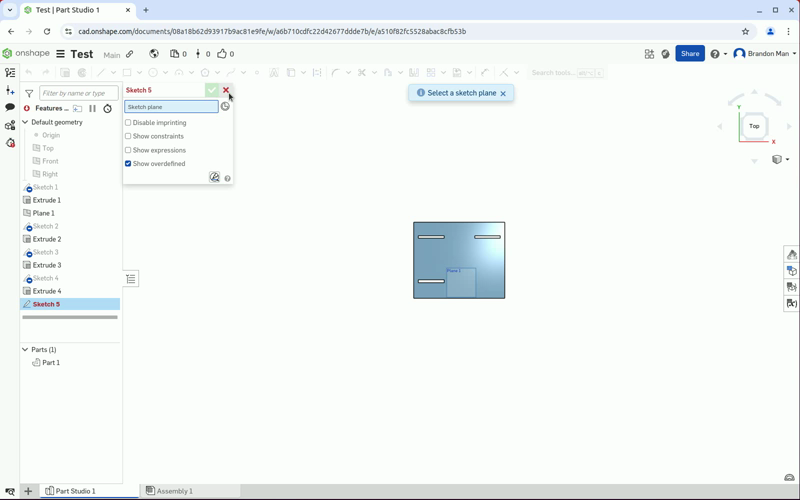
mouse_move(73, 215)
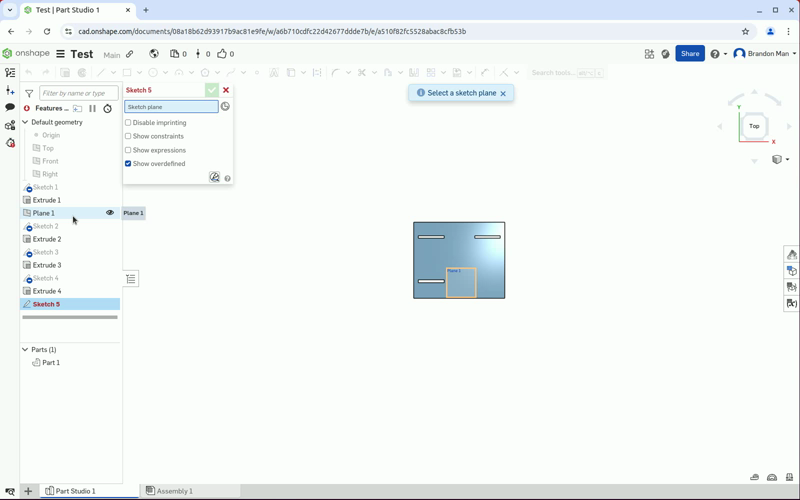
click(73, 215)
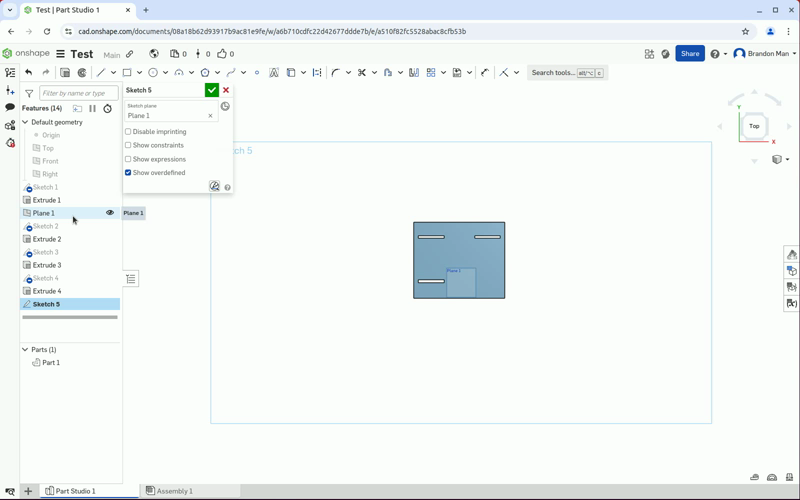
mouse_move(73, 352)
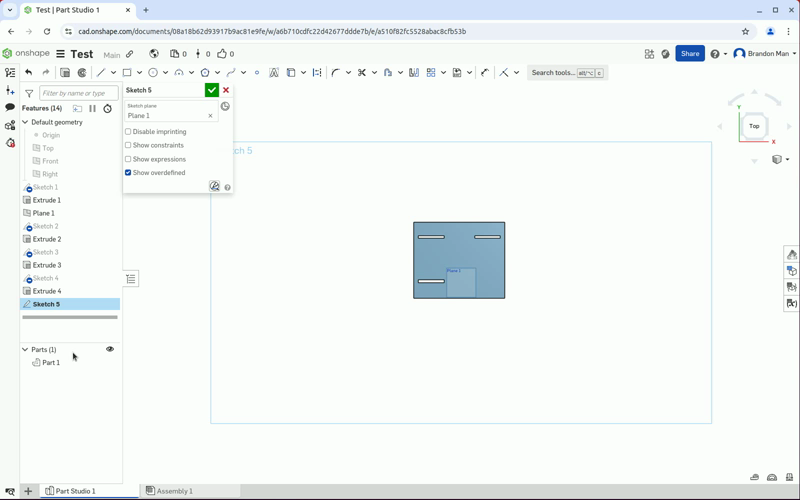
key(y)
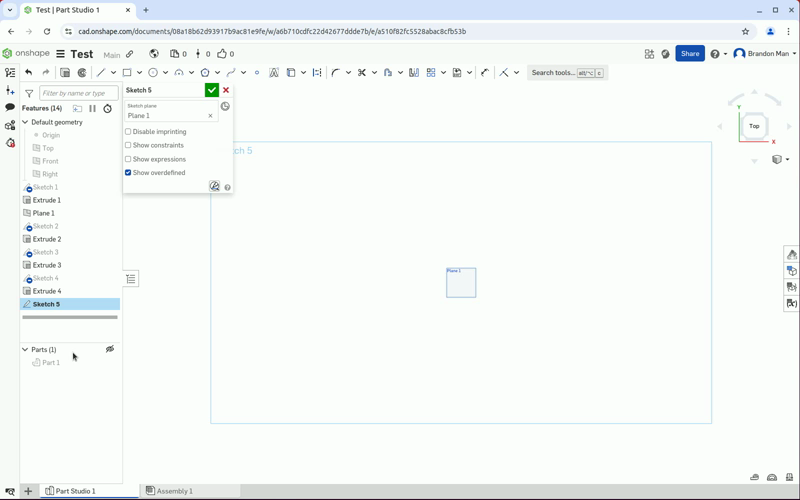
key(l)
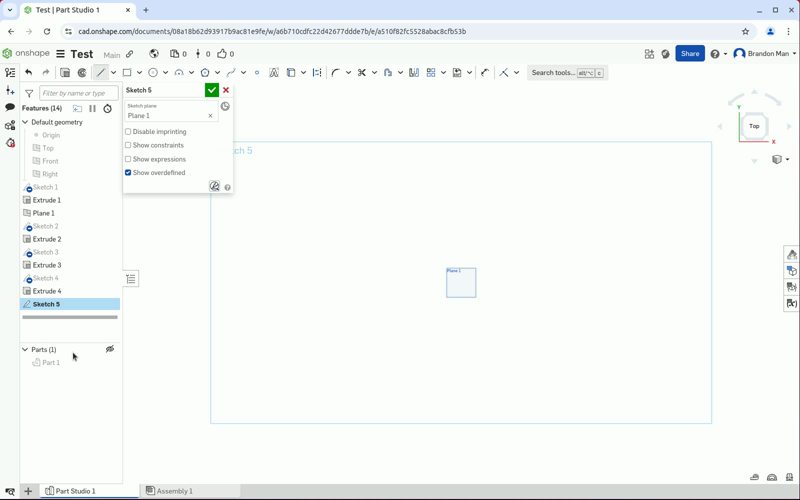
key_down(shift)
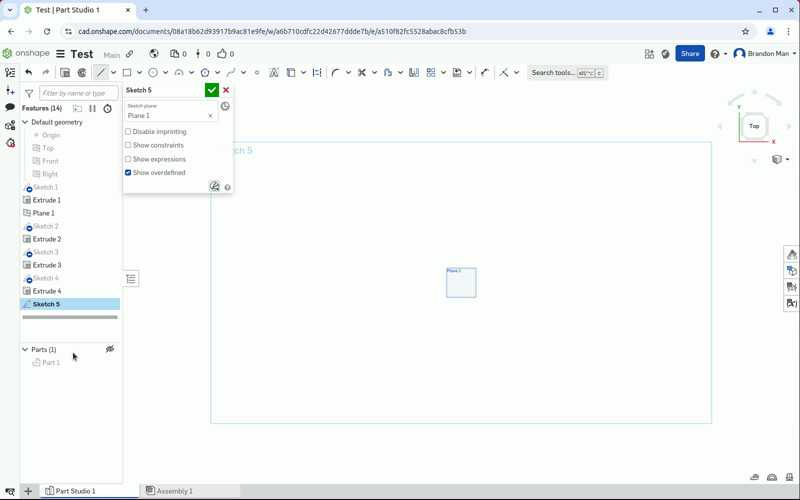
mouse_move(474, 282)
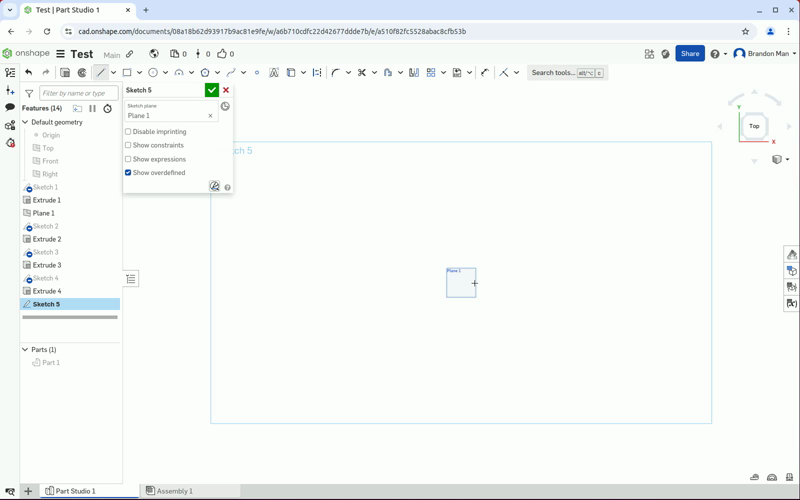
click(474, 282)
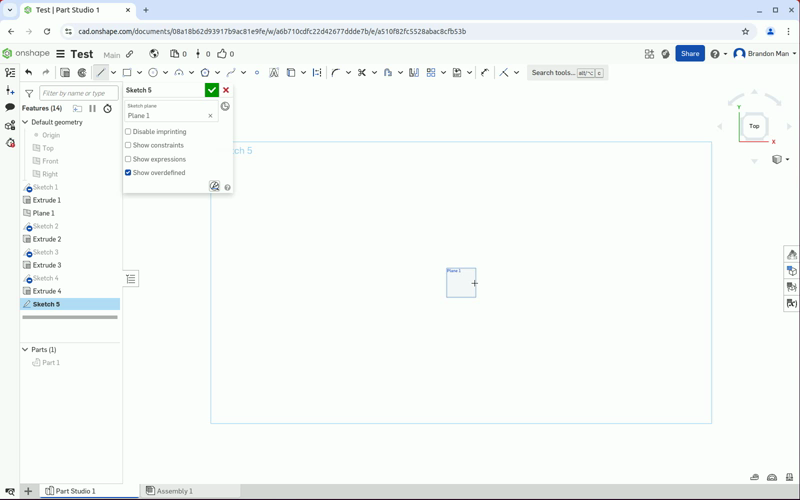
key_up(shift)
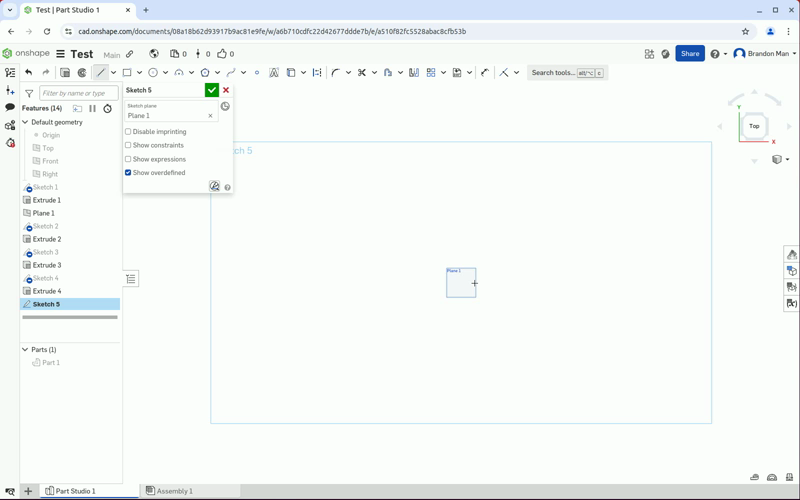
key_down(shift)
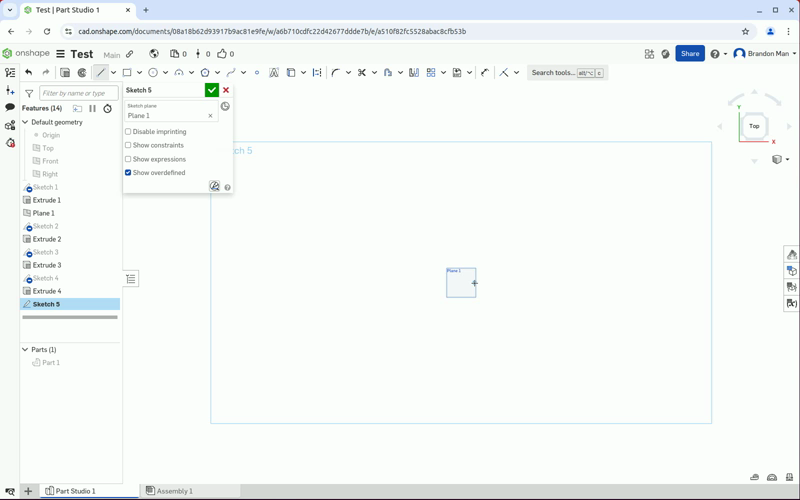
mouse_move(504, 282)
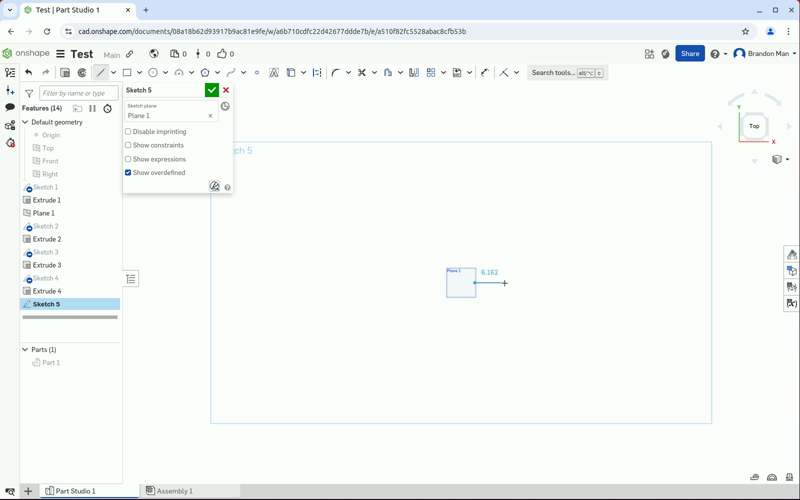
mouse_move(500, 282)
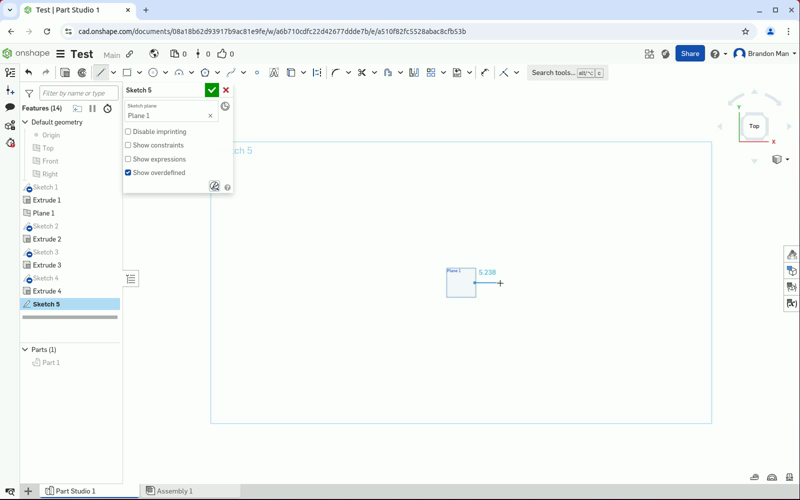
click(500, 282)
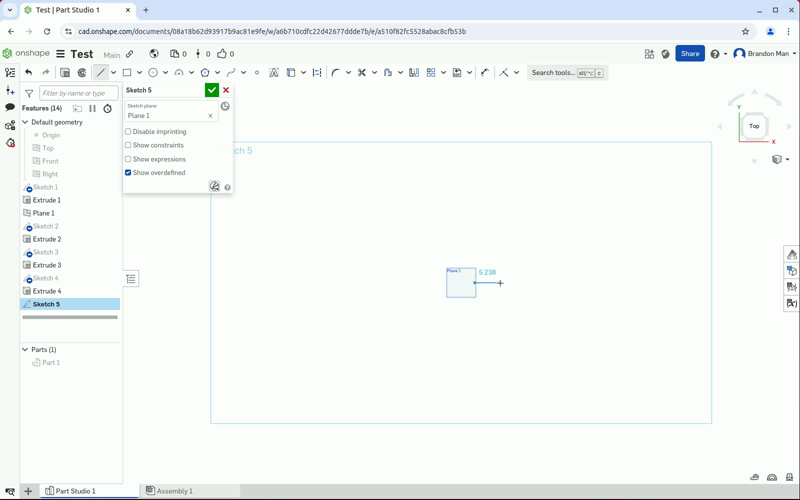
key_up(shift)
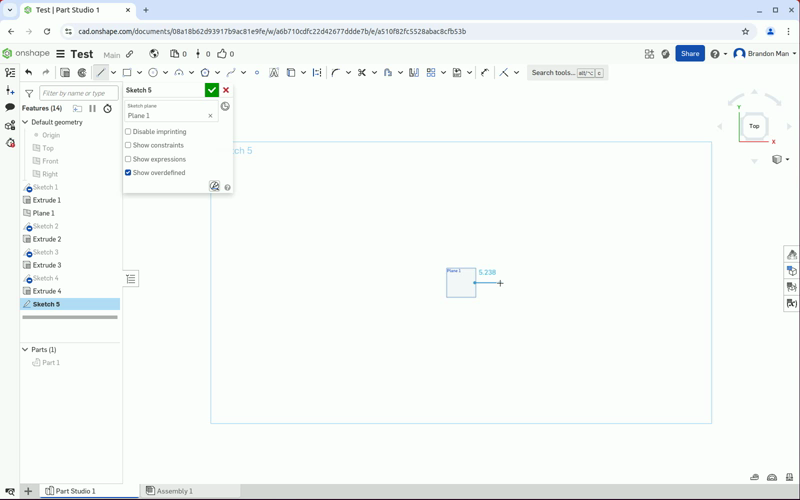
key_down(shift)
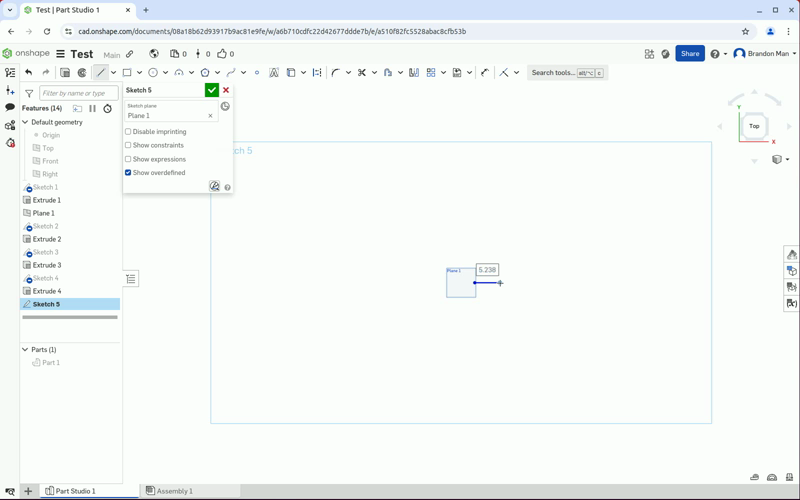
mouse_move(530, 282)
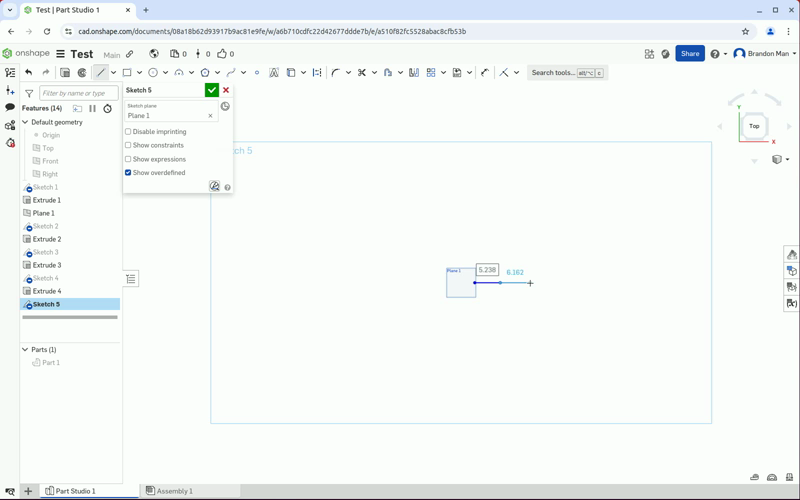
mouse_move(500, 279)
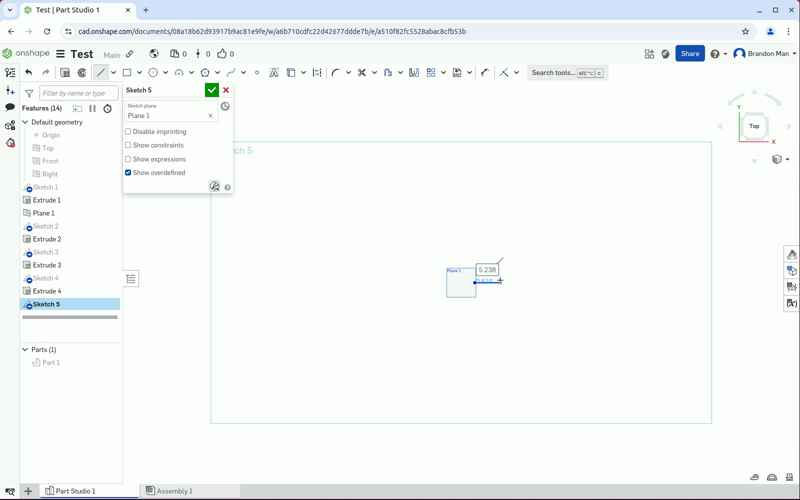
scroll(6)
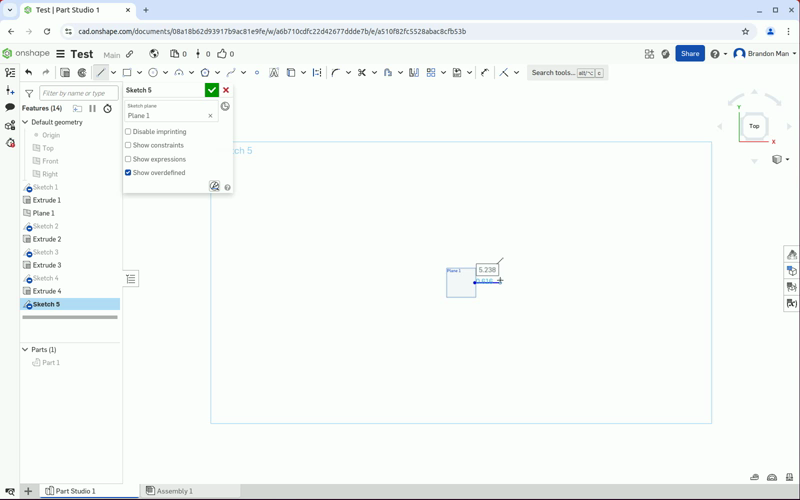
scroll(6)
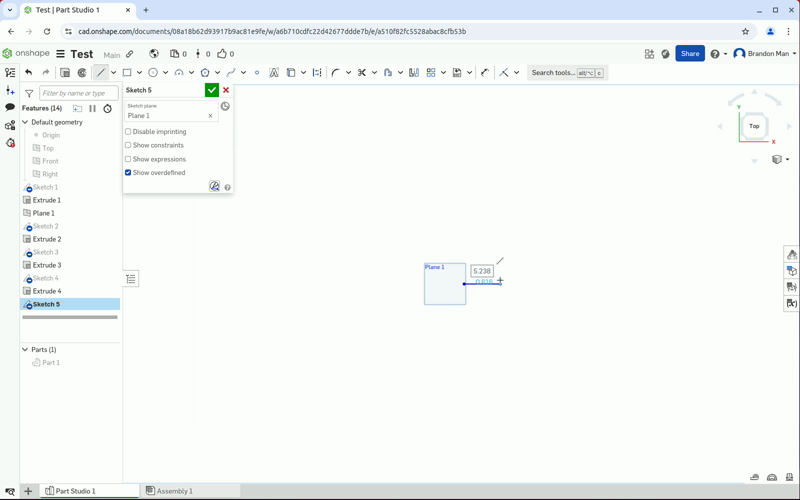
scroll(6)
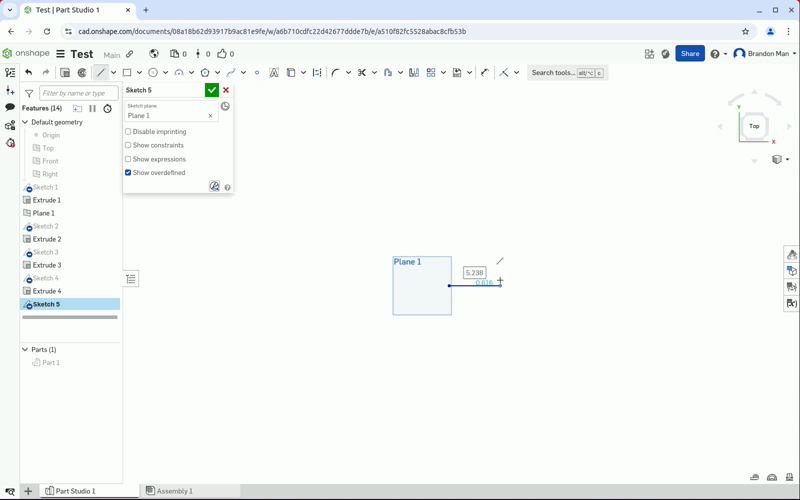
scroll(6)
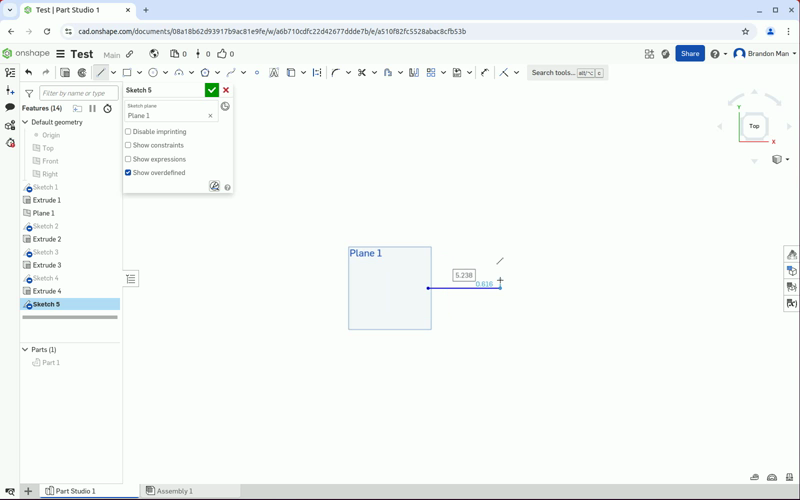
scroll(6)
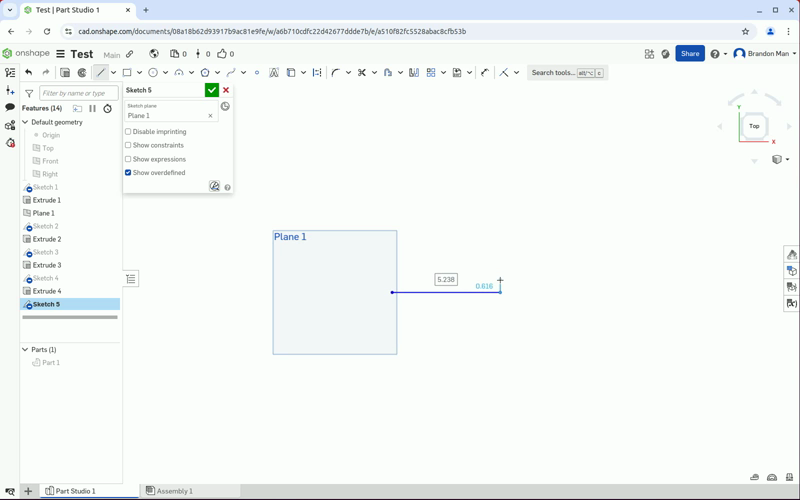
scroll(6)
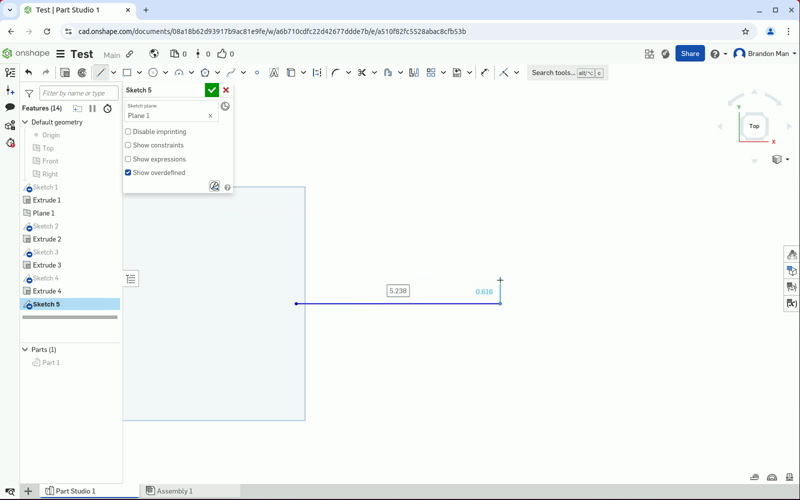
scroll(6)
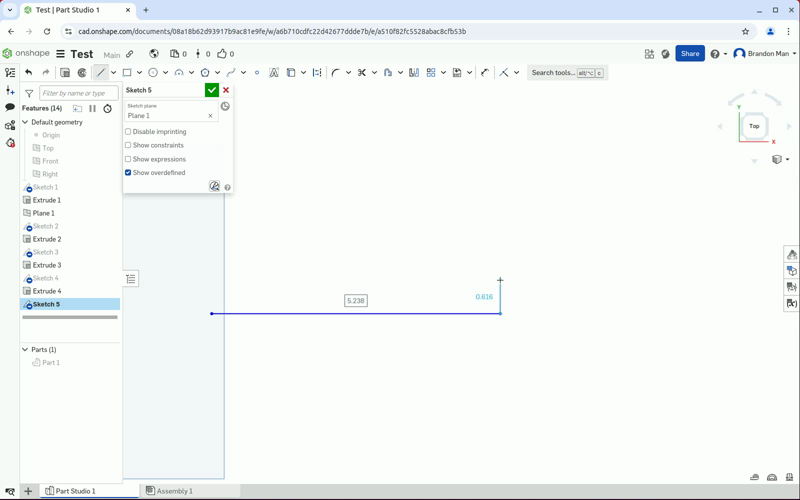
click(500, 279)
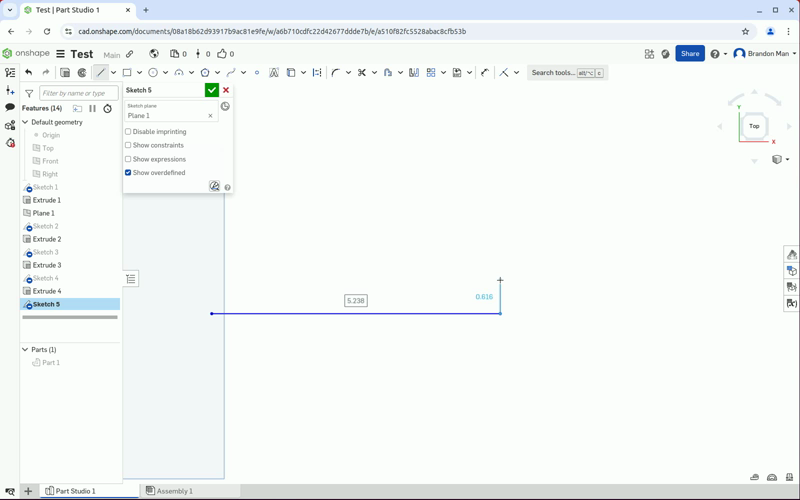
scroll(-6)
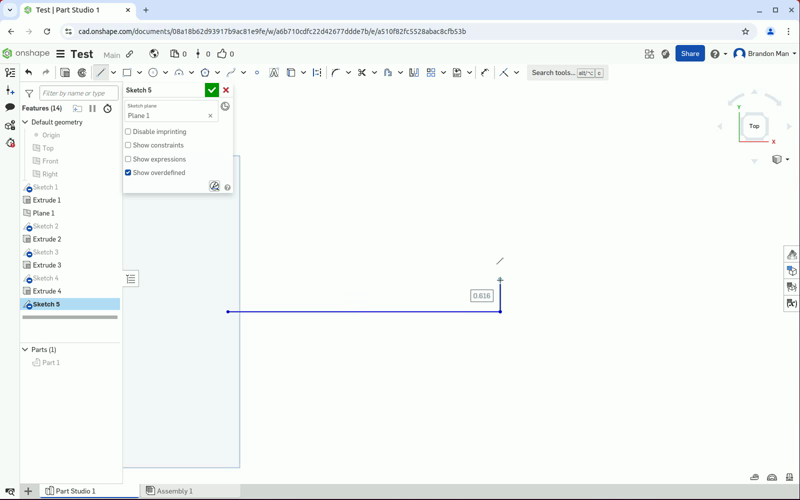
scroll(-6)
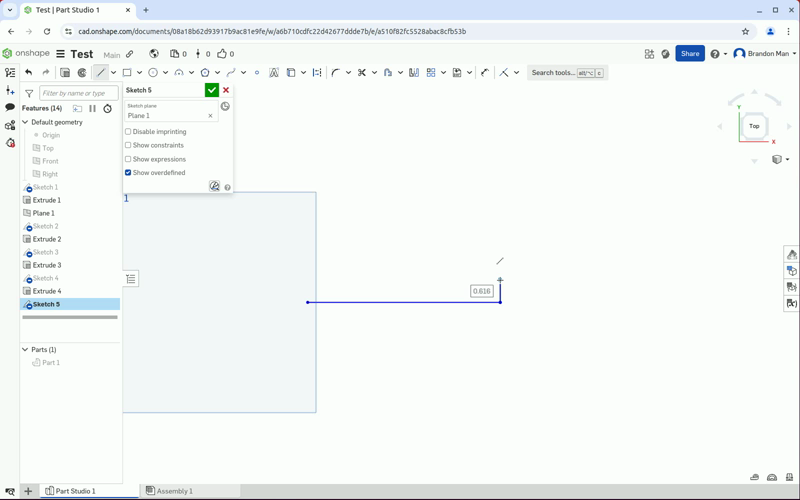
scroll(-6)
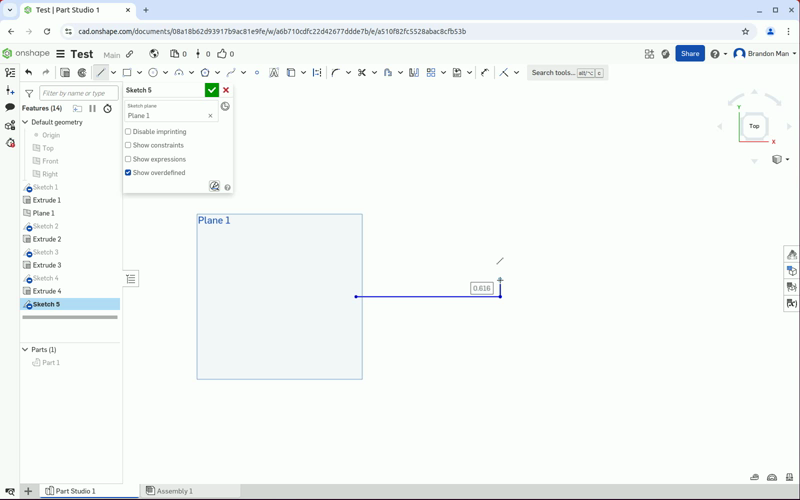
scroll(-6)
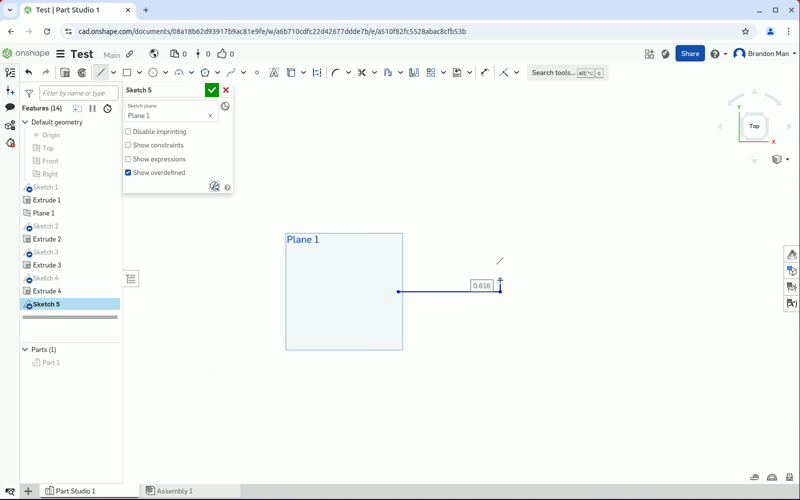
scroll(-6)
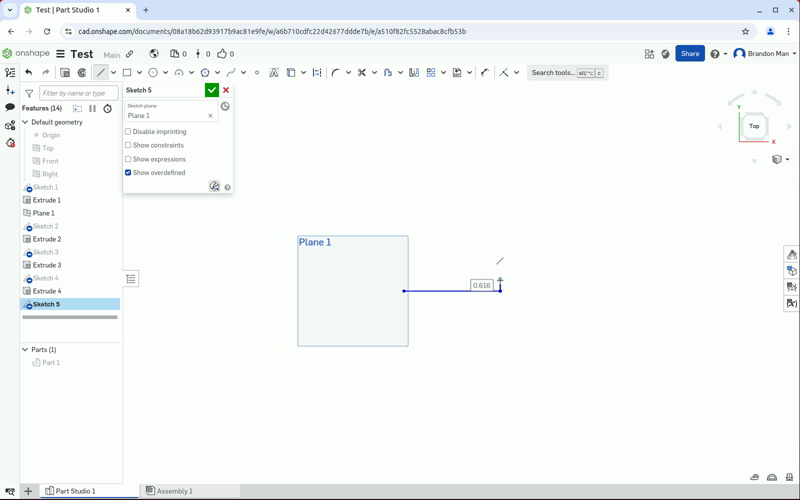
scroll(-6)
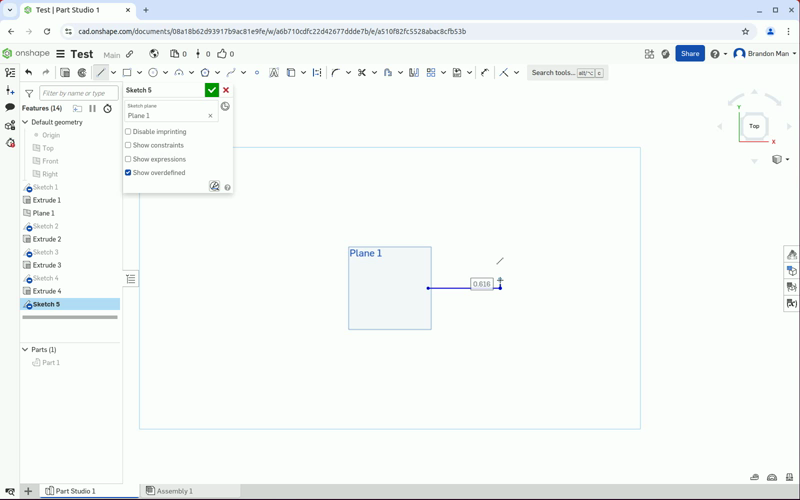
scroll(-6)
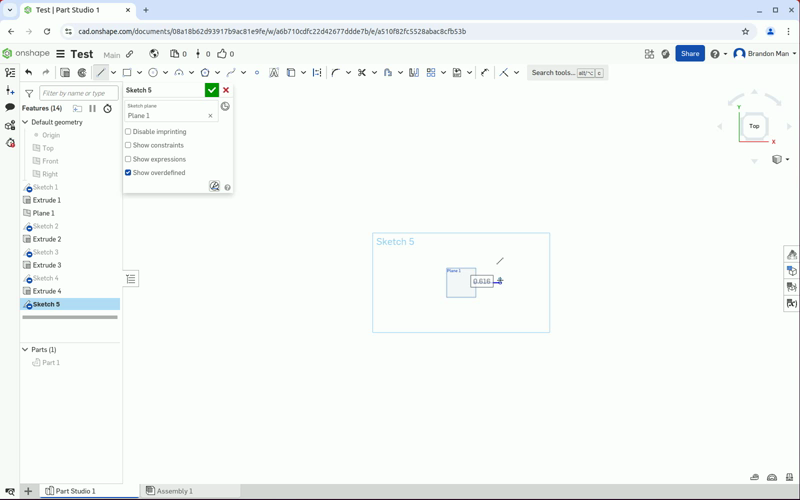
key_up(shift)
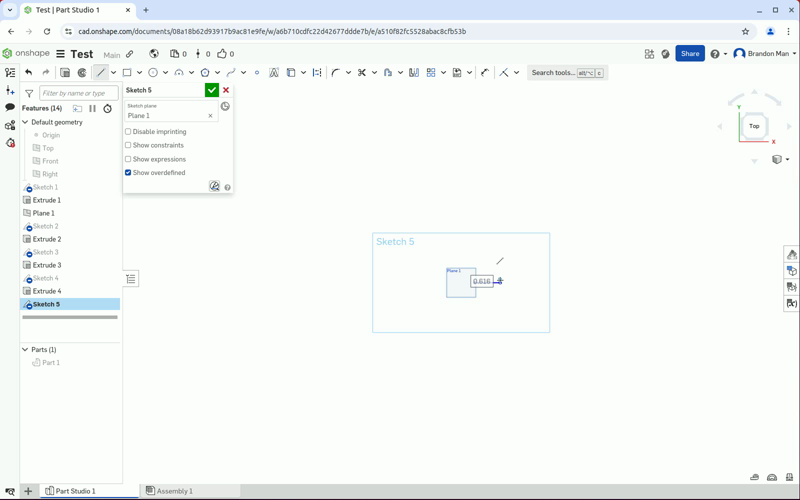
key_down(shift)
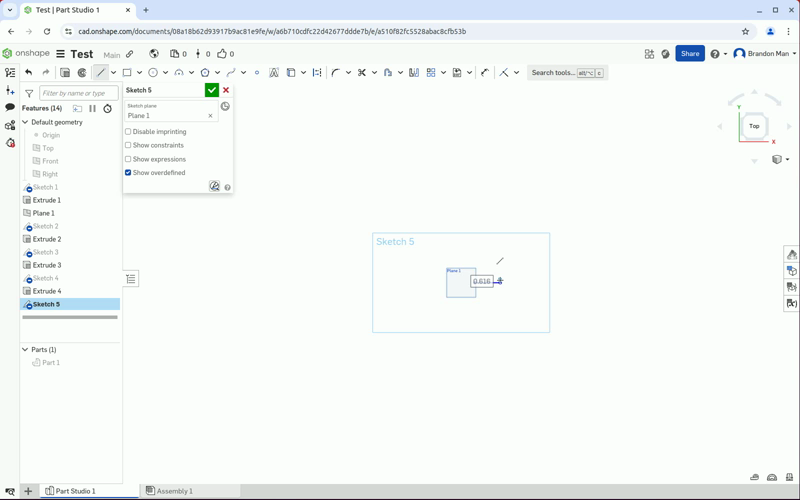
mouse_move(530, 279)
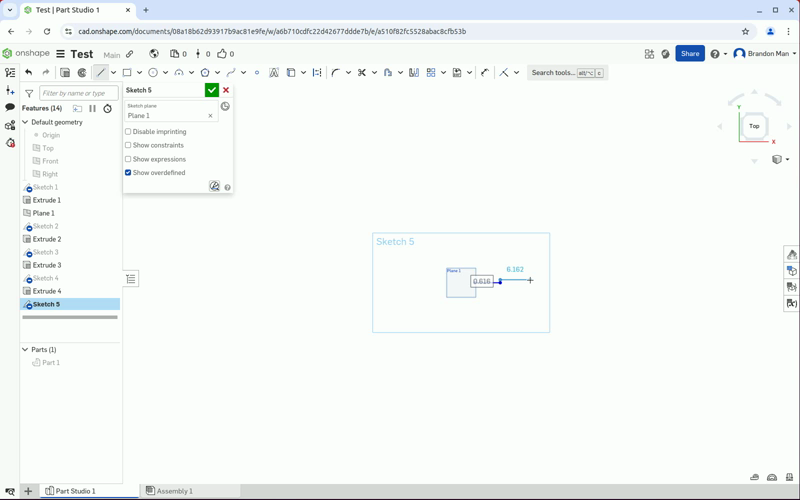
mouse_move(474, 279)
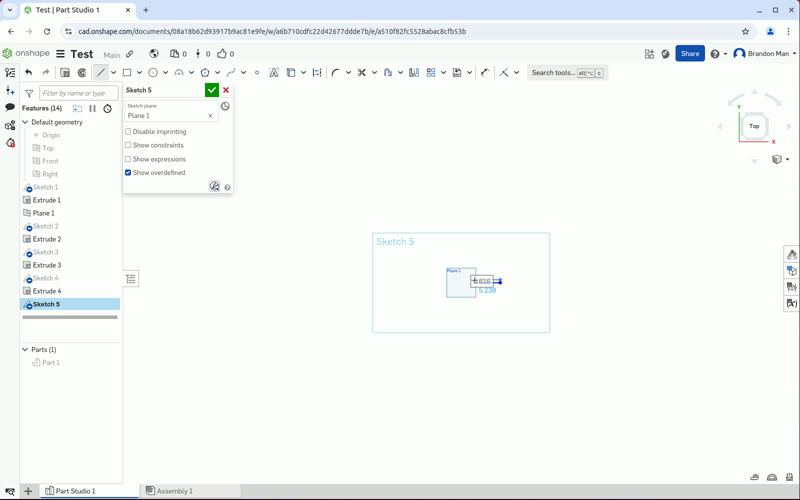
scroll(6)
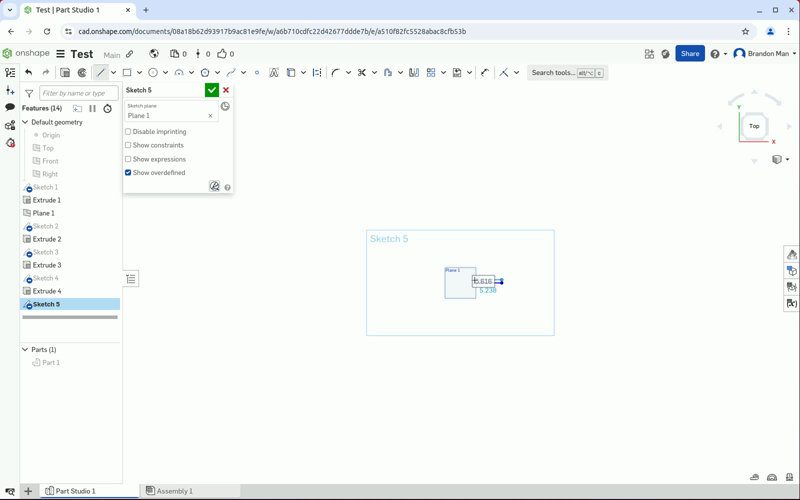
scroll(6)
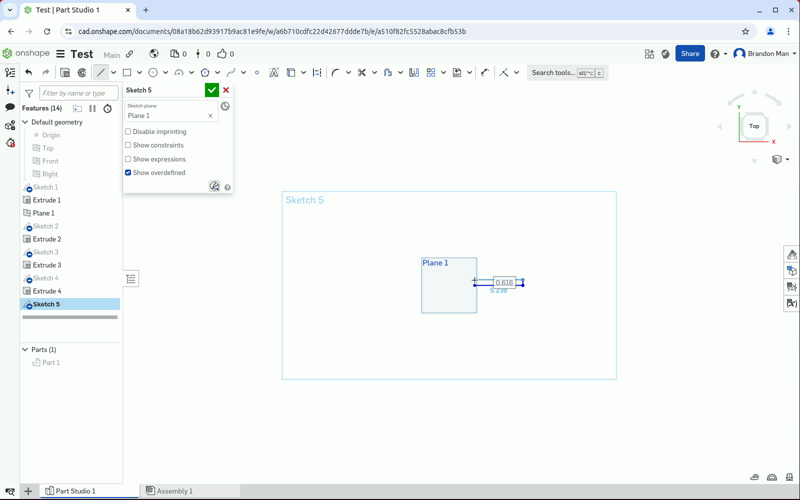
scroll(6)
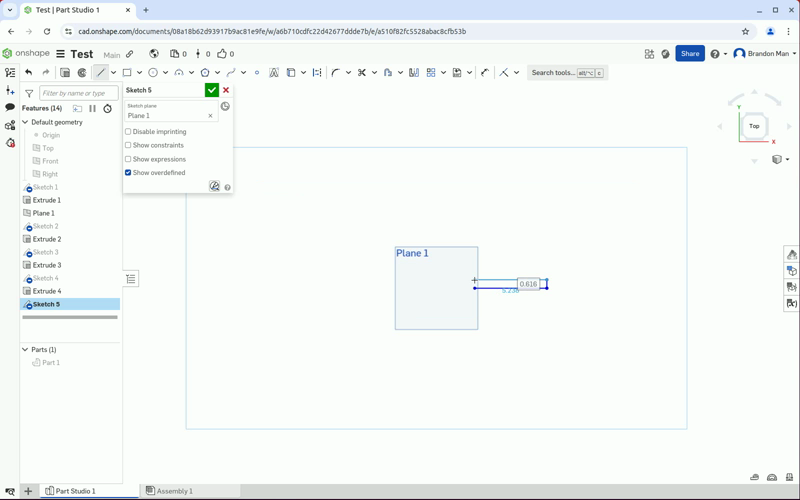
scroll(6)
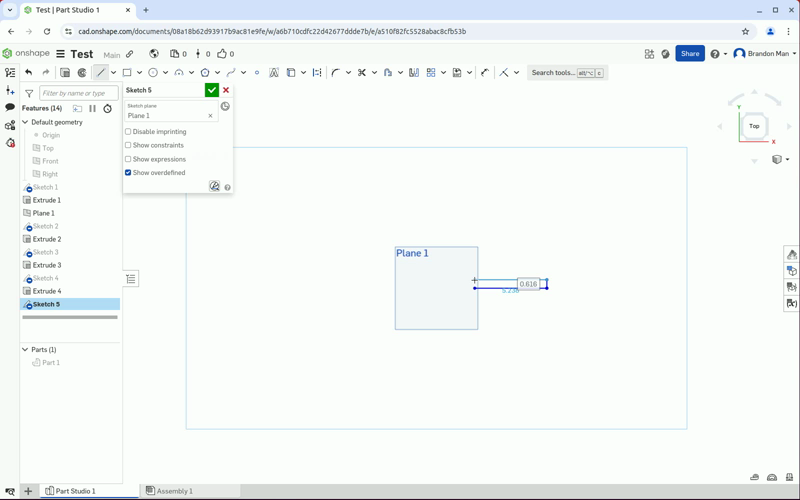
scroll(6)
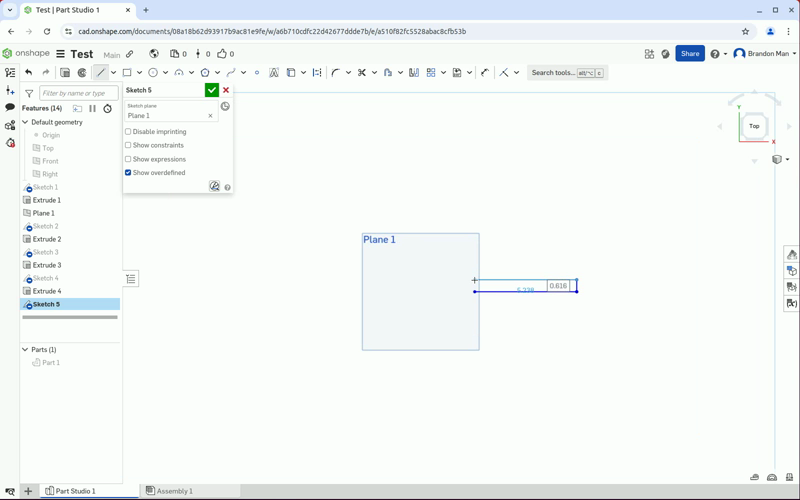
scroll(6)
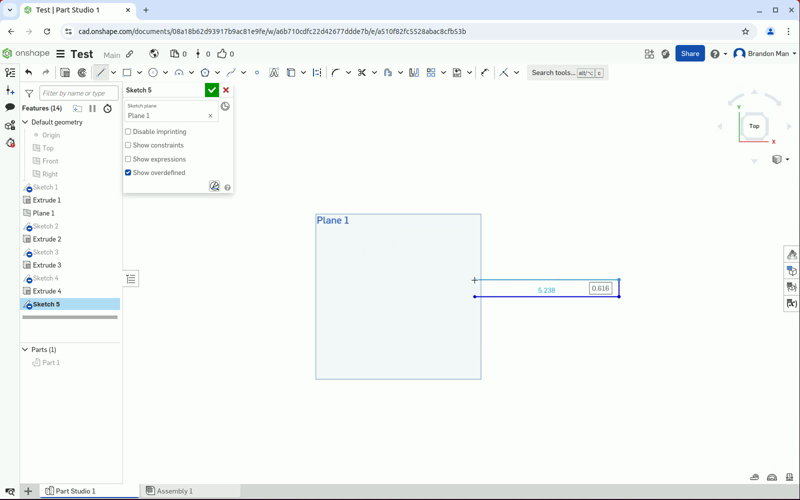
scroll(6)
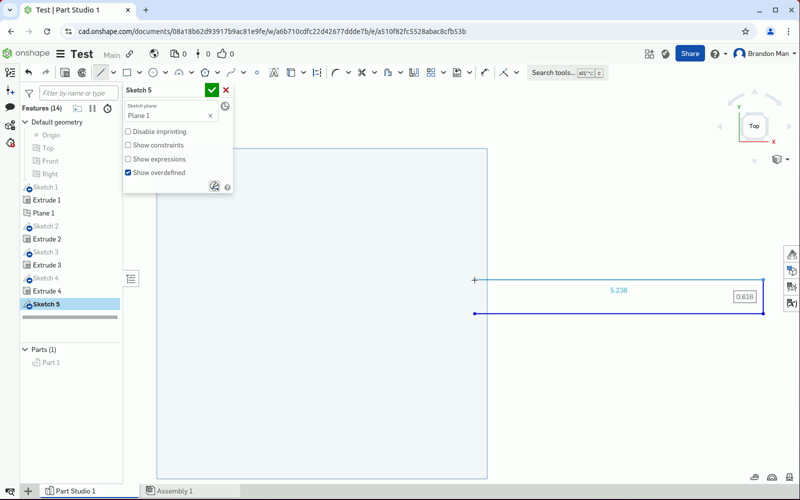
click(474, 279)
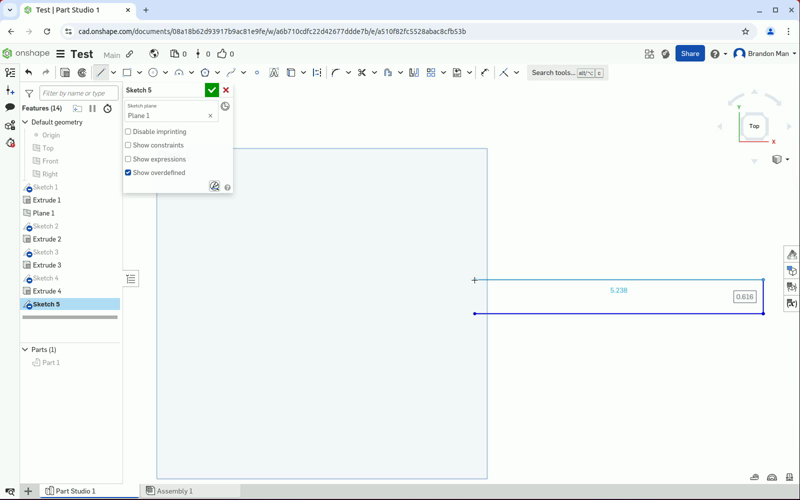
scroll(-6)
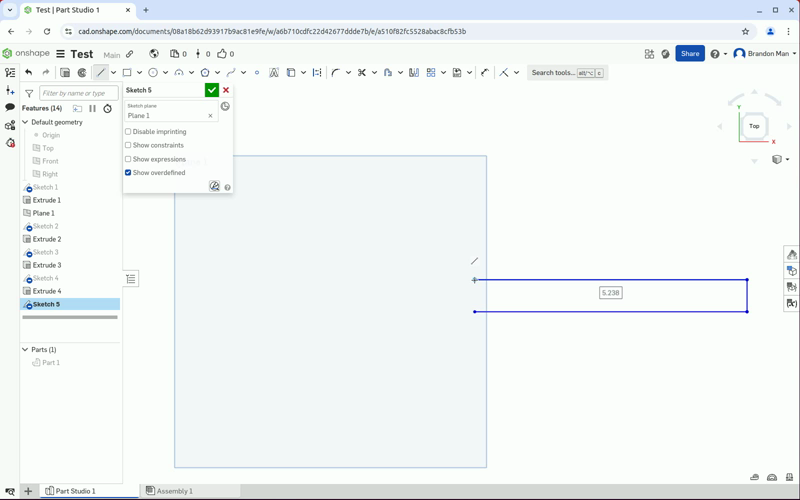
scroll(-6)
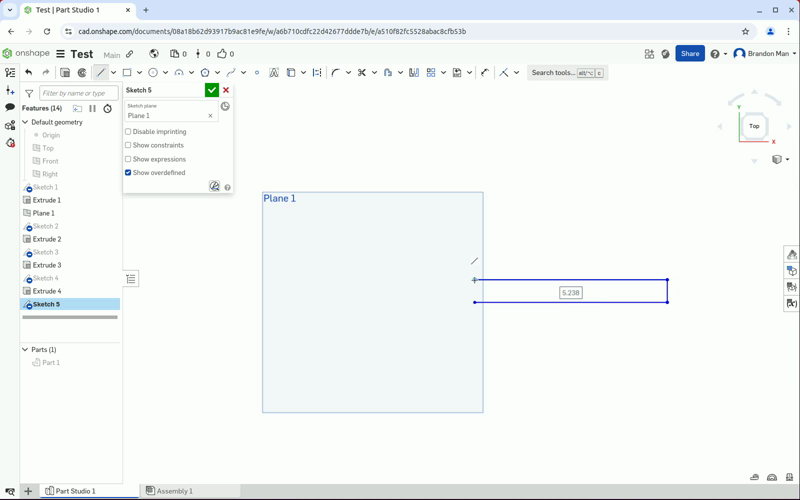
scroll(-6)
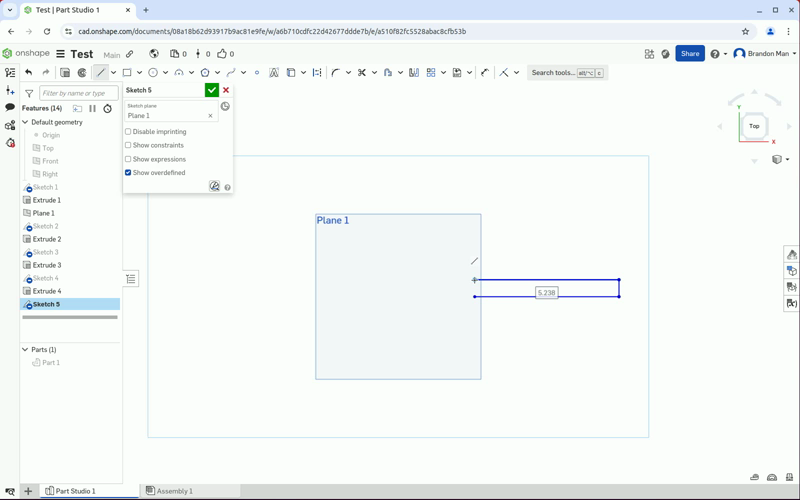
scroll(-6)
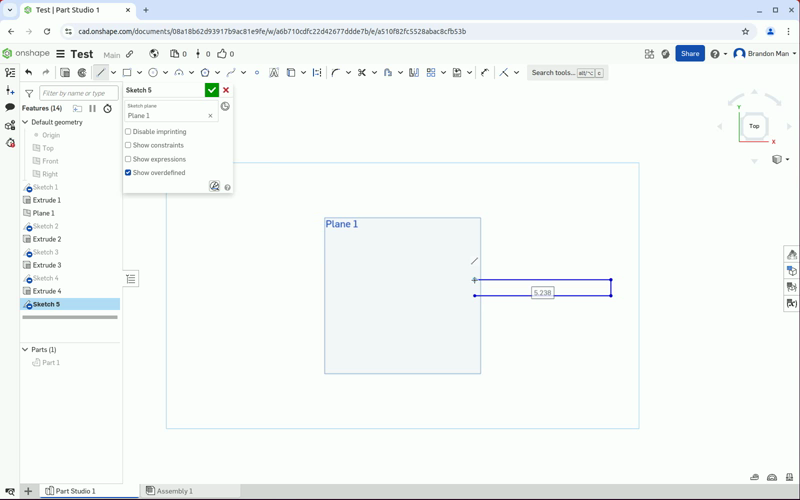
scroll(-6)
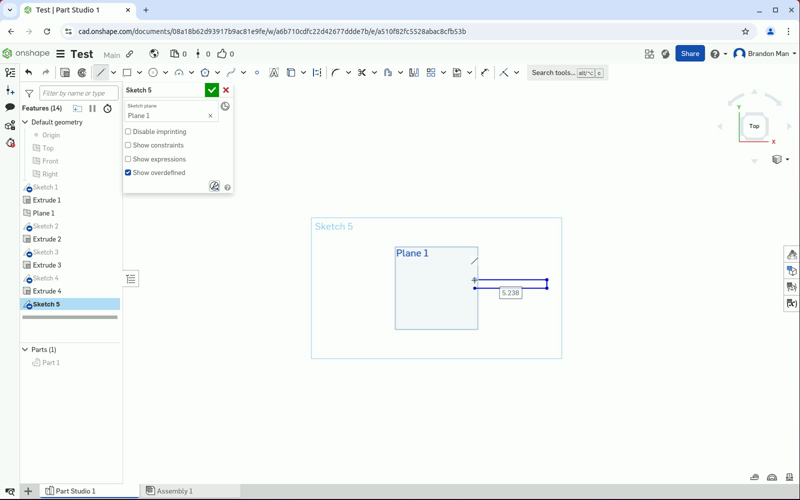
scroll(-6)
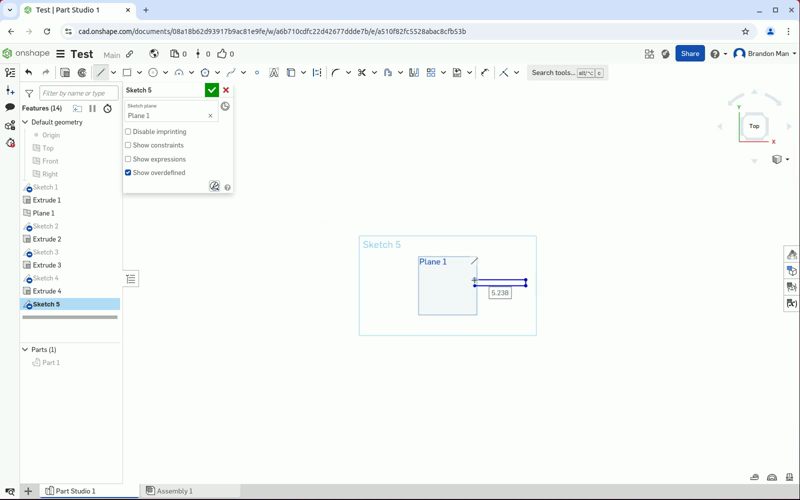
scroll(-6)
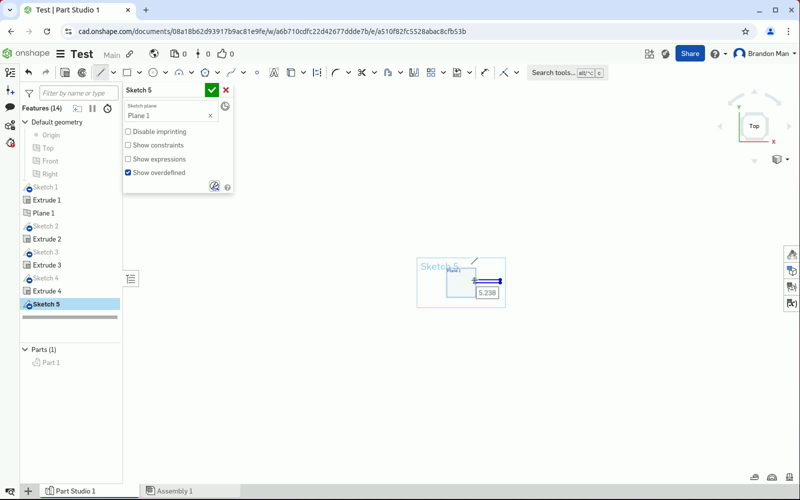
key_up(shift)
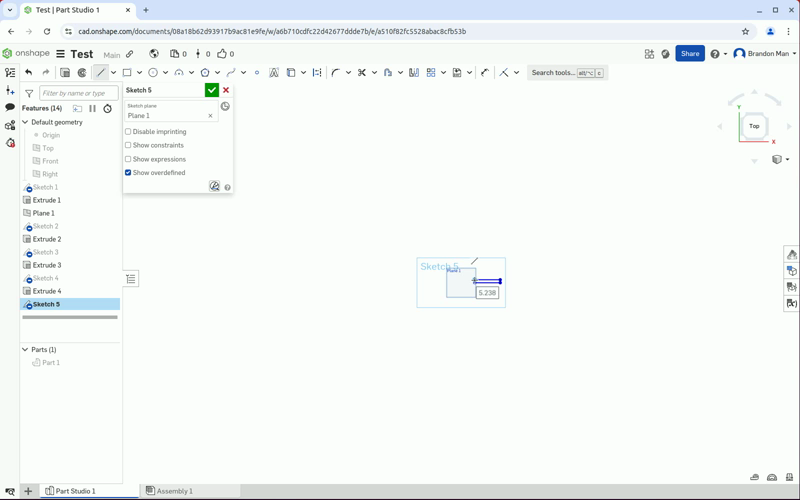
mouse_move(504, 279)
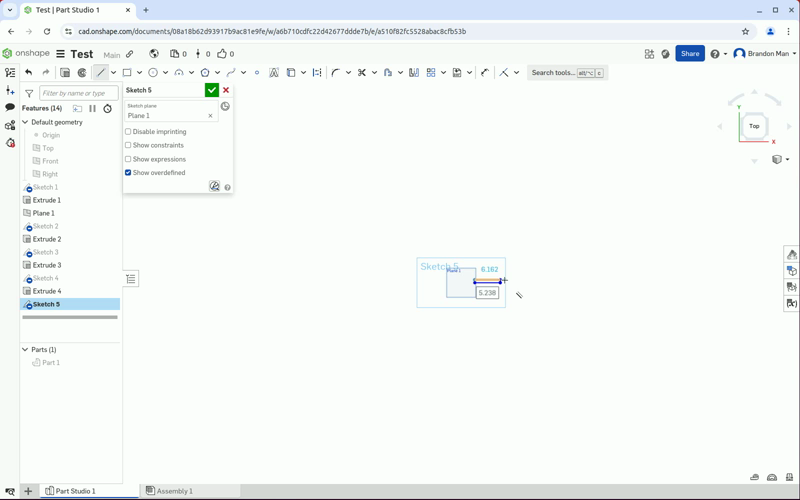
key_down(shift)
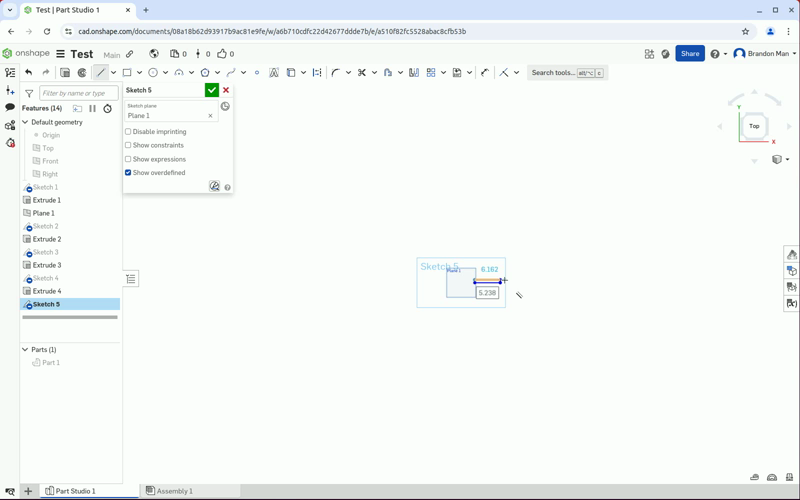
mouse_move(474, 282)
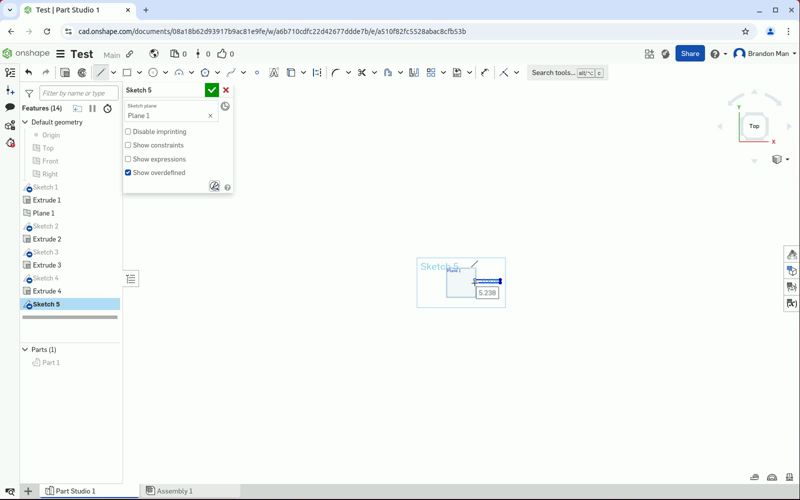
scroll(6)
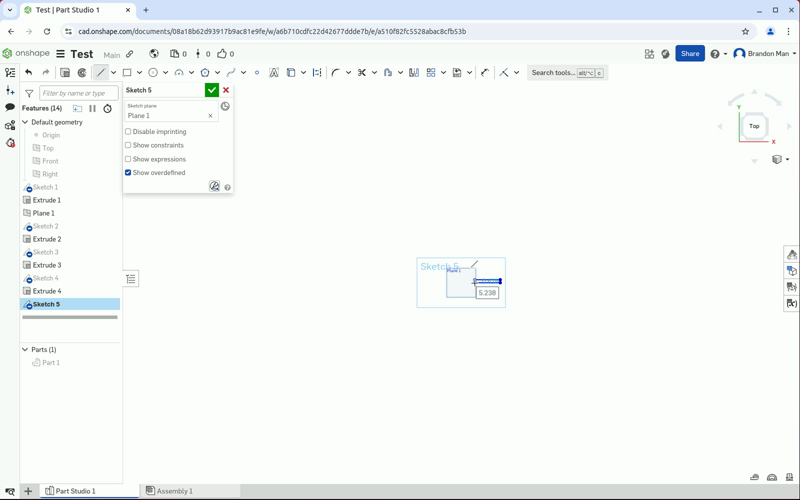
scroll(6)
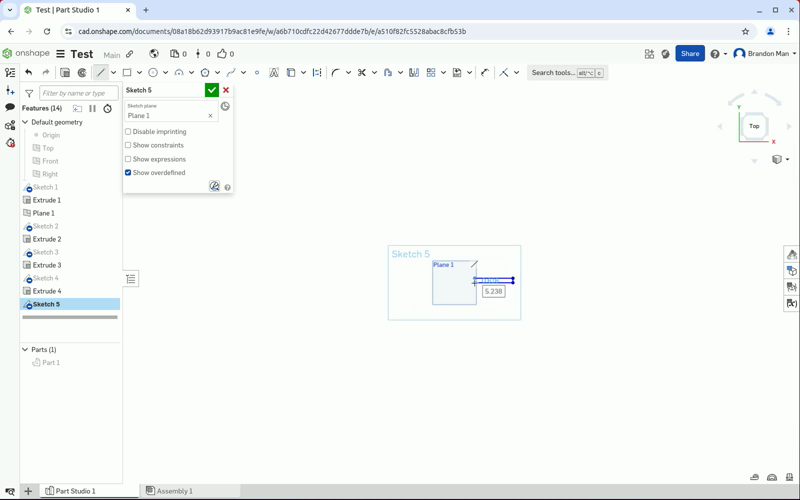
scroll(6)
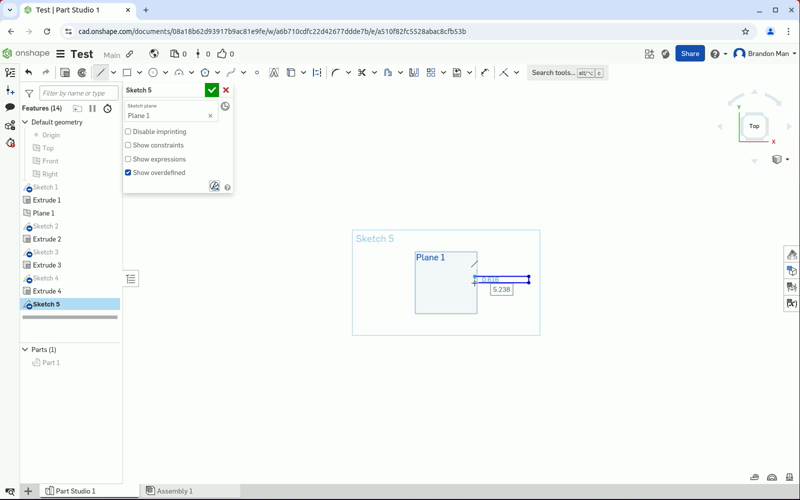
scroll(6)
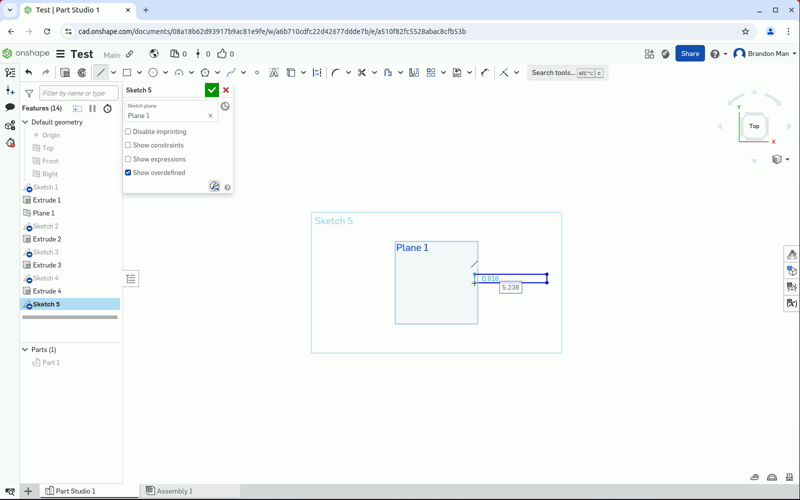
scroll(6)
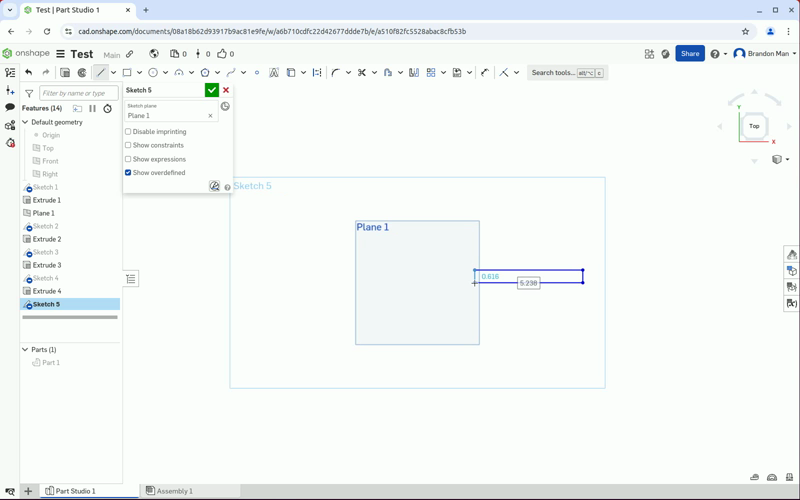
scroll(6)
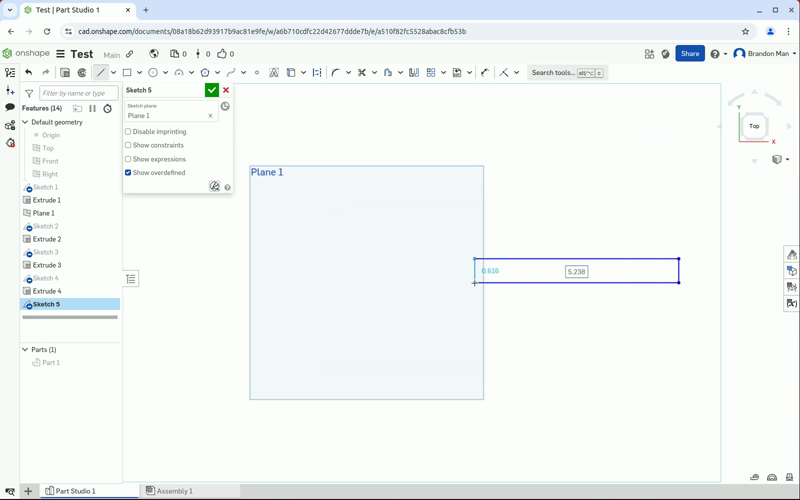
scroll(6)
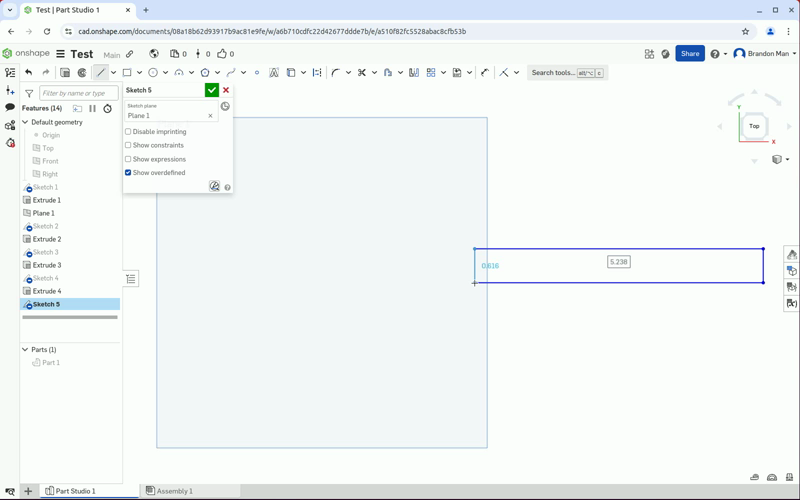
key_up(shift)
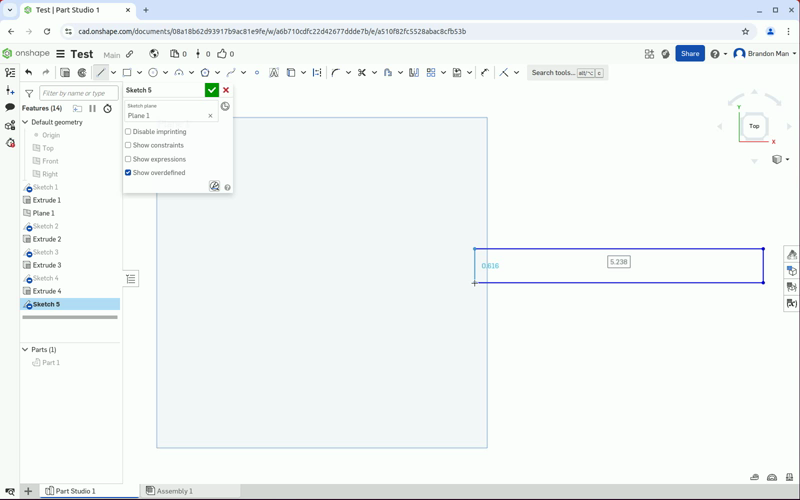
click(474, 282)
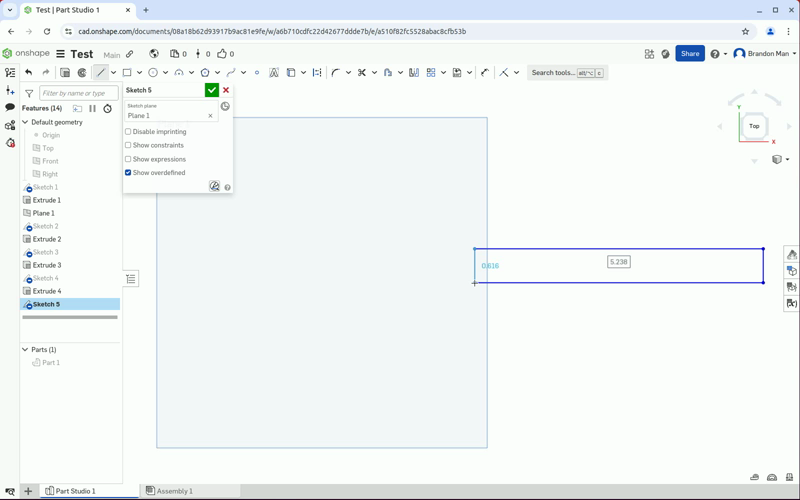
scroll(-6)
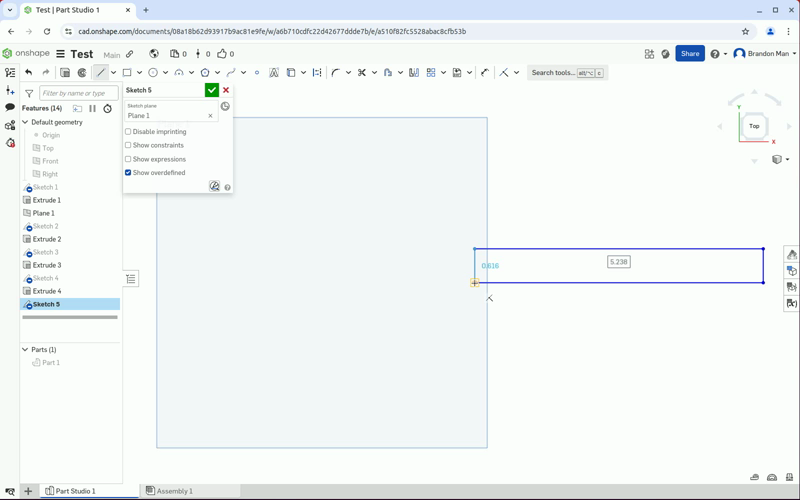
scroll(-6)
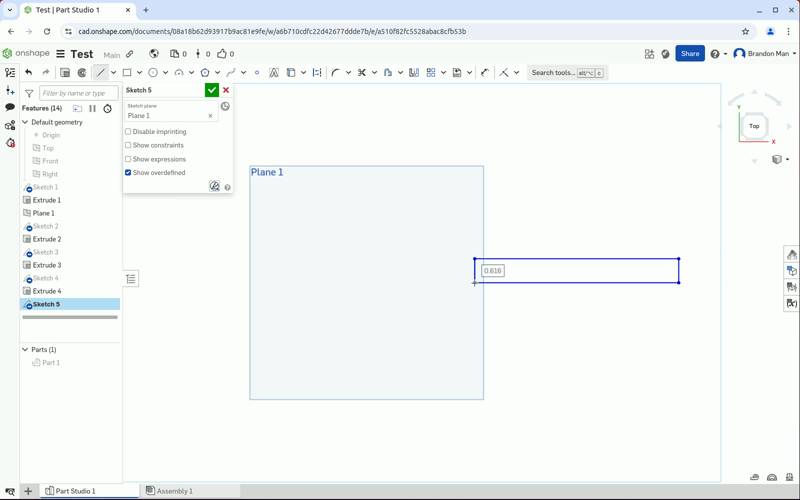
scroll(-6)
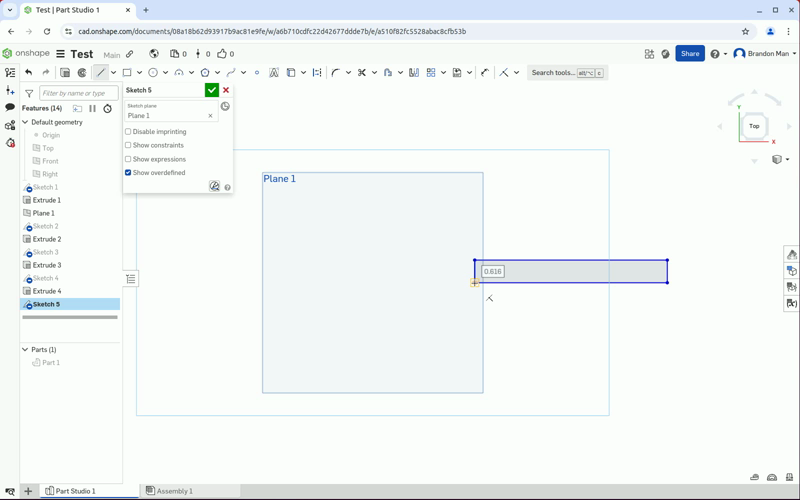
scroll(-6)
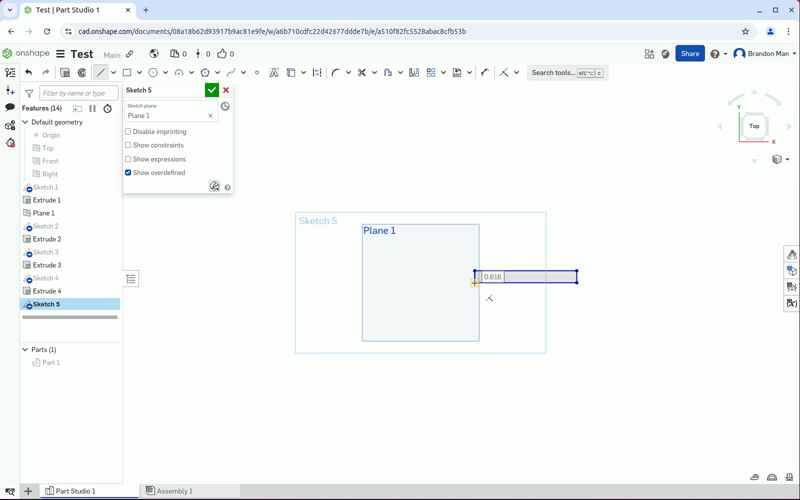
scroll(-6)
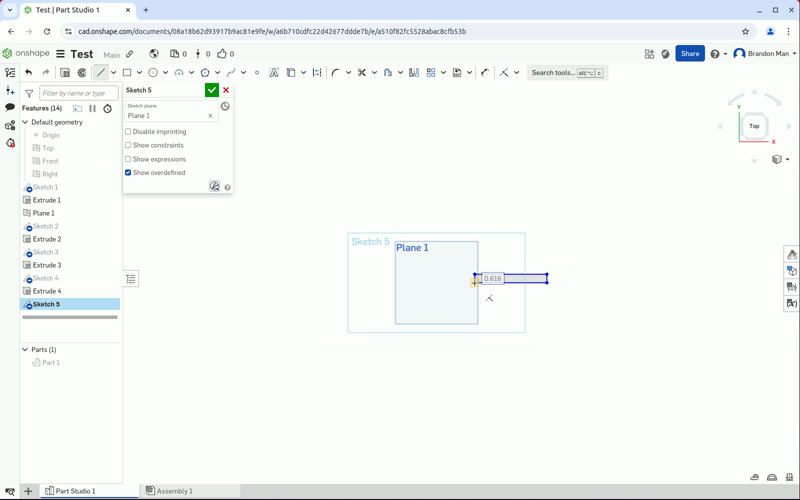
scroll(-6)
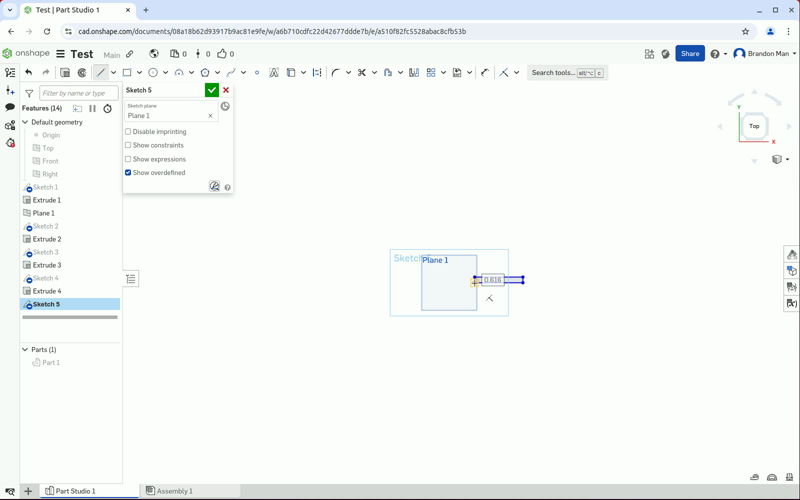
scroll(-6)
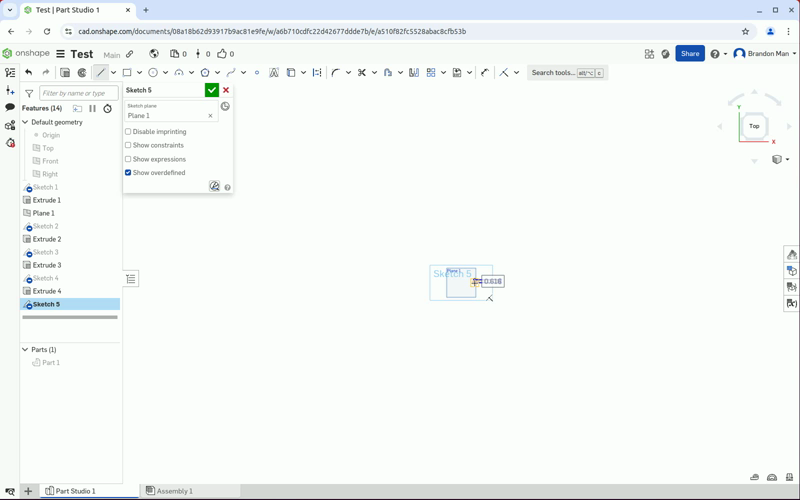
key(esc)
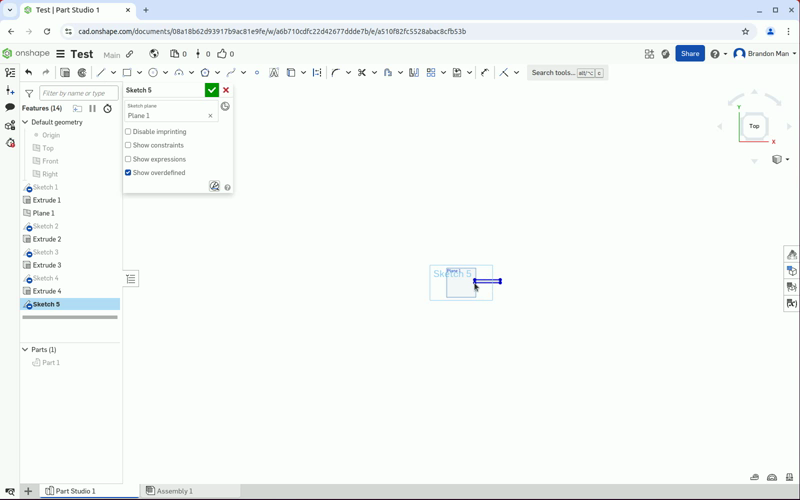
mouse_move(489, 281)
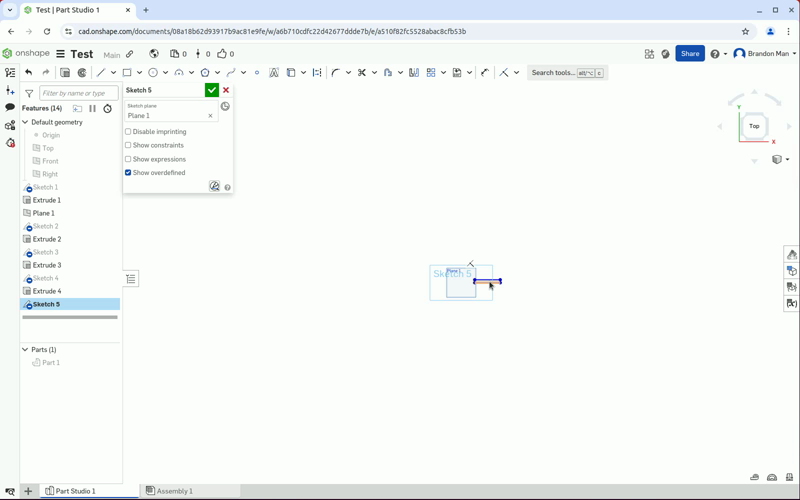
scroll(6)
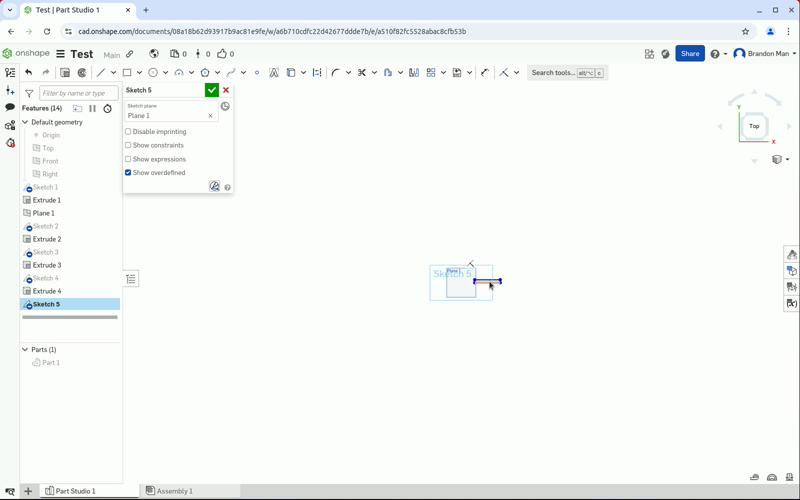
scroll(6)
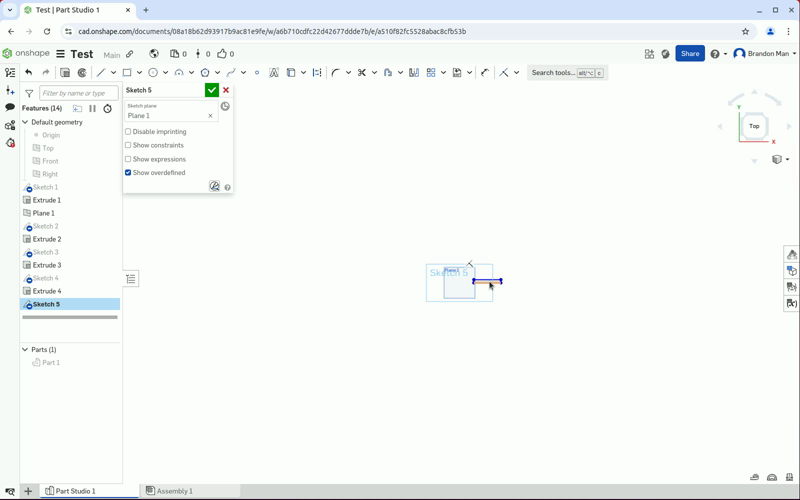
scroll(6)
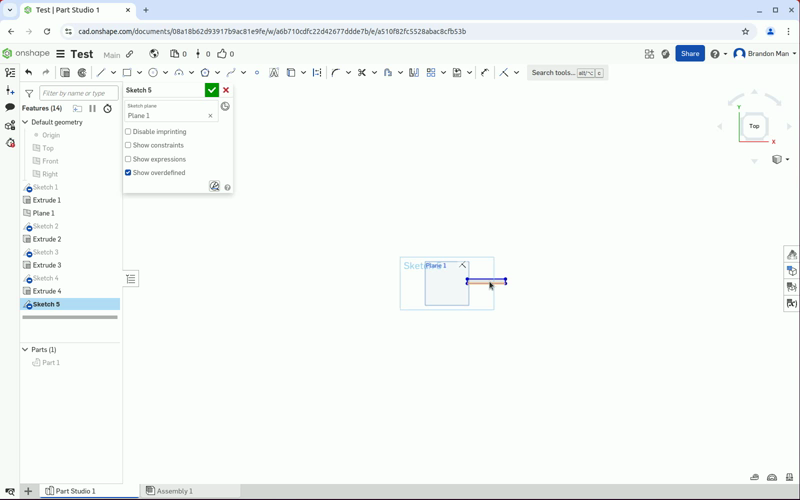
scroll(6)
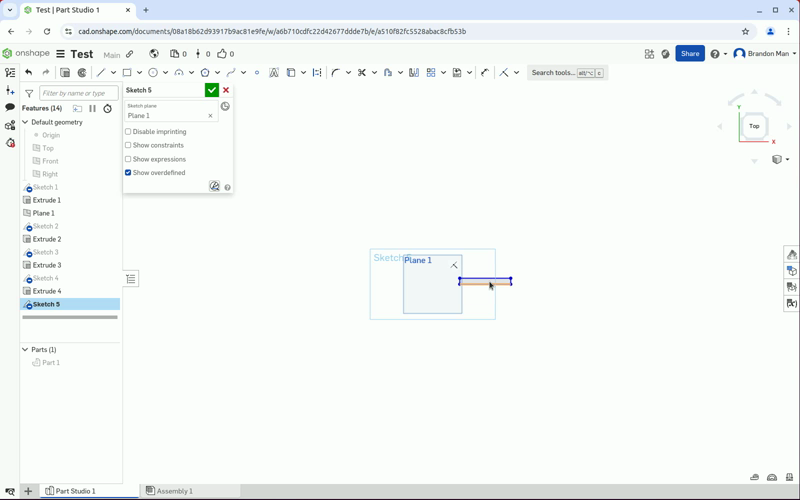
scroll(6)
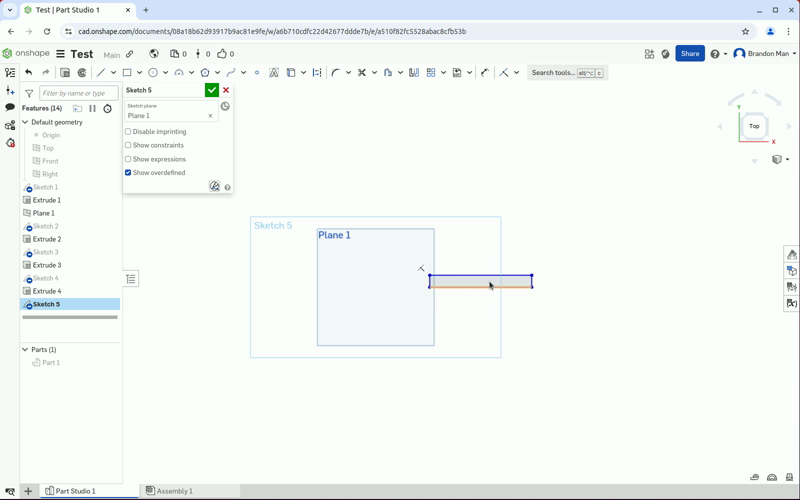
scroll(6)
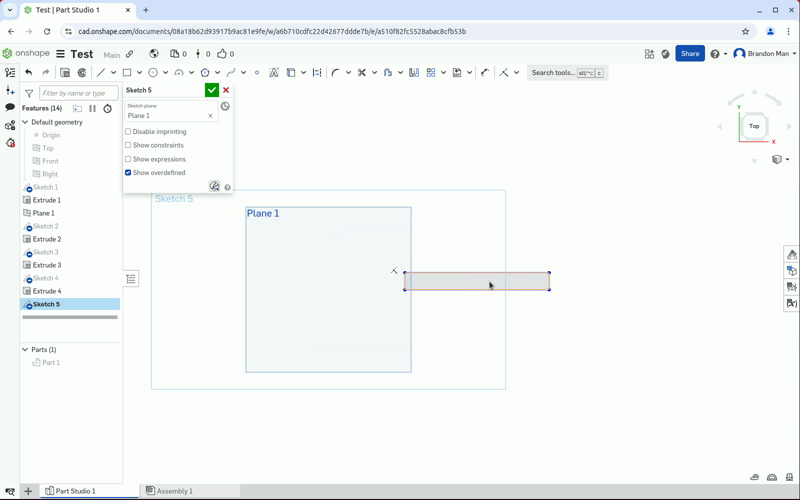
scroll(6)
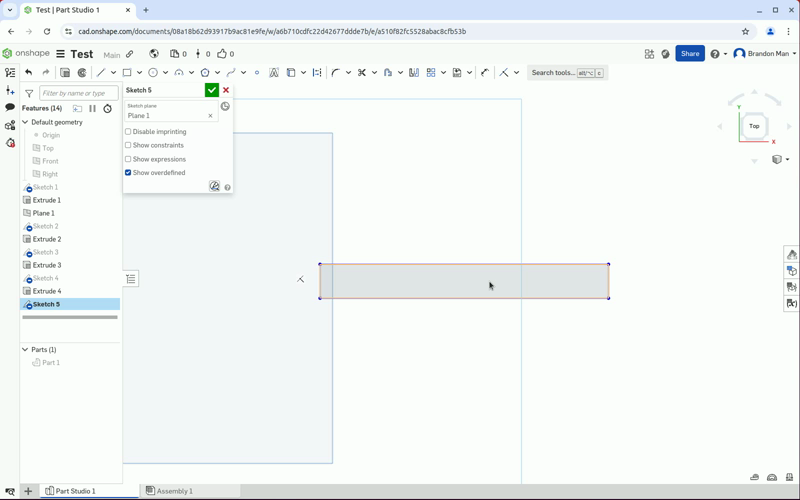
click(489, 281)
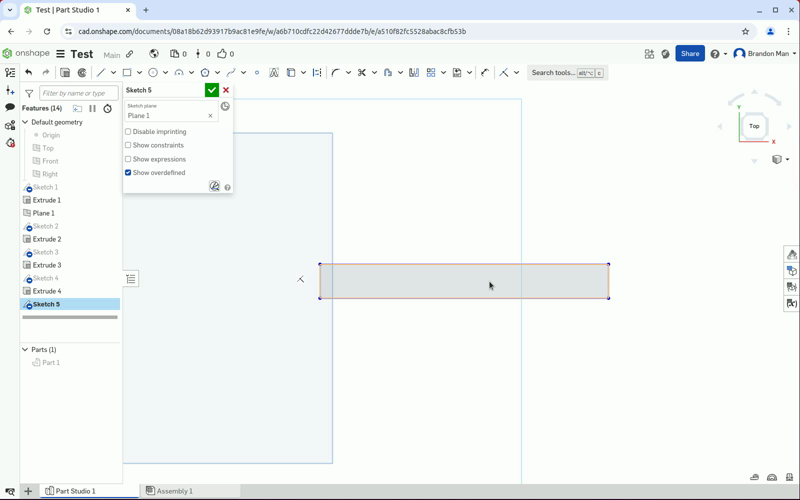
scroll(-6)
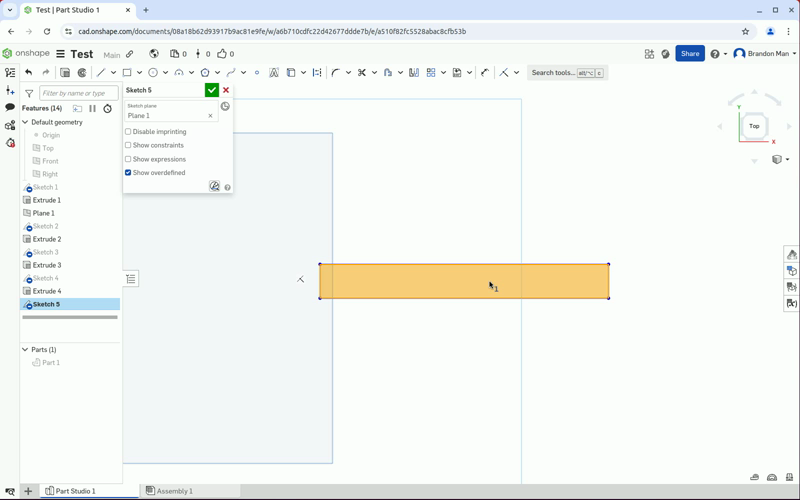
scroll(-6)
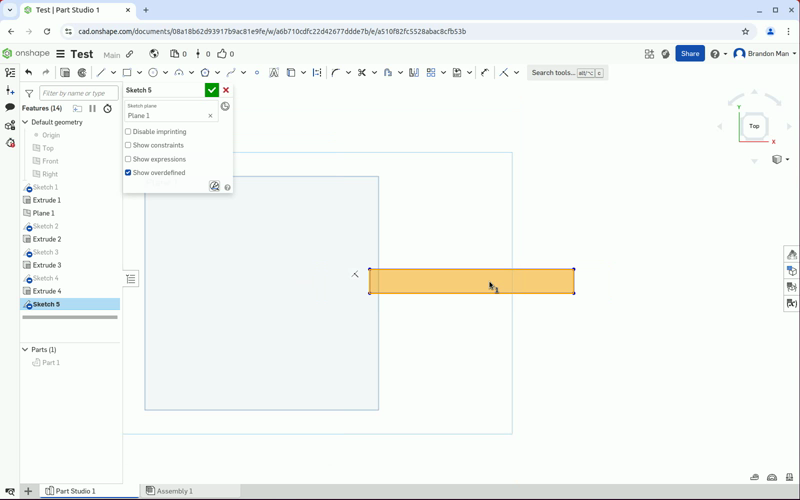
scroll(-6)
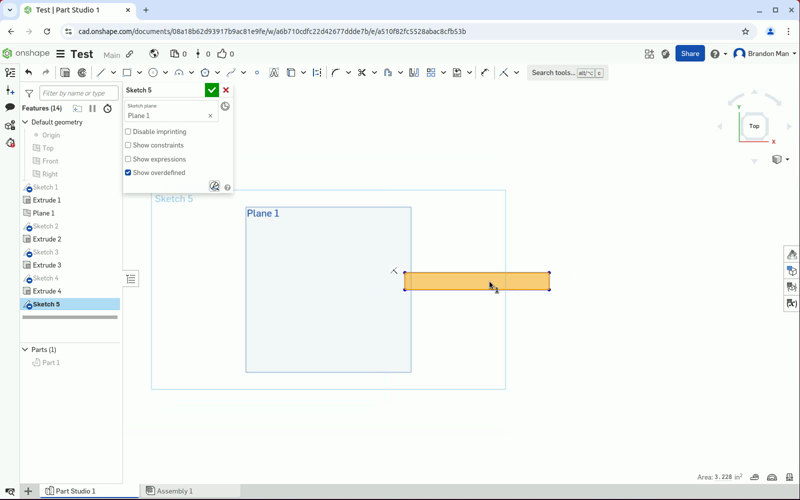
scroll(-6)
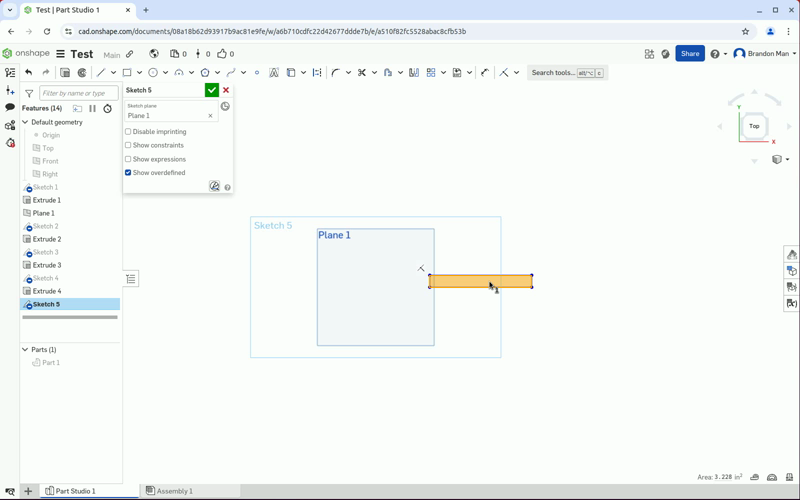
scroll(-6)
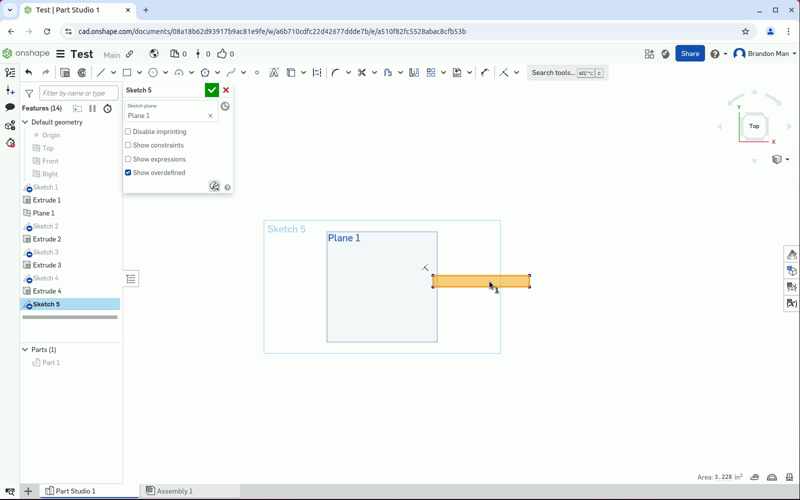
scroll(-6)
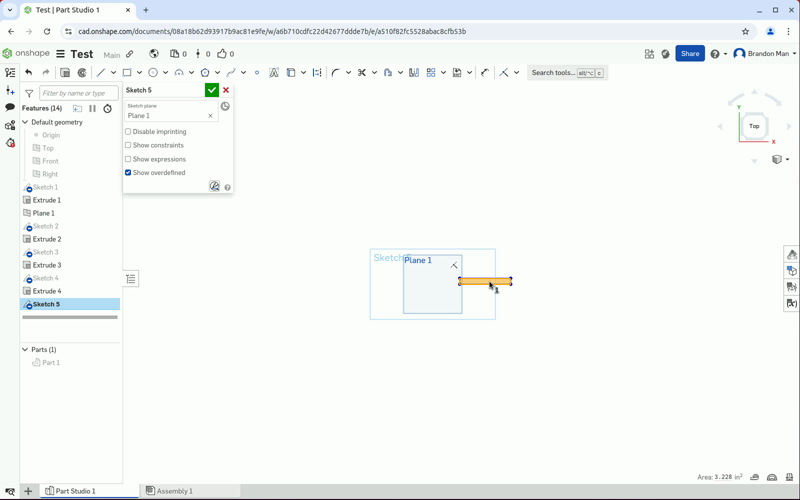
scroll(-6)
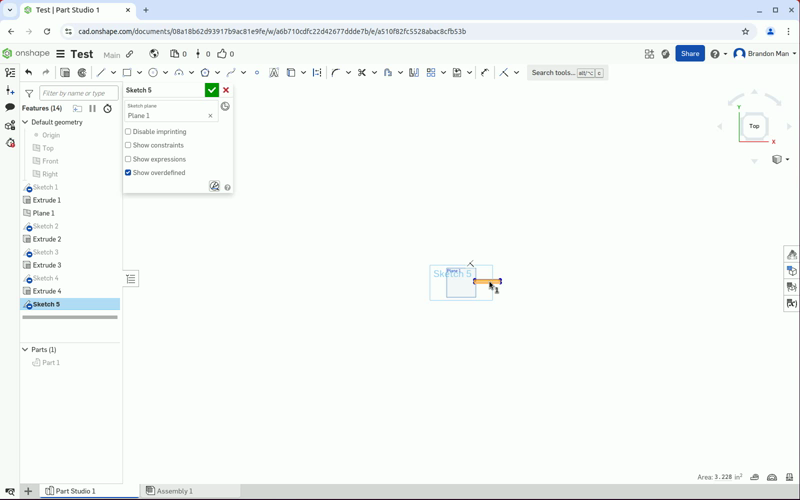
mouse_move(73, 352)
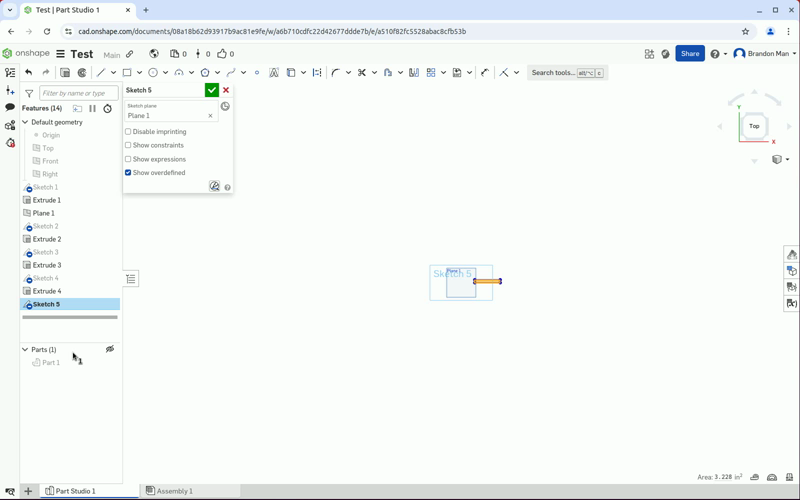
key(shift+y)
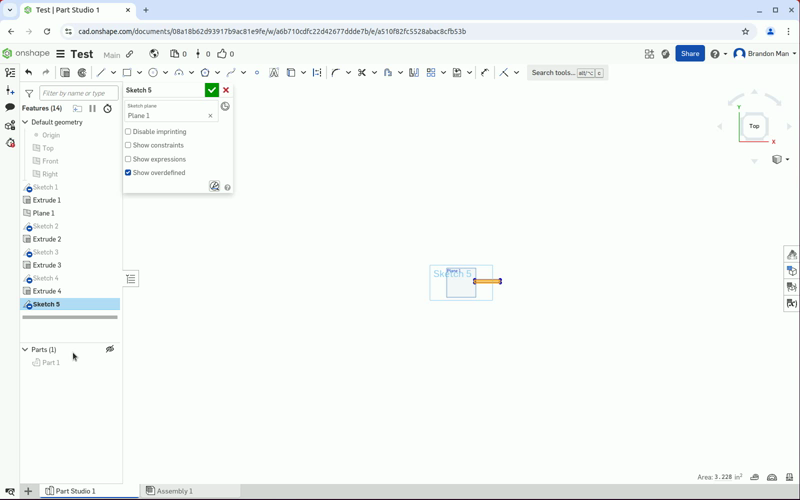
key(shift+e)
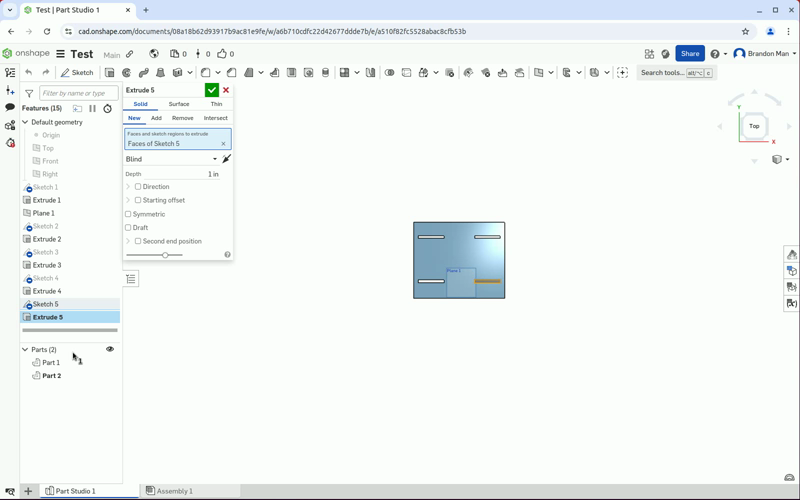
mouse_move(143, 106)
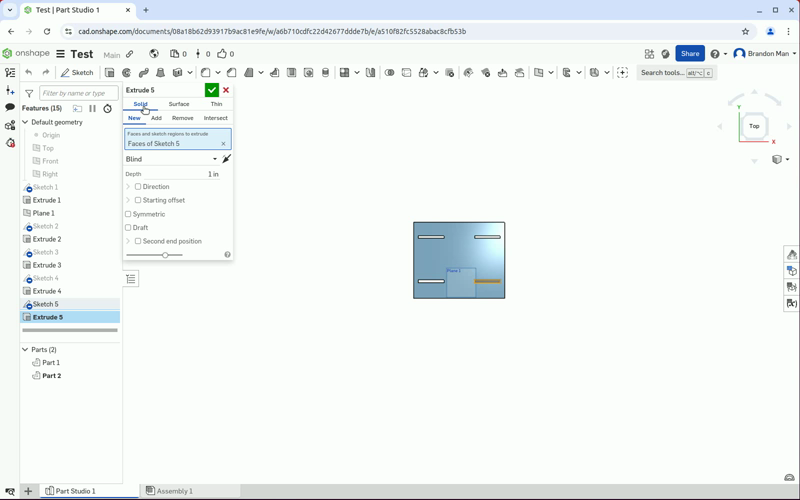
click(143, 106)
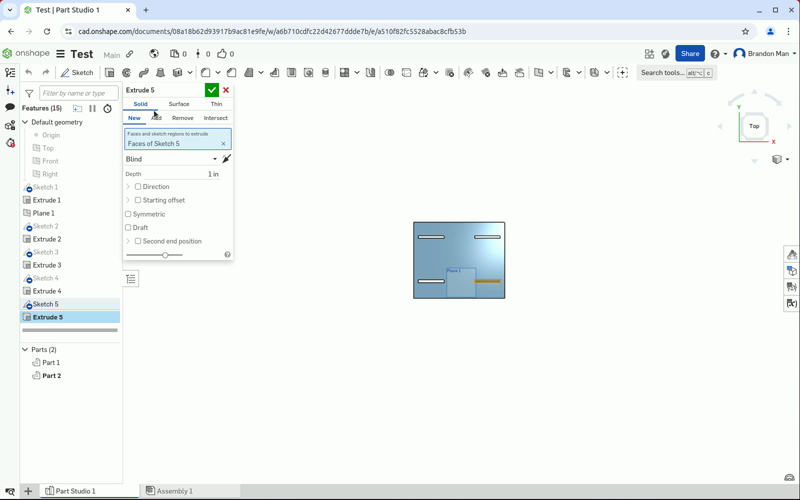
mouse_move(186, 120)
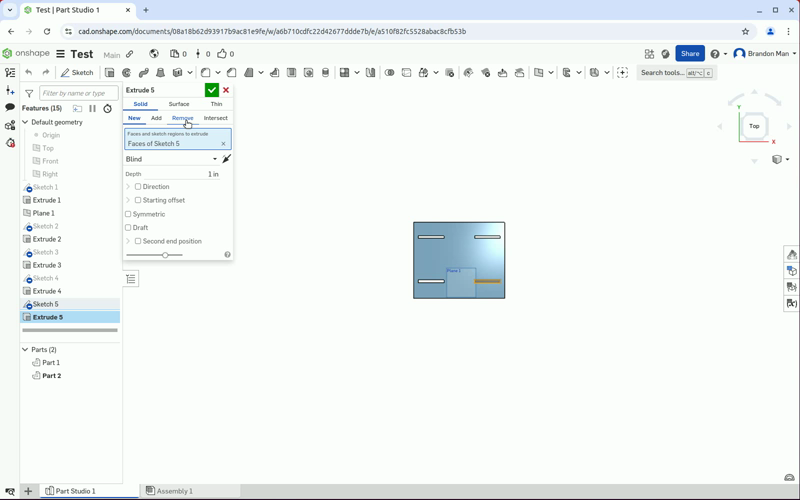
click(186, 120)
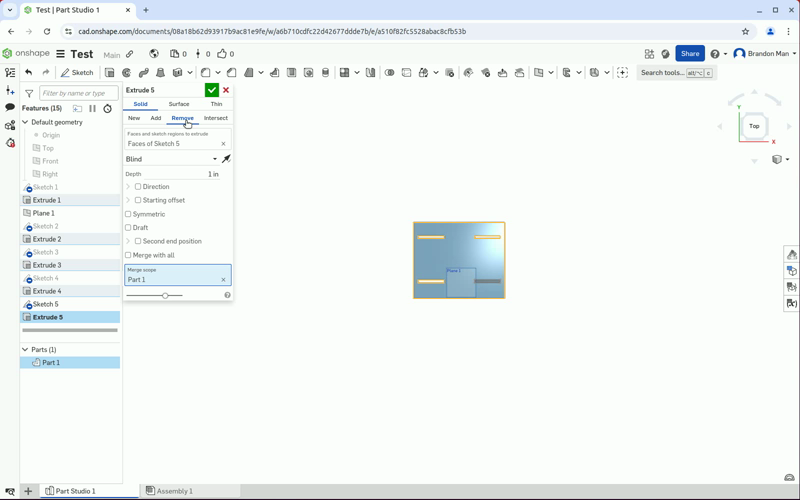
key(tab, 4)
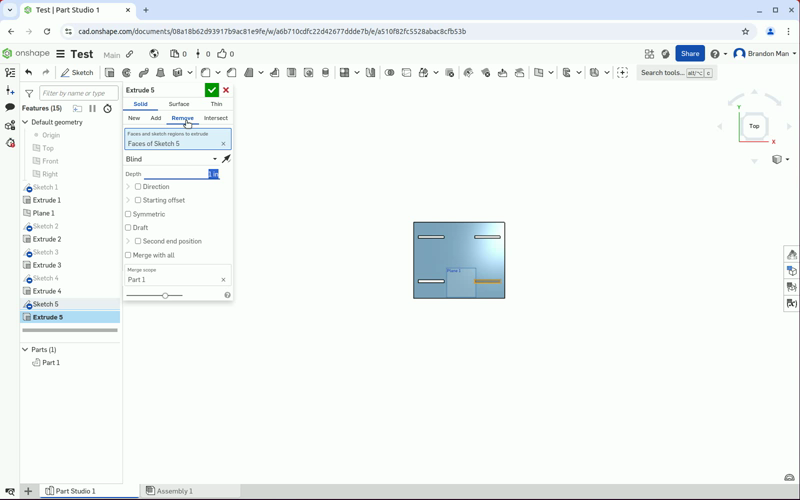
text(10.351)
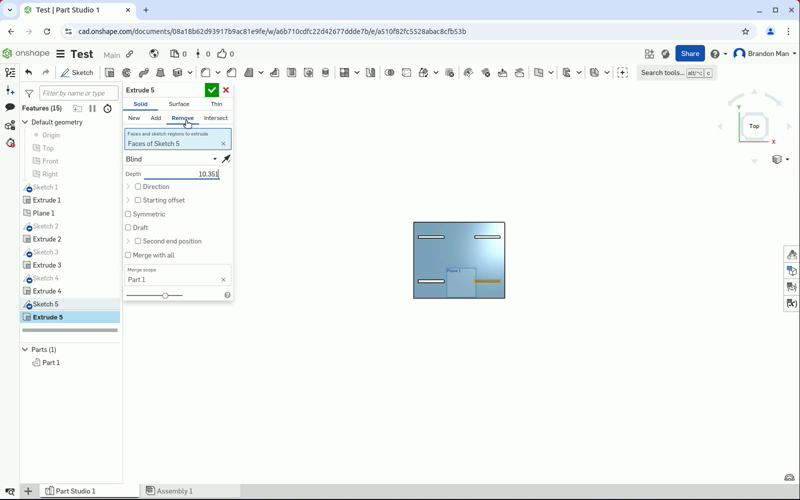
key(tab, 6)
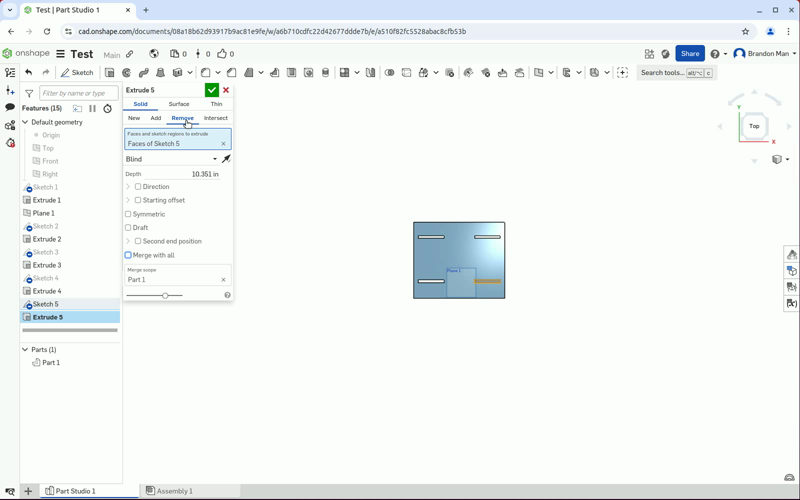
key(space)
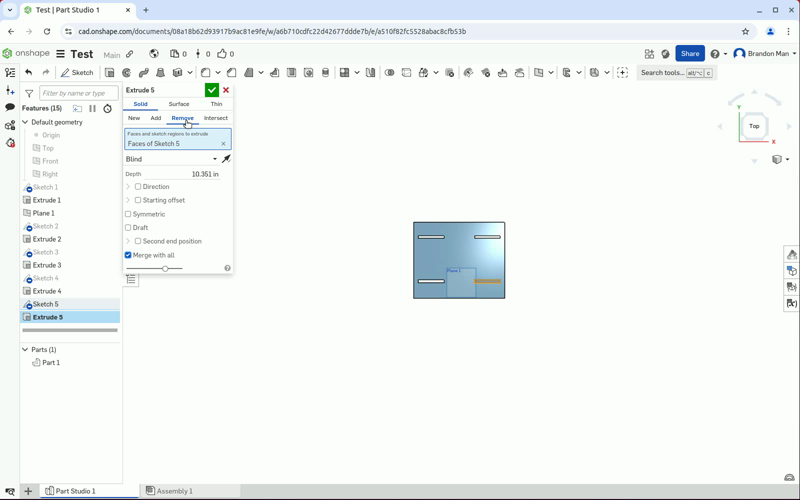
key(enter)
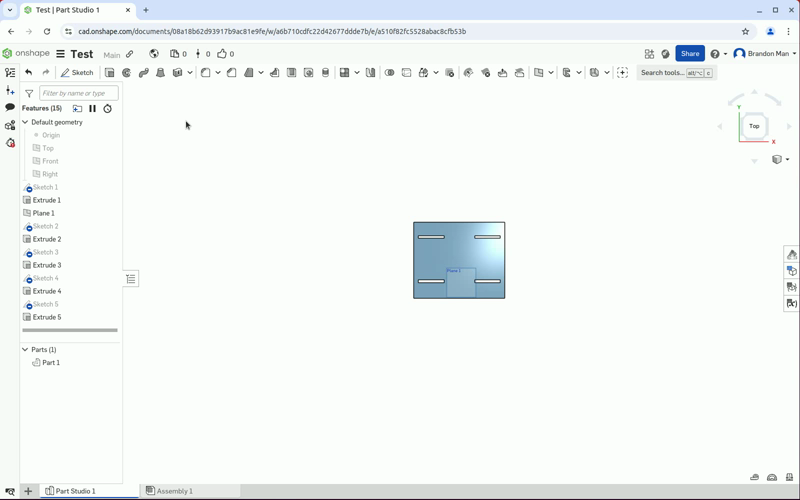
key(shift+h)
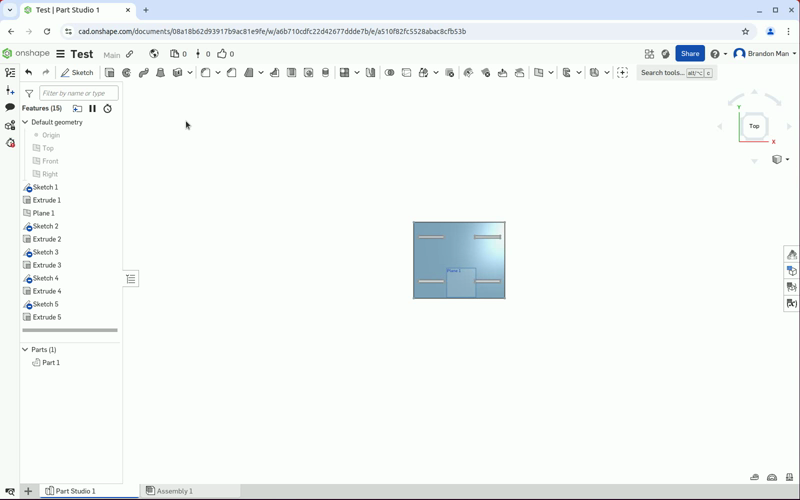
key(shift+h)
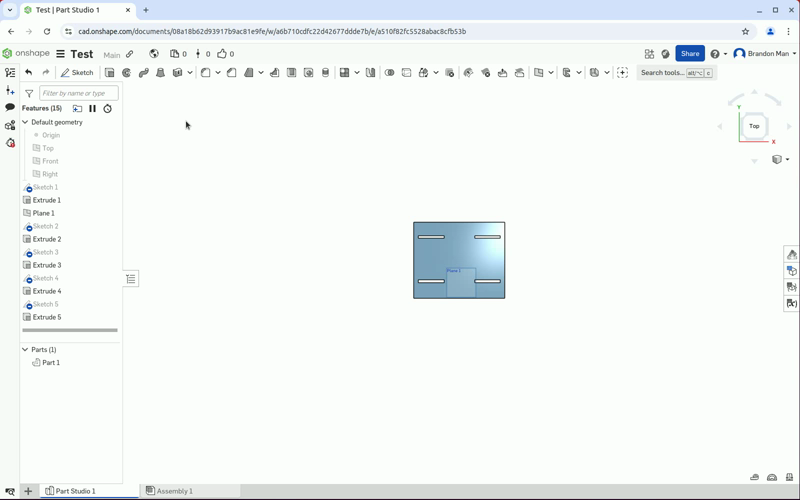
mouse_move(73, 189)
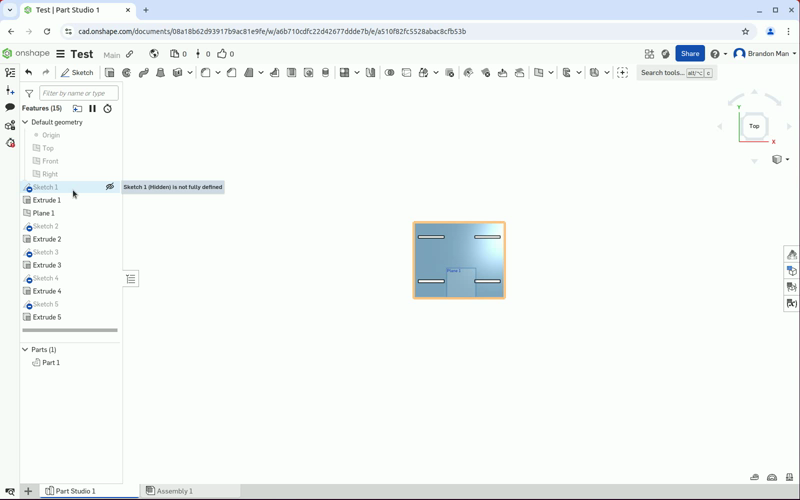
click(73, 189)
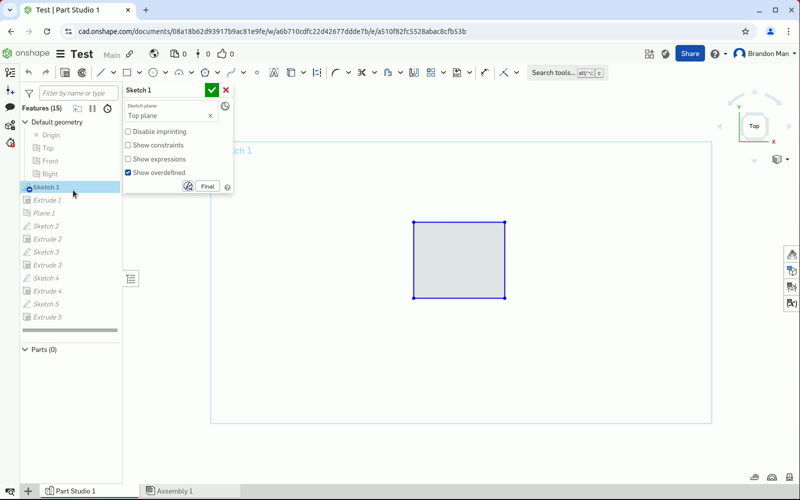
mouse_move(229, 92)
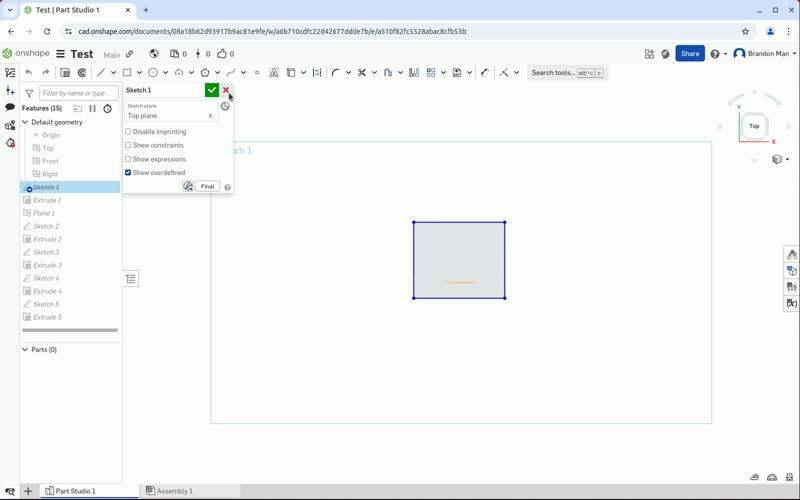
click(229, 92)
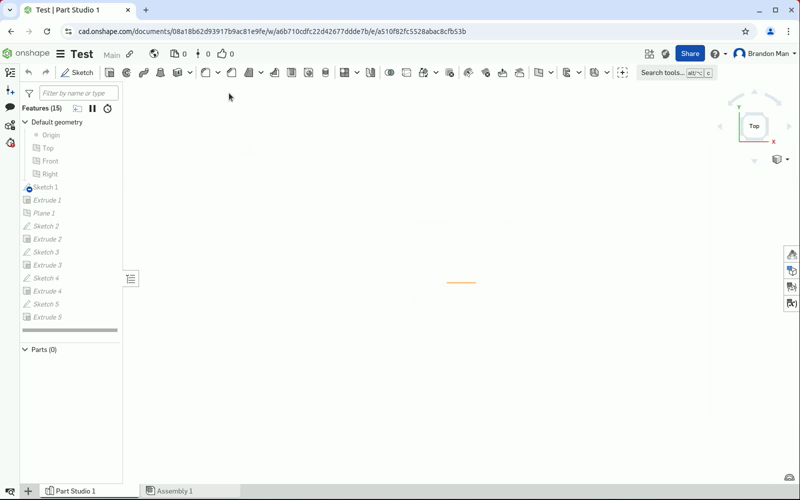
key(shift+s)
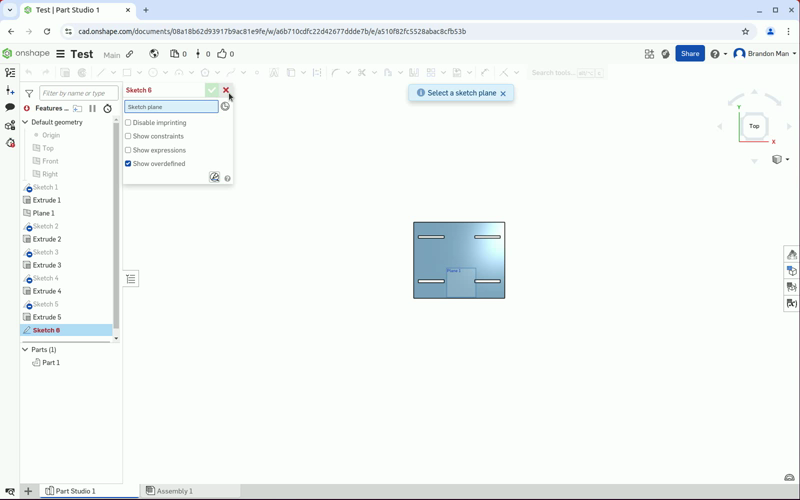
mouse_move(69, 215)
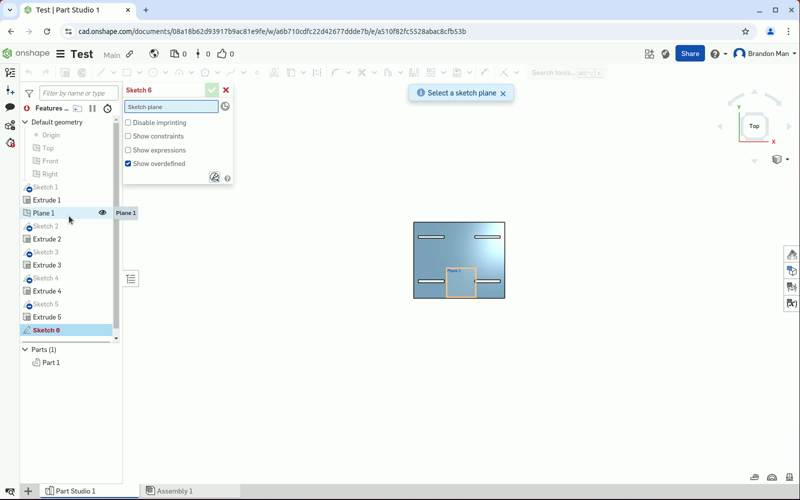
click(69, 215)
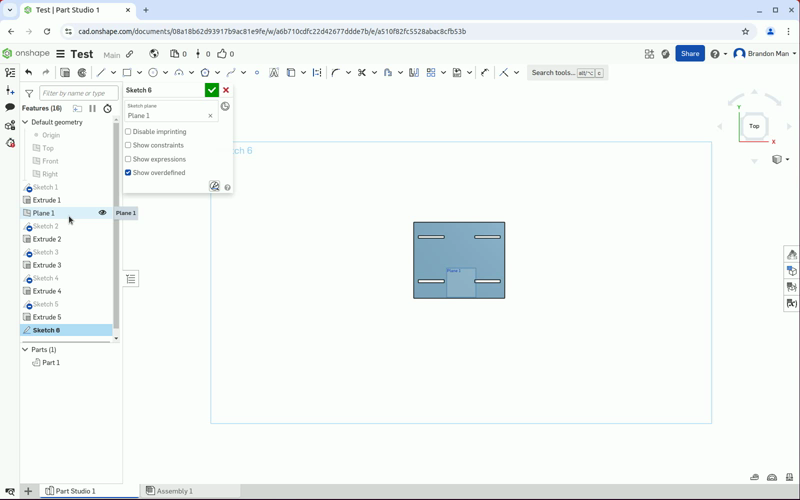
mouse_move(73, 352)
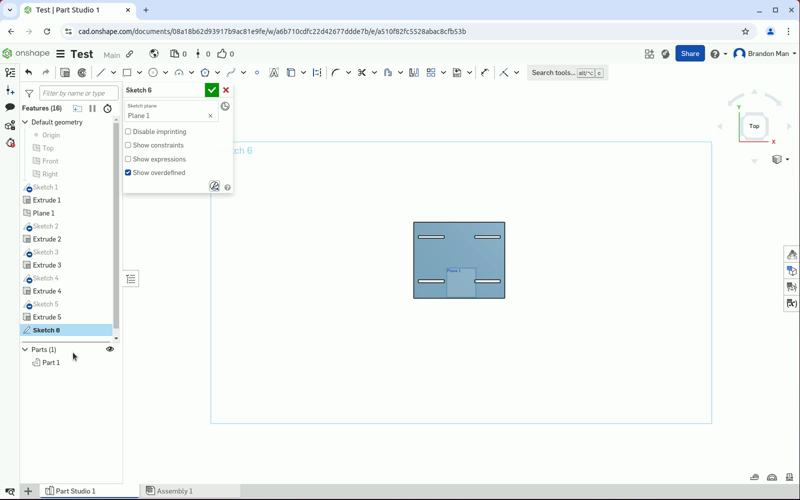
key(y)
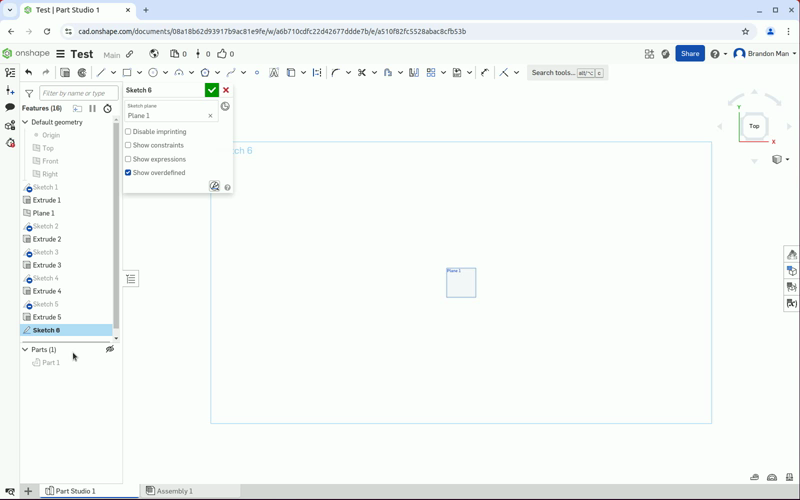
key(l)
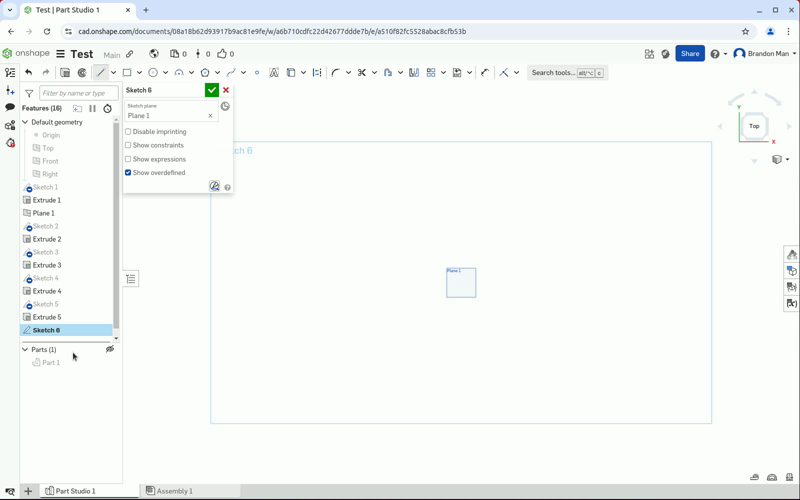
key_down(shift)
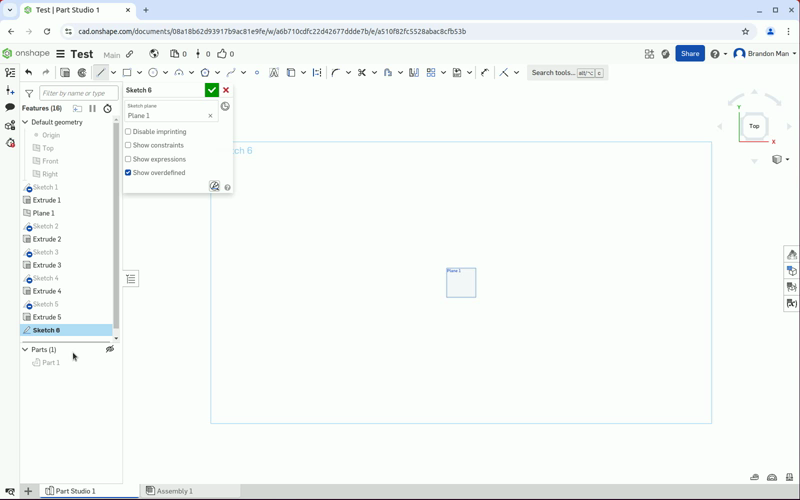
mouse_move(504, 268)
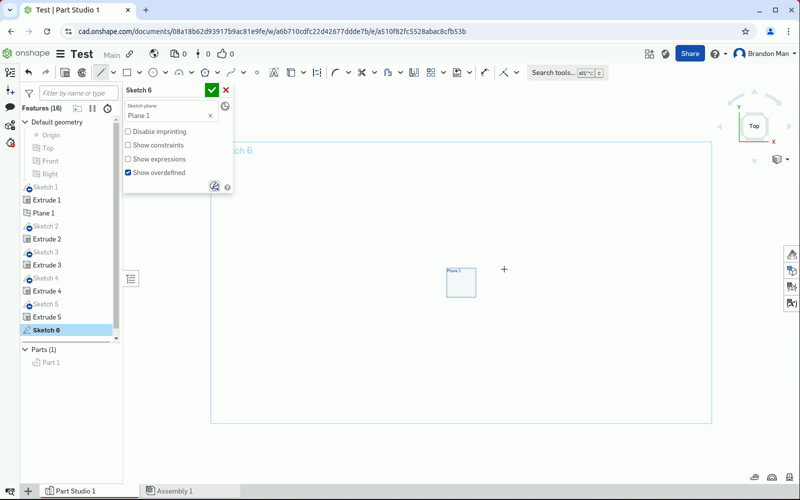
click(504, 268)
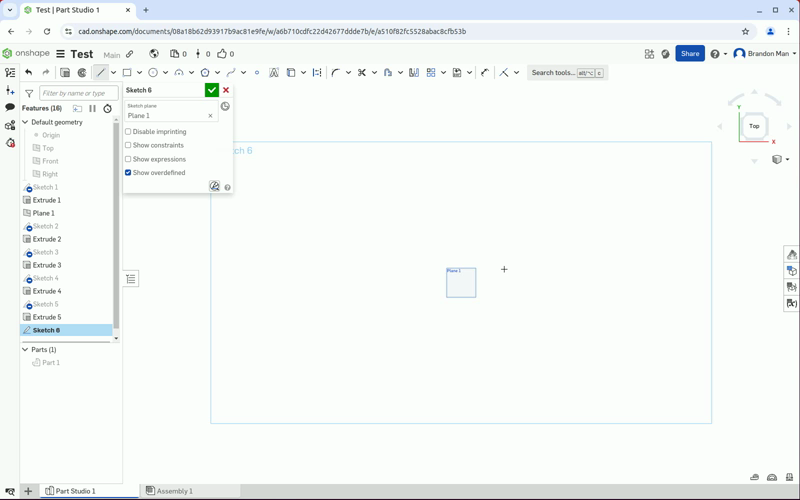
key_up(shift)
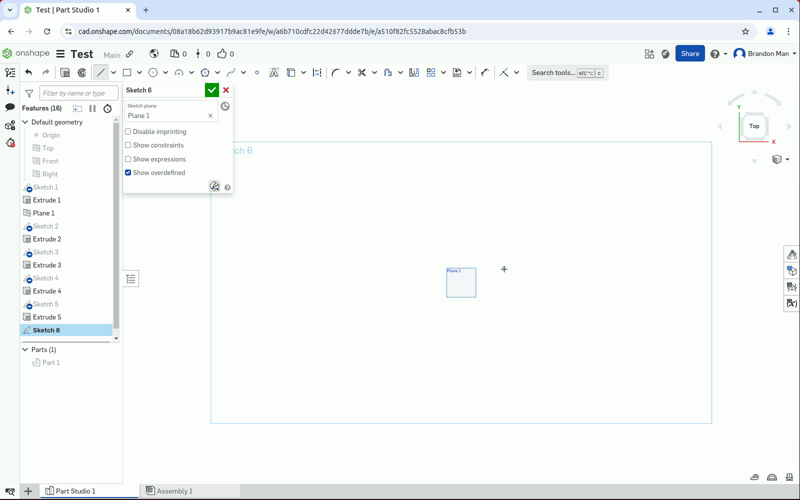
key_down(shift)
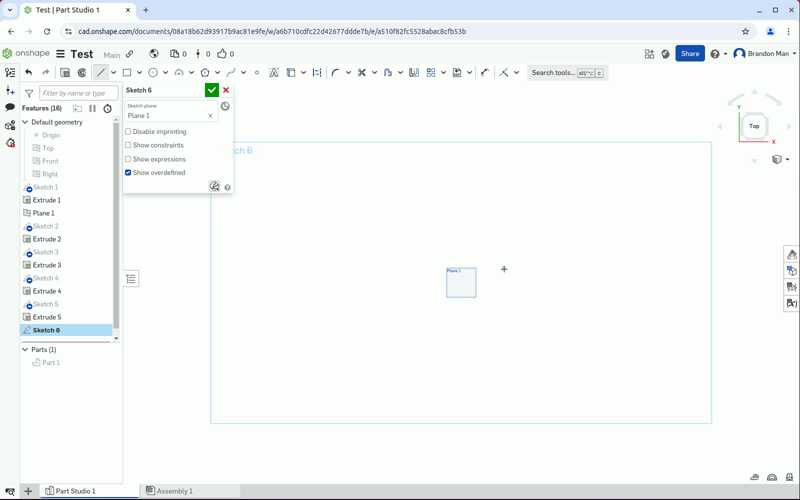
mouse_move(534, 268)
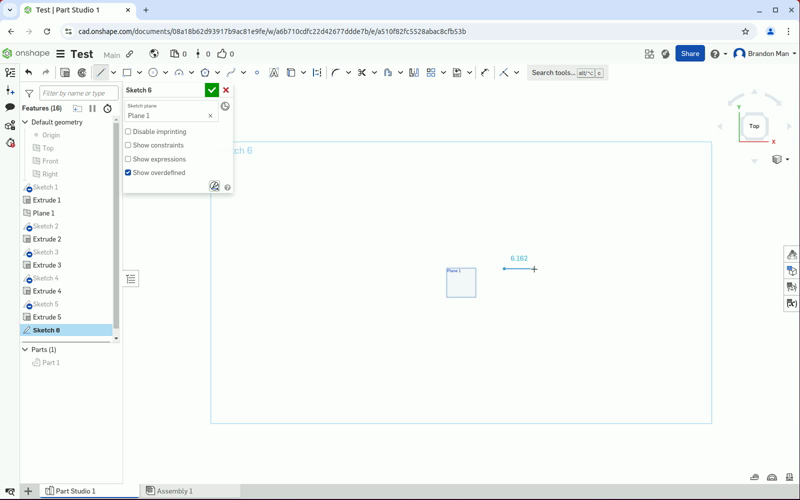
mouse_move(510, 268)
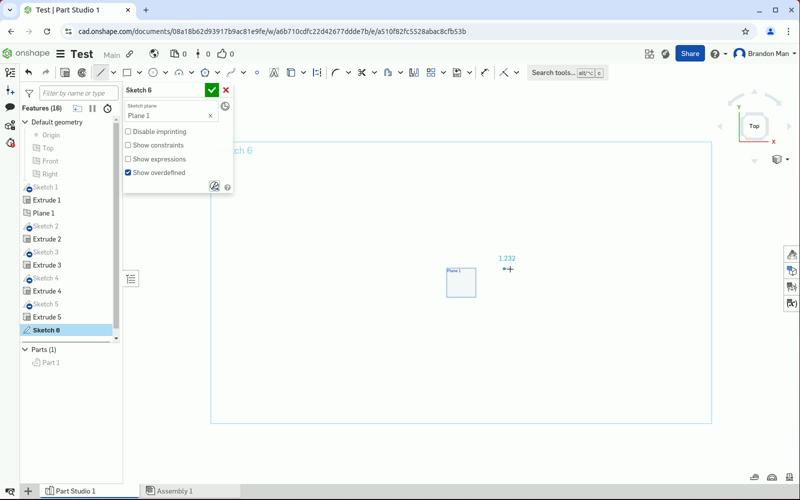
scroll(6)
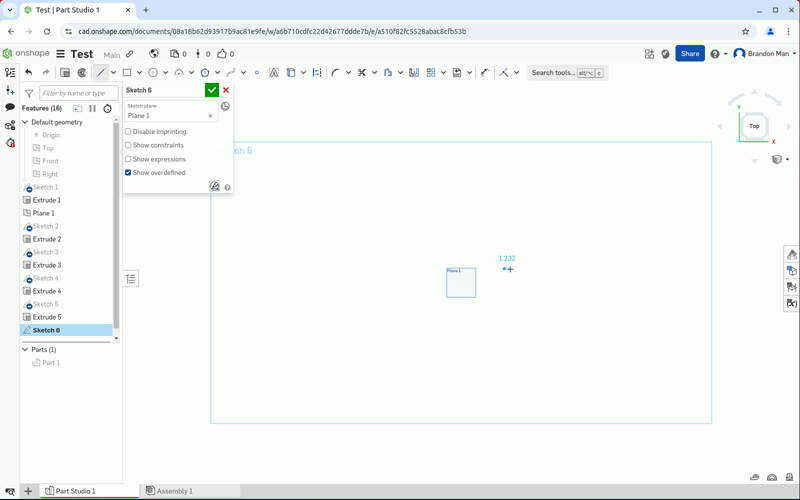
scroll(6)
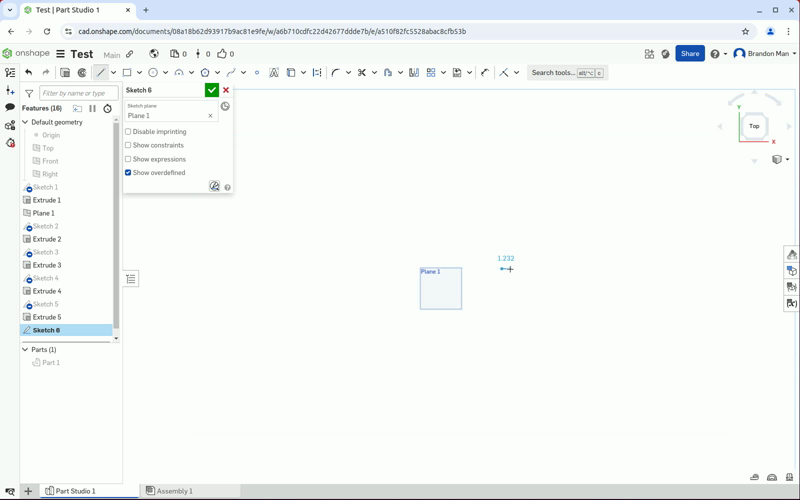
scroll(6)
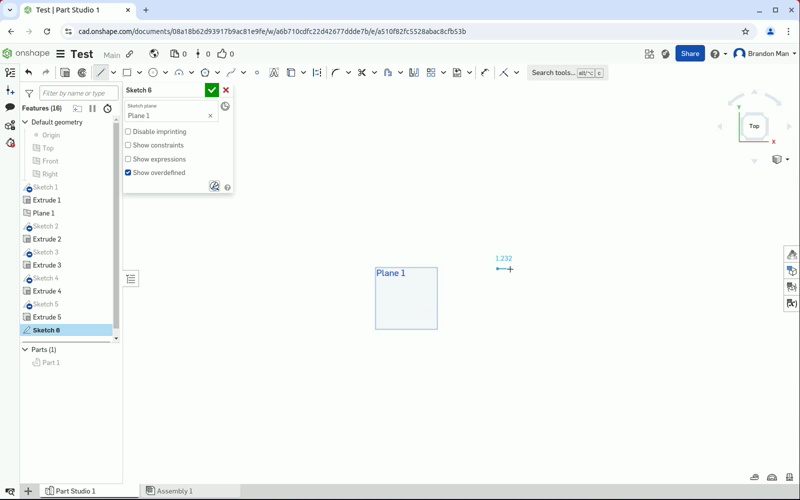
scroll(6)
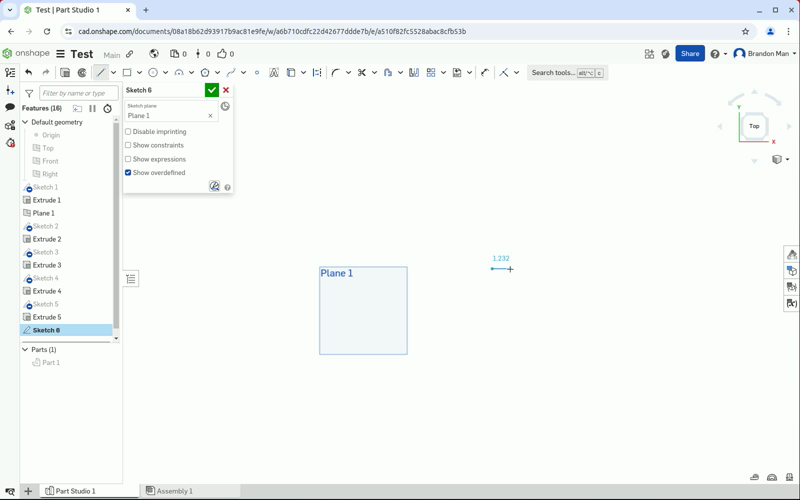
scroll(6)
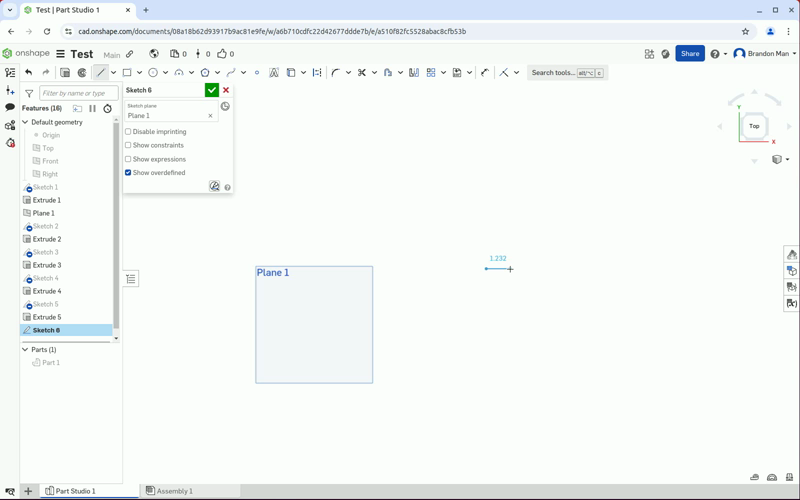
scroll(6)
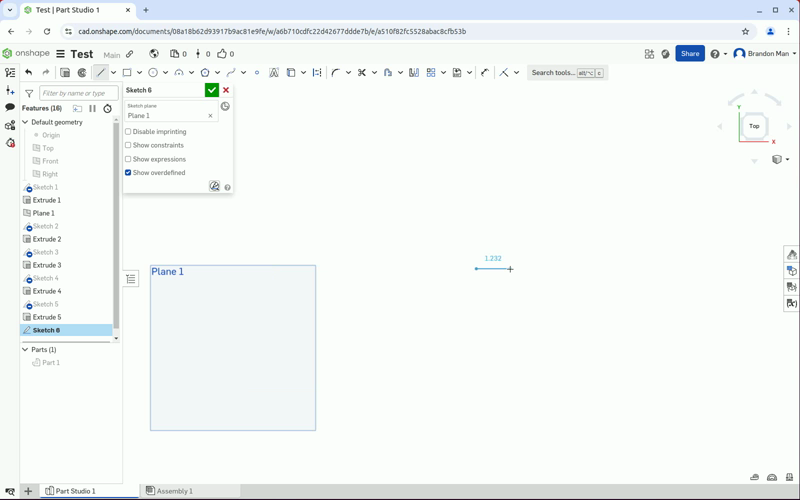
scroll(6)
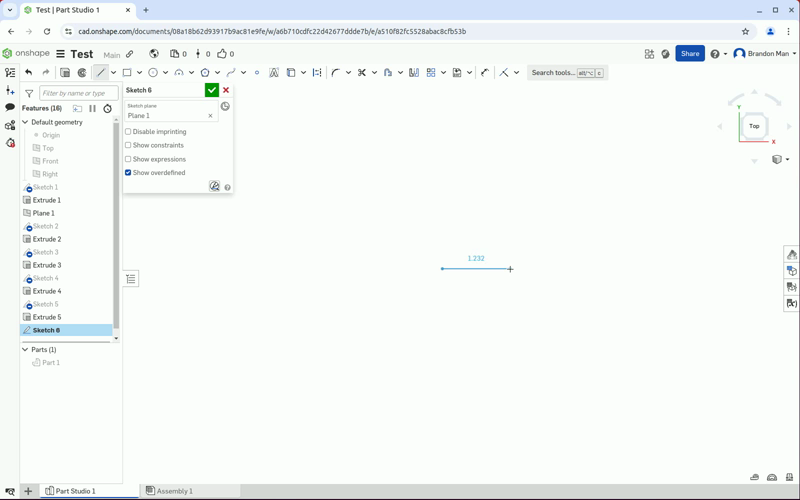
click(510, 268)
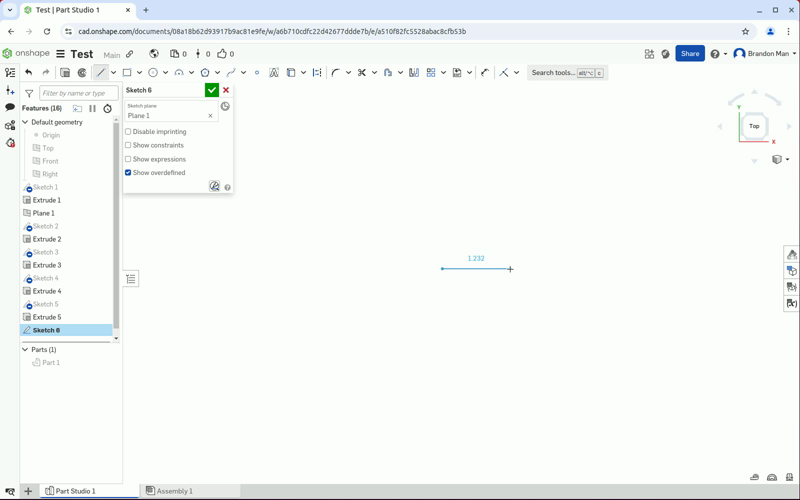
scroll(-6)
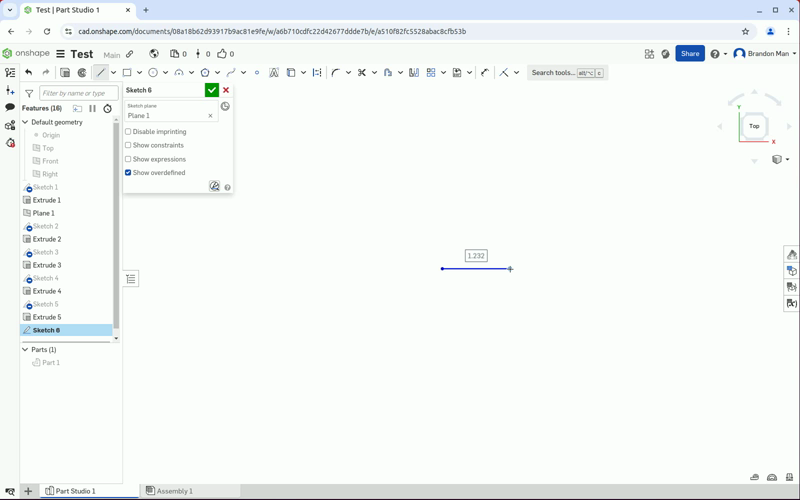
scroll(-6)
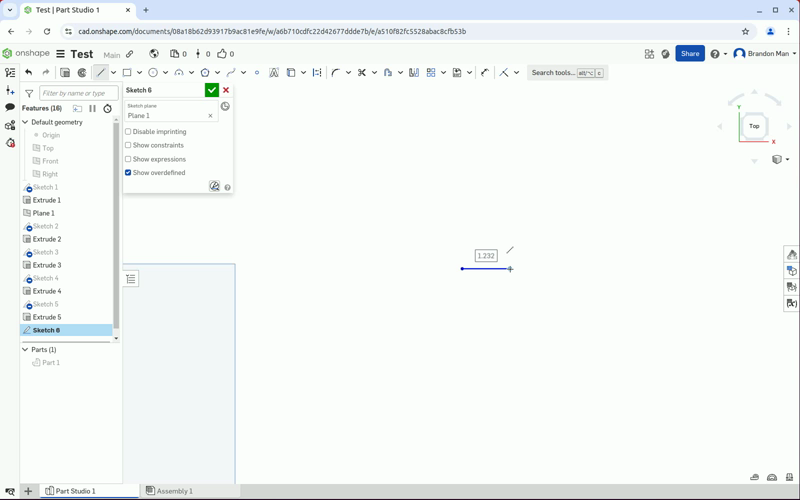
scroll(-6)
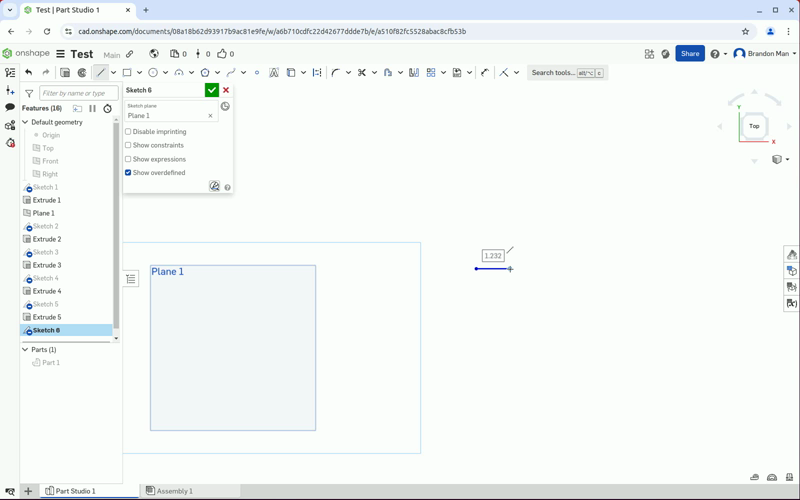
scroll(-6)
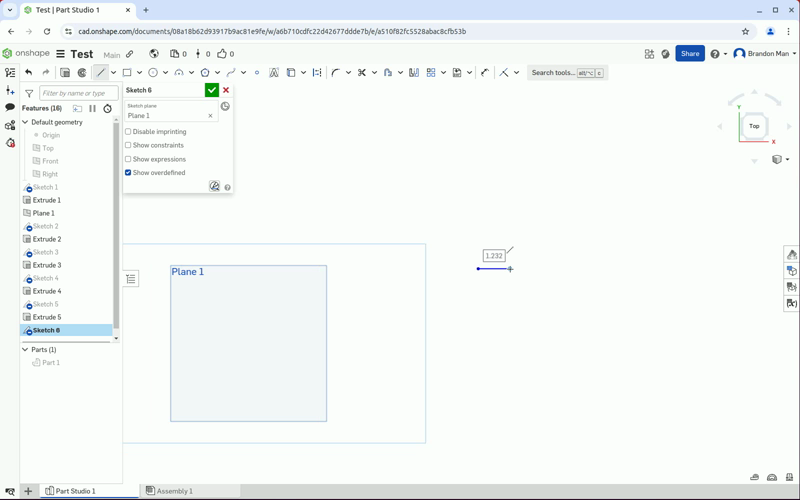
scroll(-6)
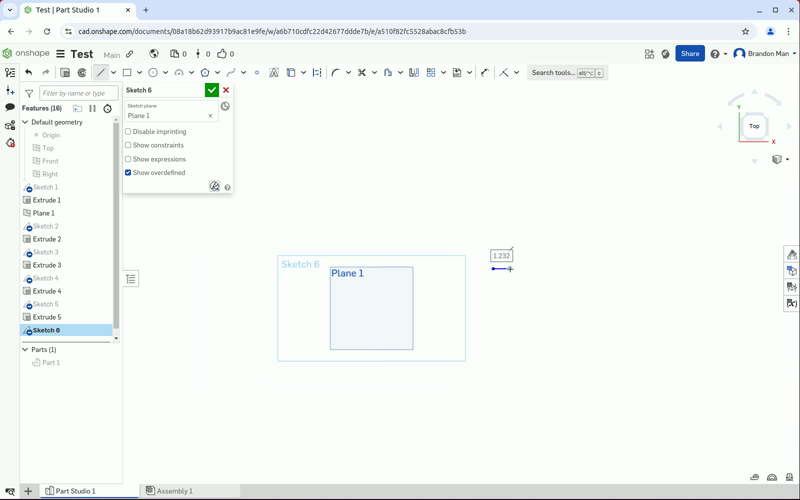
scroll(-6)
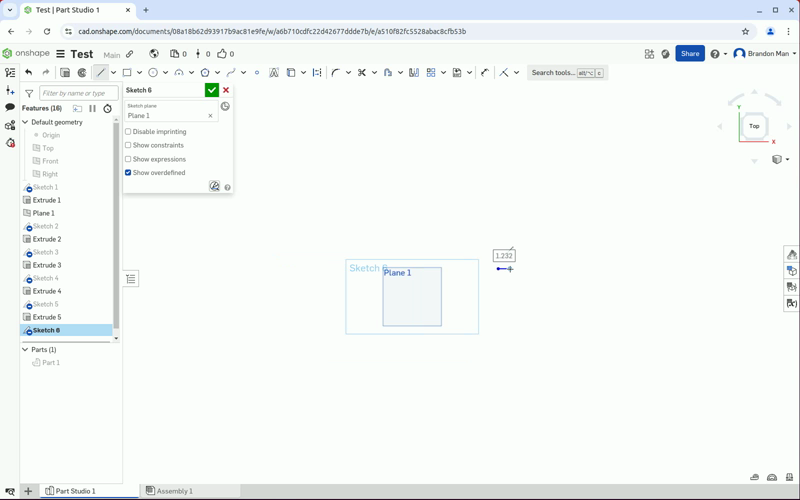
scroll(-6)
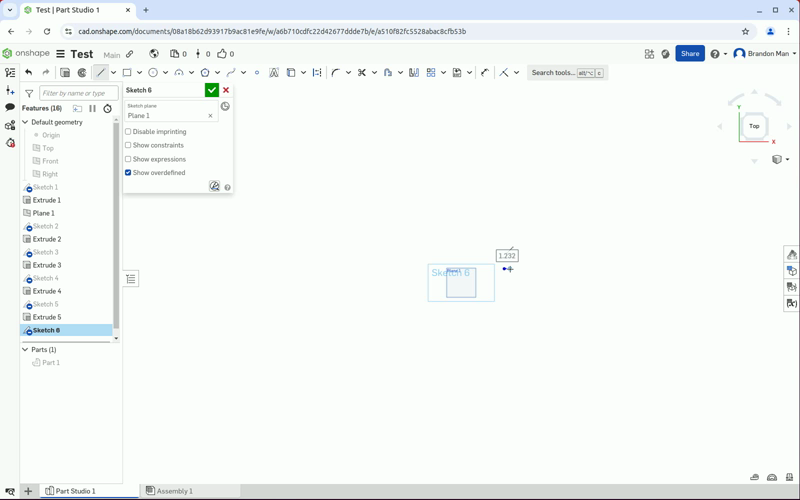
key_up(shift)
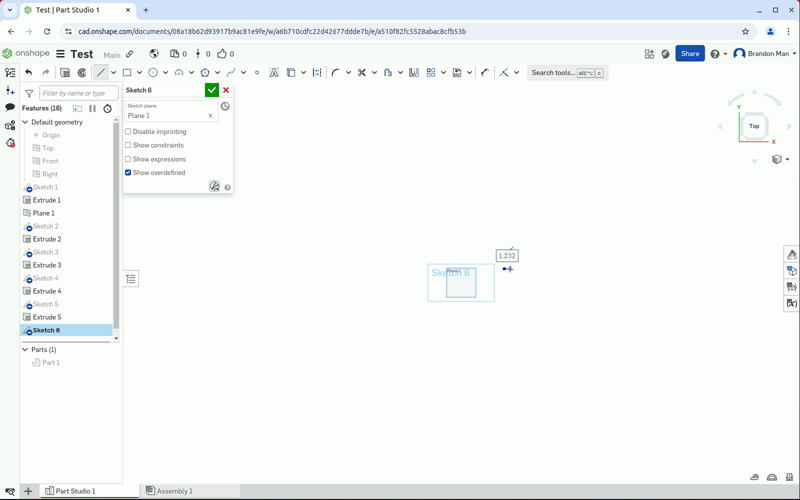
key_down(shift)
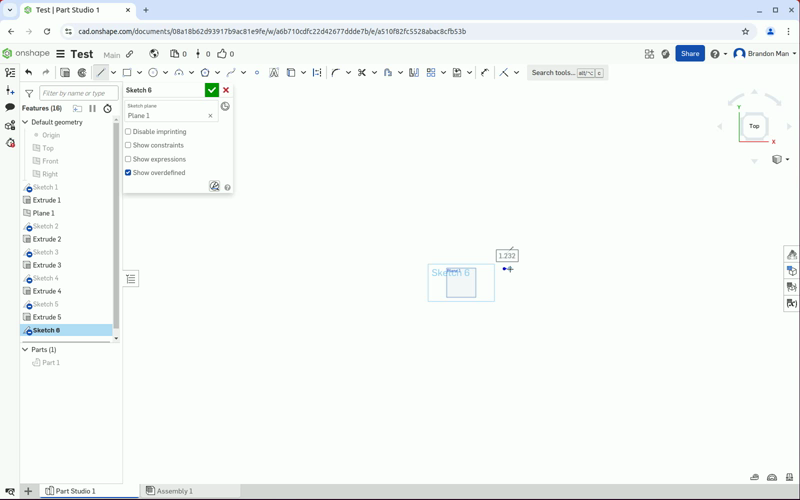
mouse_move(540, 268)
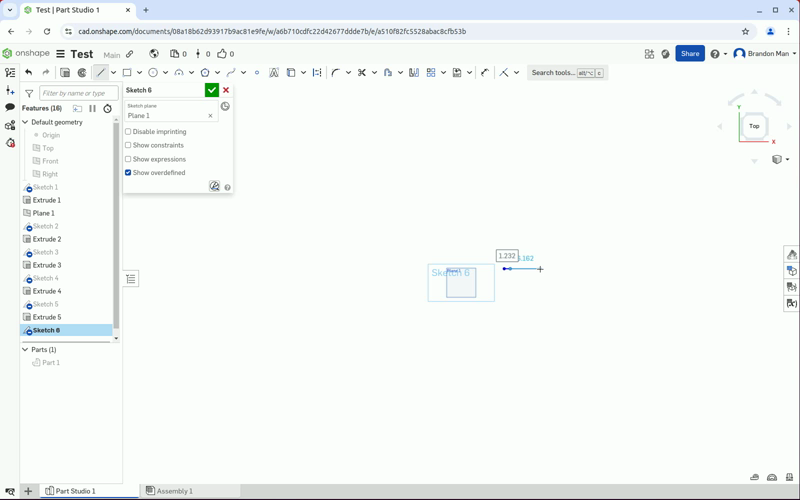
mouse_move(510, 247)
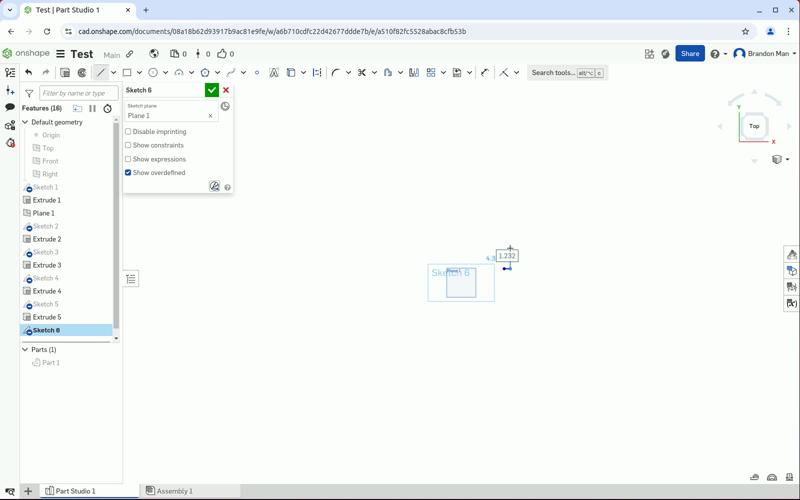
click(510, 247)
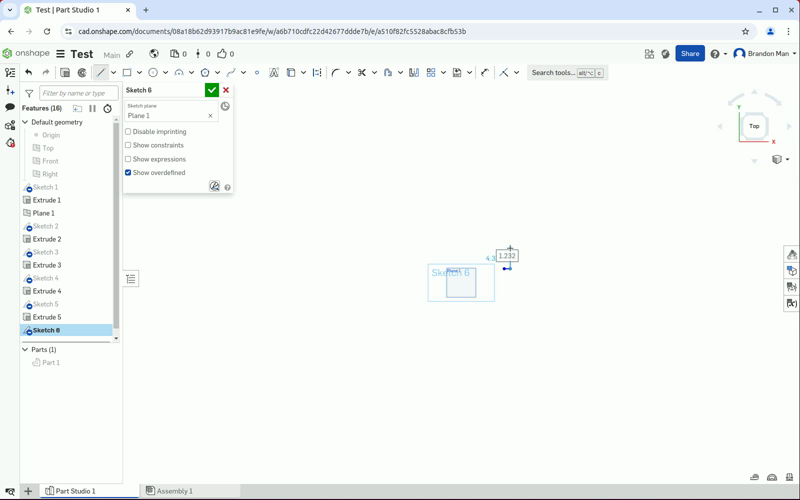
key_up(shift)
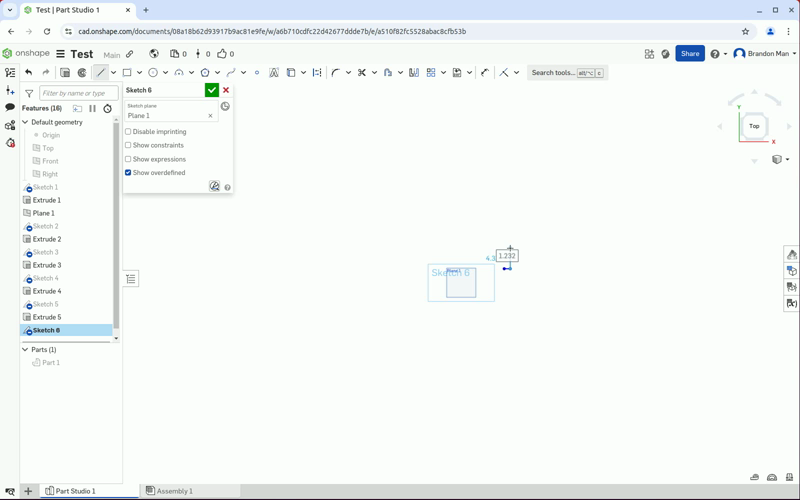
key_down(shift)
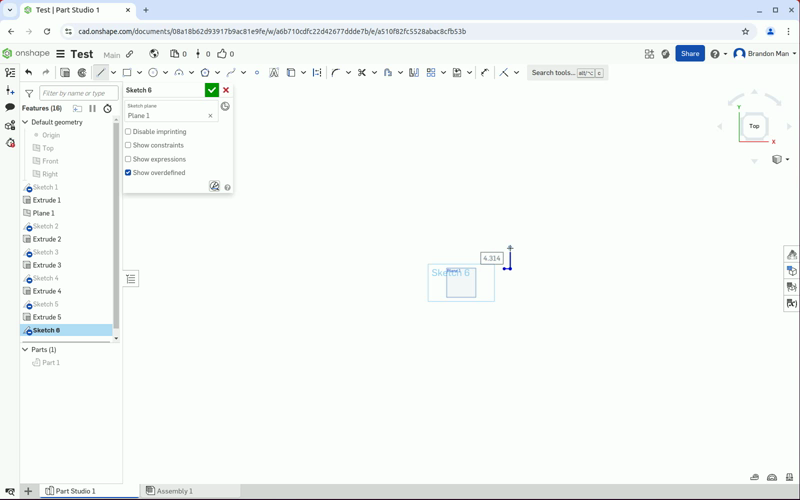
mouse_move(540, 247)
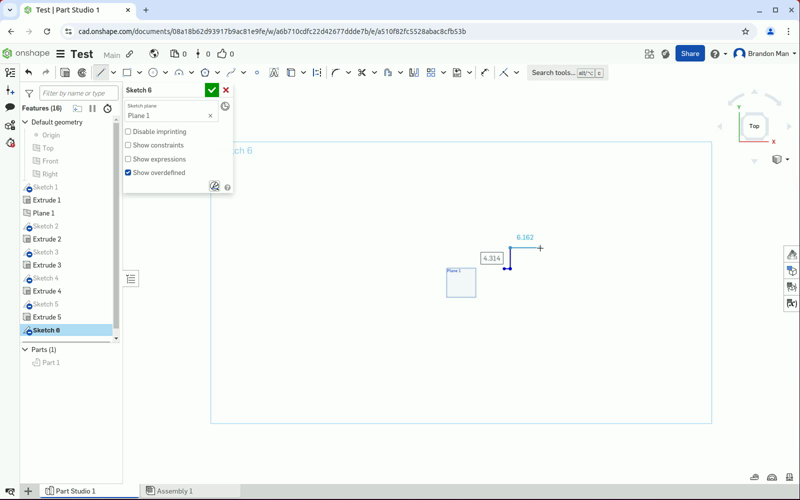
mouse_move(504, 247)
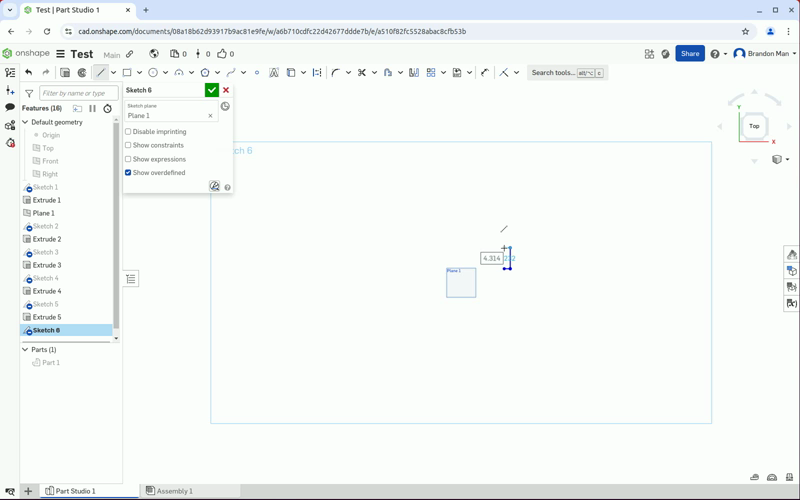
scroll(6)
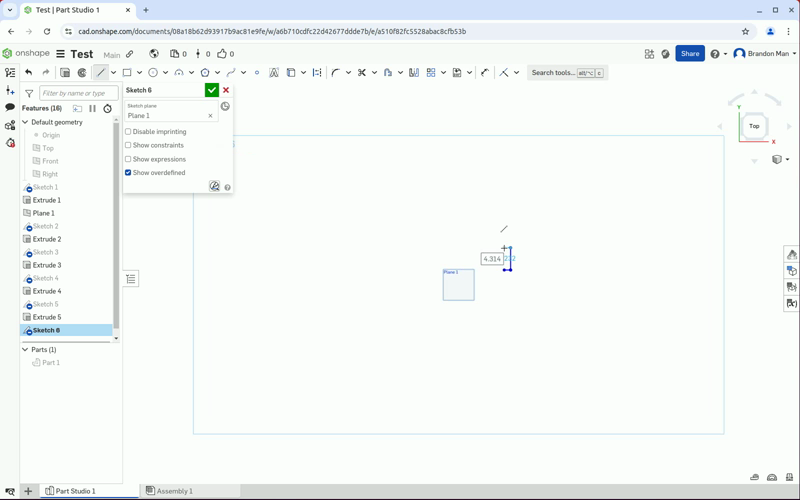
scroll(6)
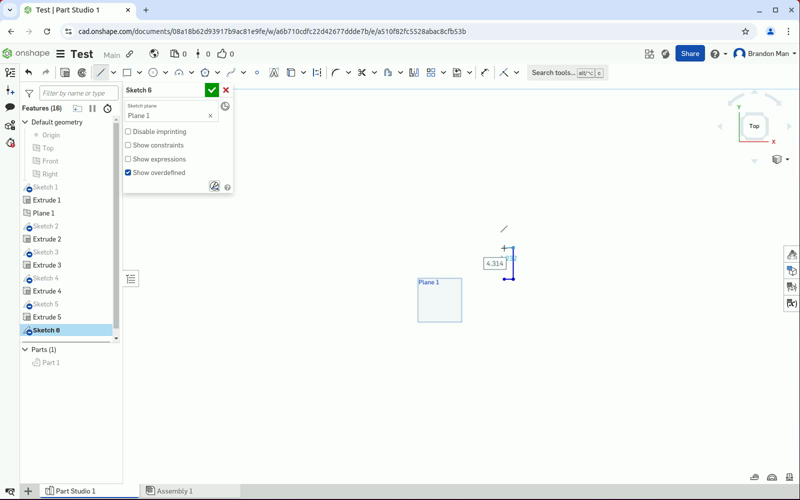
scroll(6)
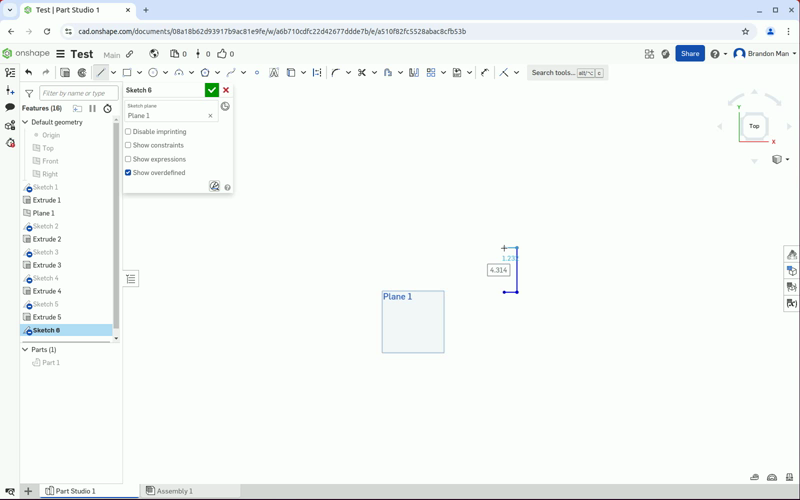
scroll(6)
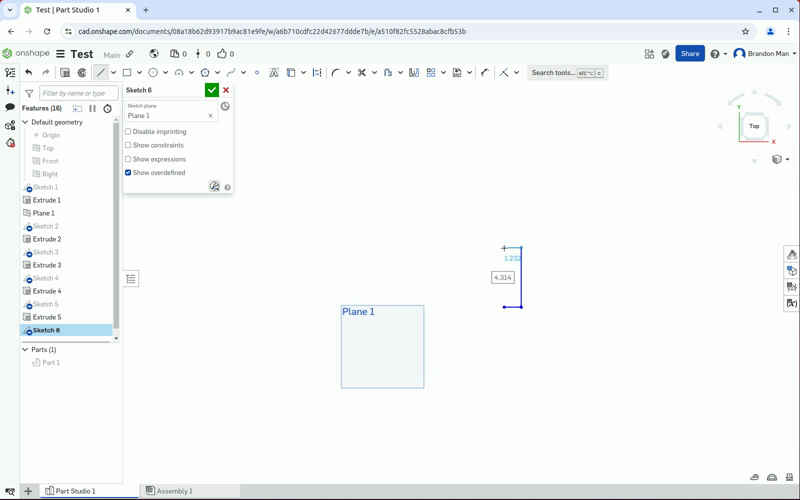
scroll(6)
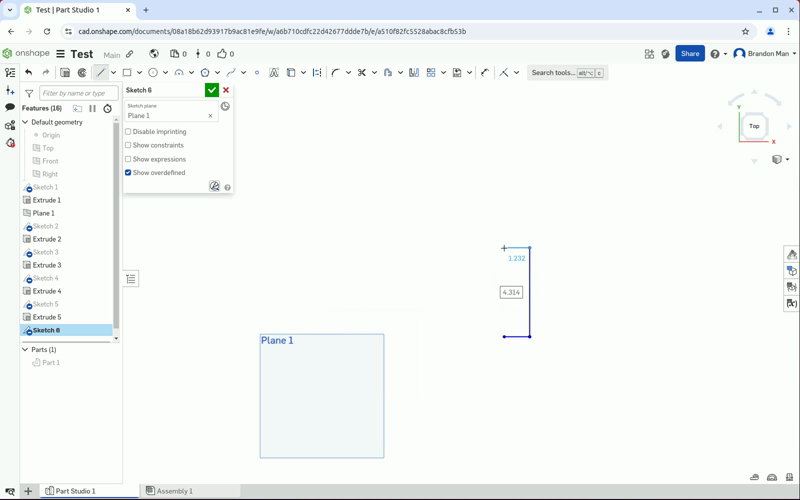
scroll(6)
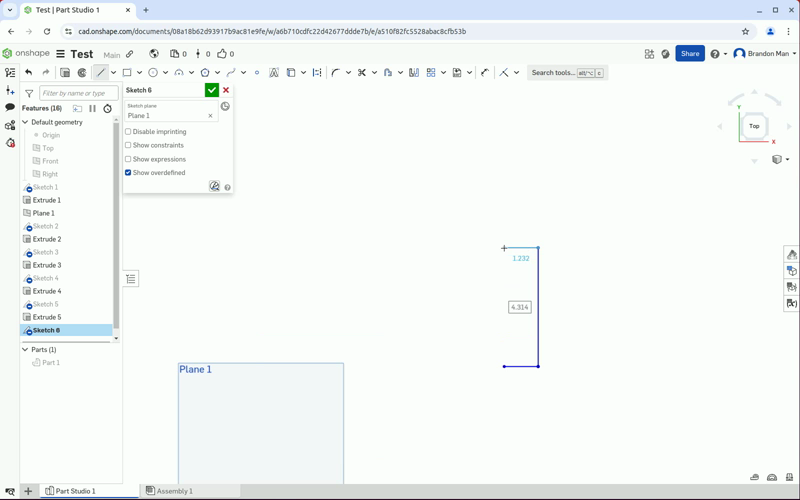
scroll(6)
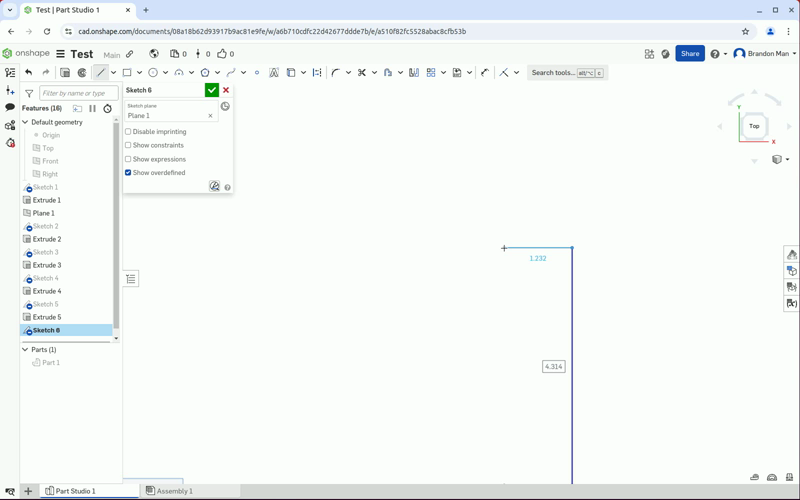
click(504, 247)
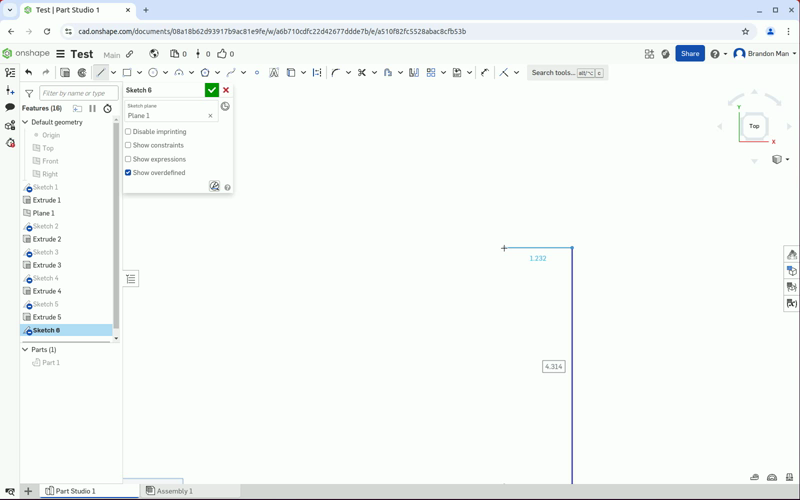
scroll(-6)
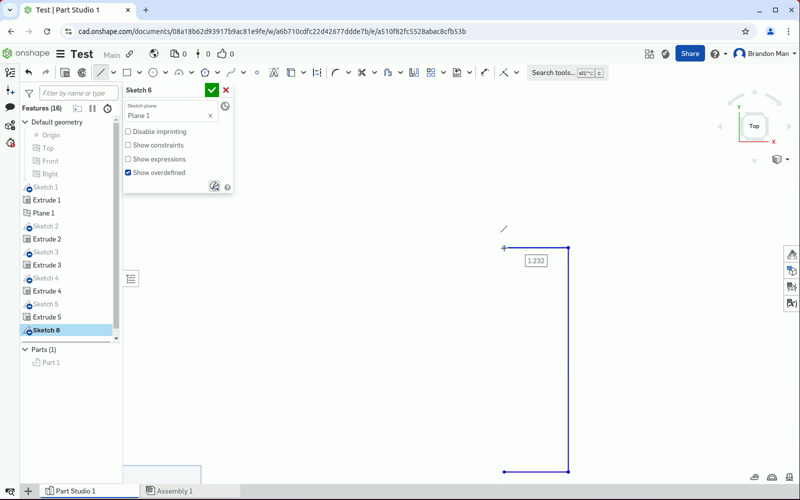
scroll(-6)
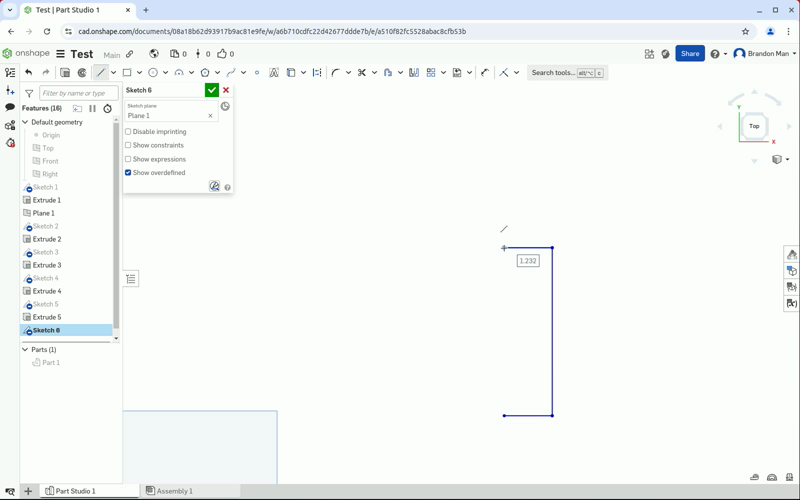
scroll(-6)
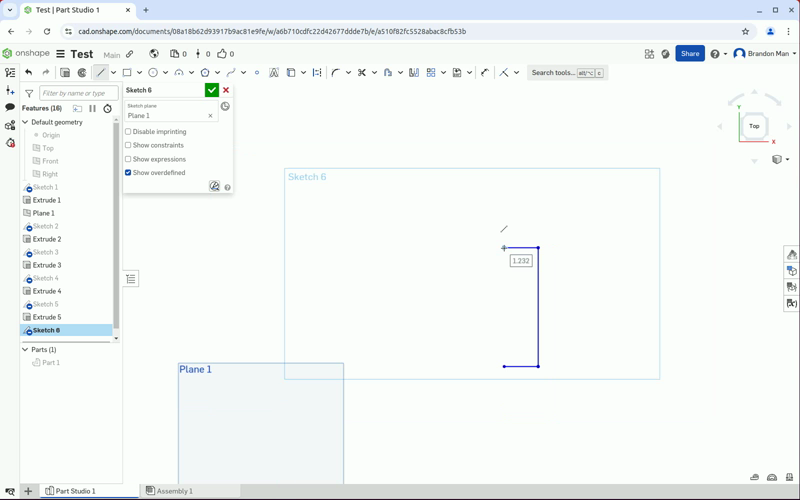
scroll(-6)
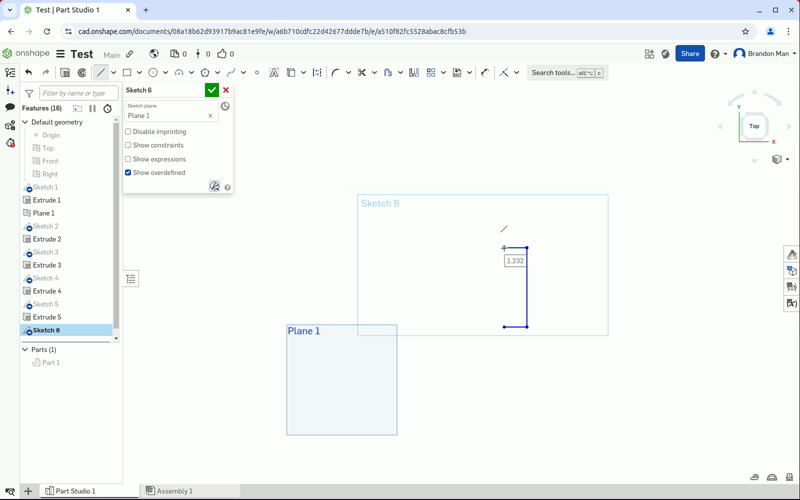
scroll(-6)
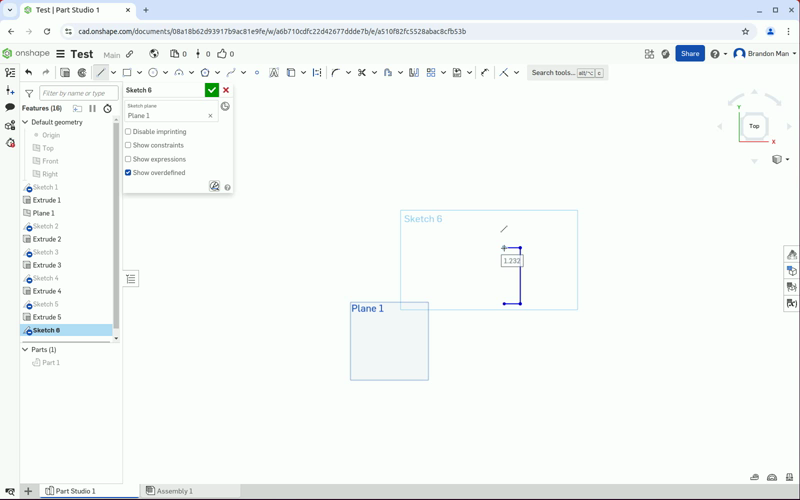
scroll(-6)
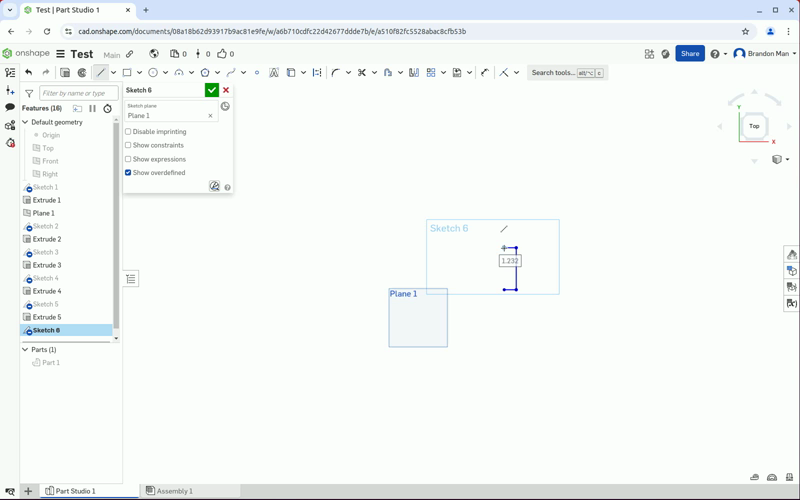
scroll(-6)
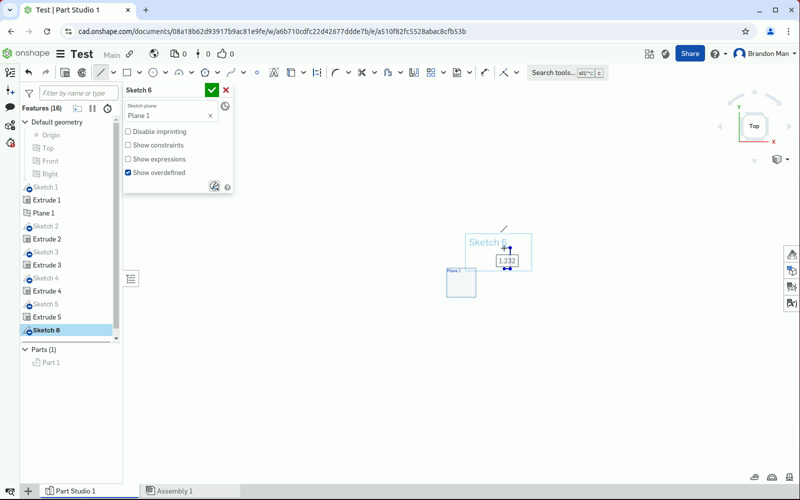
key_up(shift)
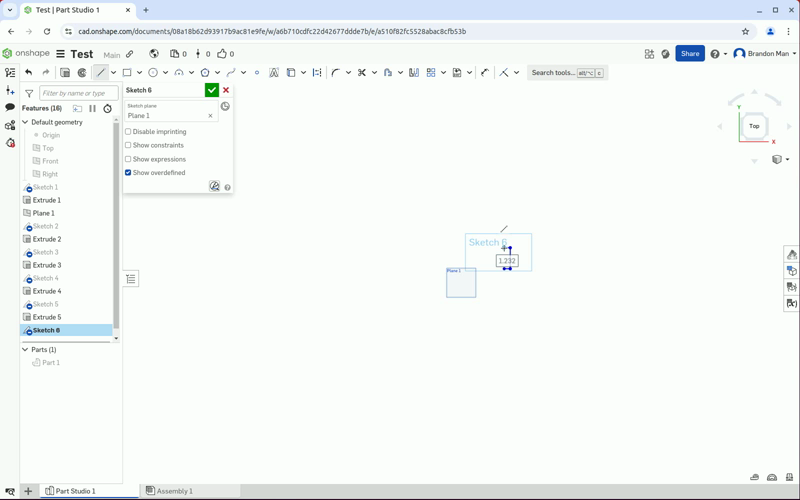
mouse_move(534, 247)
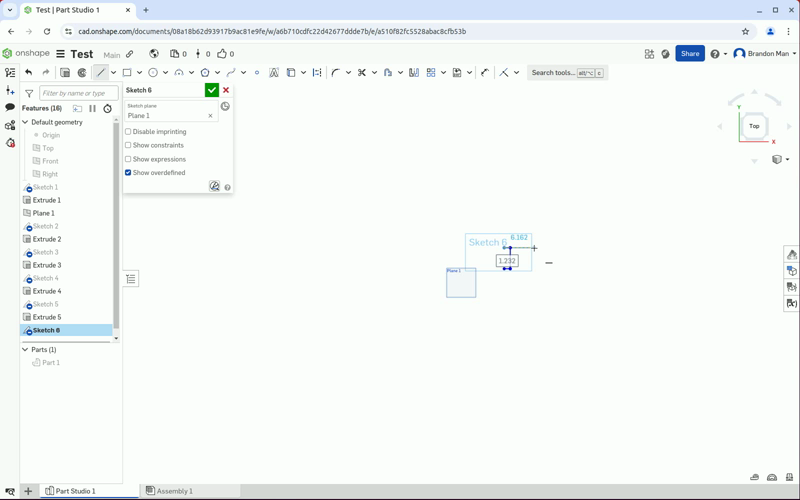
key_down(shift)
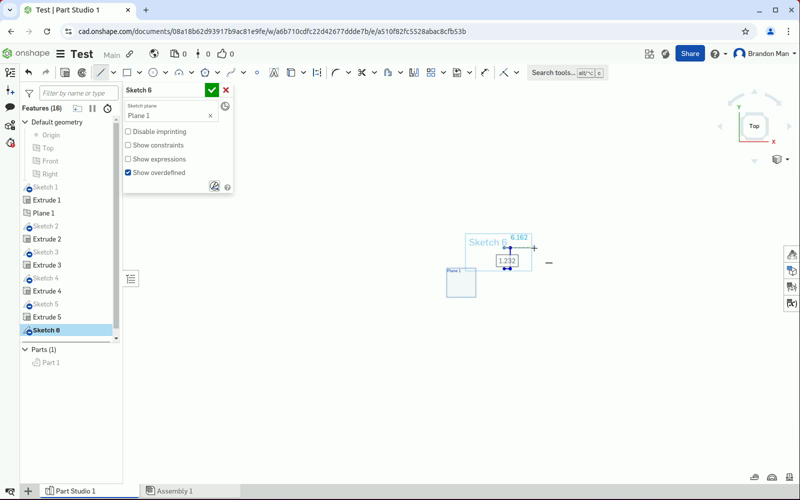
mouse_move(504, 268)
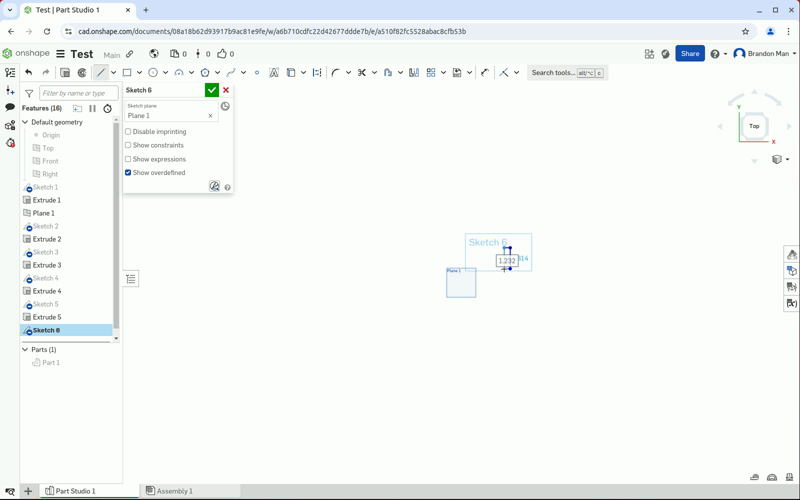
key_up(shift)
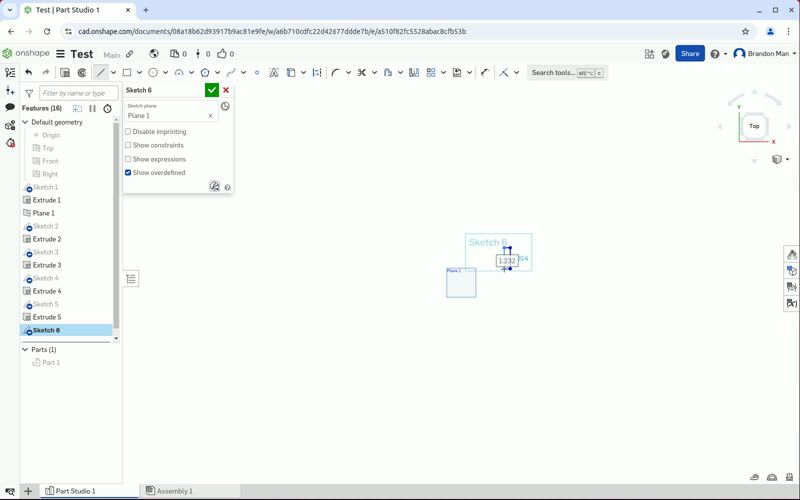
click(504, 268)
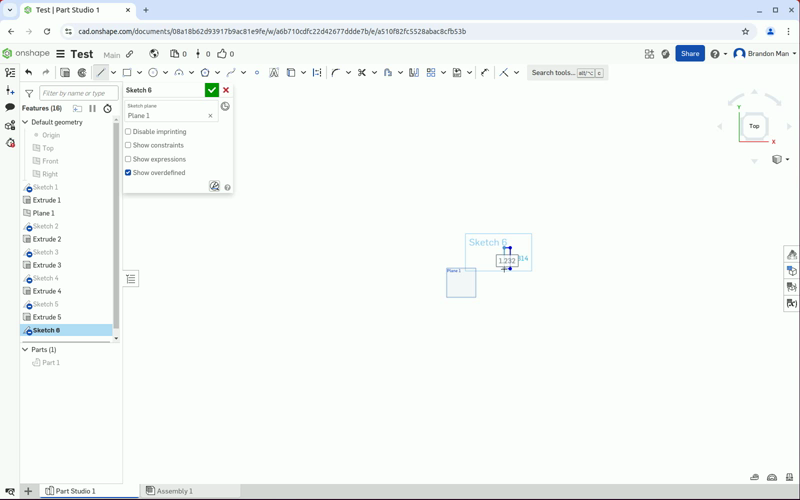
key(esc)
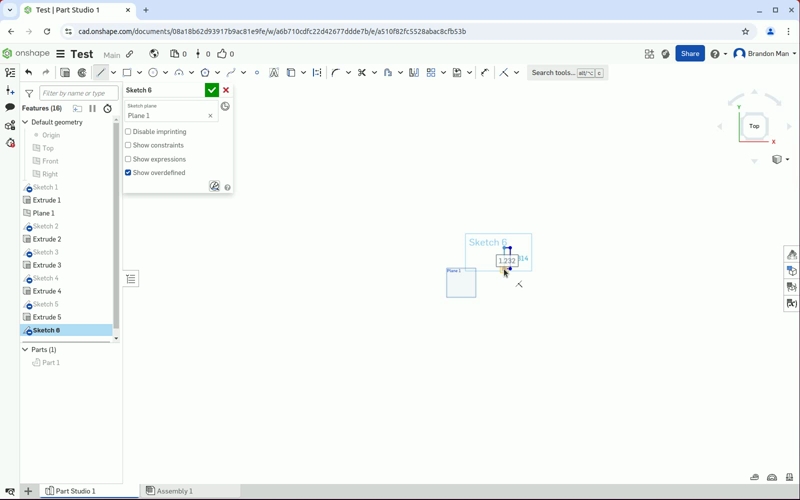
mouse_move(505, 253)
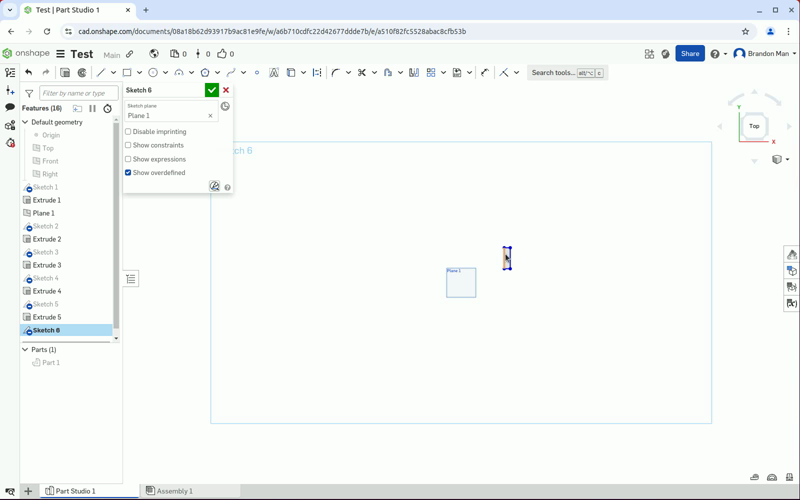
scroll(6)
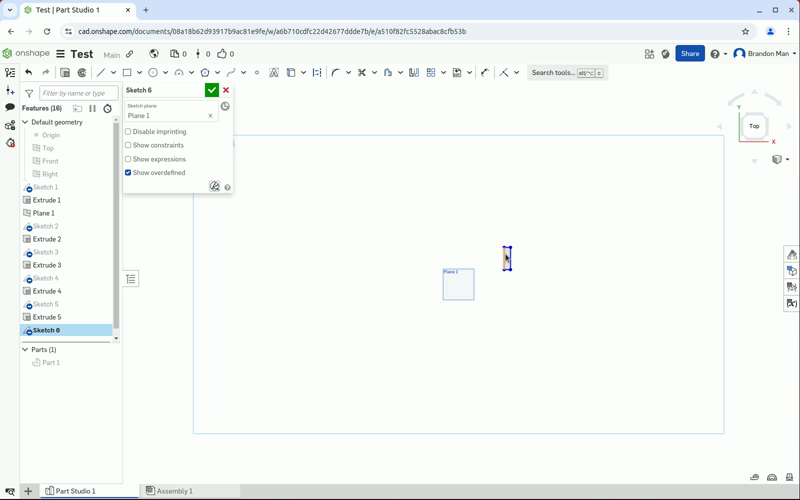
scroll(6)
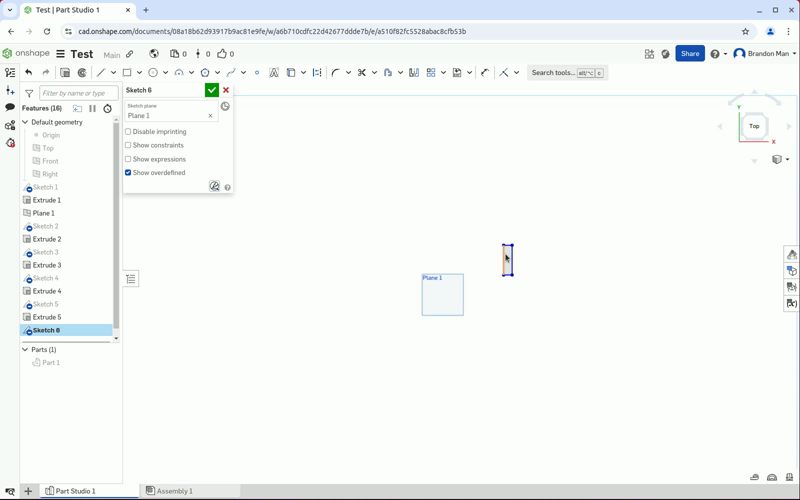
scroll(6)
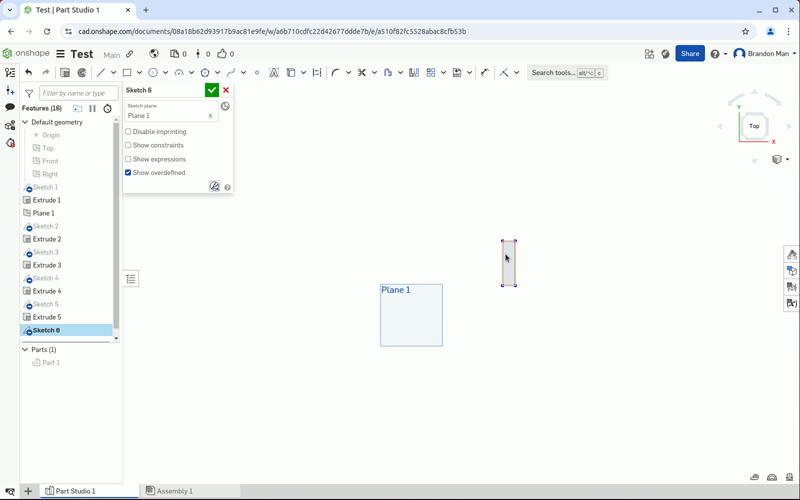
scroll(6)
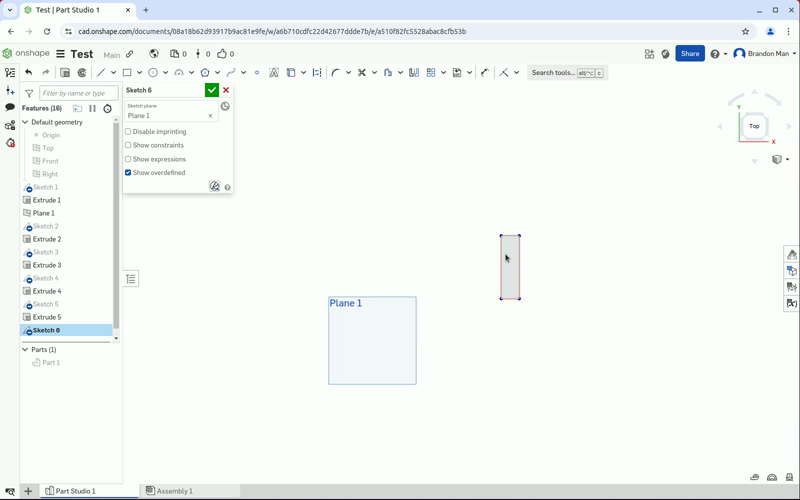
scroll(6)
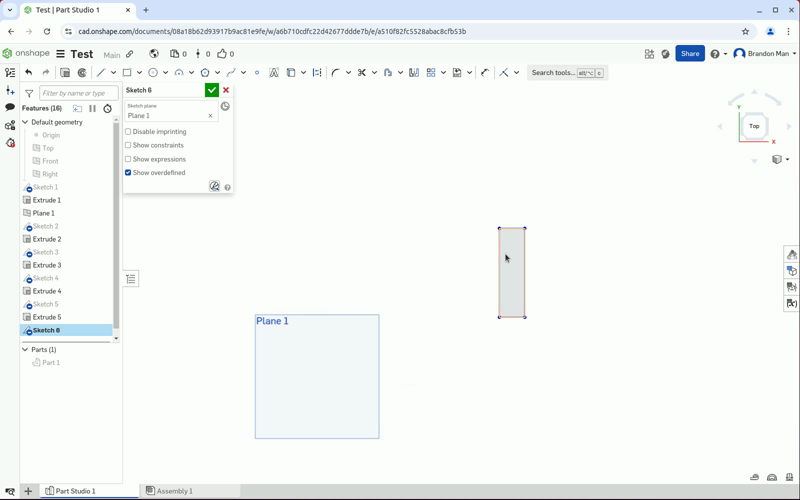
scroll(6)
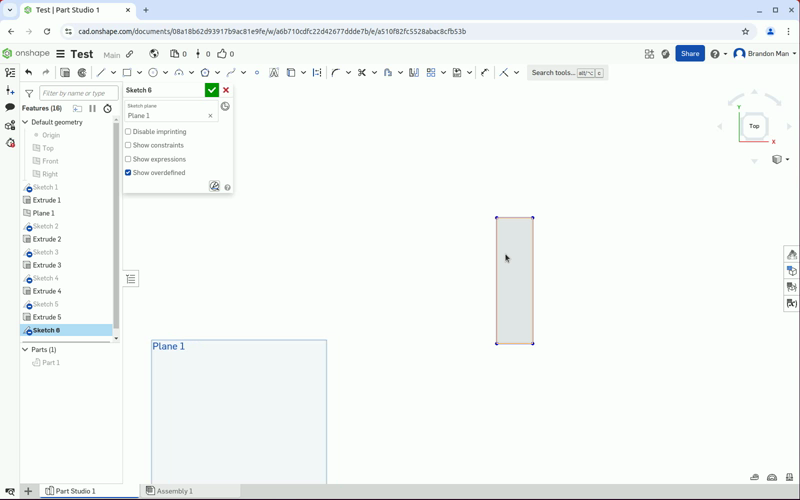
scroll(6)
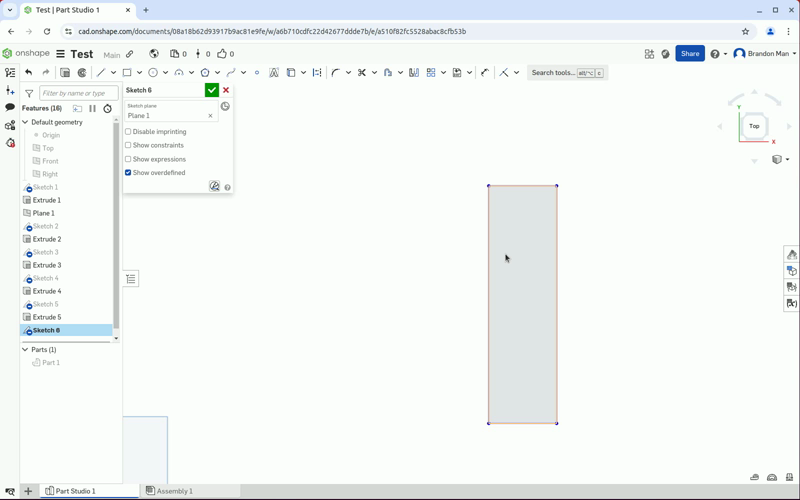
click(505, 253)
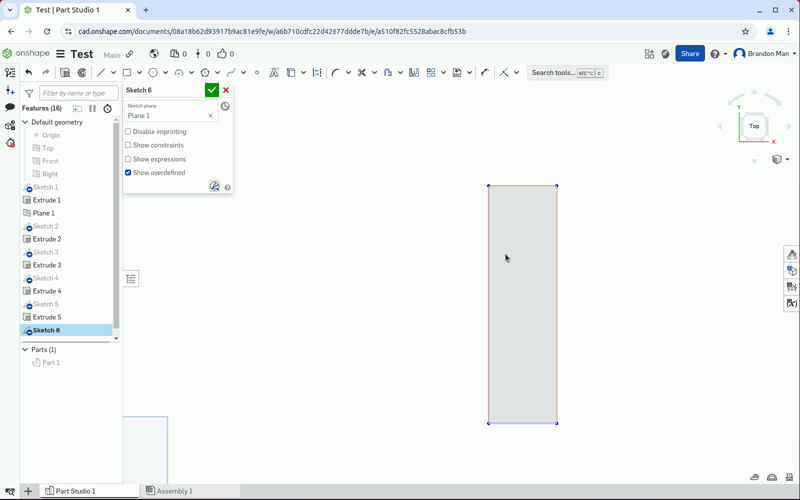
scroll(-6)
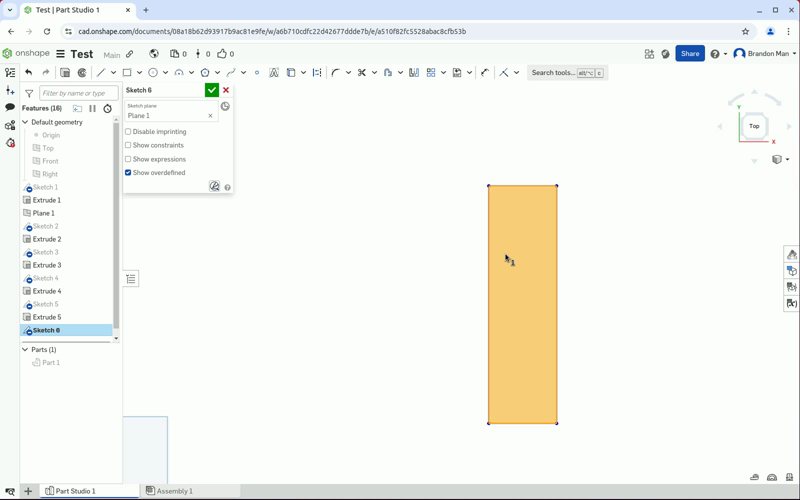
scroll(-6)
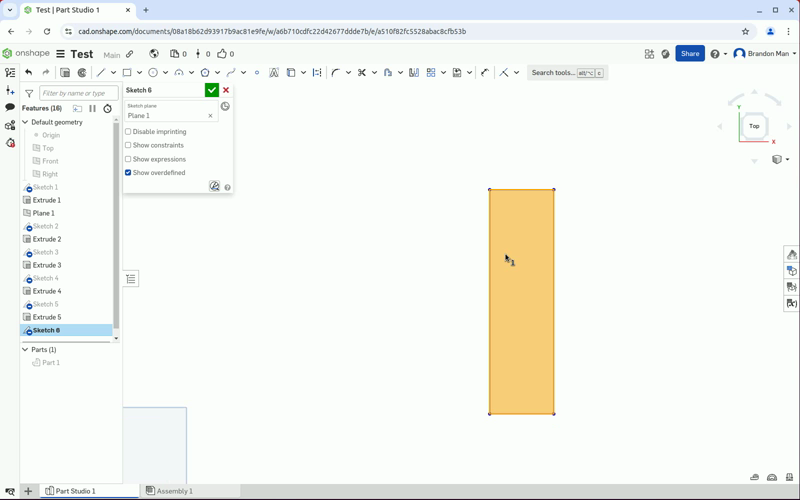
scroll(-6)
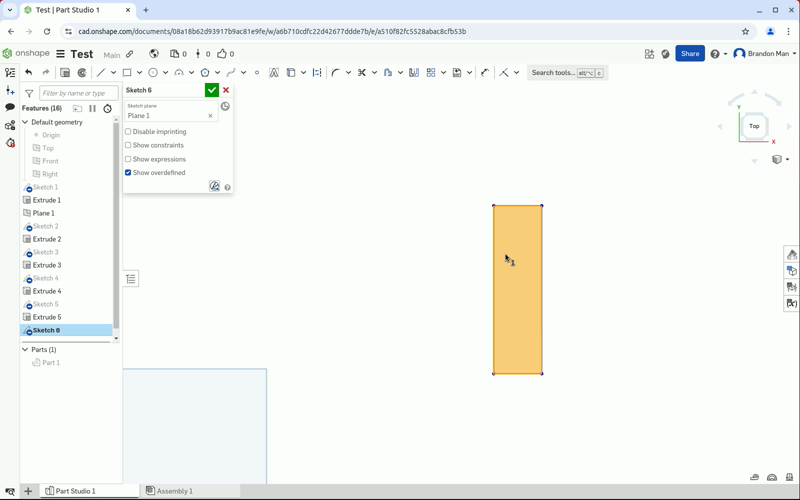
scroll(-6)
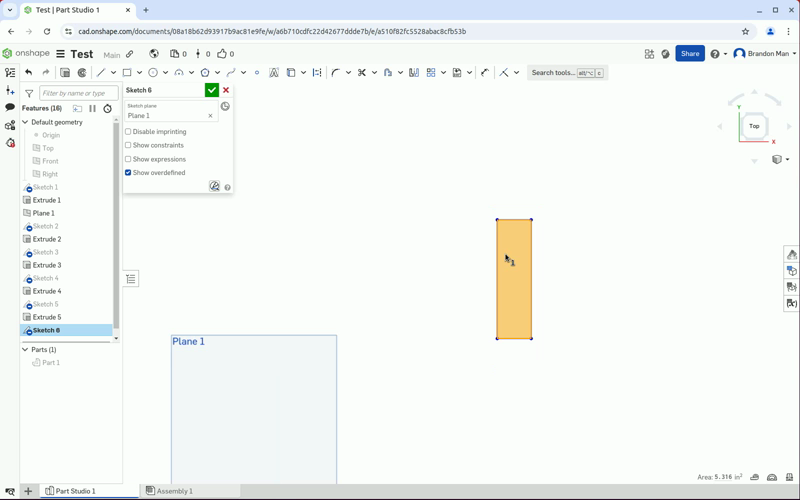
scroll(-6)
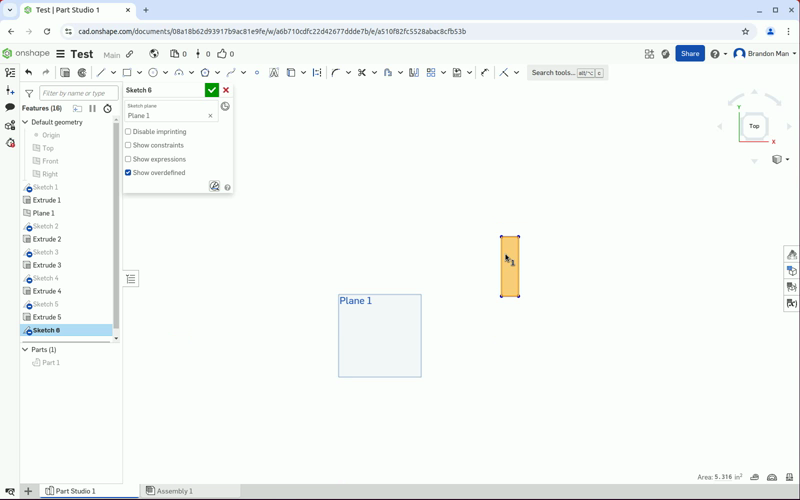
scroll(-6)
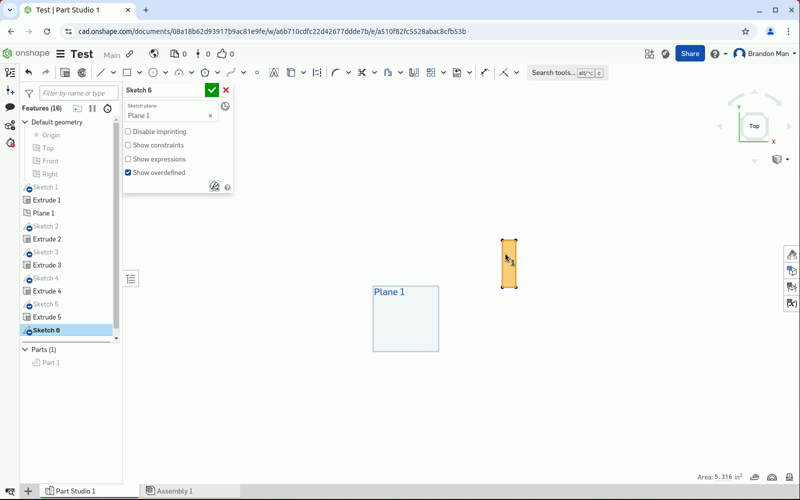
scroll(-6)
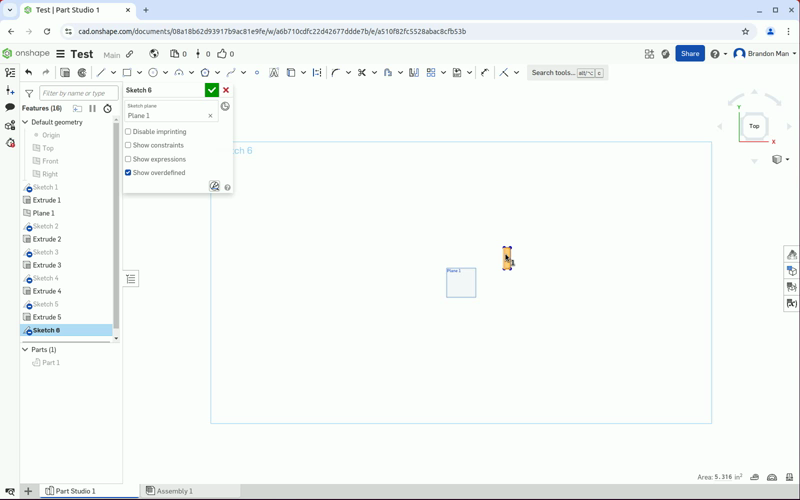
mouse_move(73, 352)
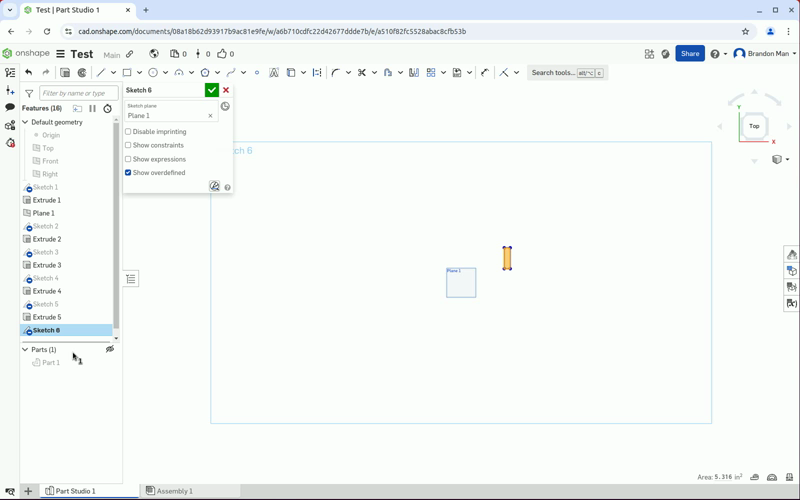
key(shift+y)
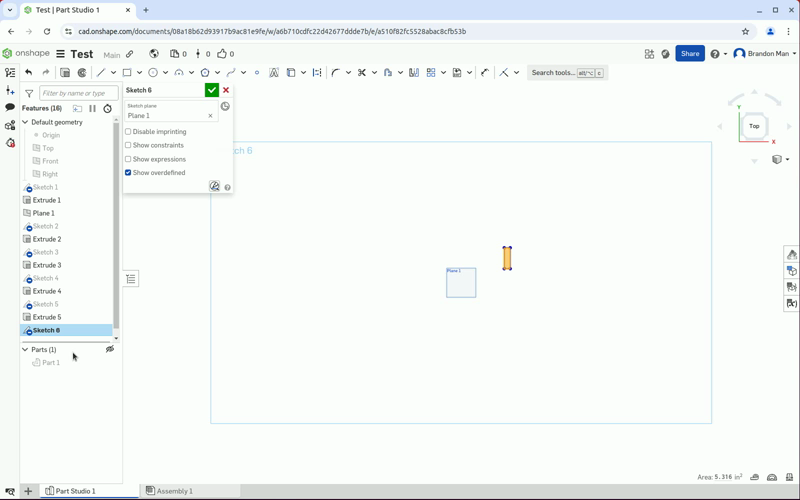
key(shift+e)
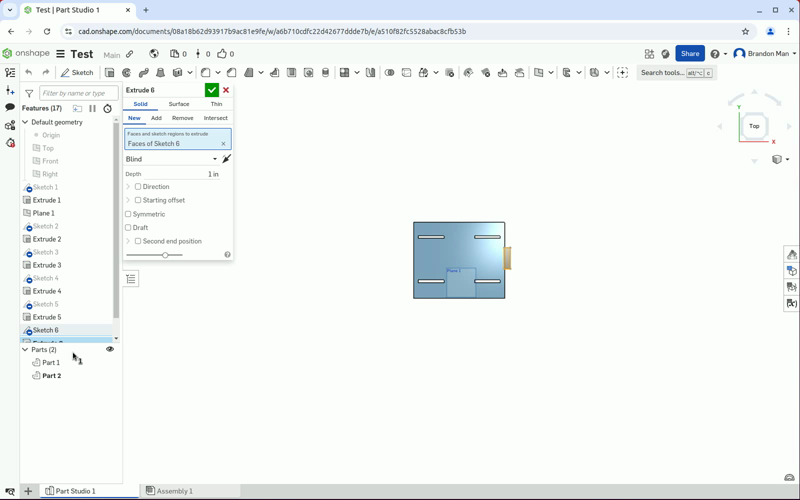
mouse_move(143, 106)
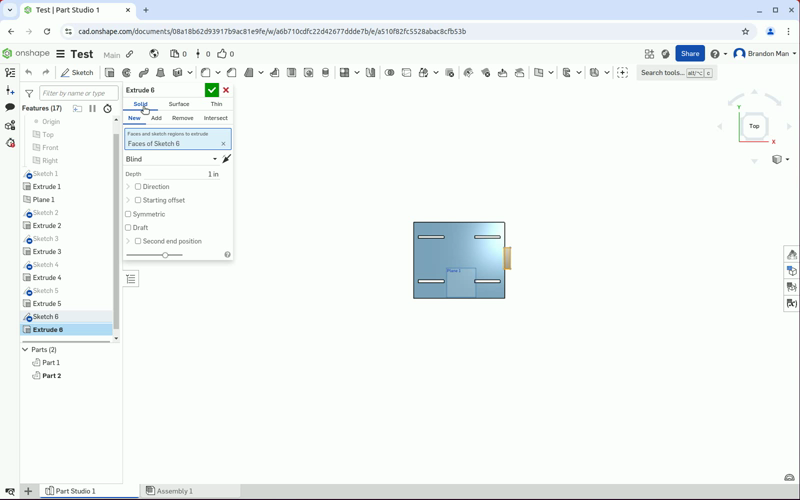
click(143, 106)
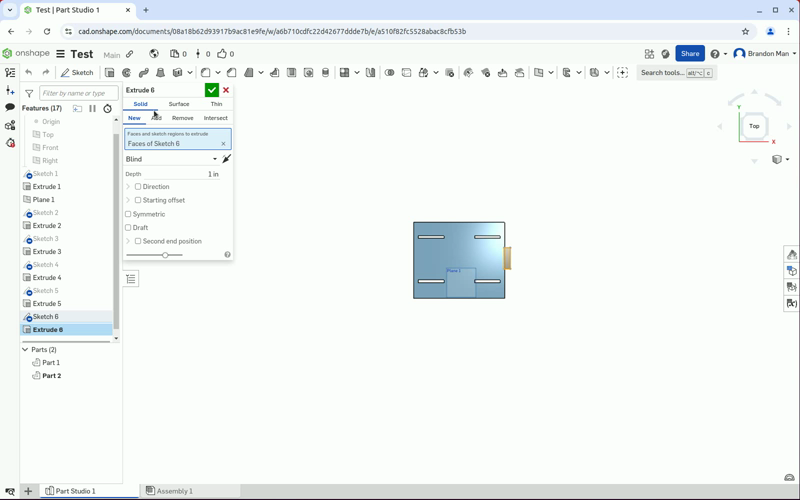
mouse_move(186, 120)
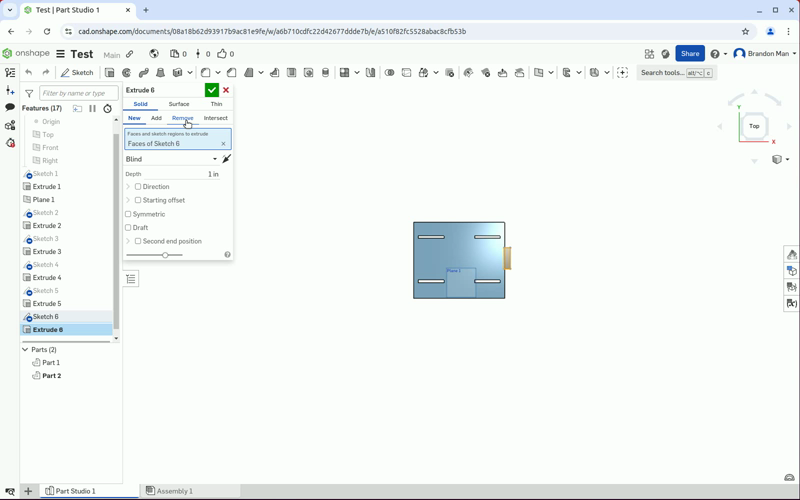
click(186, 120)
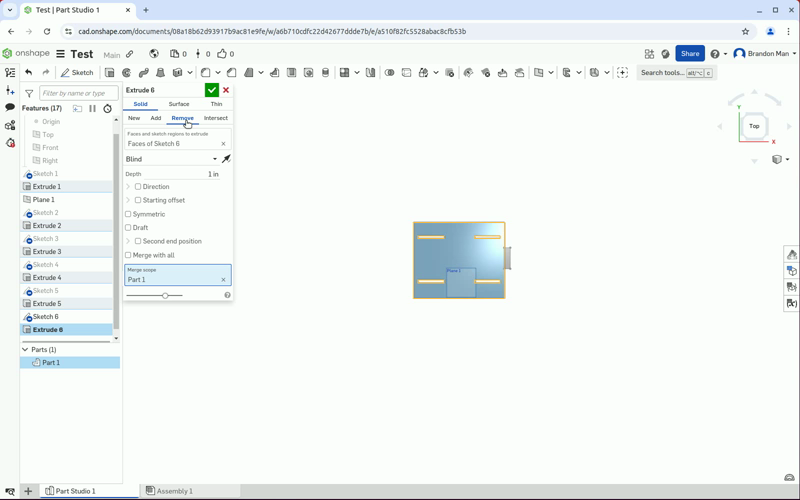
key(tab, 4)
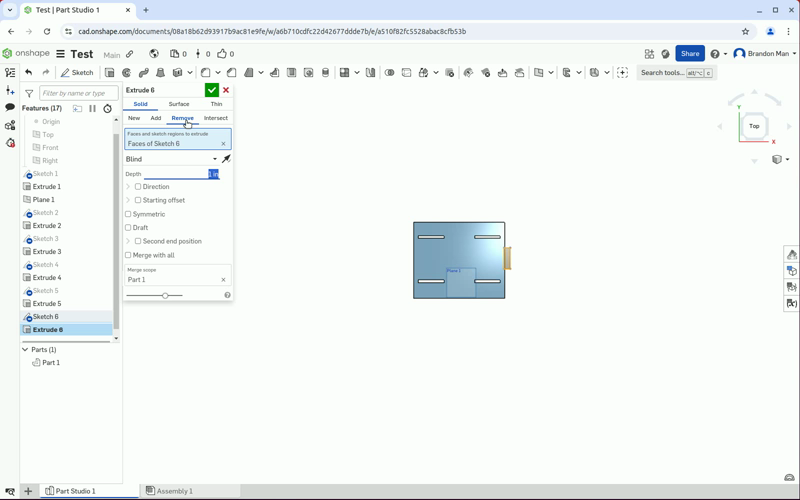
text(10.351)
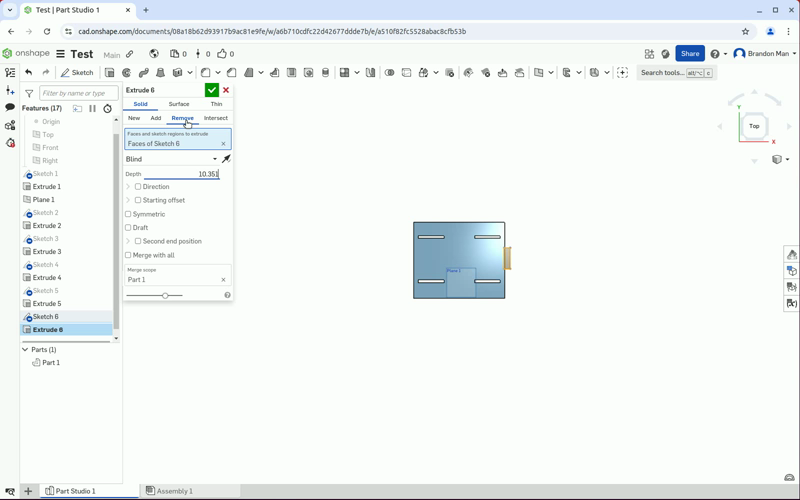
key(tab, 6)
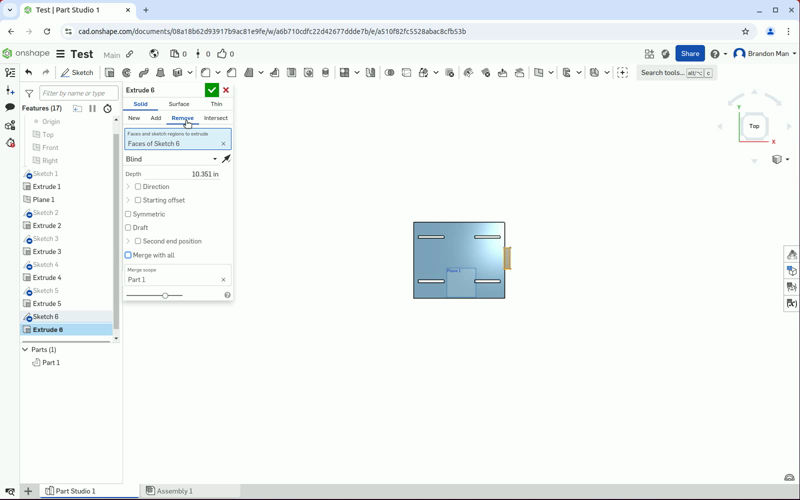
key(space)
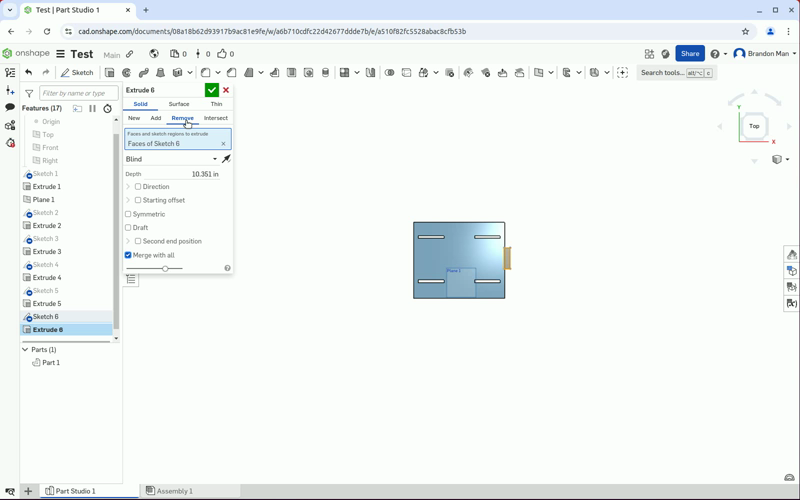
key(enter)
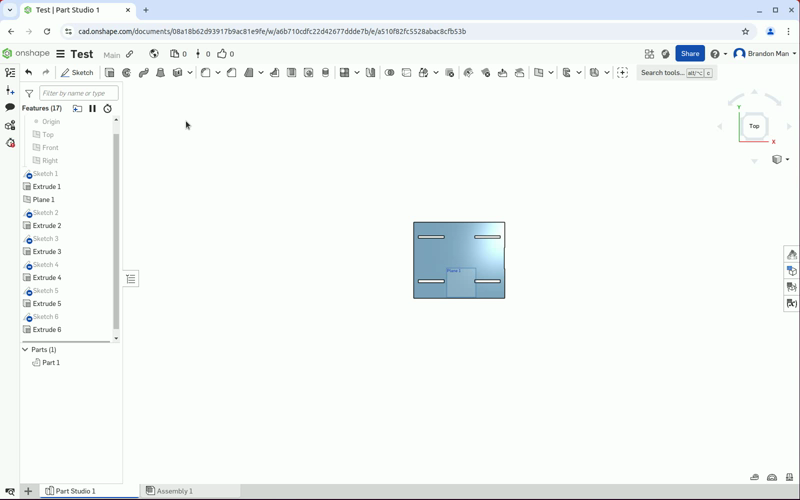
key(shift+h)
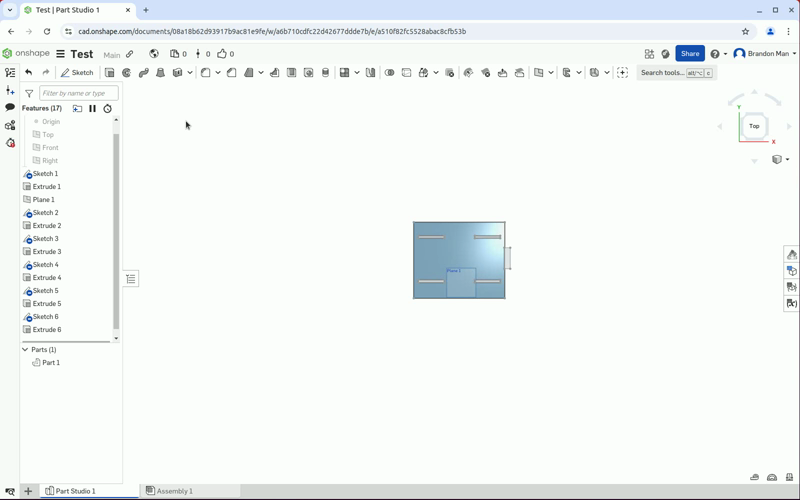
key(shift+h)
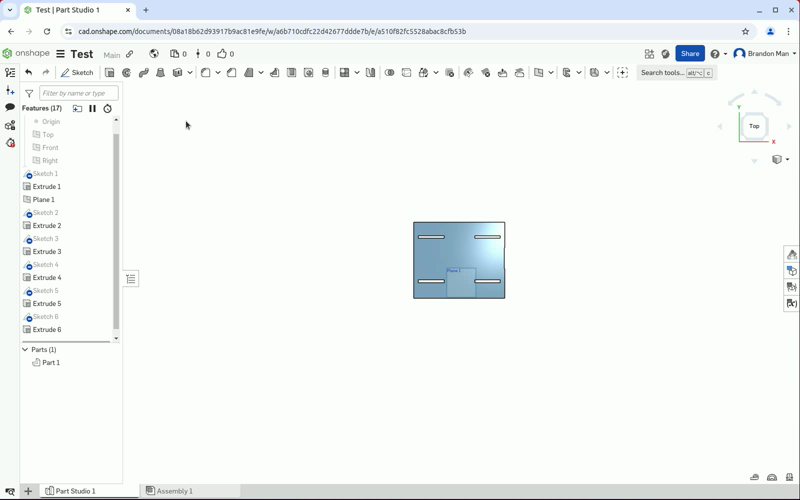
mouse_move(69, 176)
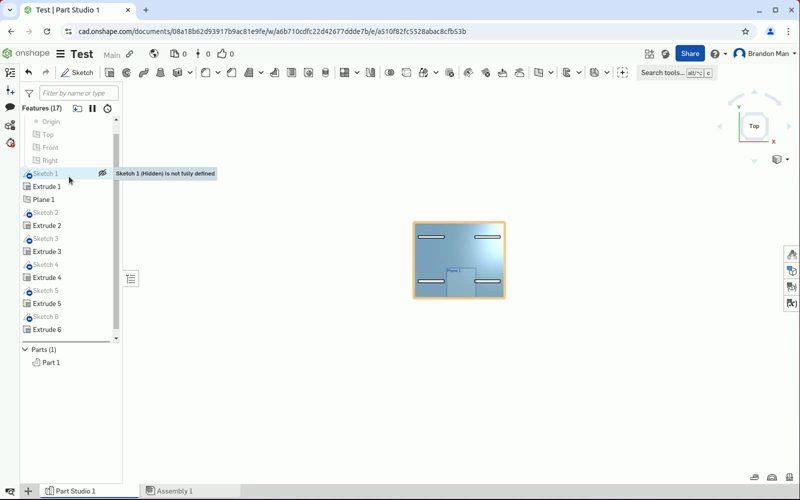
click(69, 176)
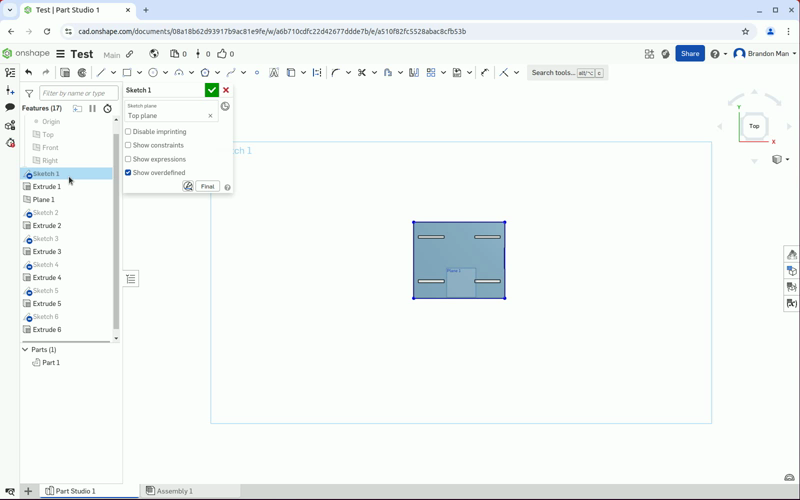
mouse_move(229, 92)
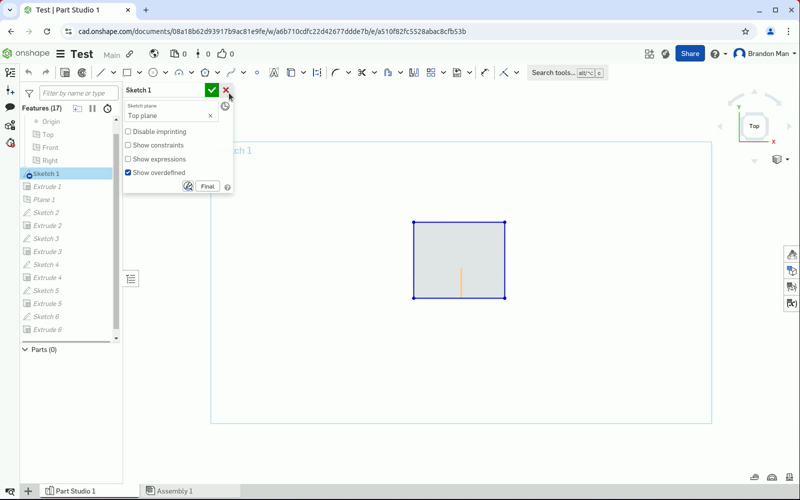
click(229, 92)
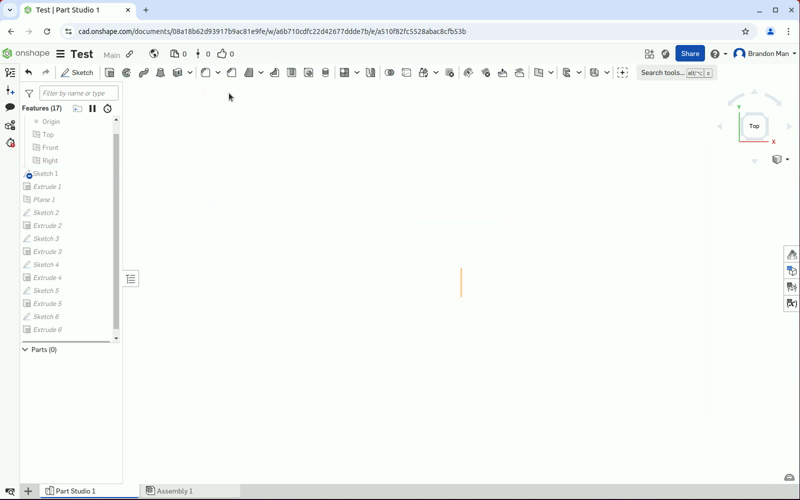
key(shift+s)
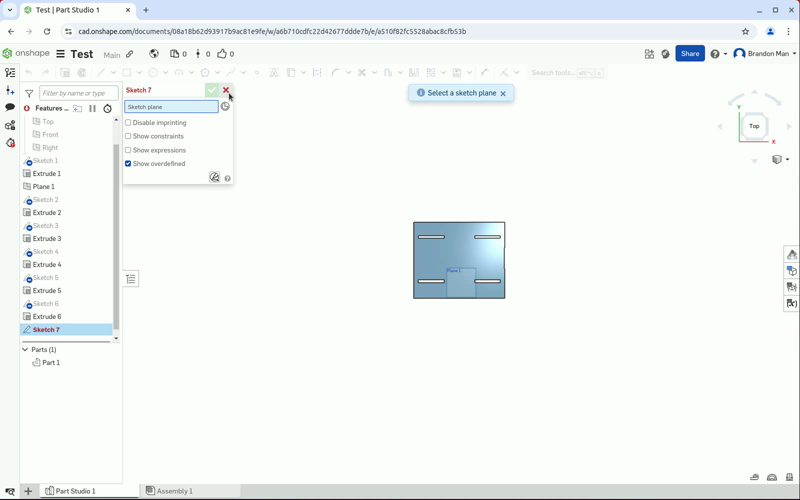
mouse_move(69, 189)
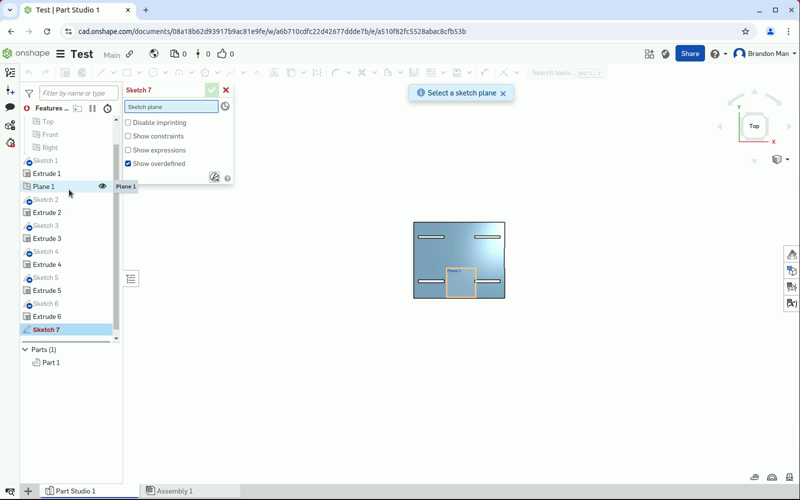
click(69, 189)
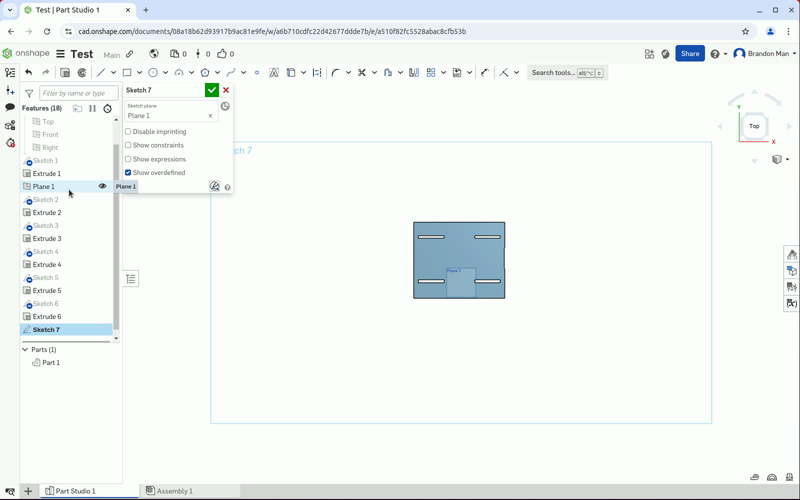
mouse_move(73, 352)
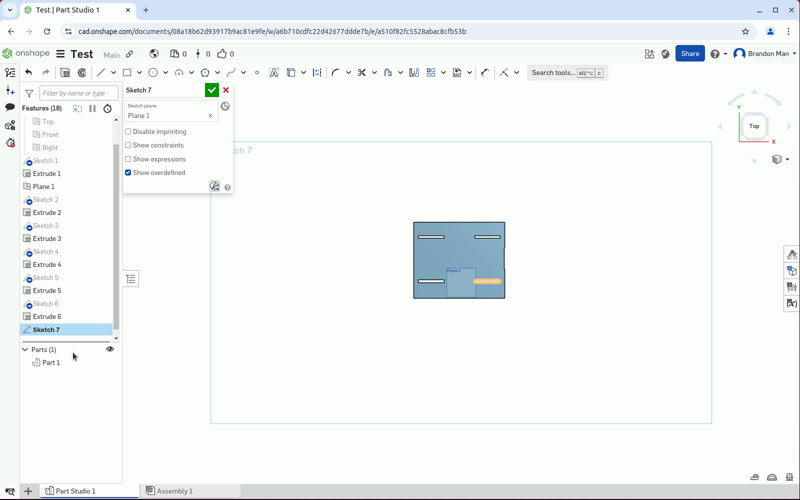
key(y)
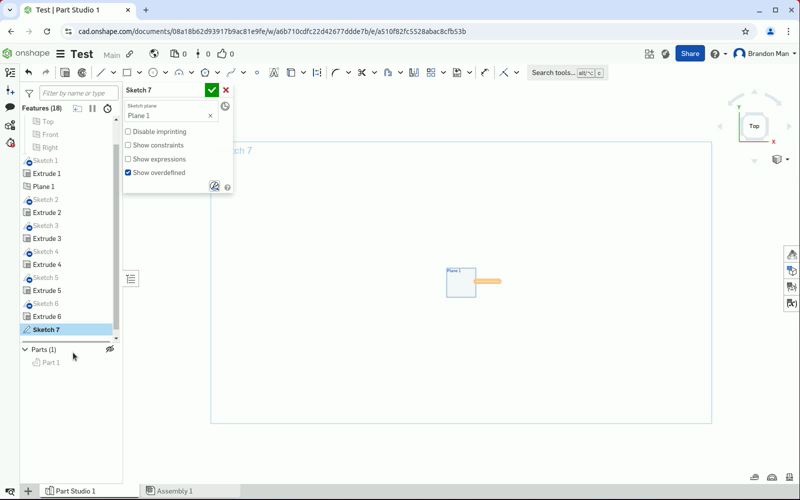
key(l)
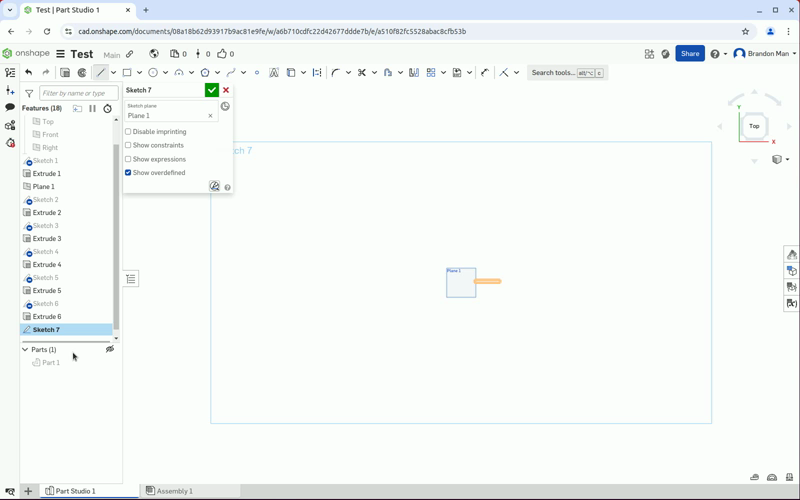
key_down(shift)
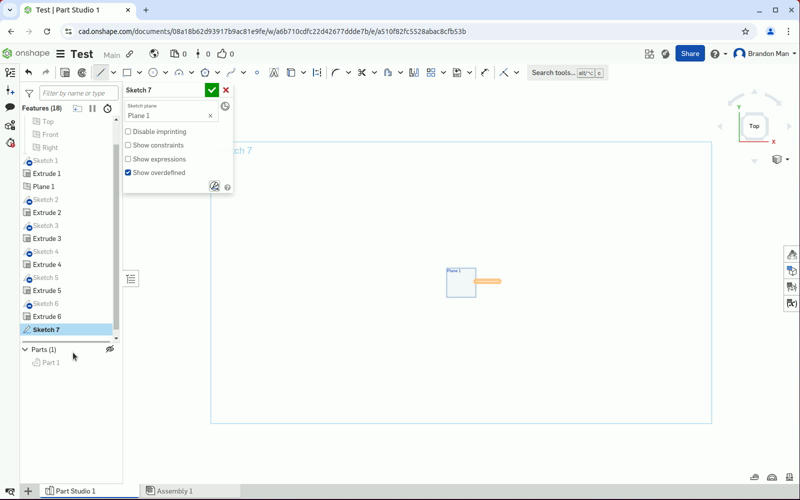
mouse_move(498, 268)
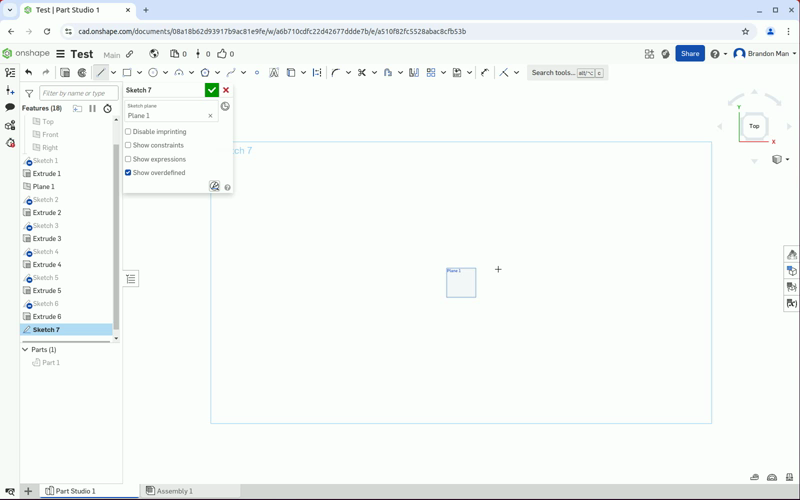
click(498, 268)
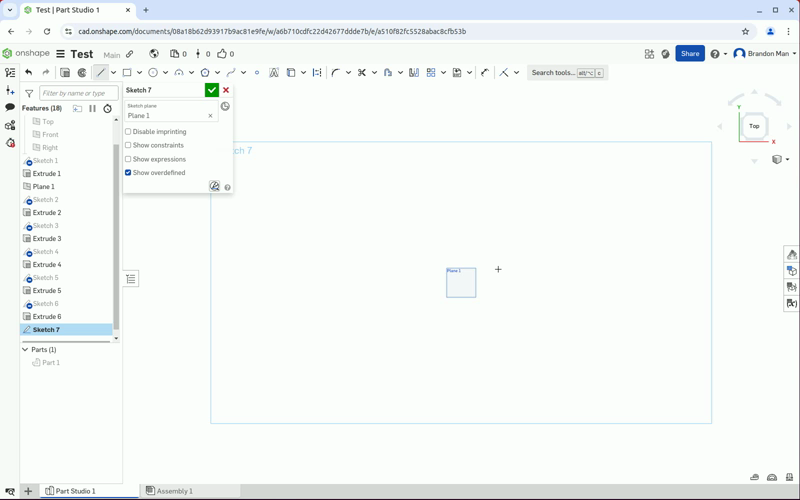
key_up(shift)
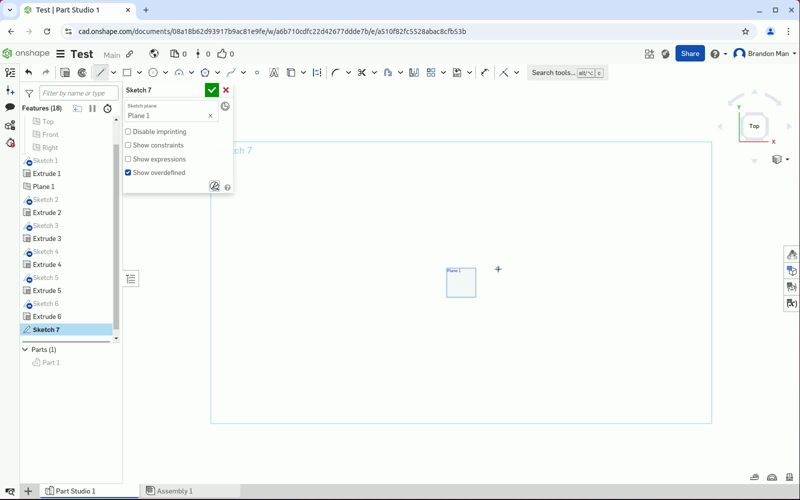
key_down(shift)
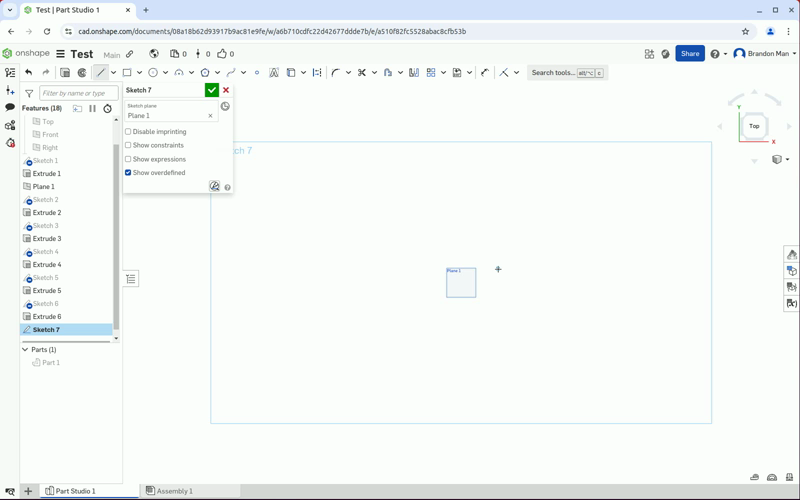
mouse_move(528, 268)
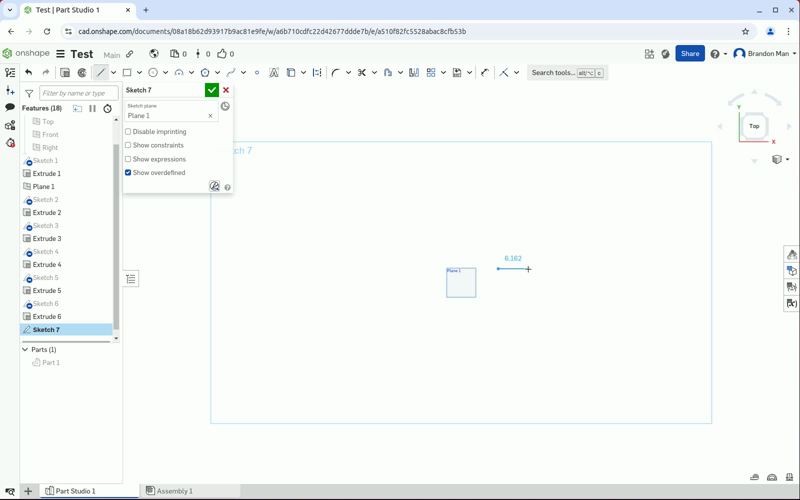
mouse_move(504, 268)
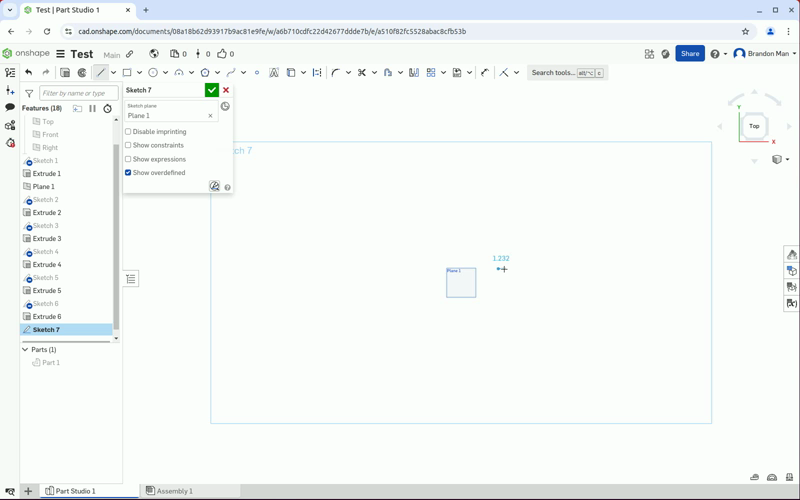
scroll(6)
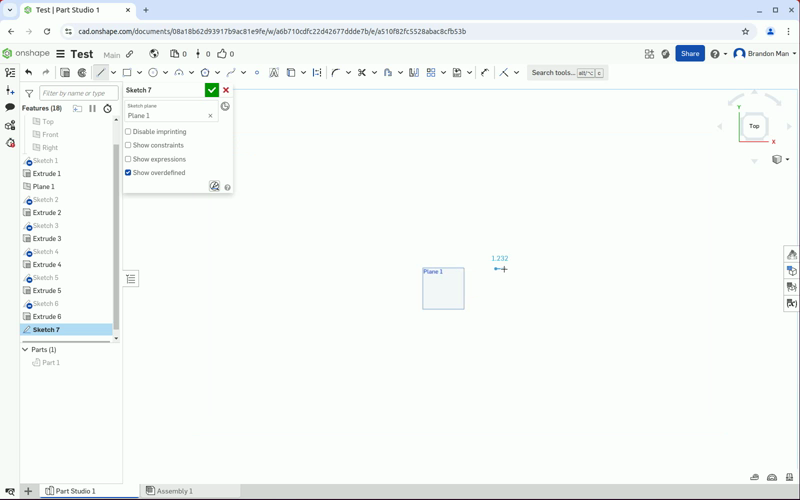
scroll(6)
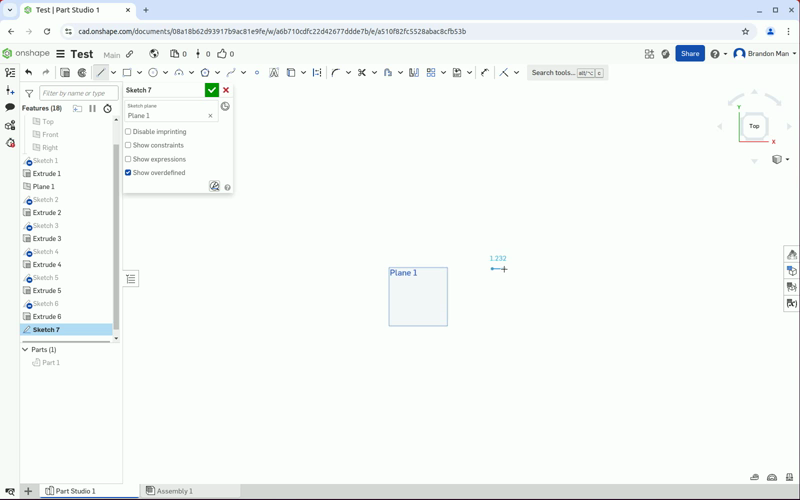
scroll(6)
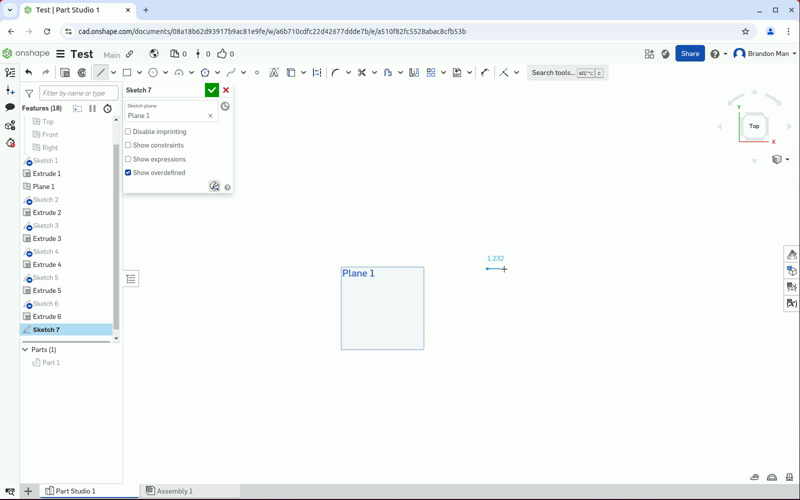
scroll(6)
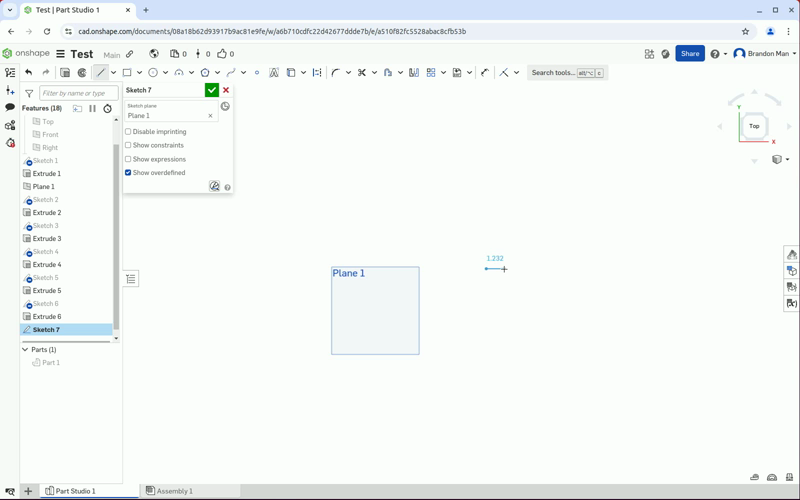
scroll(6)
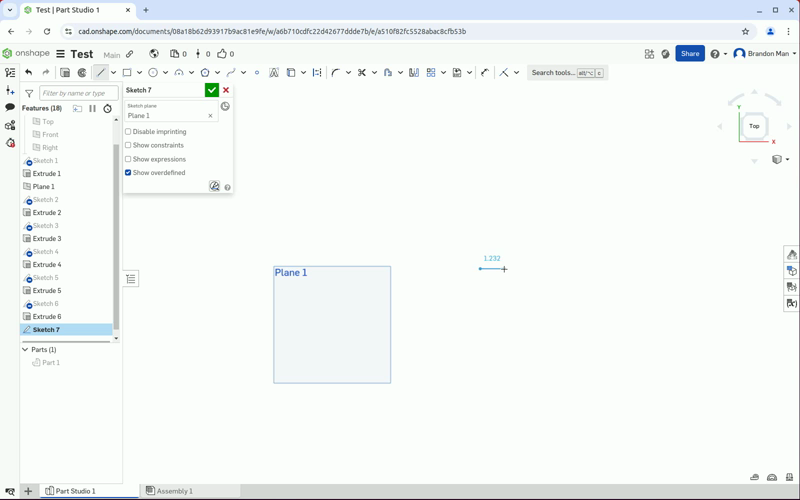
scroll(6)
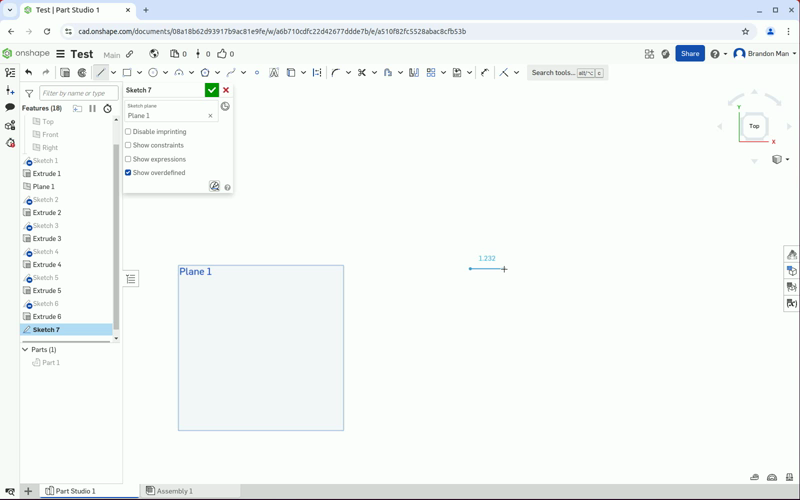
scroll(6)
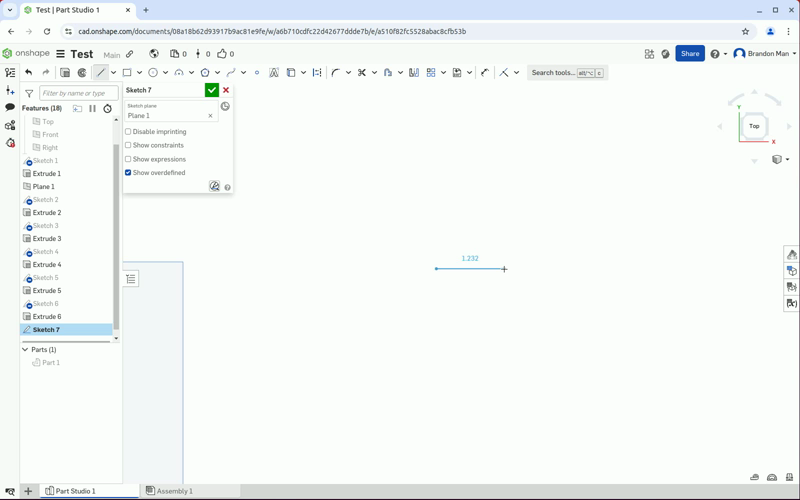
click(504, 268)
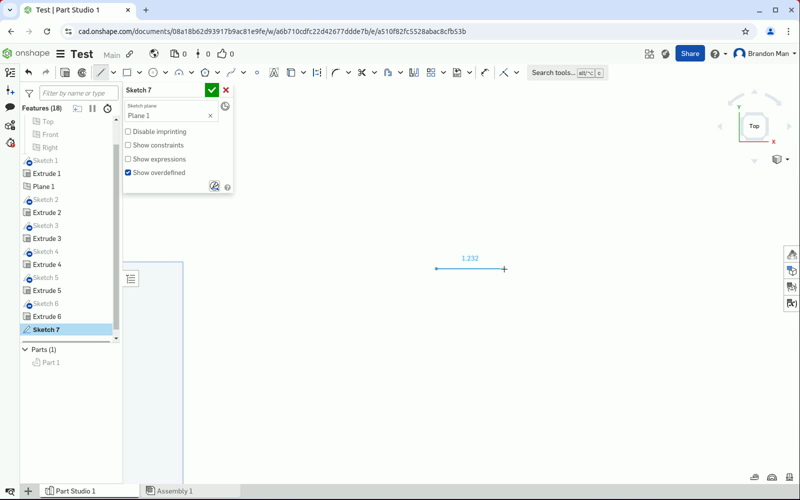
scroll(-6)
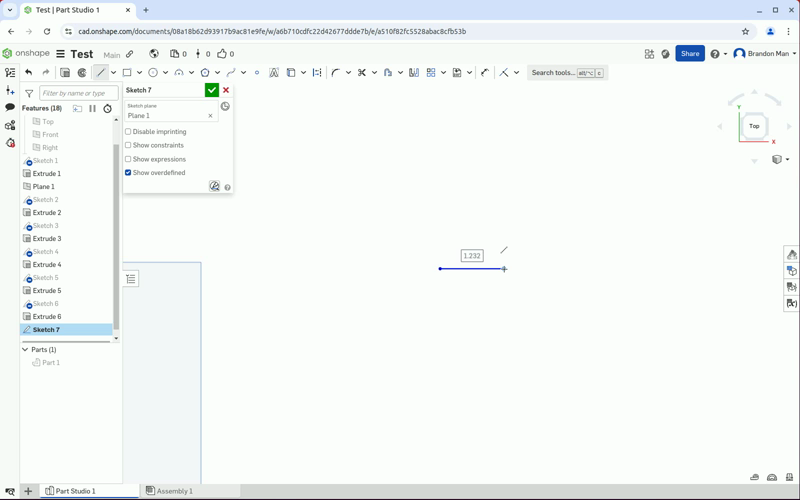
scroll(-6)
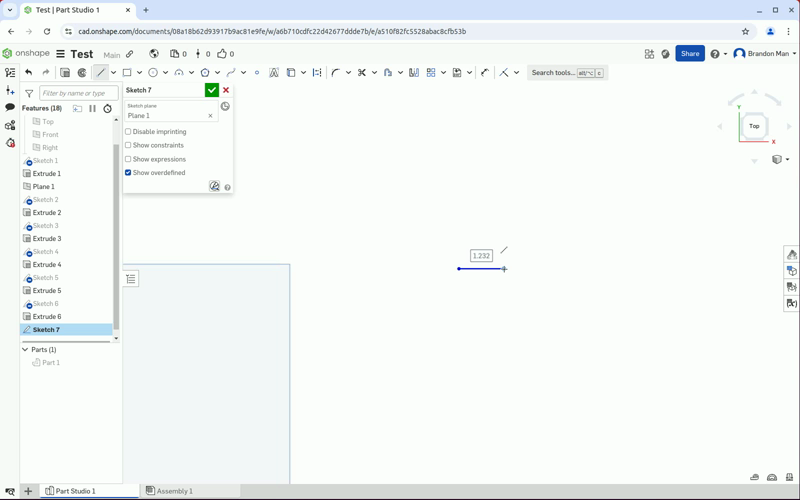
scroll(-6)
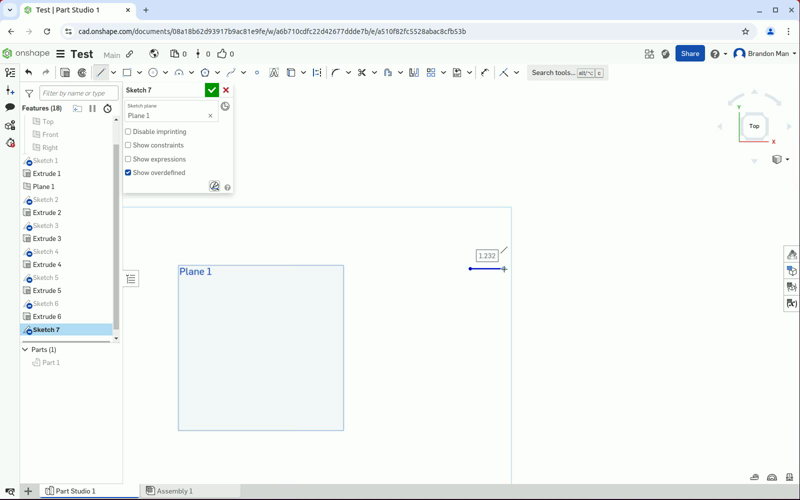
scroll(-6)
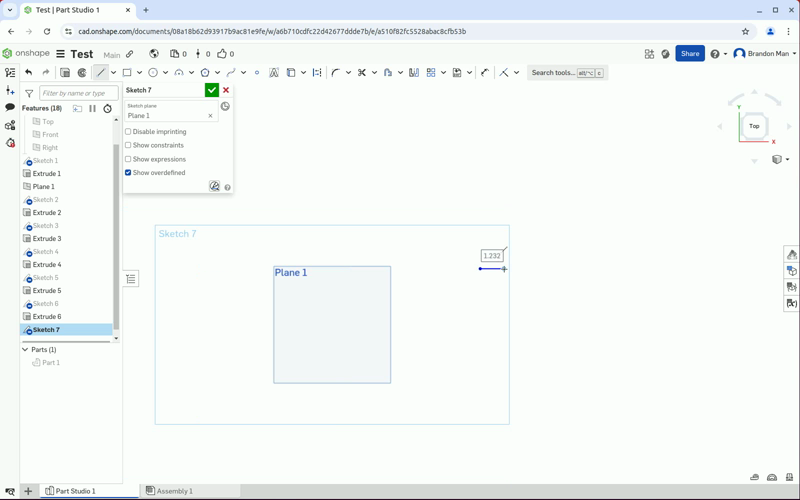
scroll(-6)
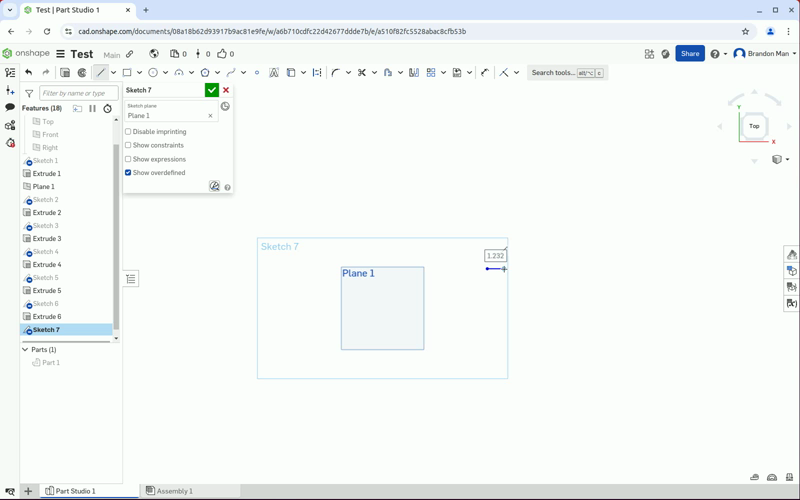
scroll(-6)
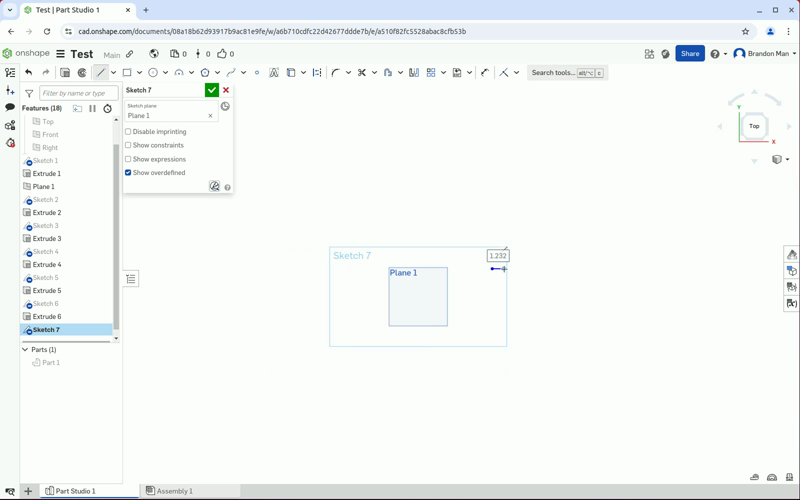
scroll(-6)
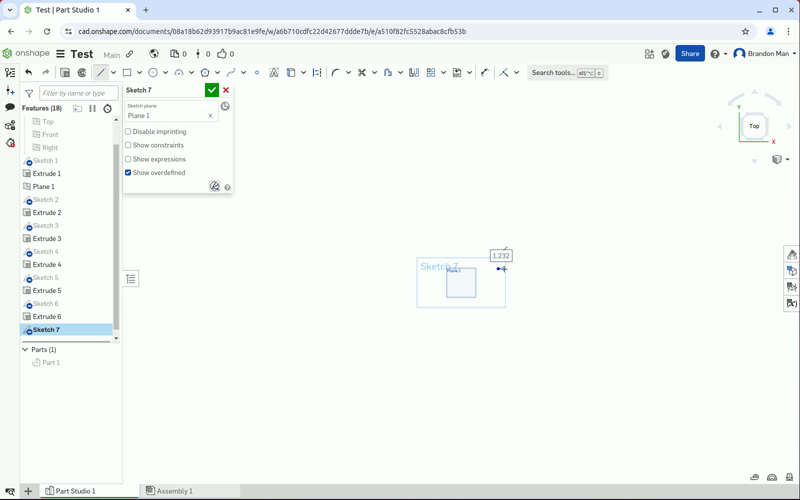
key_up(shift)
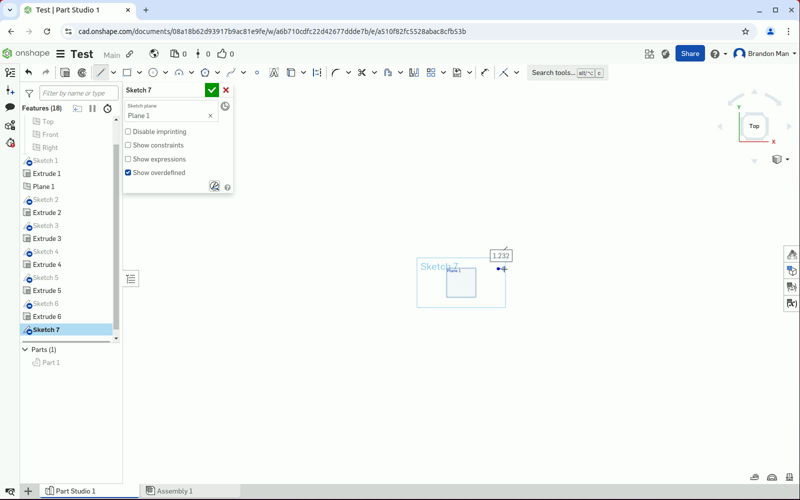
key_down(shift)
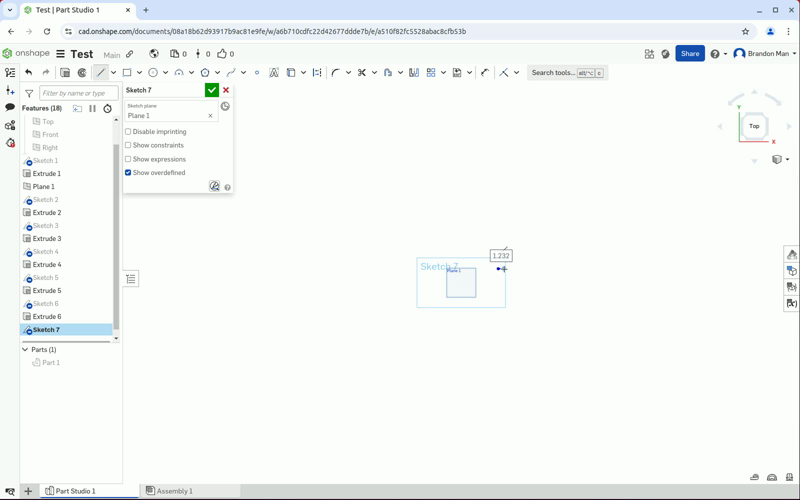
mouse_move(534, 268)
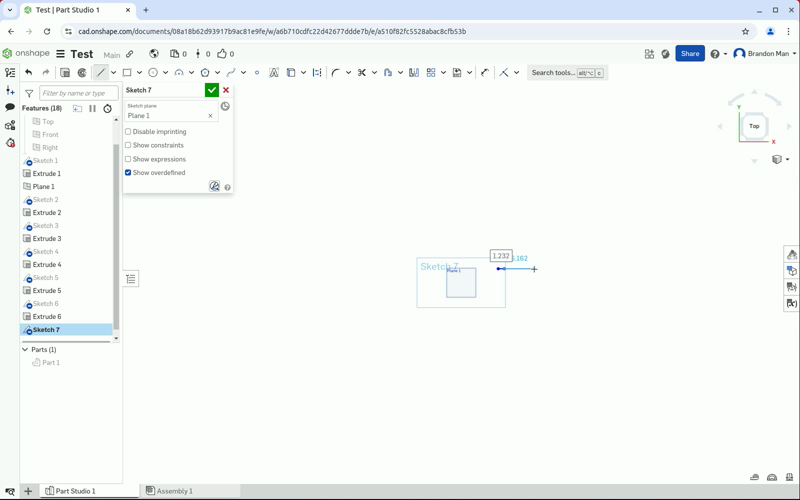
mouse_move(504, 247)
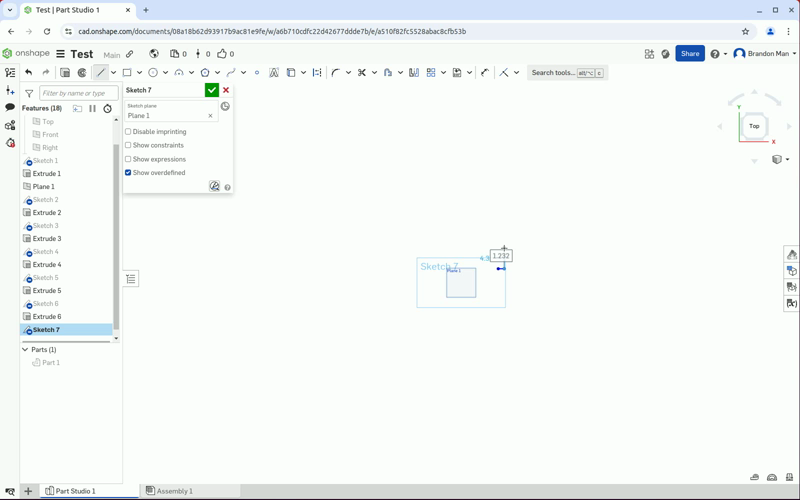
click(504, 247)
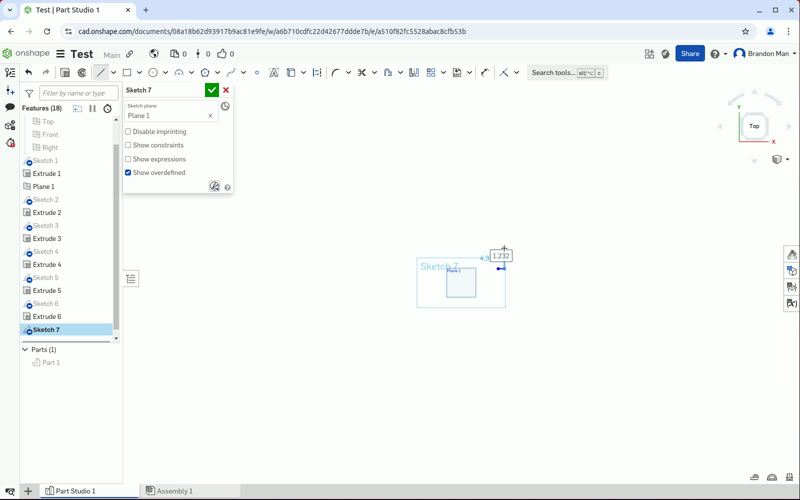
key_up(shift)
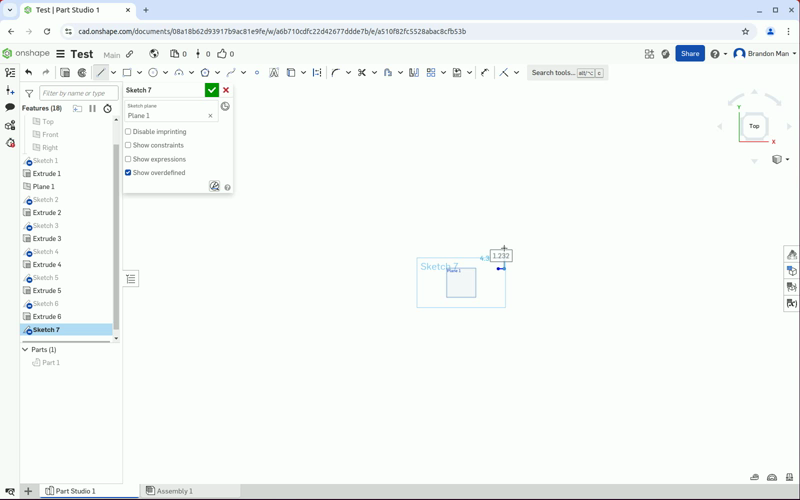
key_down(shift)
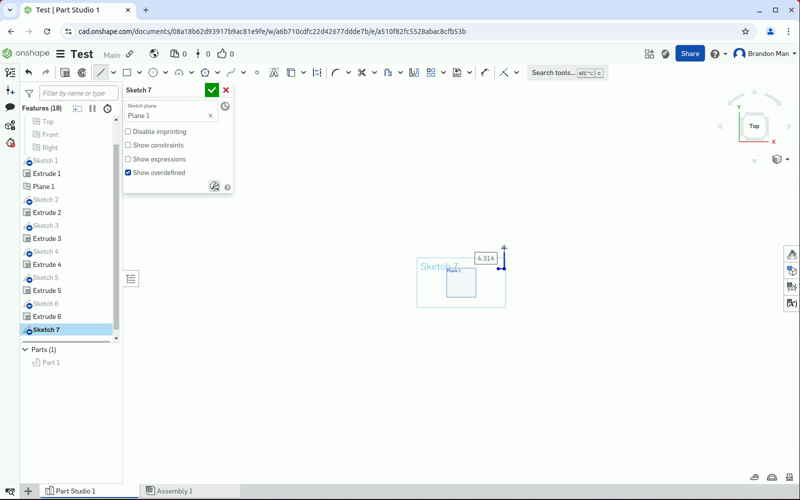
mouse_move(534, 247)
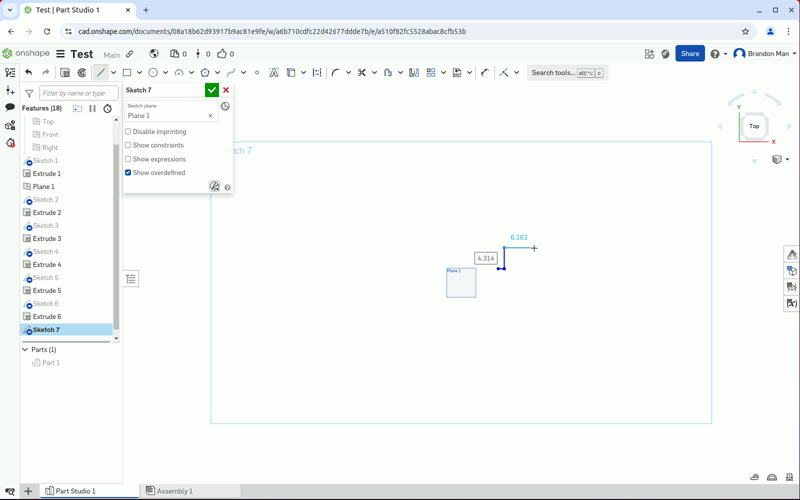
mouse_move(498, 247)
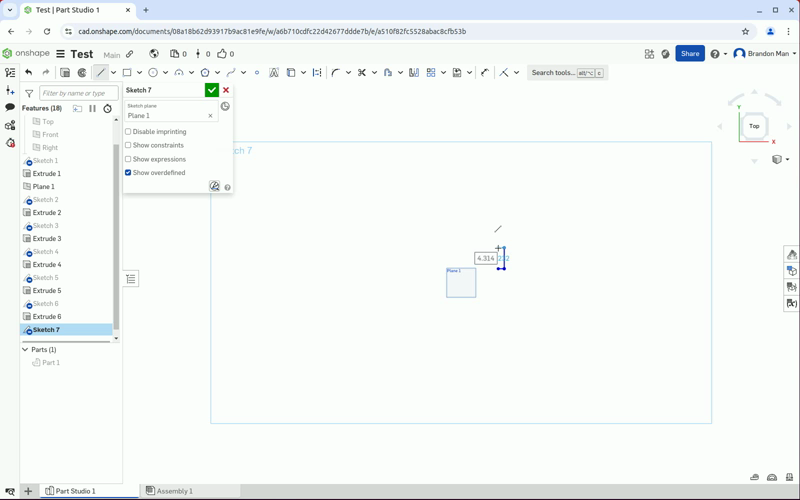
scroll(6)
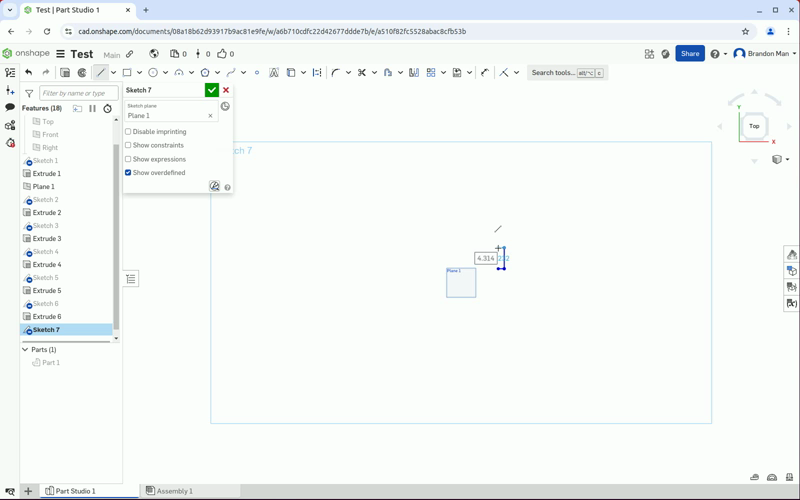
scroll(6)
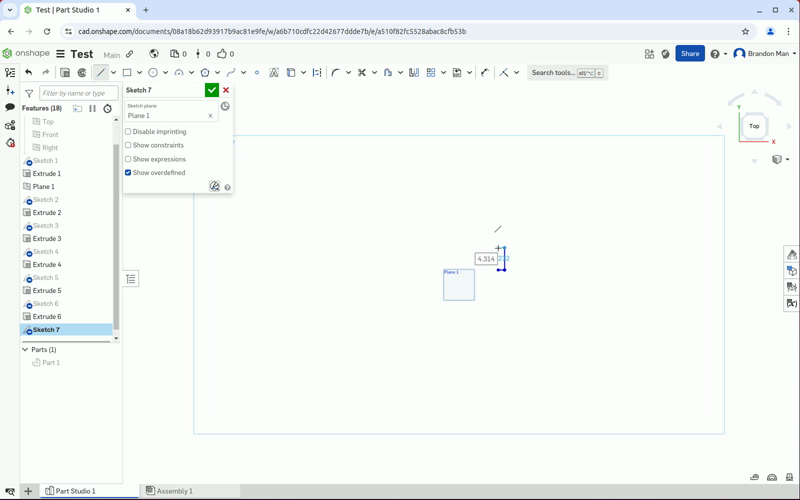
scroll(6)
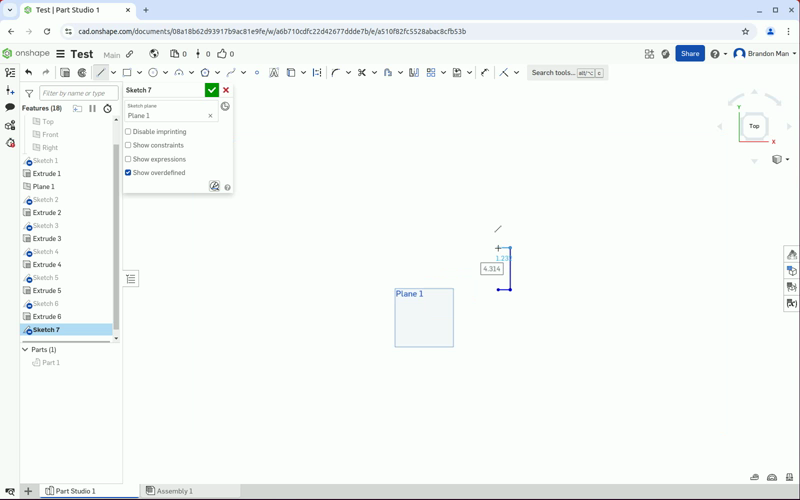
scroll(6)
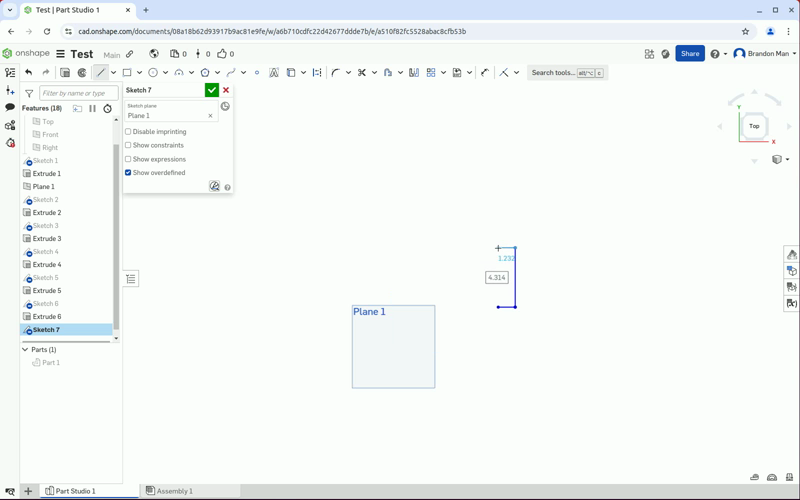
scroll(6)
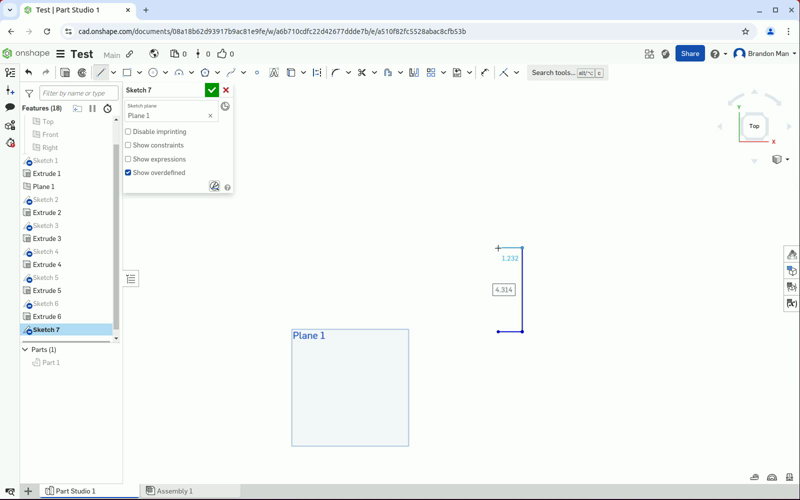
scroll(6)
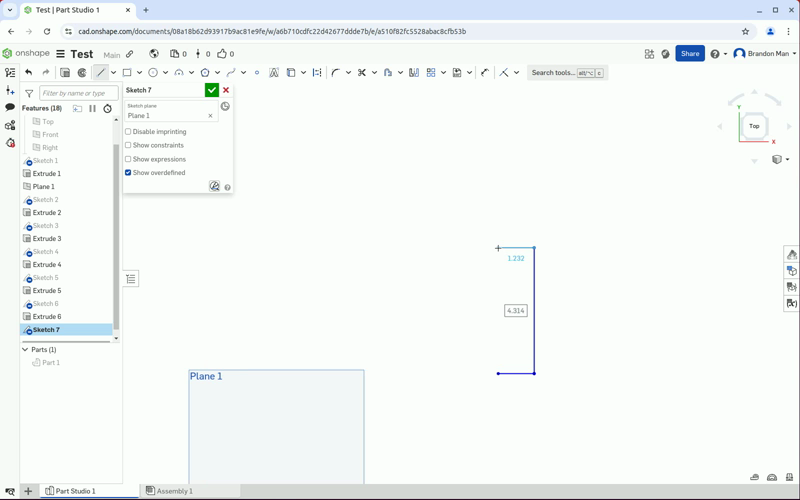
scroll(6)
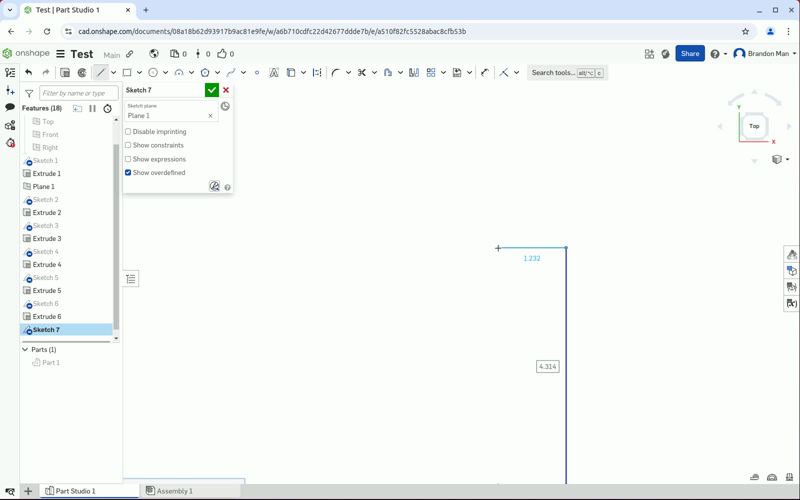
click(498, 247)
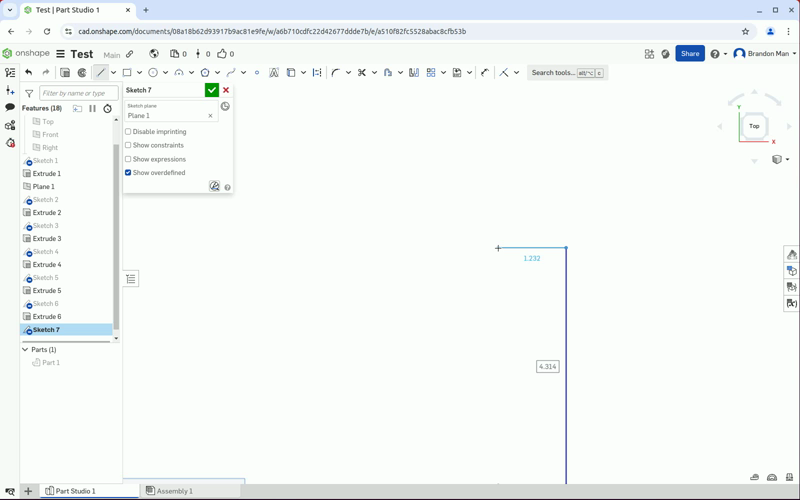
scroll(-6)
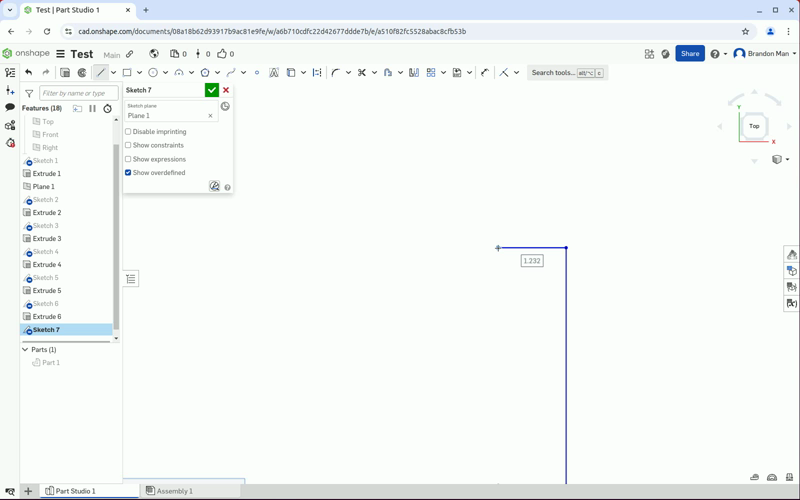
scroll(-6)
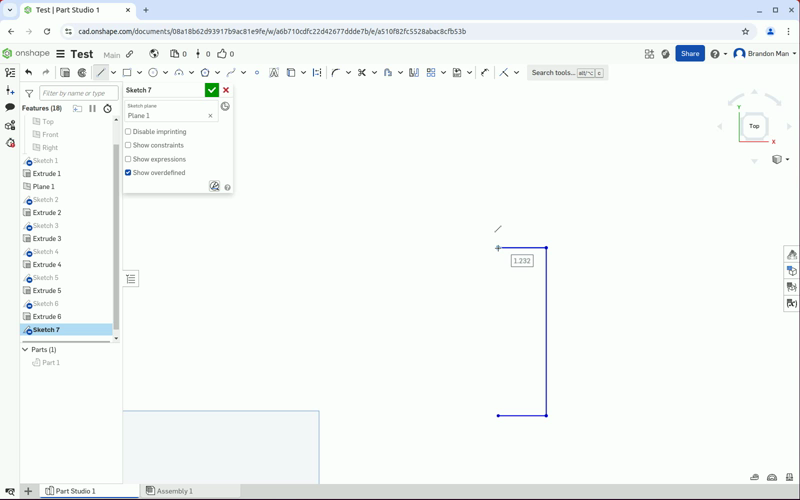
scroll(-6)
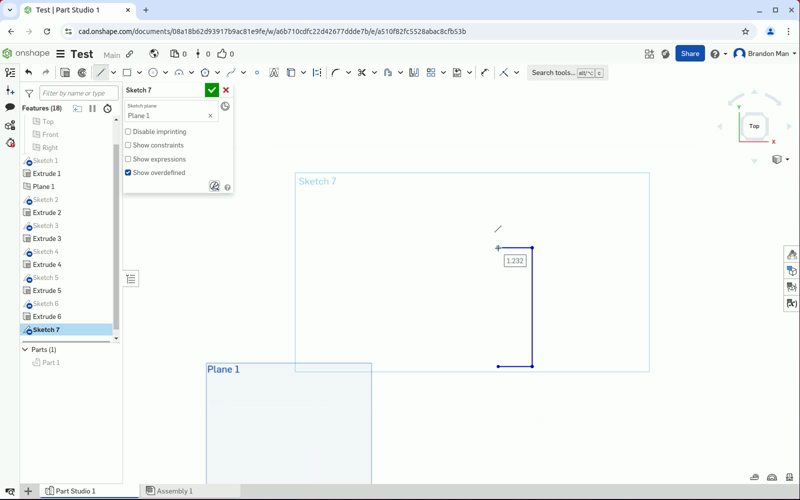
scroll(-6)
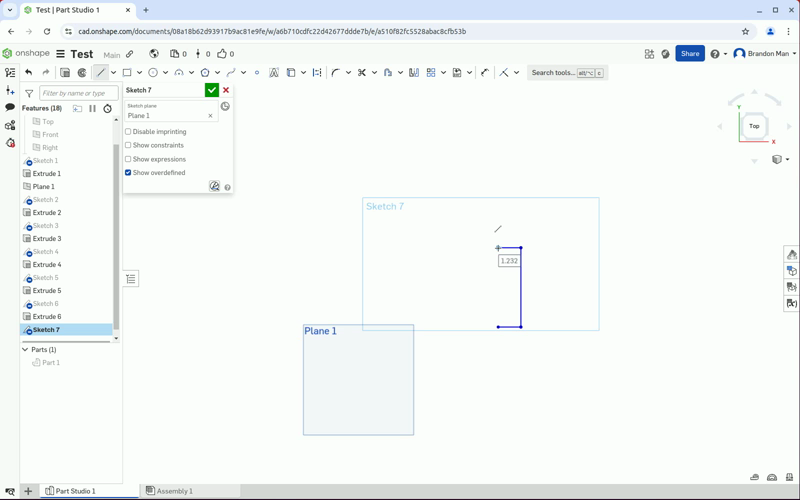
scroll(-6)
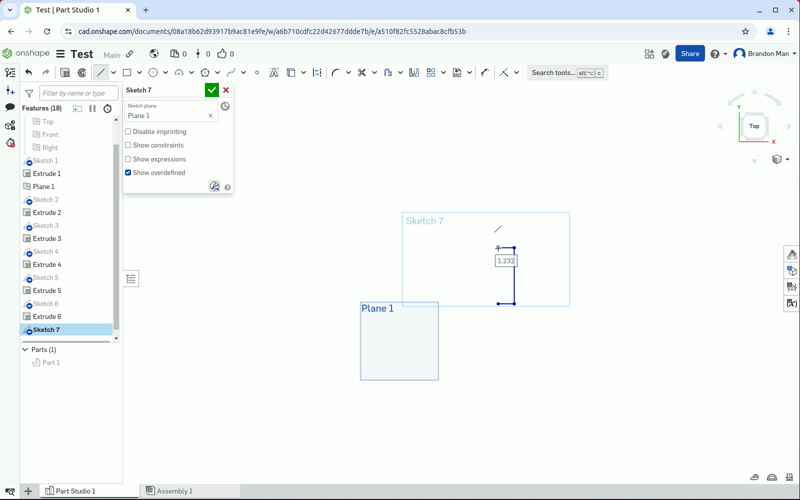
scroll(-6)
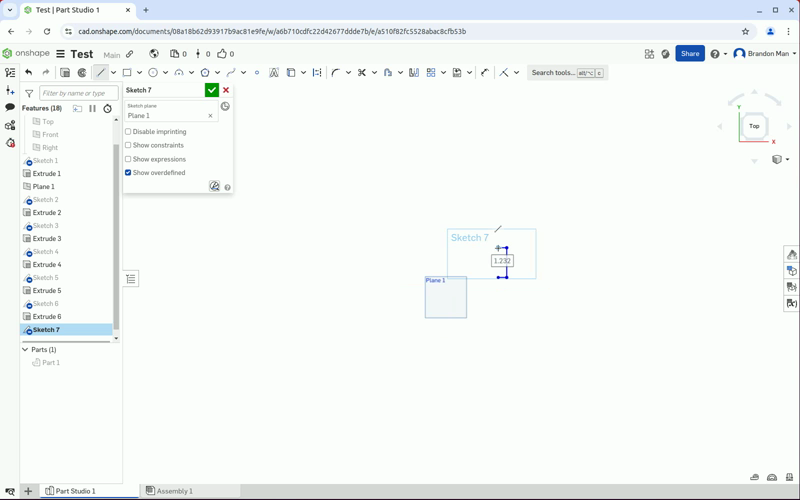
scroll(-6)
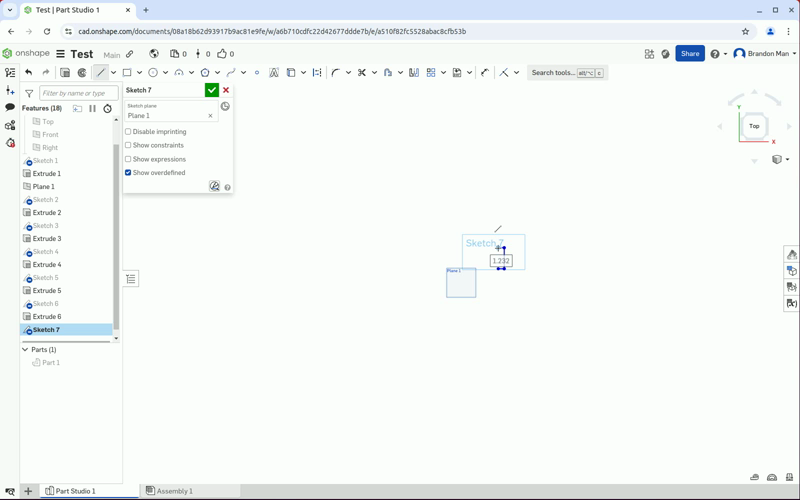
key_up(shift)
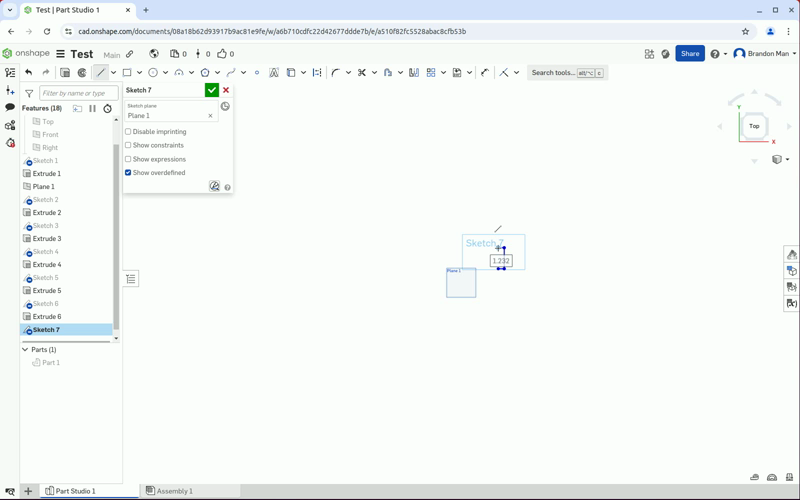
mouse_move(528, 247)
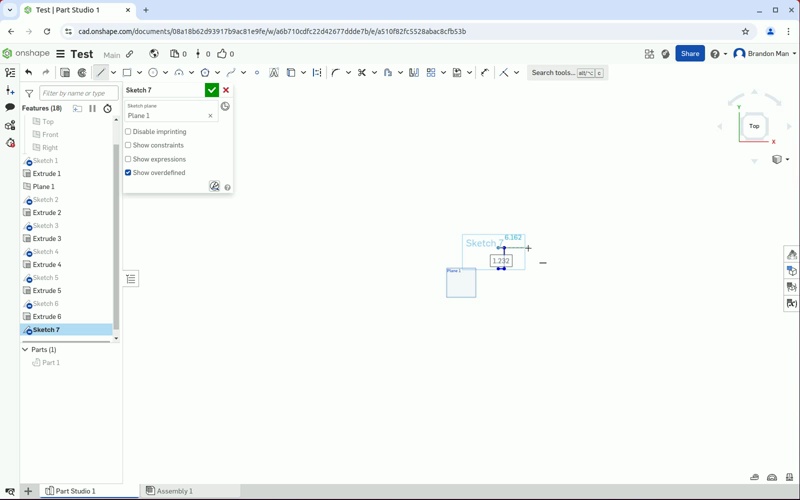
key_down(shift)
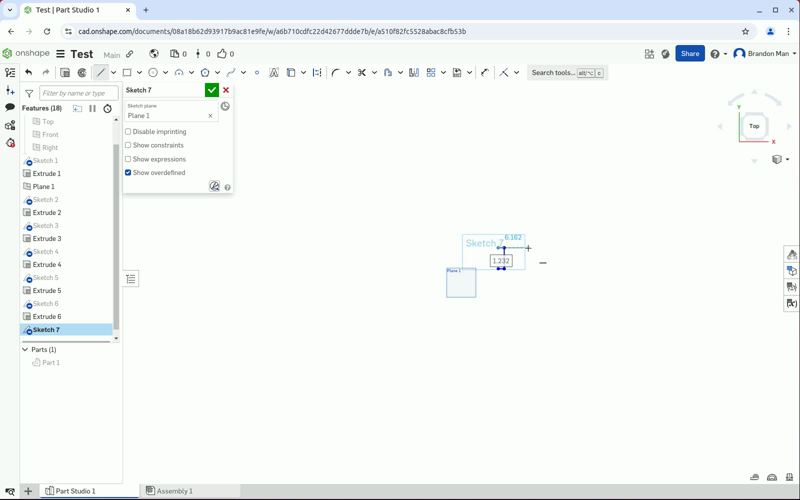
mouse_move(498, 268)
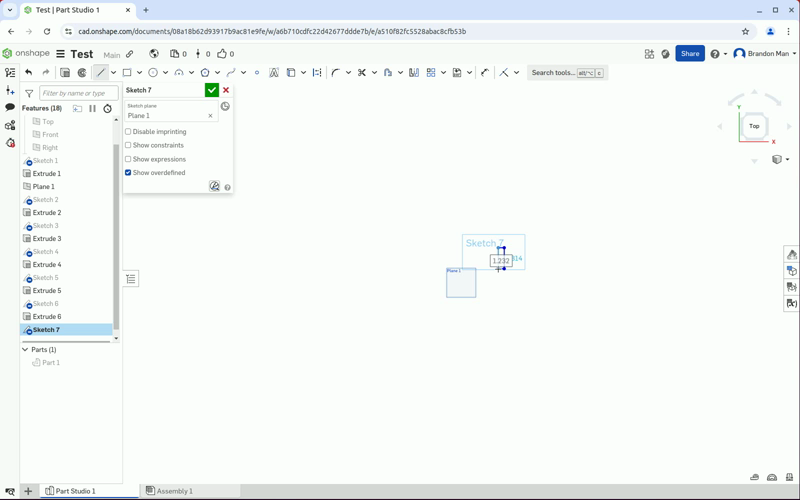
key_up(shift)
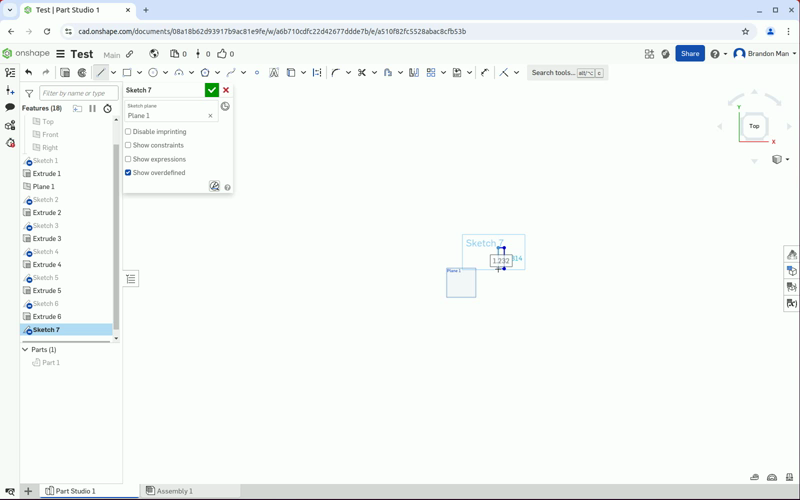
click(498, 268)
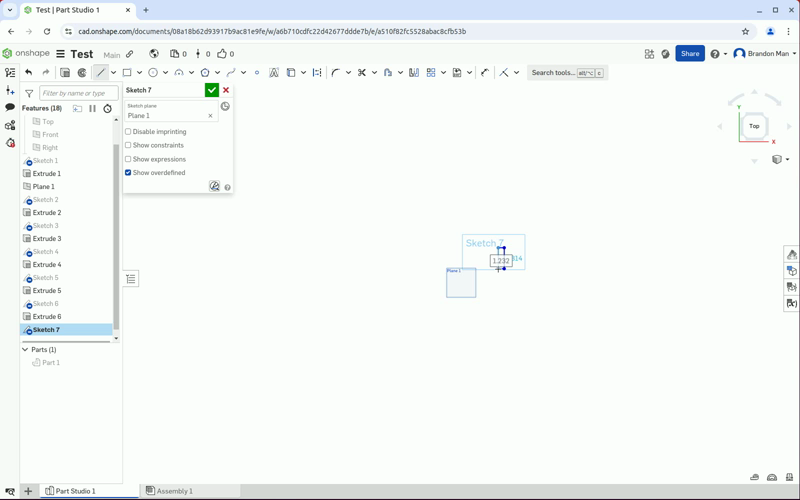
key(esc)
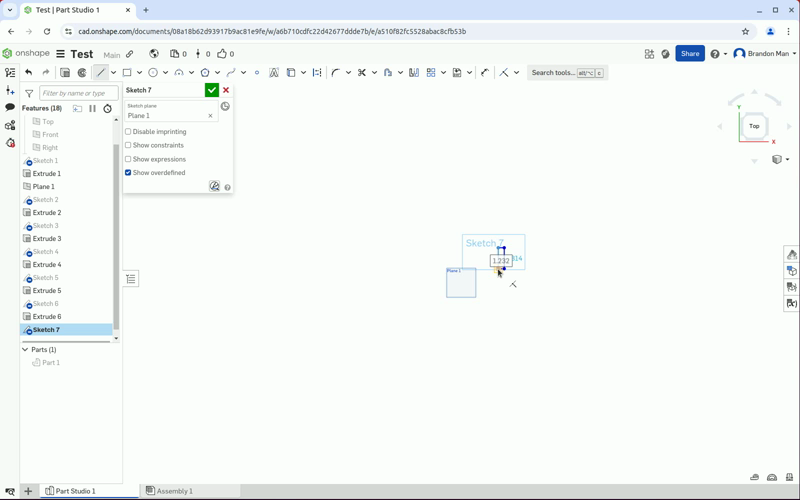
mouse_move(501, 258)
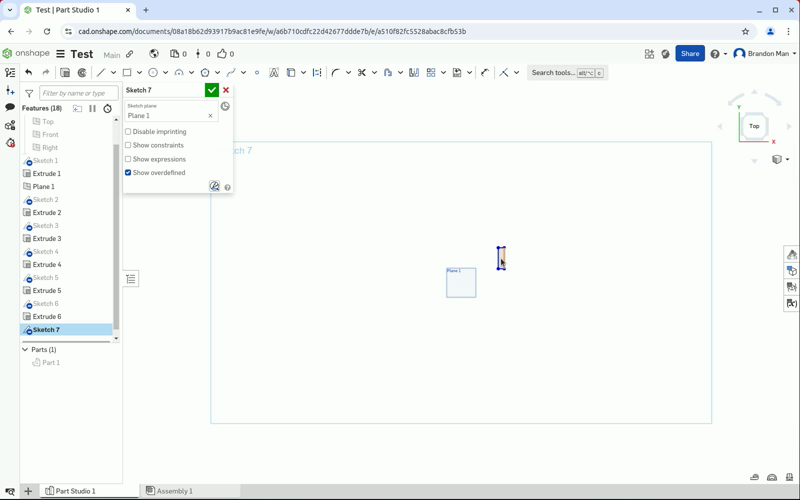
scroll(6)
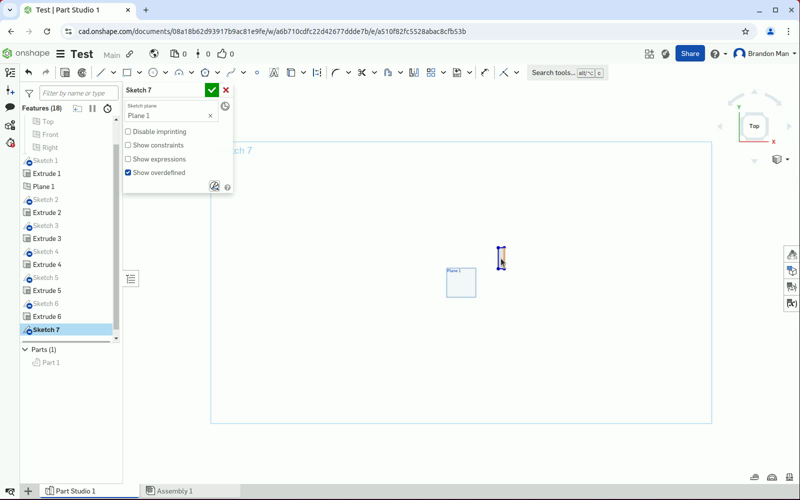
scroll(6)
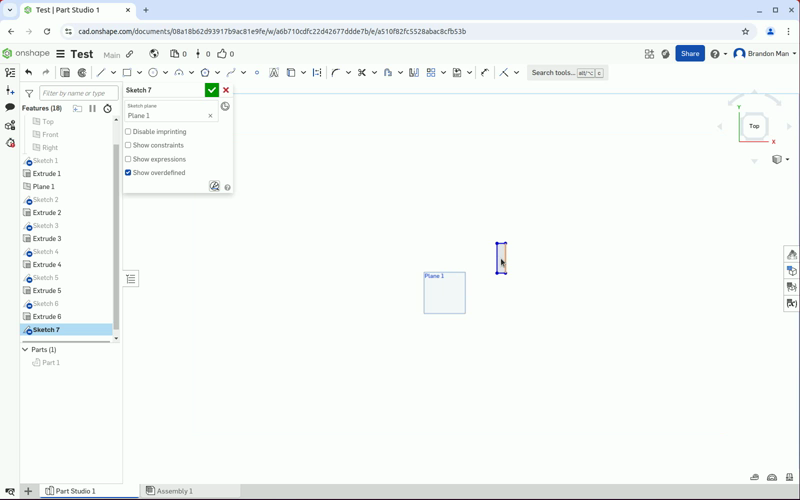
scroll(6)
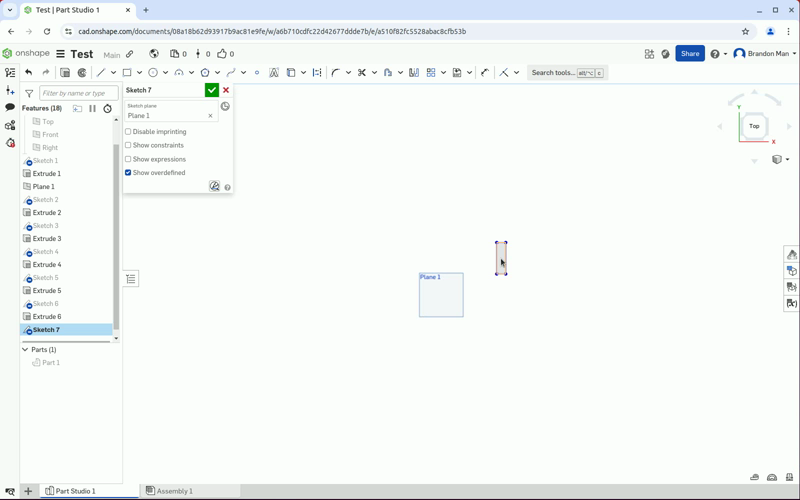
scroll(6)
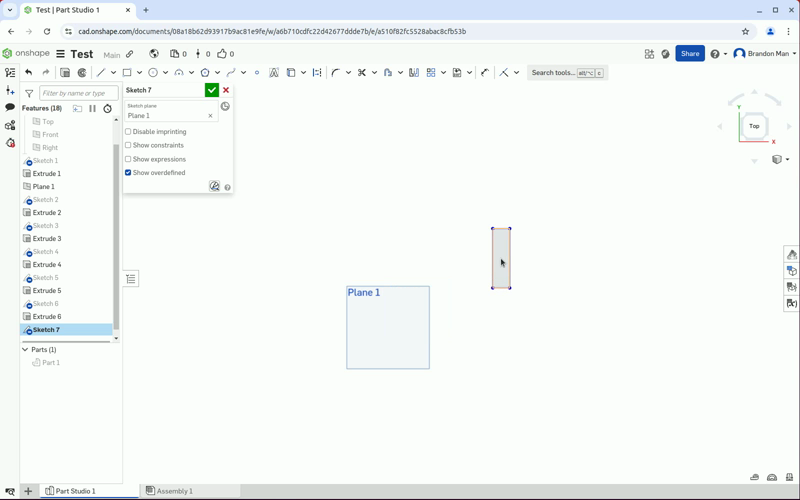
scroll(6)
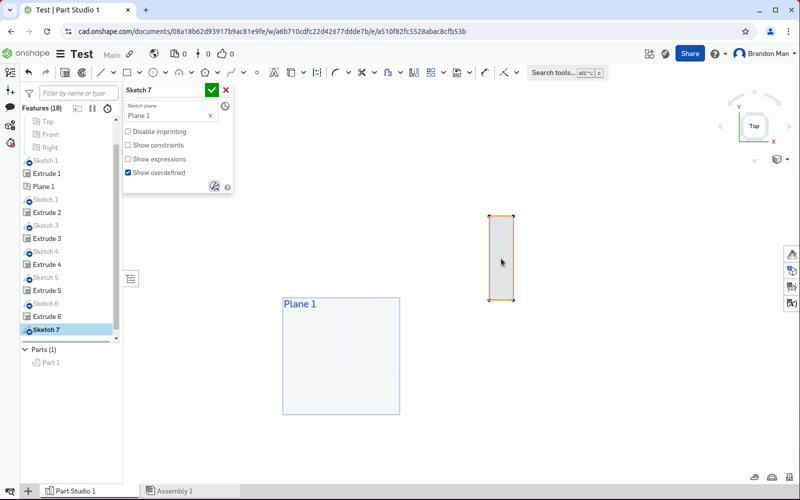
scroll(6)
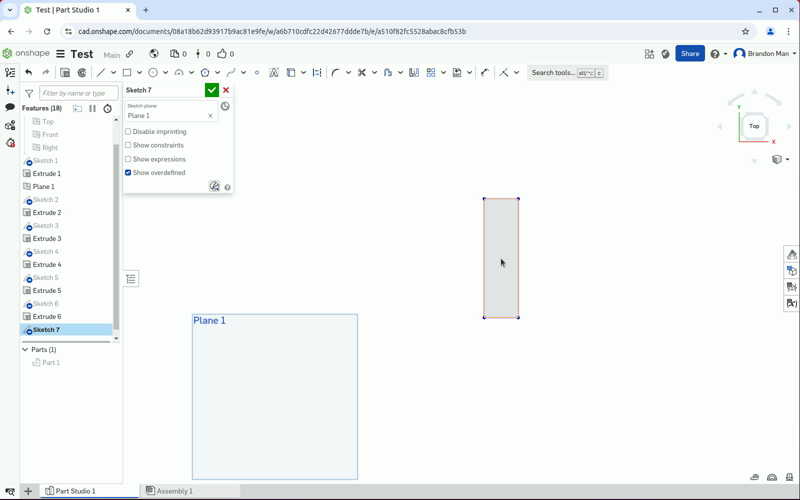
scroll(6)
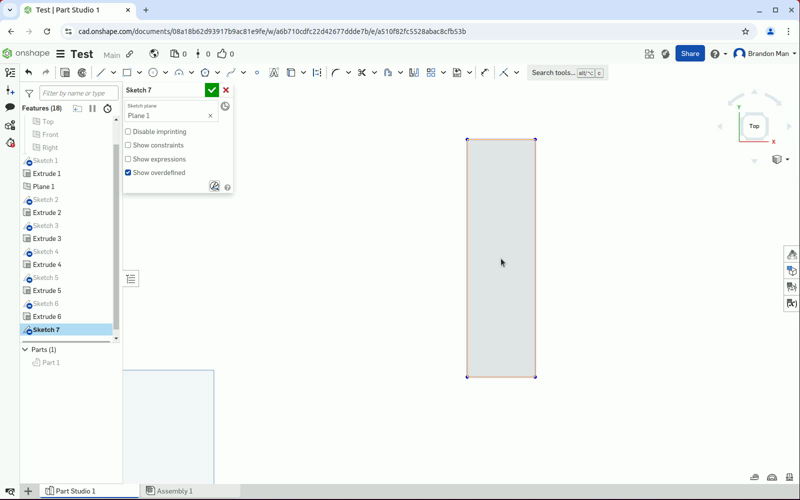
click(501, 258)
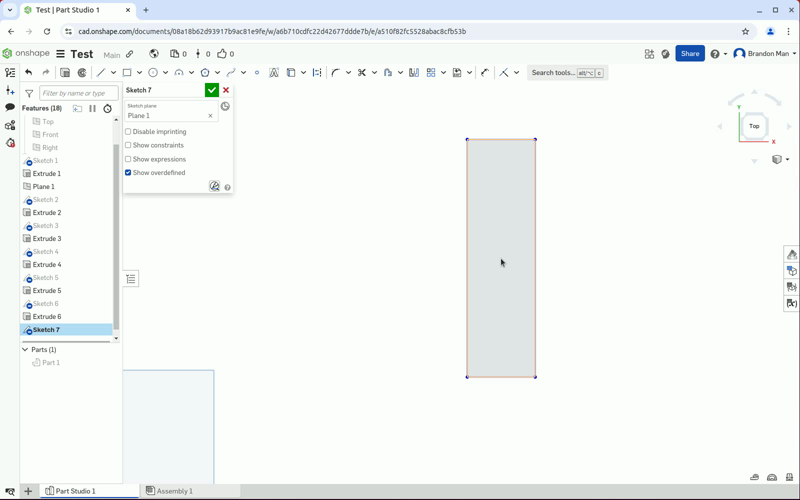
scroll(-6)
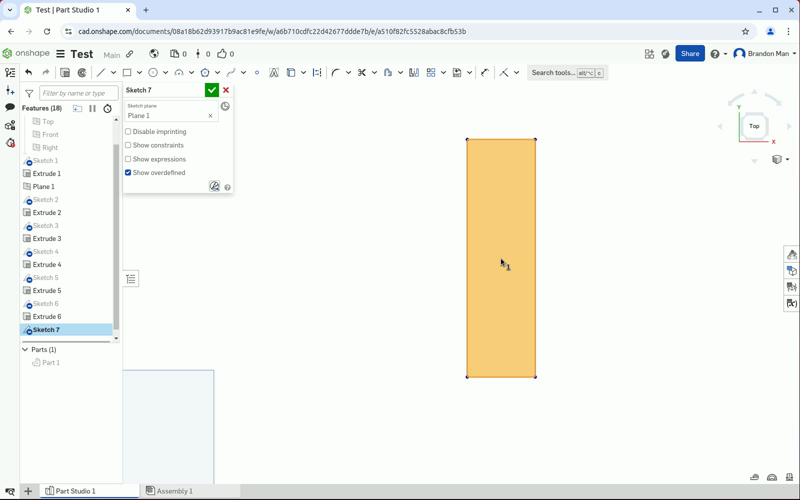
scroll(-6)
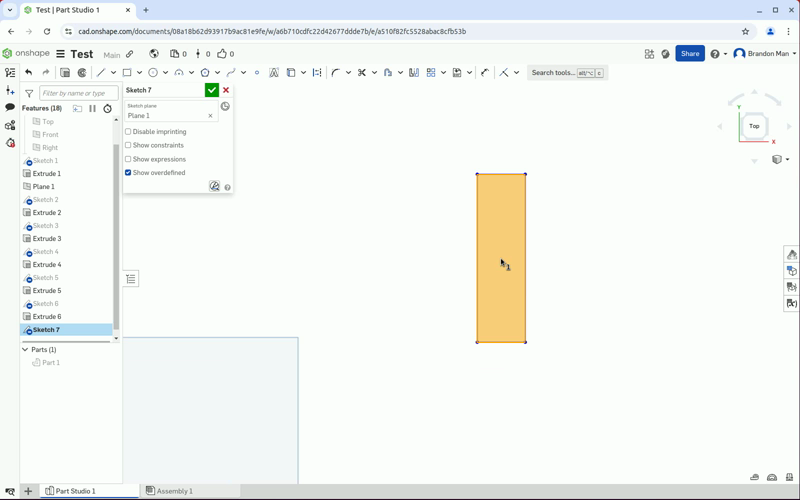
scroll(-6)
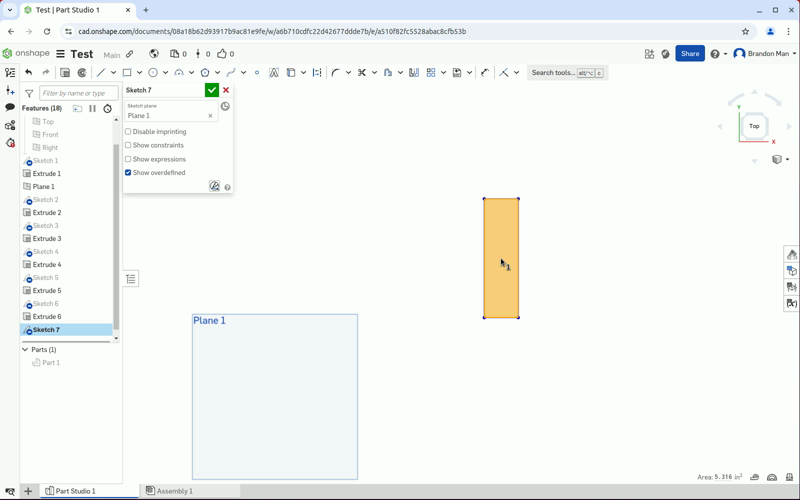
scroll(-6)
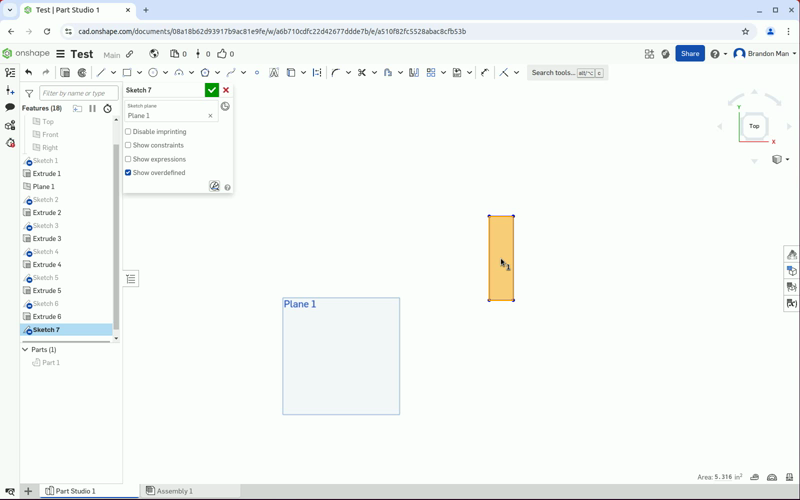
scroll(-6)
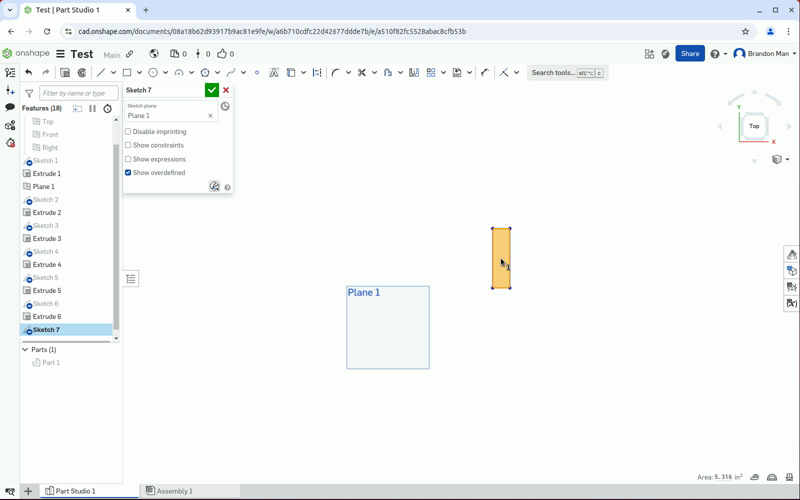
scroll(-6)
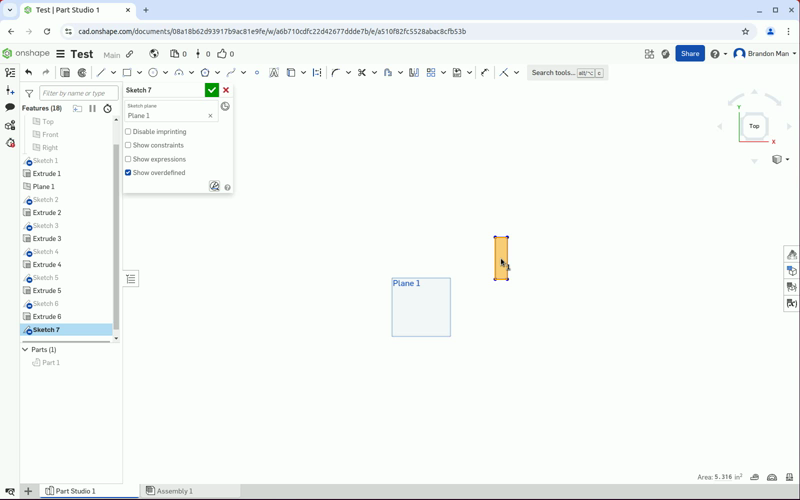
scroll(-6)
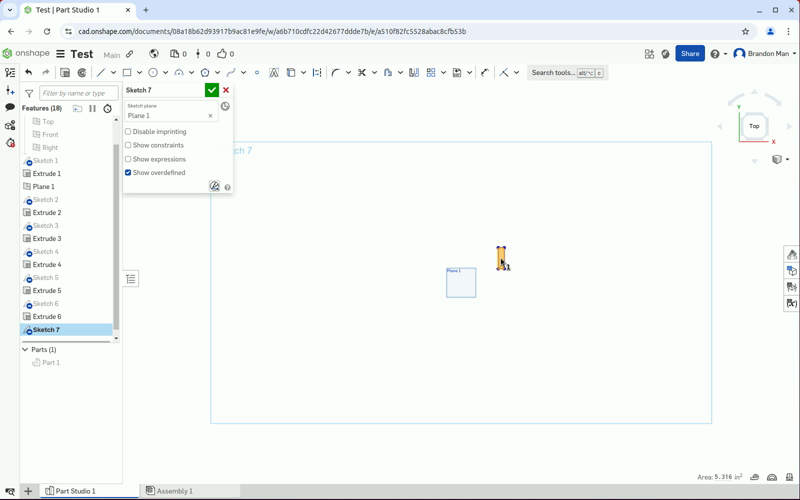
mouse_move(73, 352)
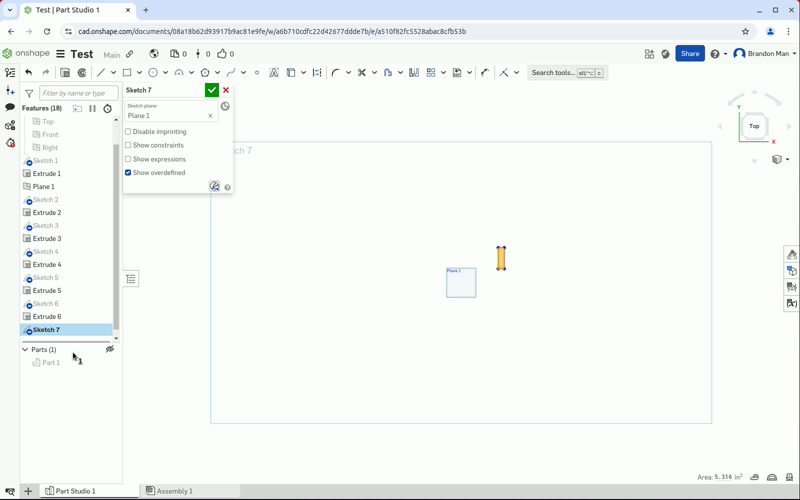
key(shift+y)
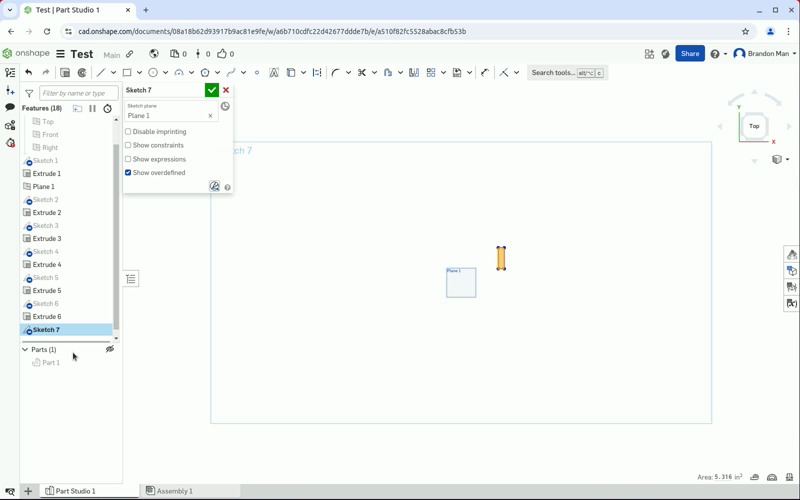
key(shift+e)
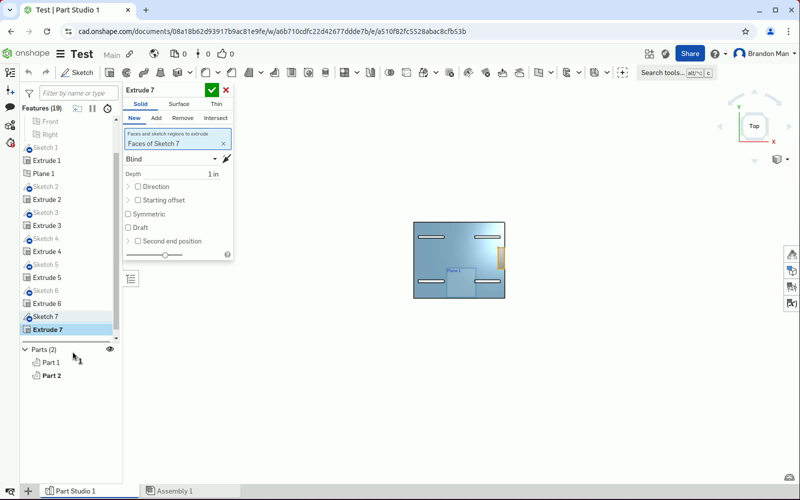
mouse_move(143, 106)
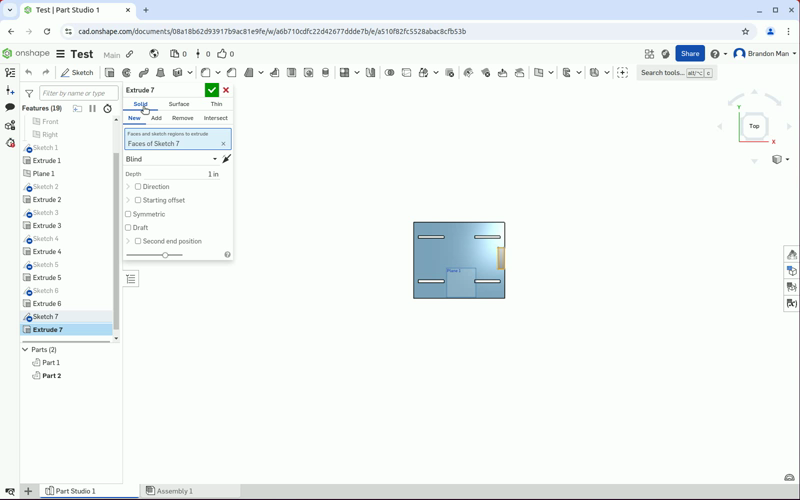
click(143, 106)
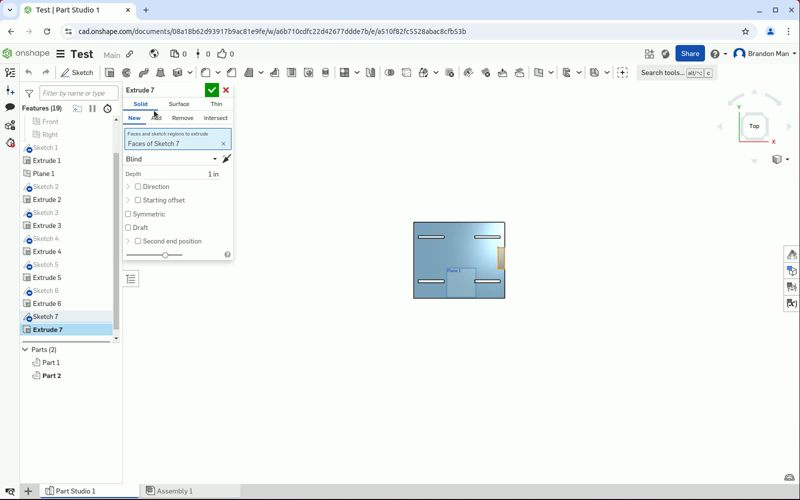
mouse_move(186, 120)
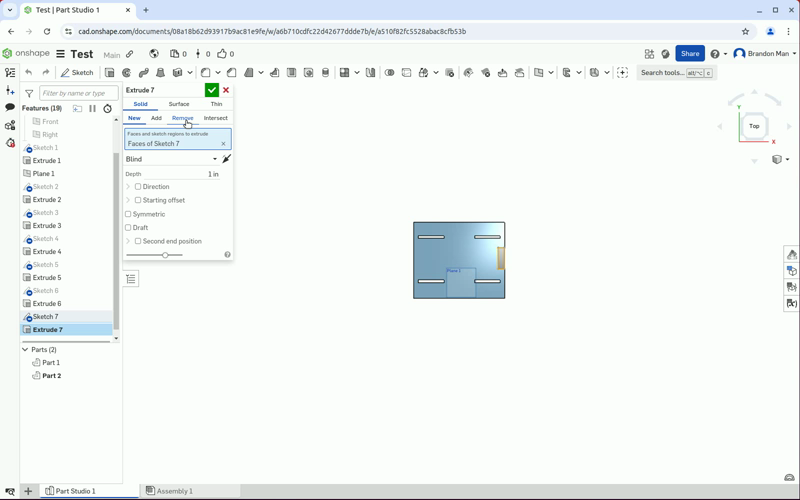
click(186, 120)
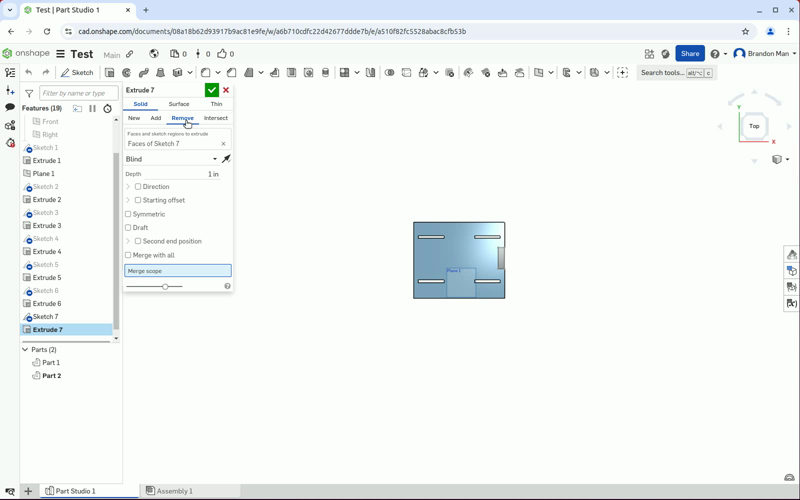
key(tab, 4)
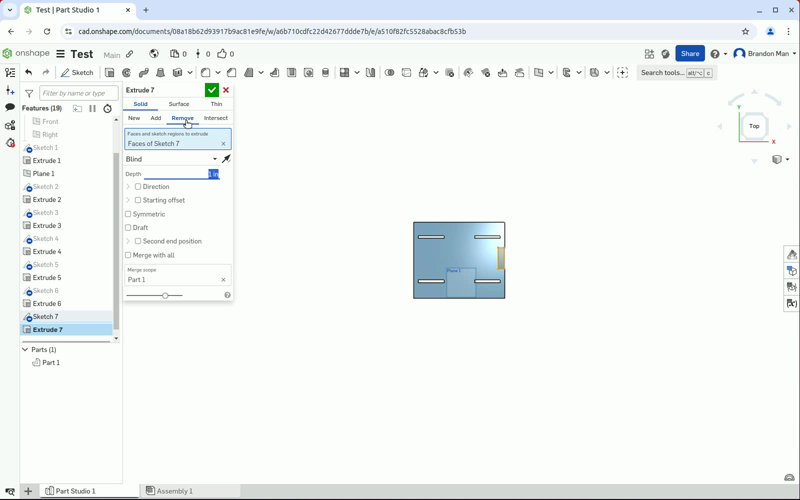
text(10.351)
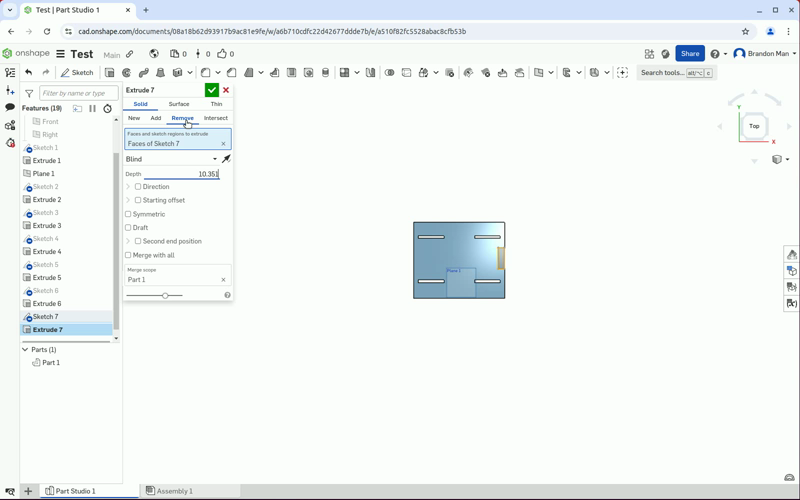
key(tab, 6)
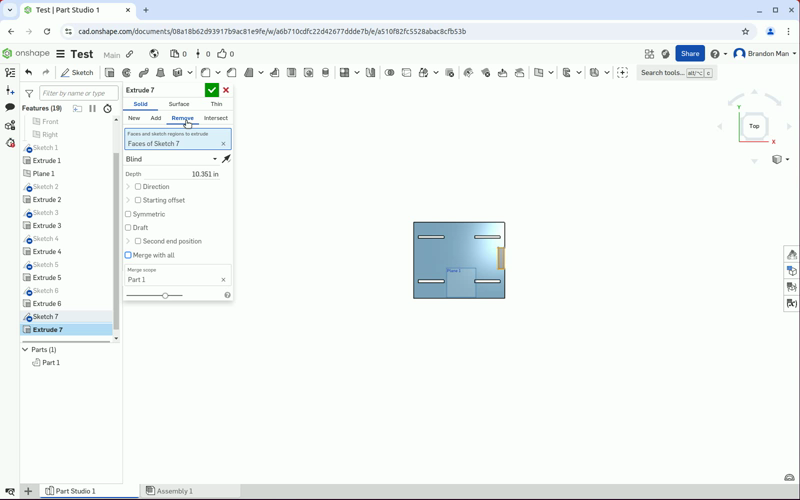
key(space)
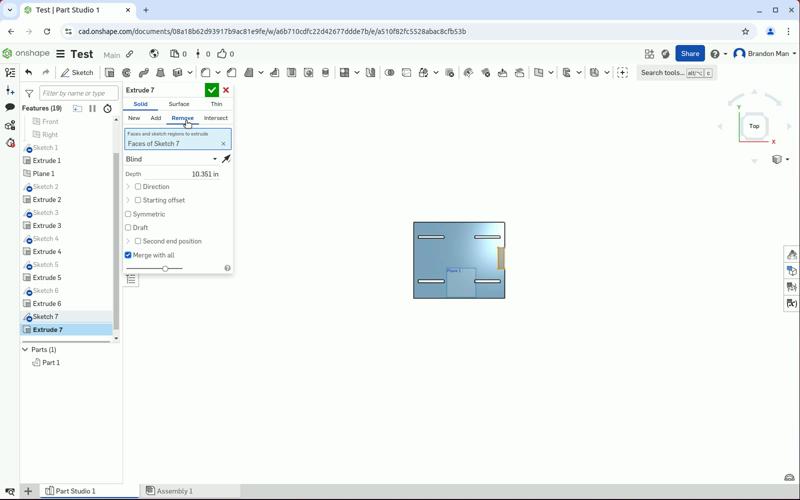
key(enter)
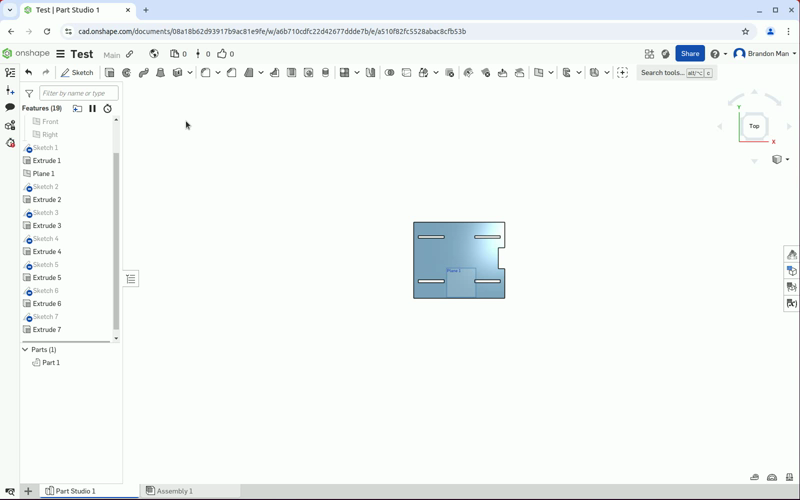
key(shift+h)
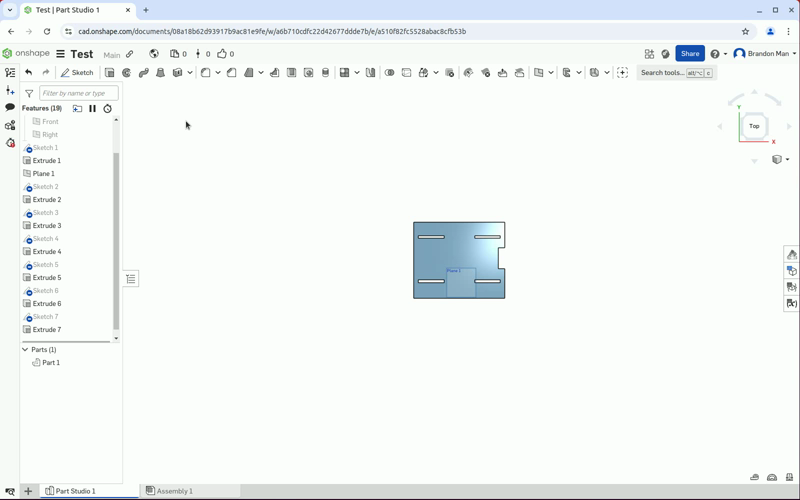
key(shift+h)
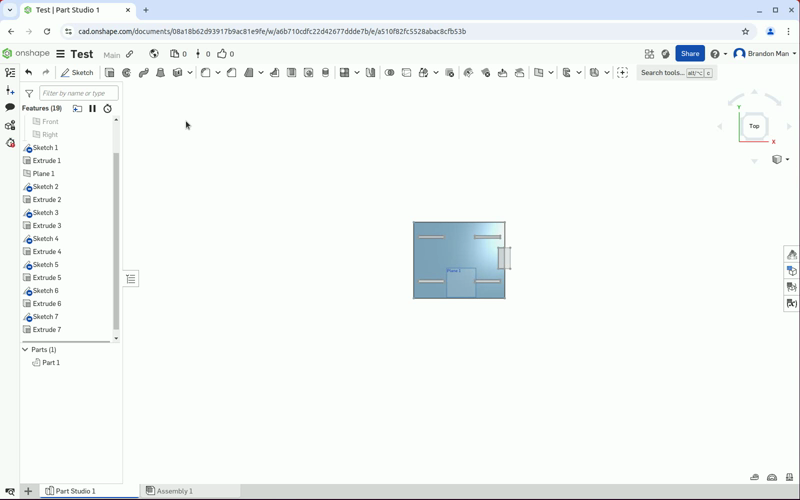
key(shift+7)
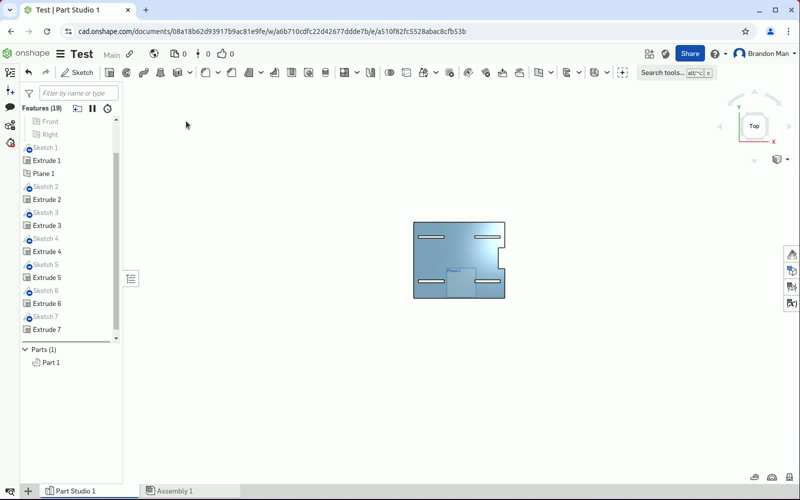
key(up, 3)
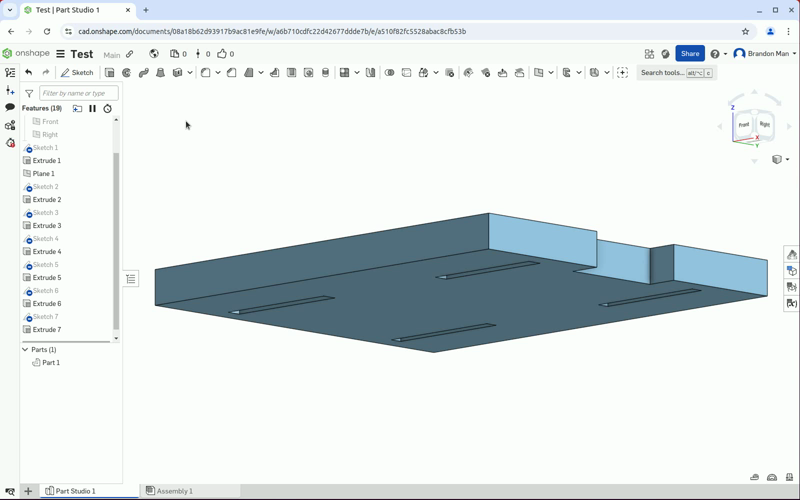
key(left, 3)
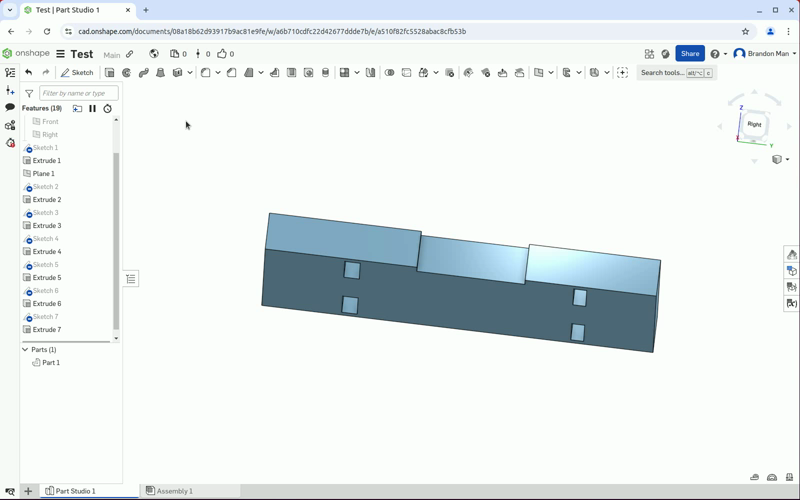
key(right, 3)
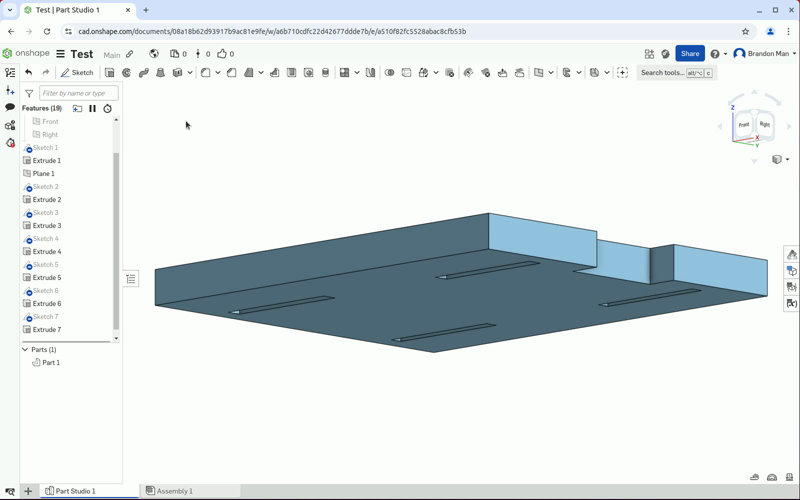
key(down, 3)
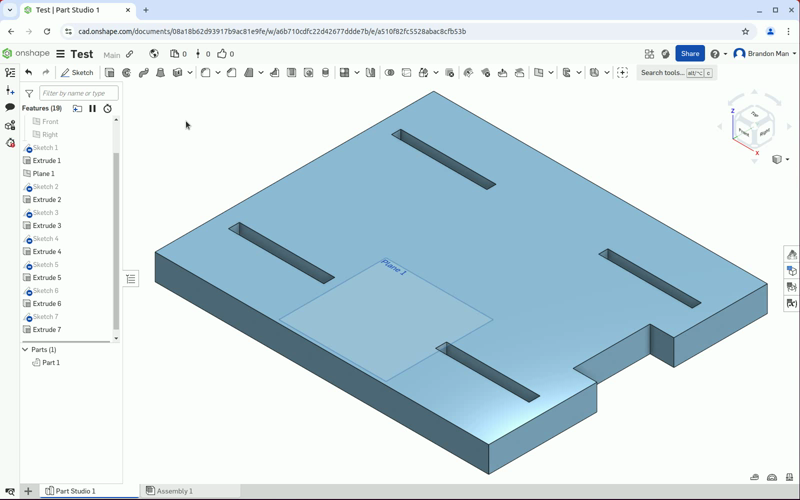
mouse_move(69, 150)
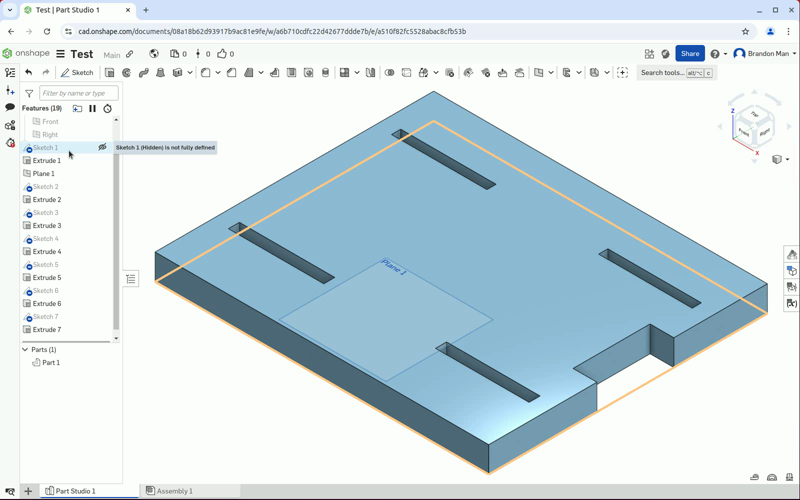
click(69, 150)